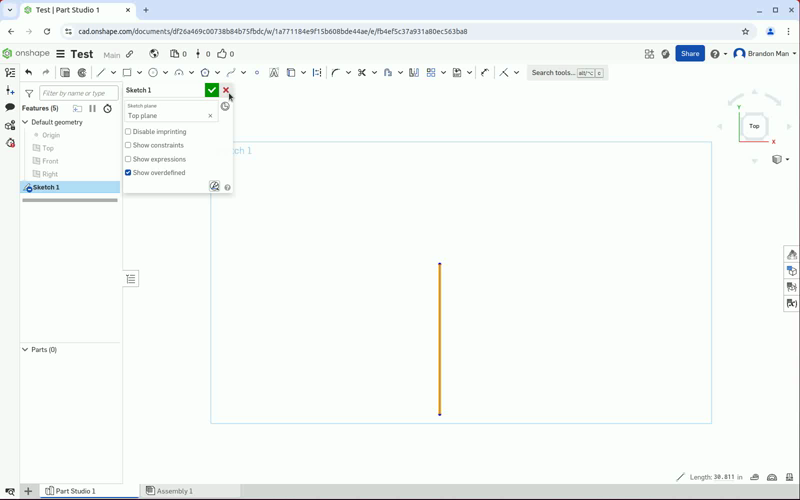
key(shift+h)
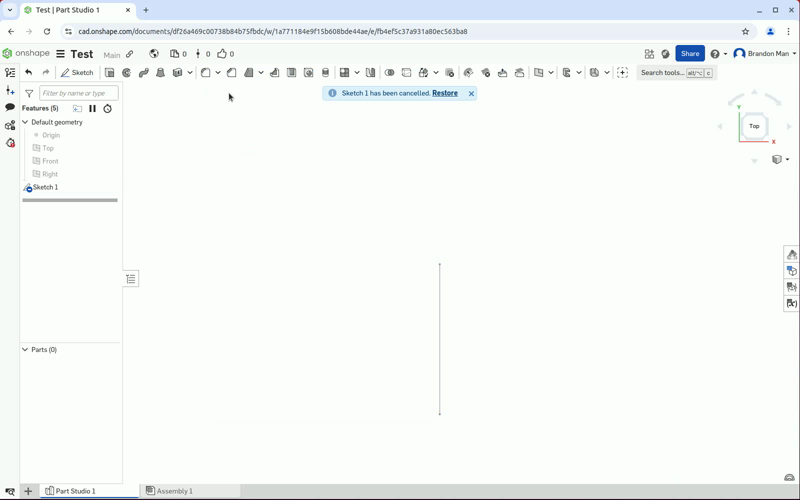
key(shift+s)
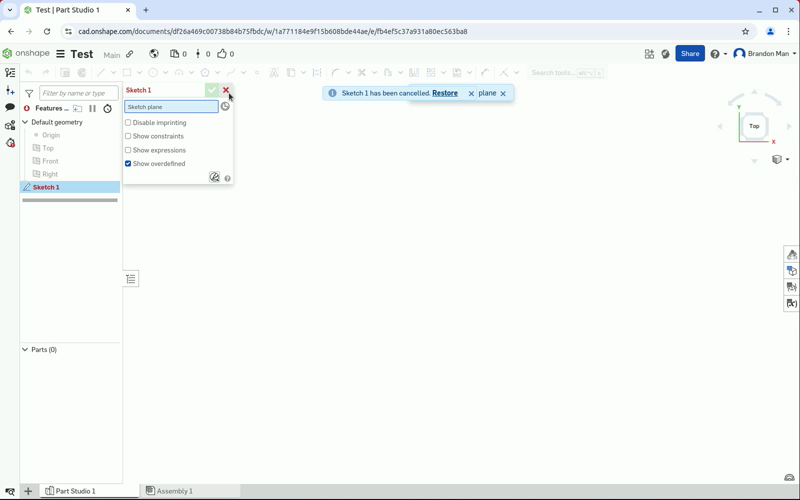
mouse_move(73, 150)
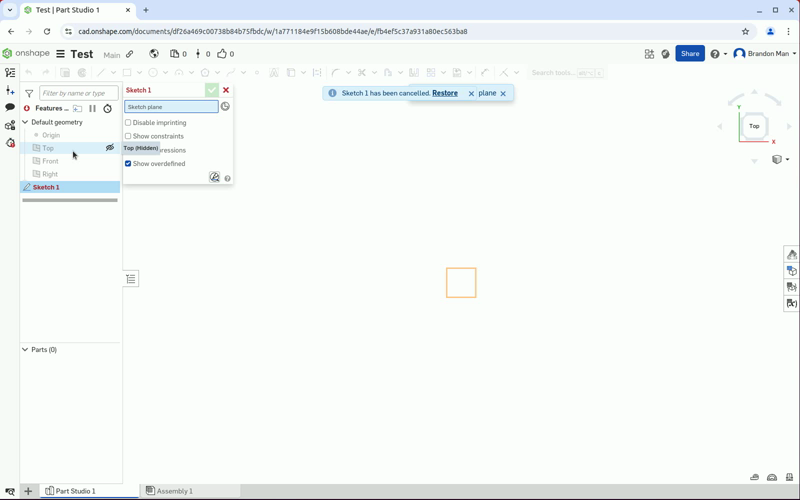
click(73, 150)
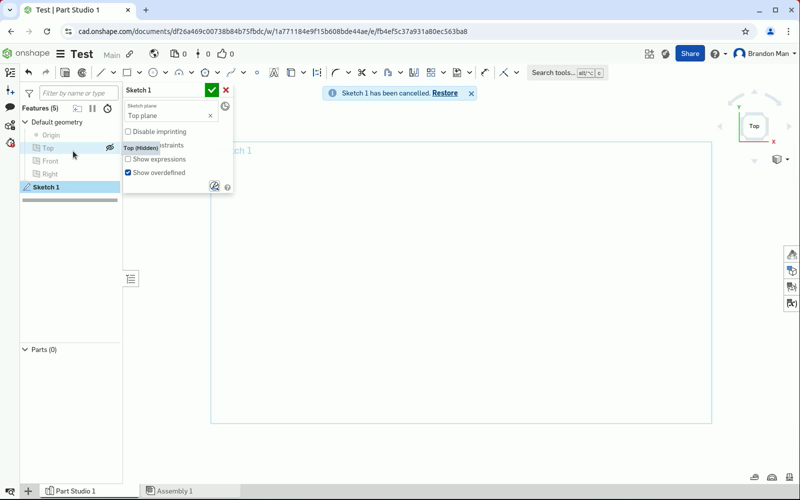
mouse_move(73, 352)
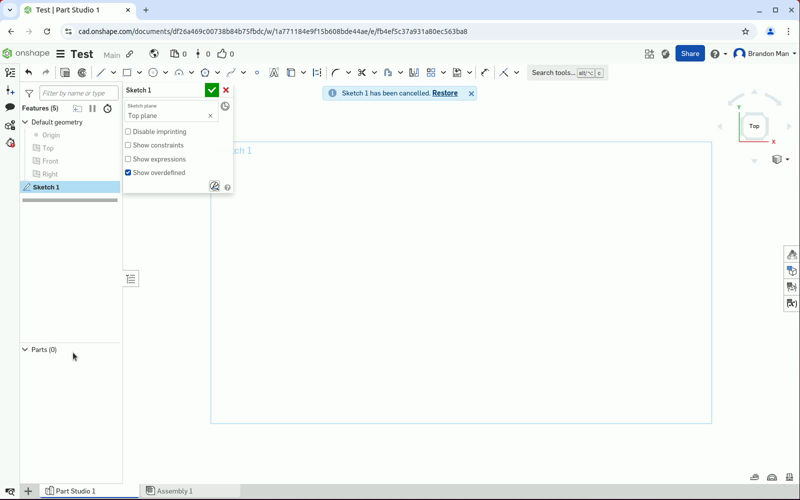
key(y)
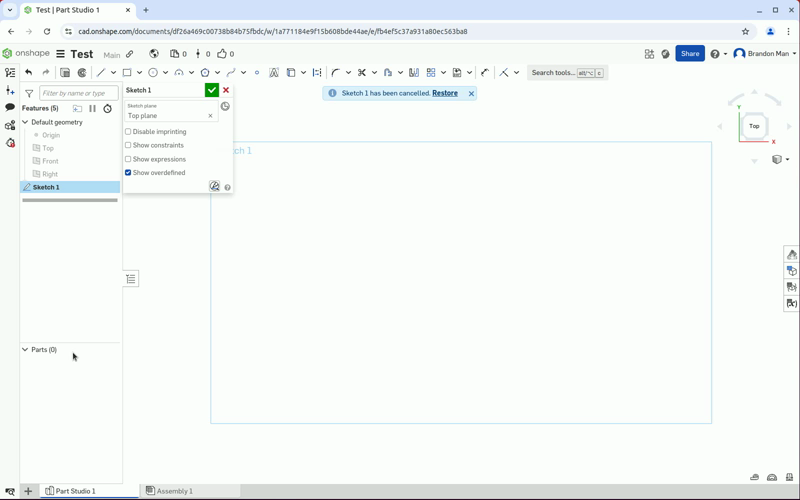
key(l)
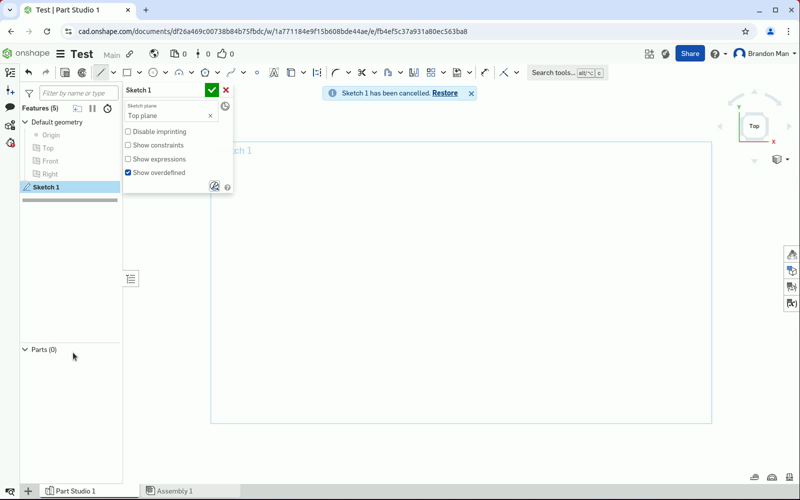
key_down(shift)
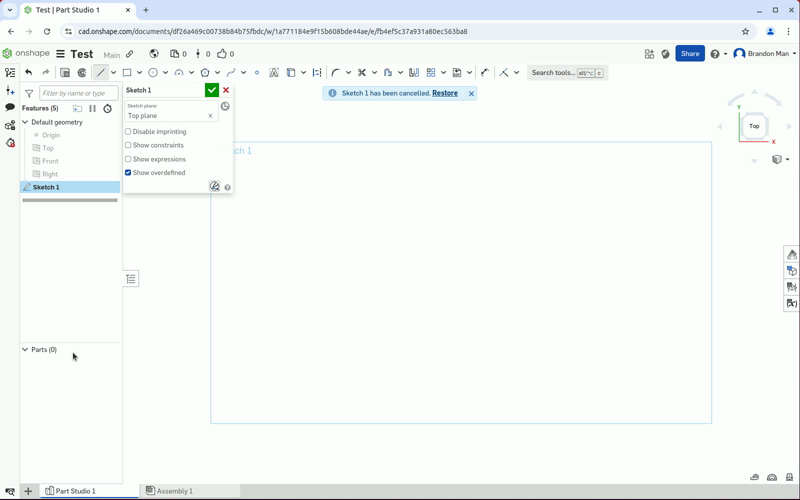
mouse_move(460, 336)
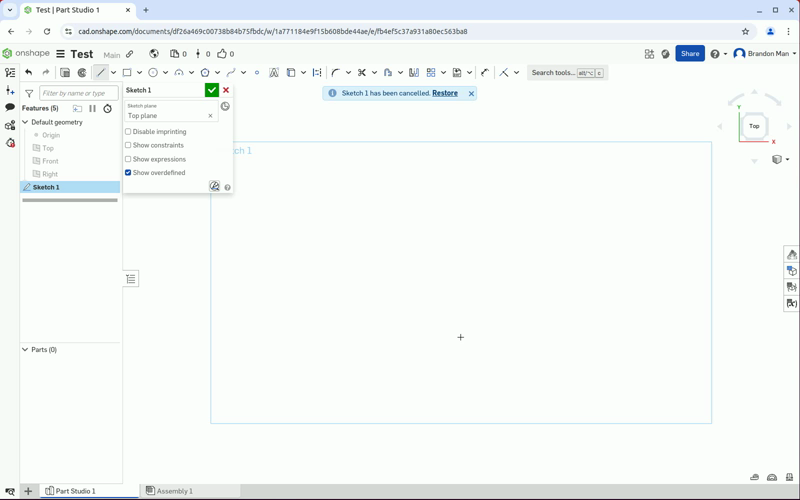
click(460, 336)
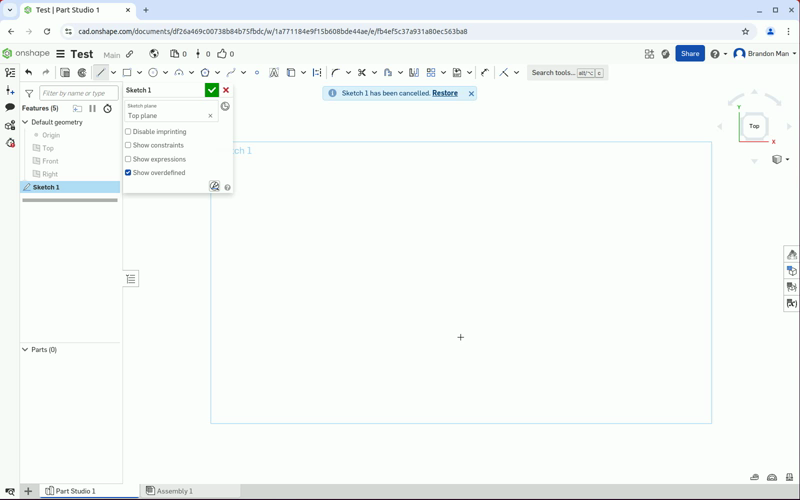
key_up(shift)
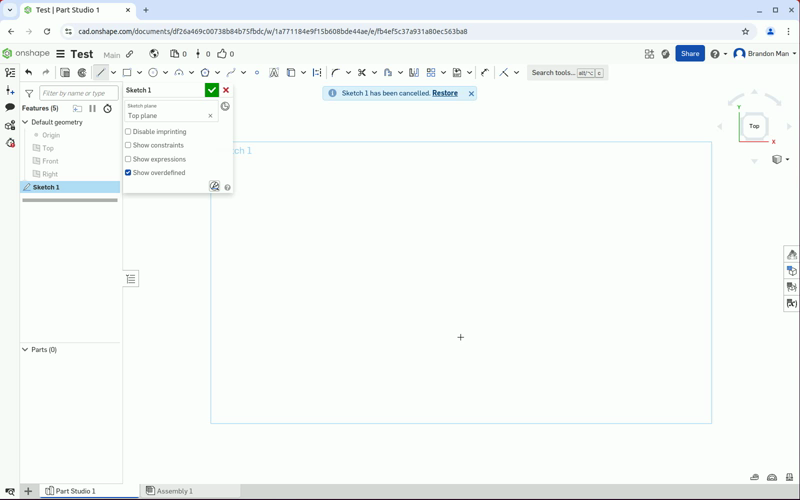
key_down(shift)
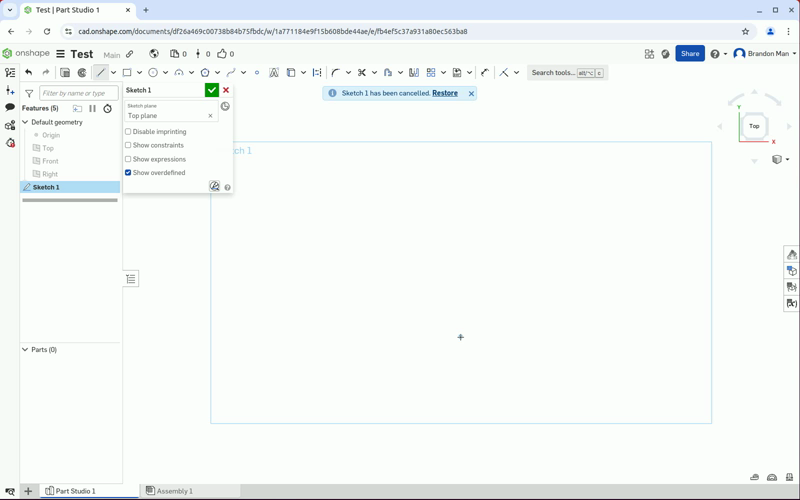
mouse_move(552, 335)
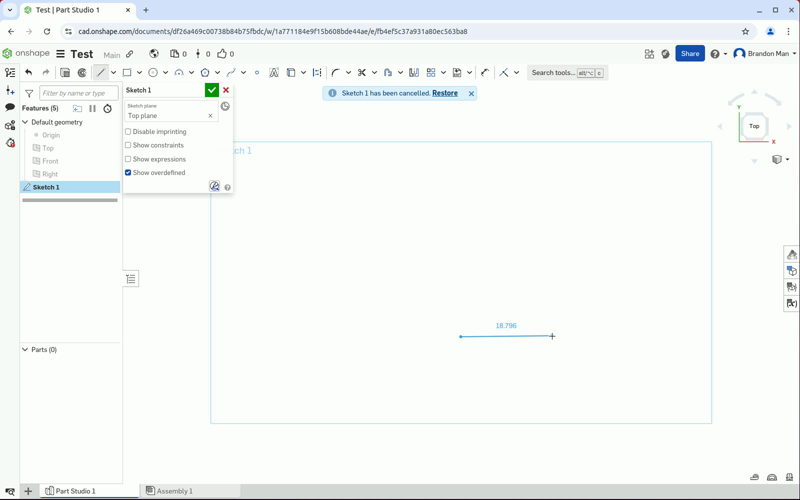
click(552, 335)
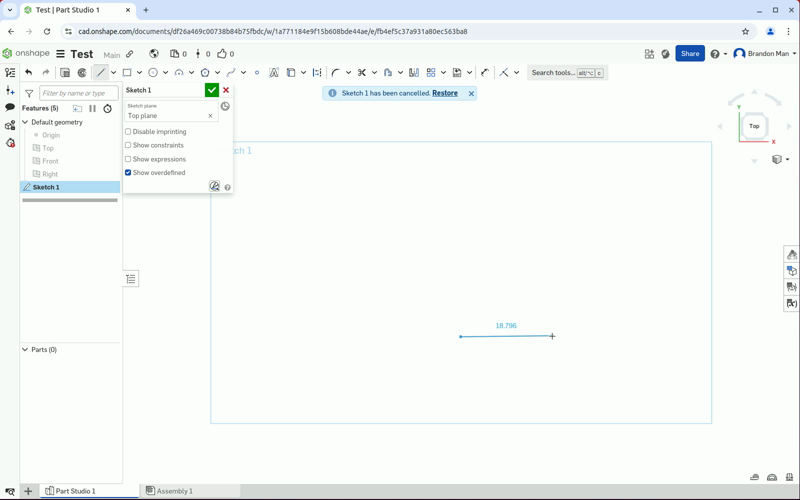
key_up(shift)
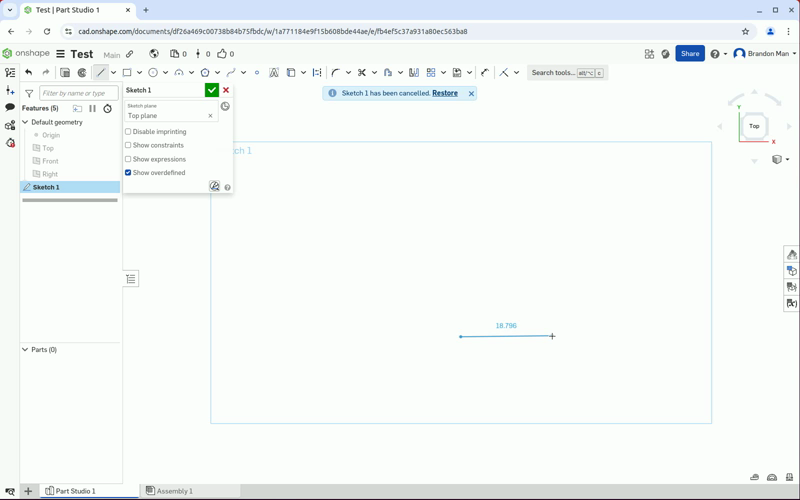
key_down(shift)
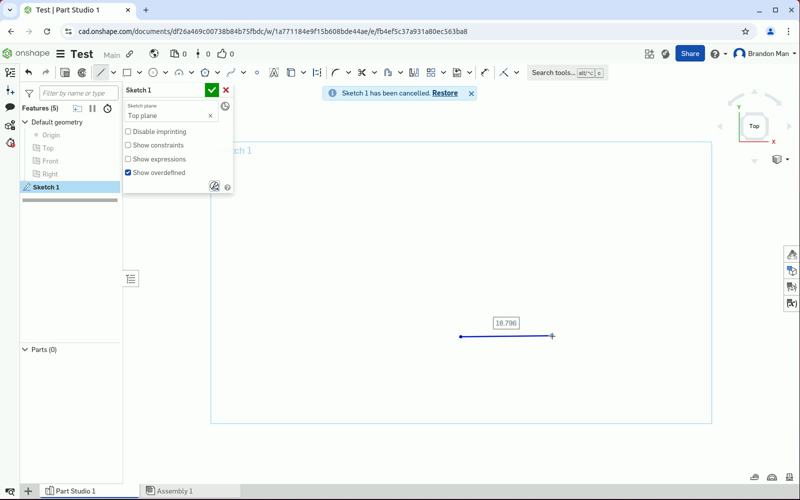
mouse_move(582, 335)
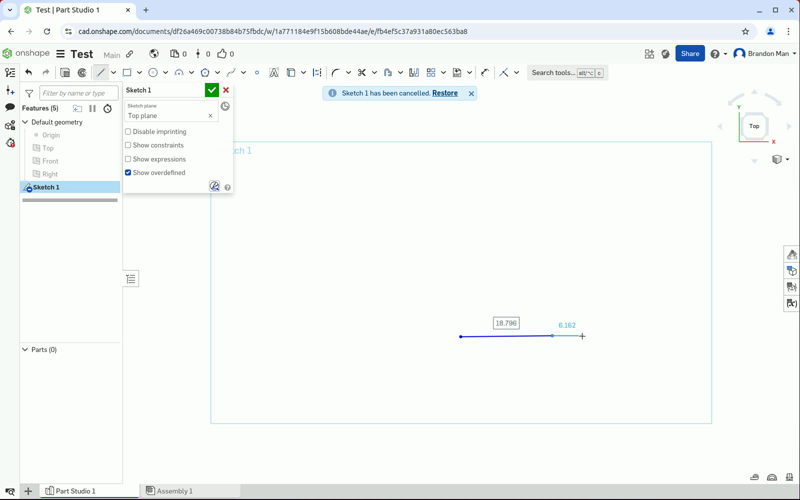
mouse_move(552, 314)
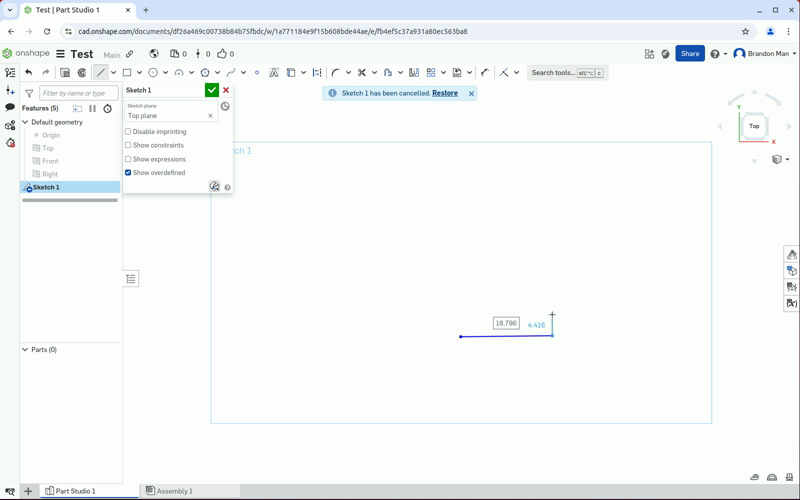
click(552, 314)
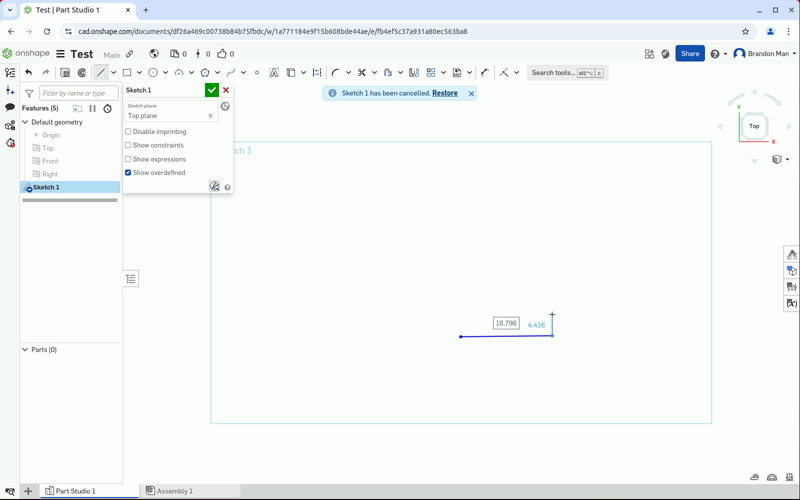
key_up(shift)
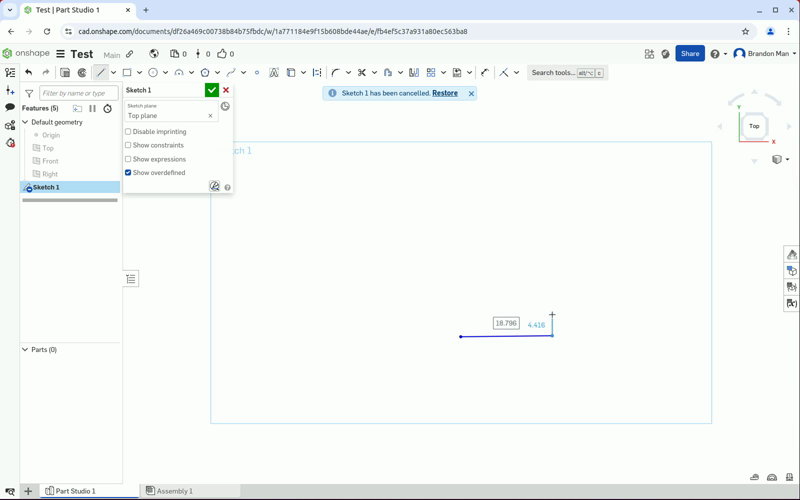
key_down(shift)
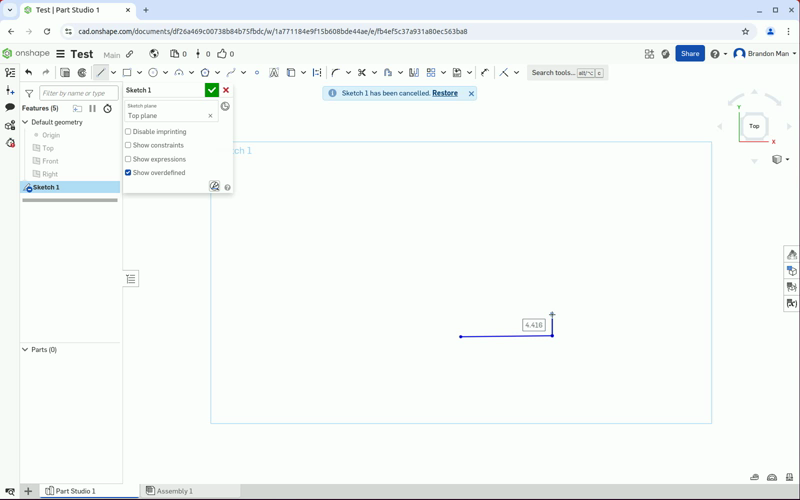
mouse_move(582, 314)
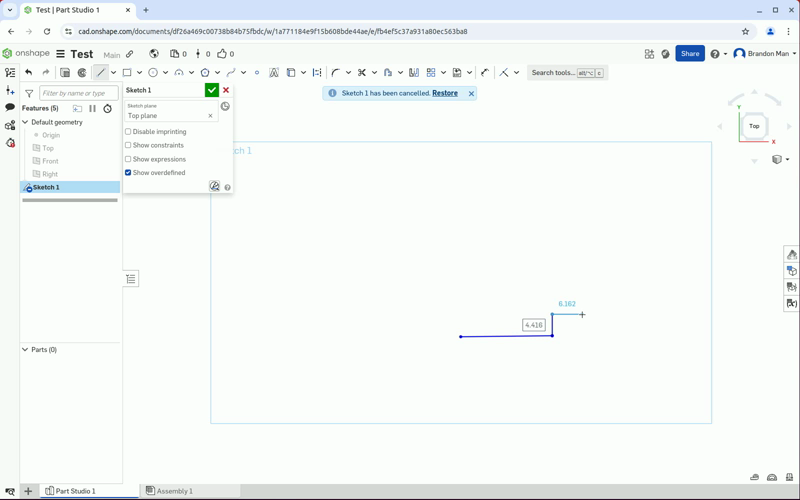
mouse_move(573, 314)
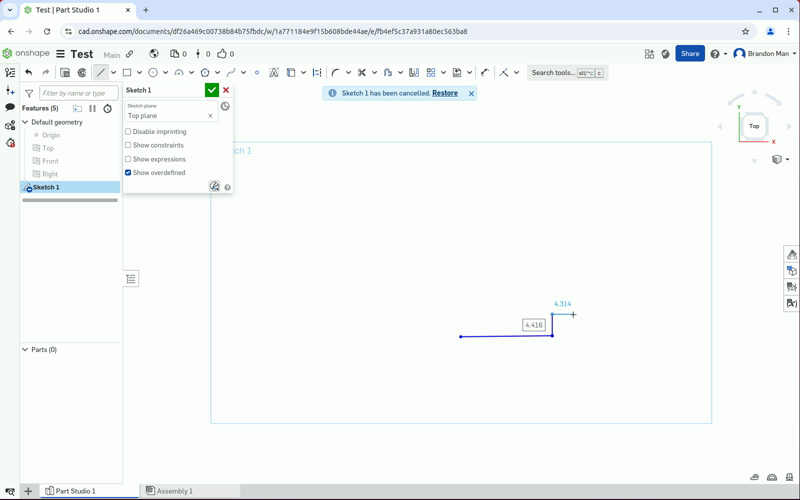
click(573, 314)
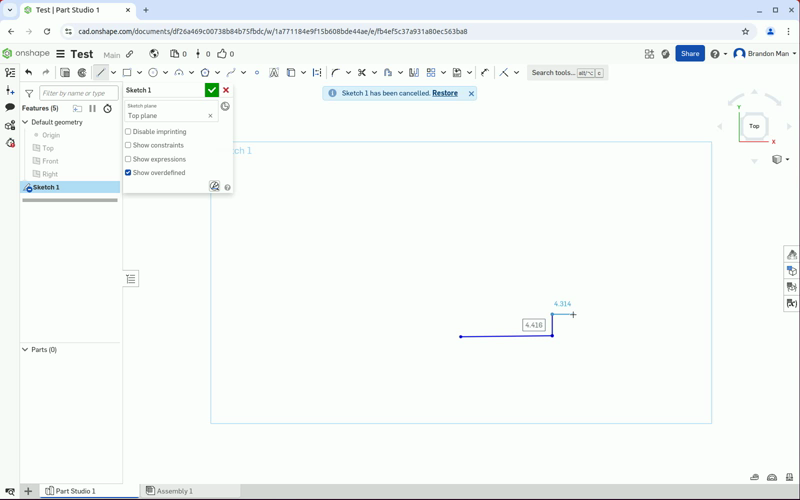
key_up(shift)
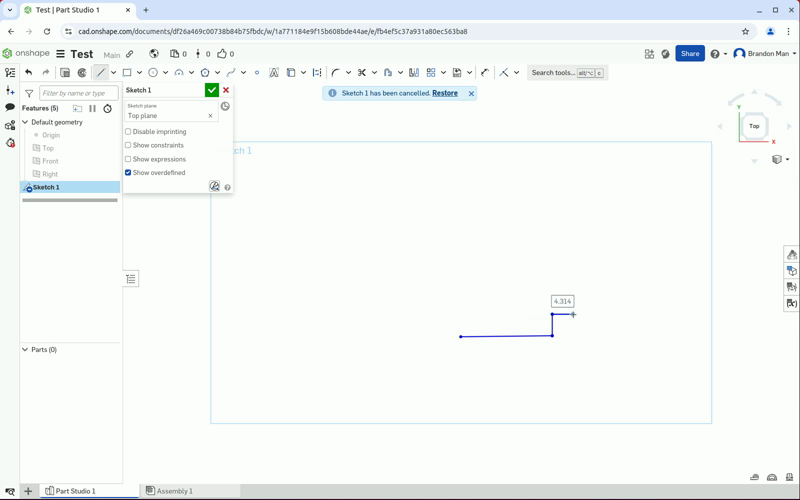
key_down(shift)
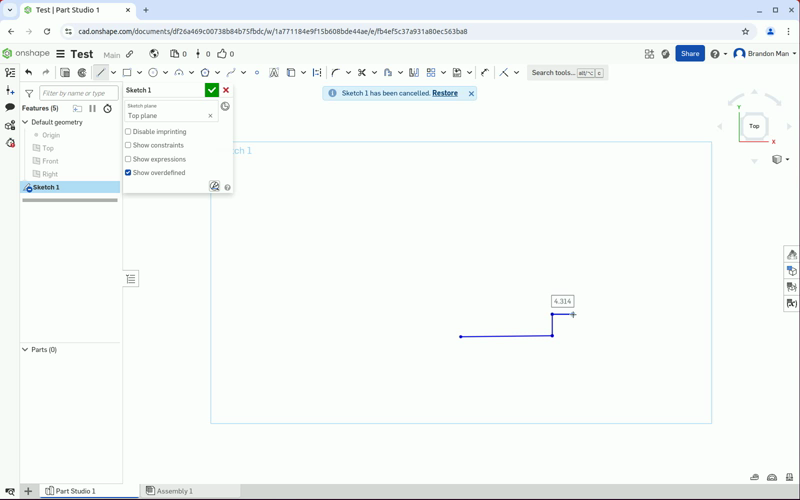
mouse_move(589, 314)
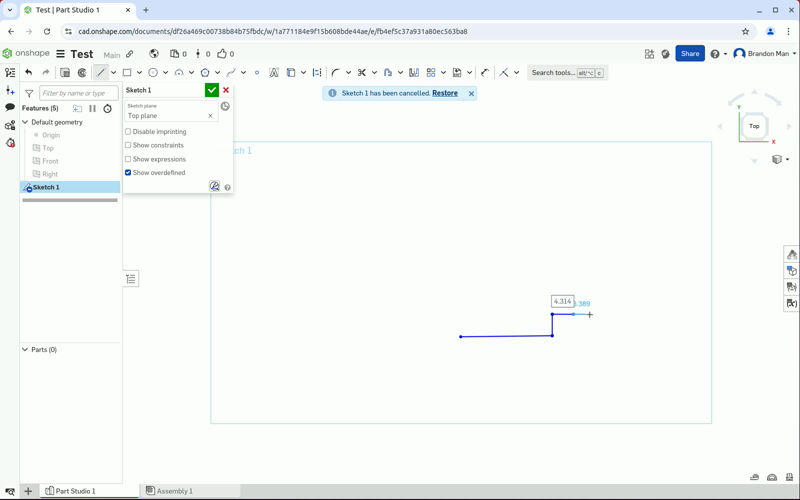
mouse_move(573, 284)
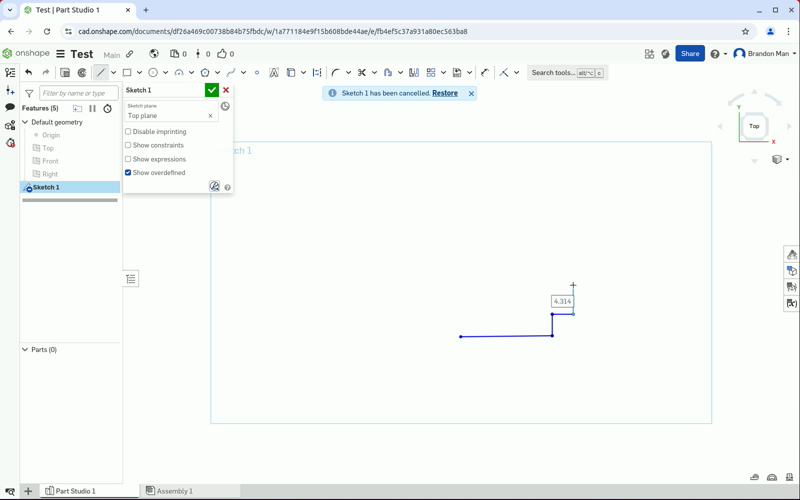
click(573, 284)
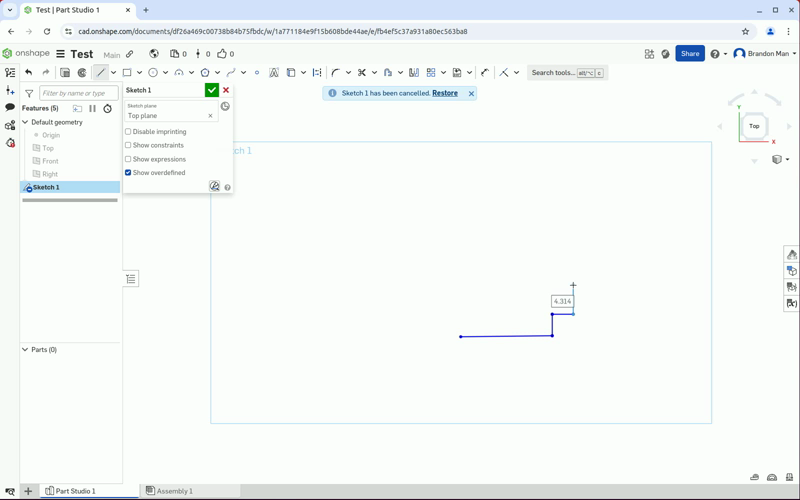
key_up(shift)
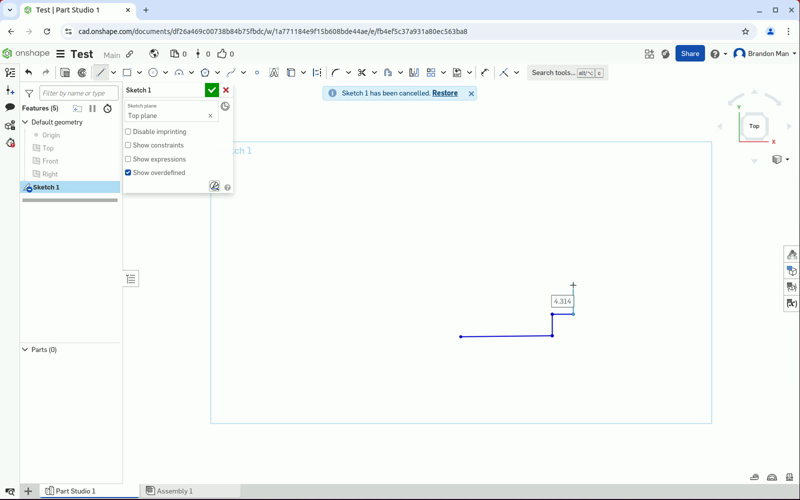
key_down(shift)
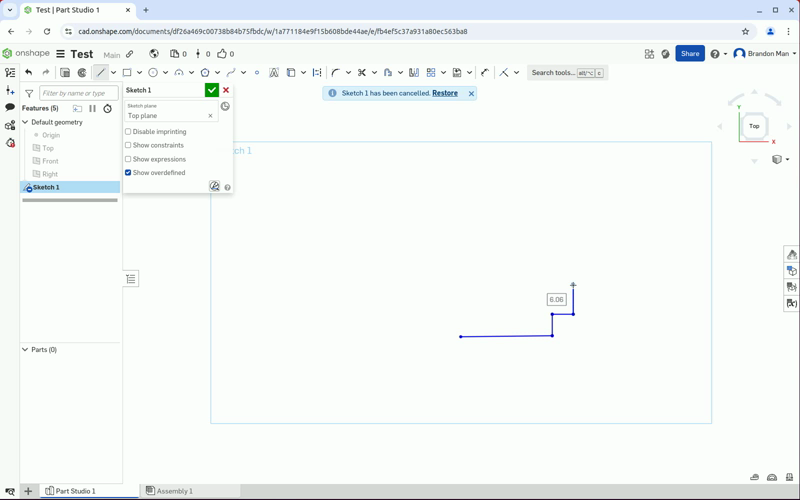
mouse_move(589, 284)
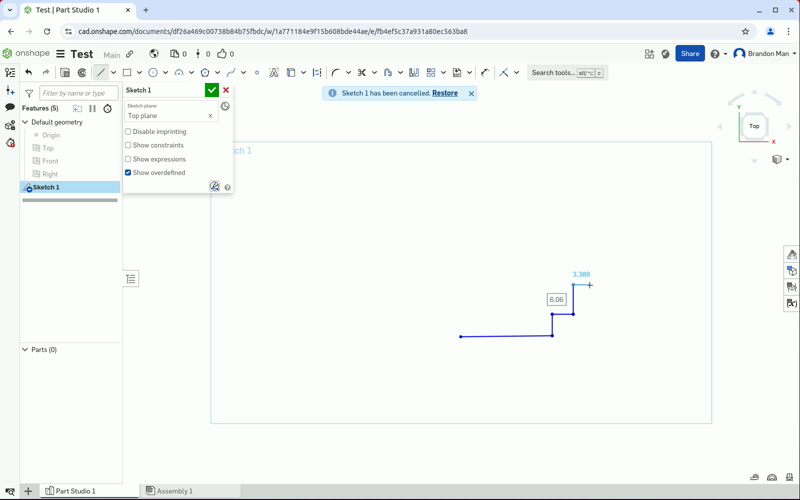
mouse_move(552, 284)
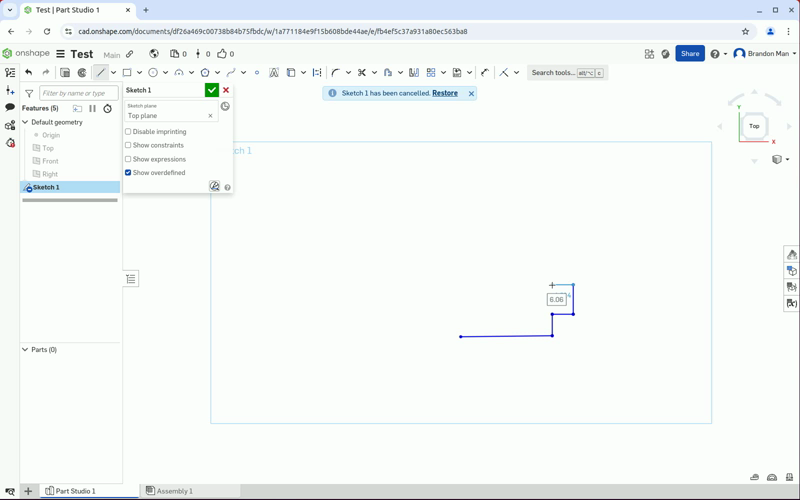
click(552, 284)
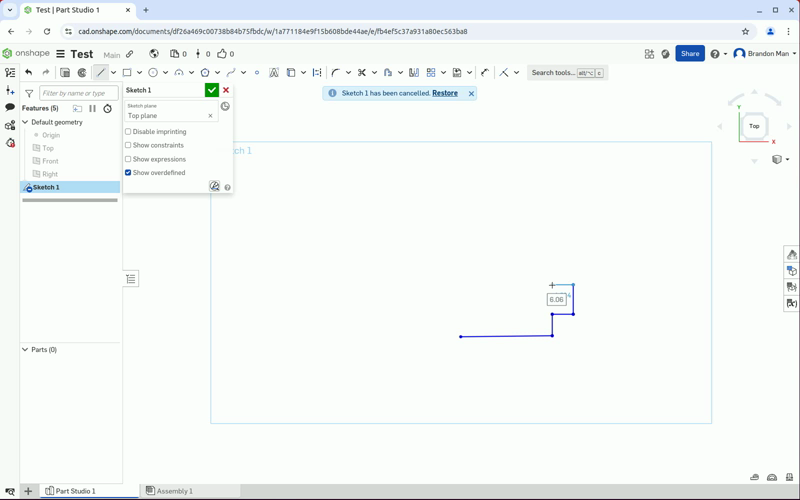
key_up(shift)
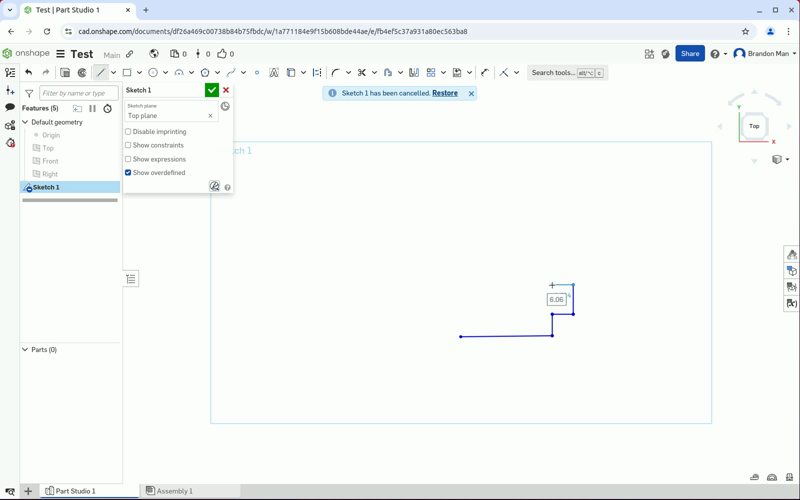
key_down(shift)
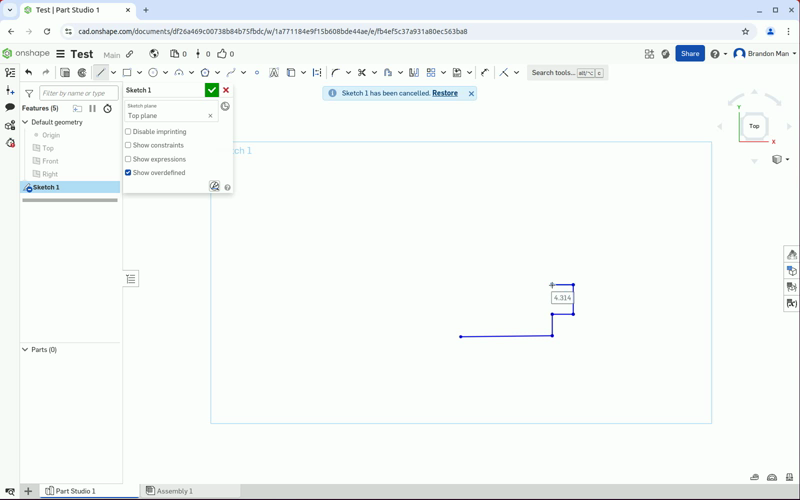
mouse_move(582, 284)
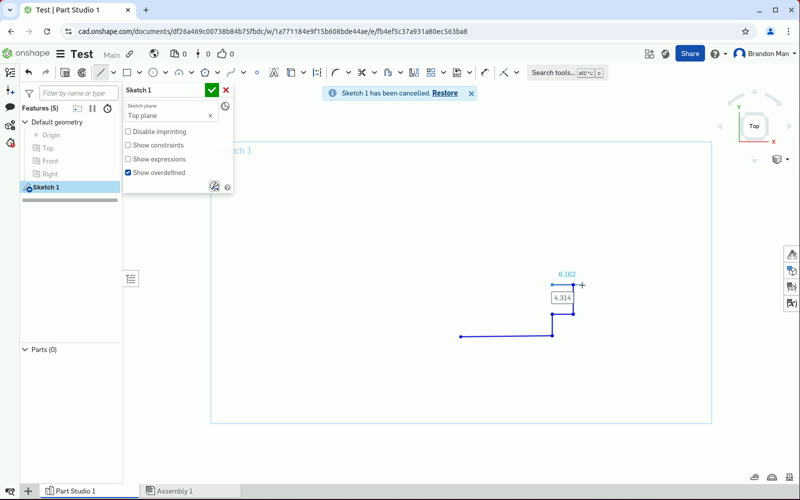
mouse_move(552, 294)
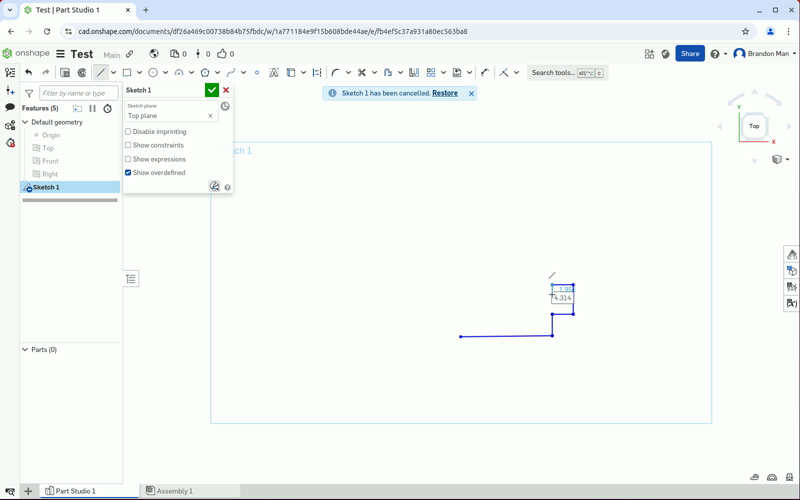
click(552, 294)
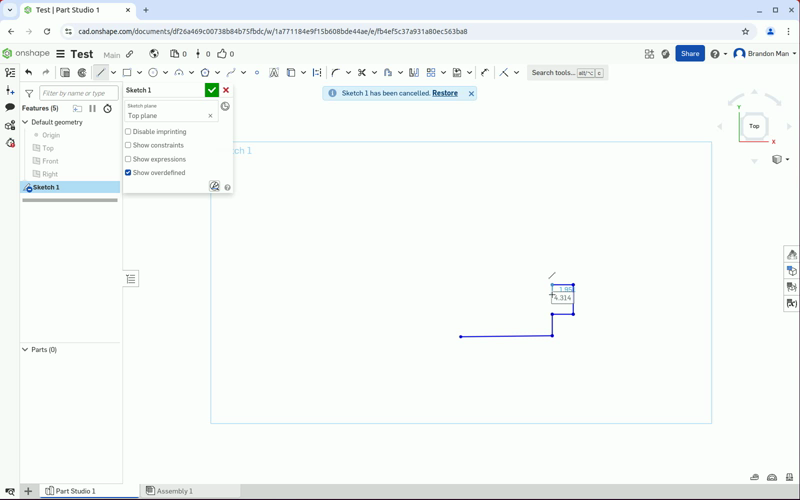
key_up(shift)
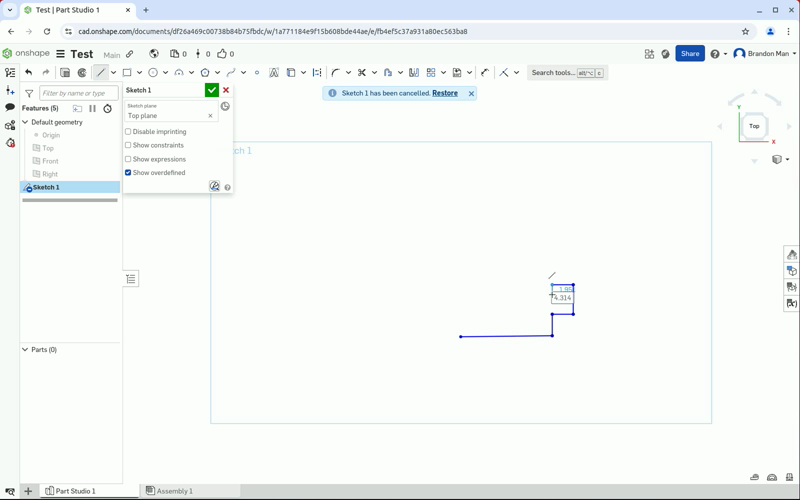
key_down(shift)
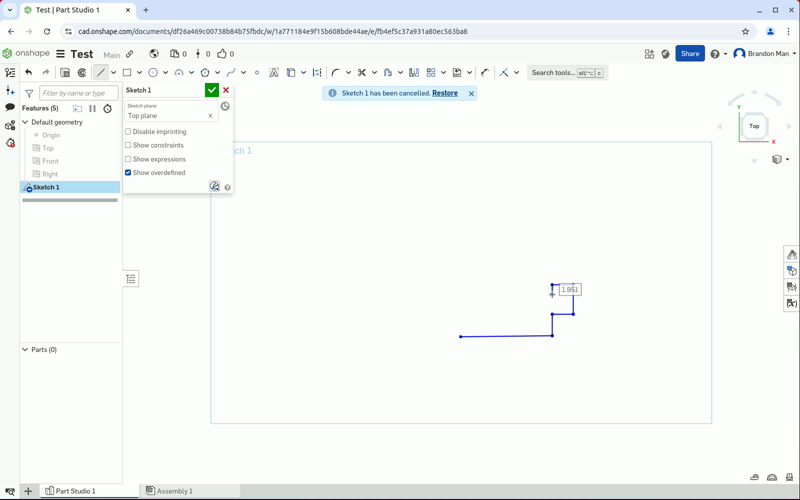
mouse_move(582, 294)
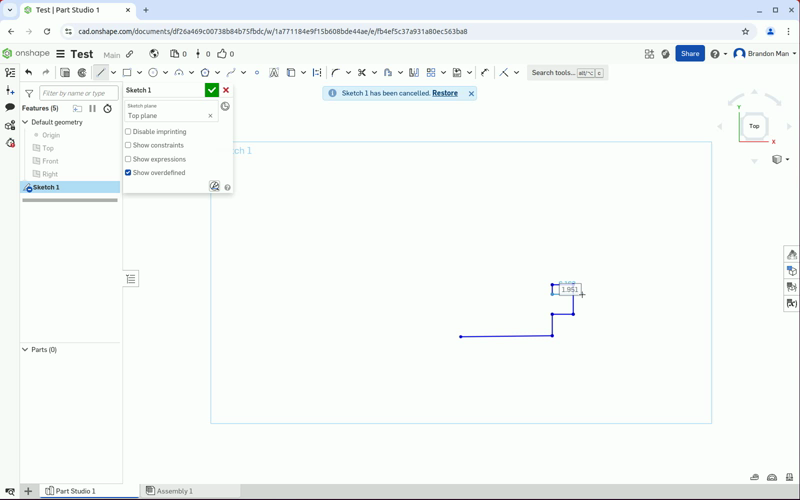
mouse_move(527, 294)
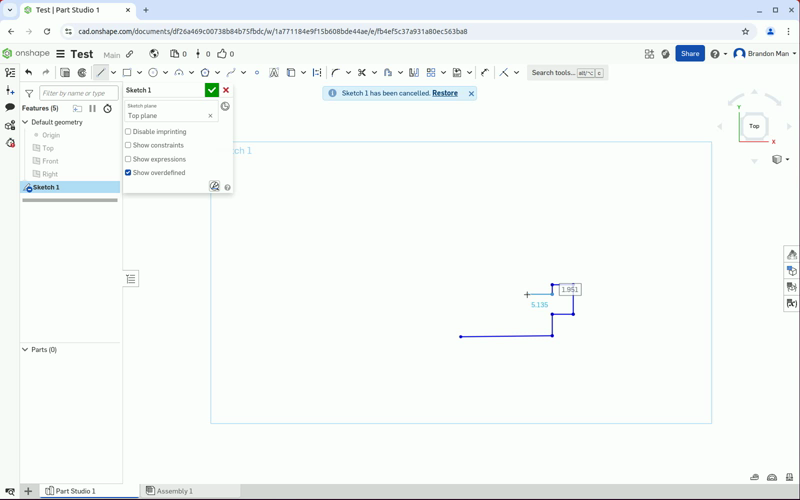
click(527, 294)
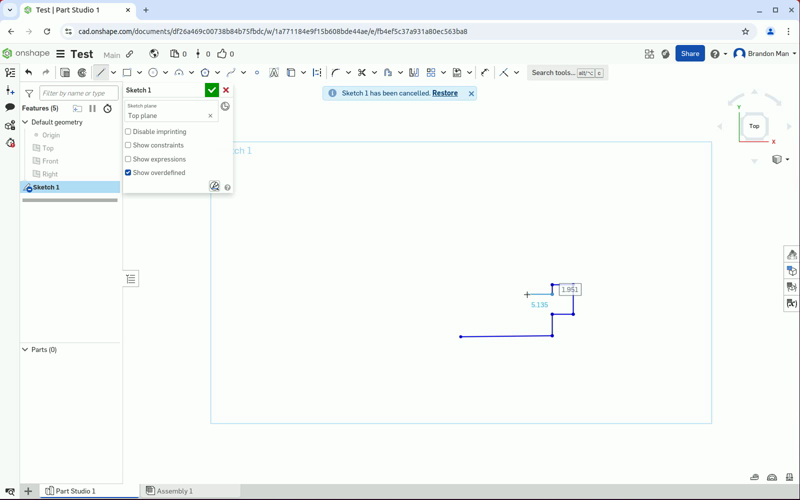
key_up(shift)
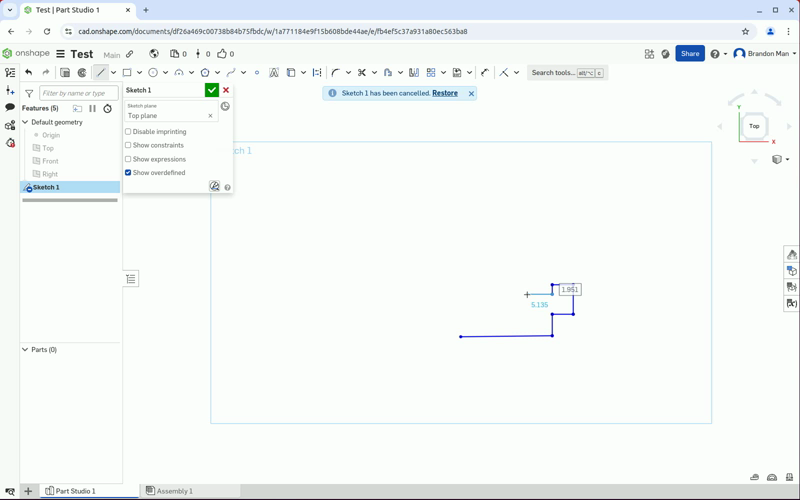
key_down(shift)
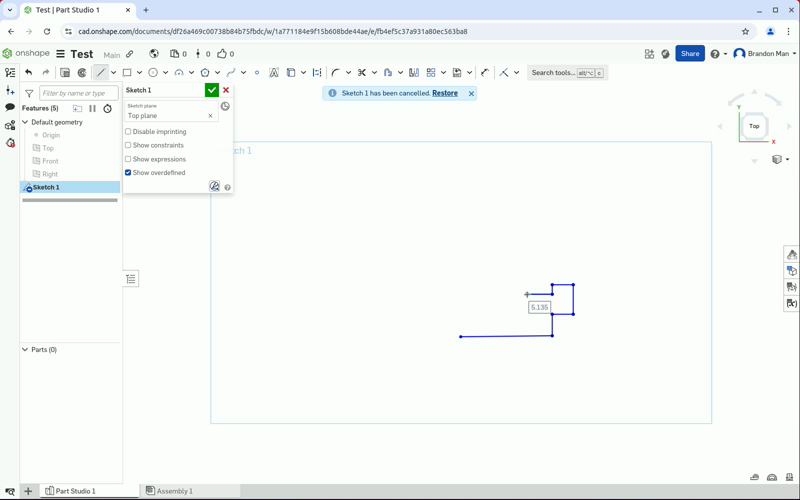
mouse_move(557, 294)
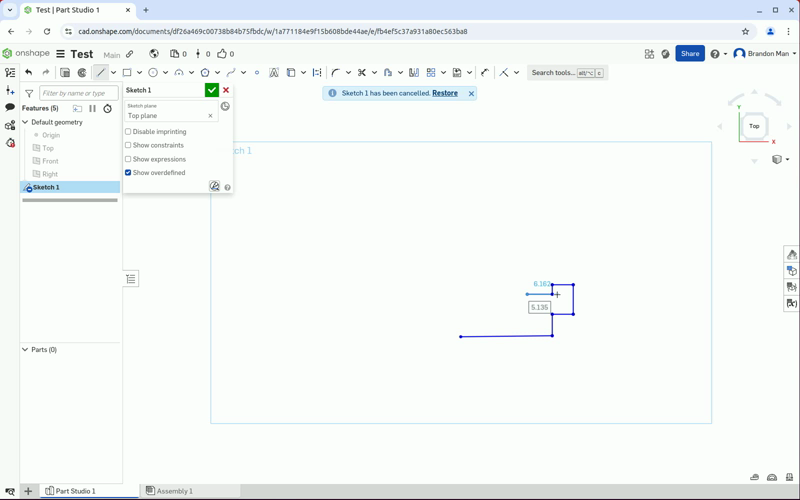
mouse_move(527, 283)
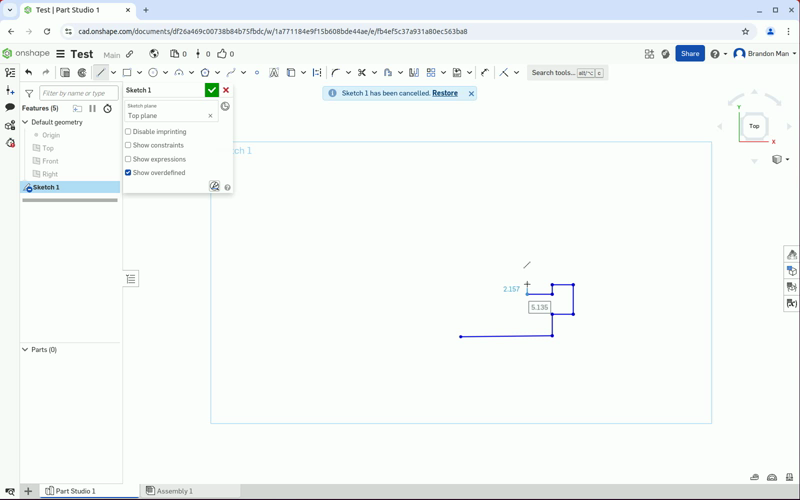
click(527, 283)
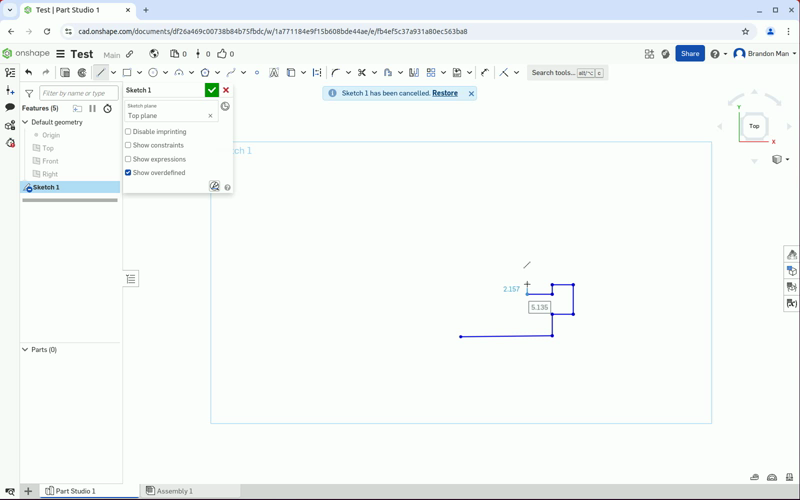
key_up(shift)
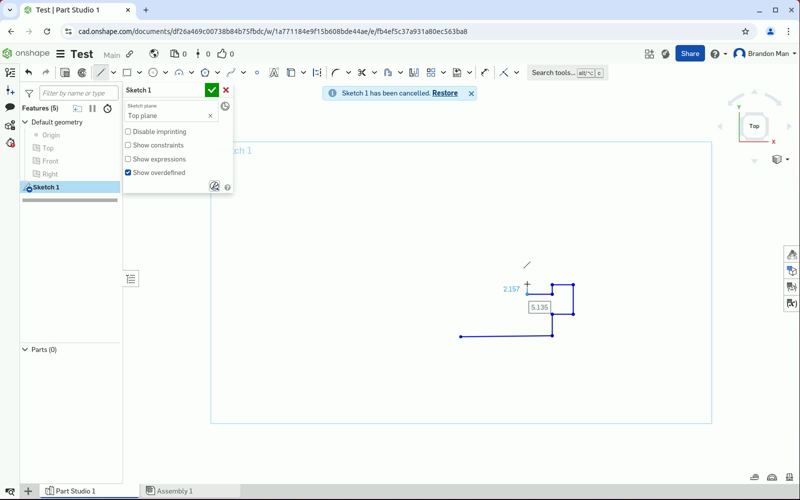
key_down(shift)
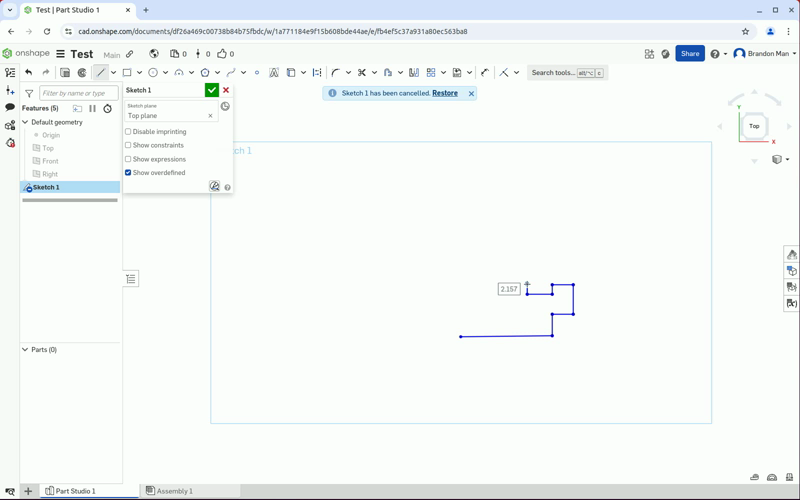
mouse_move(557, 283)
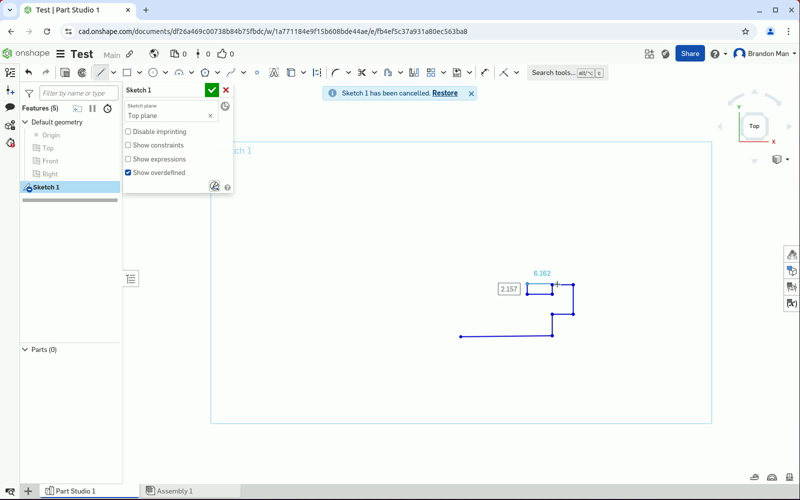
mouse_move(503, 283)
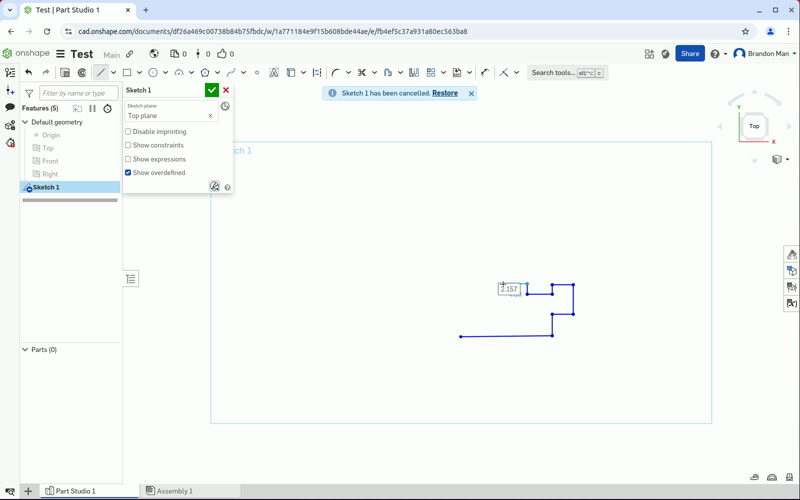
click(503, 283)
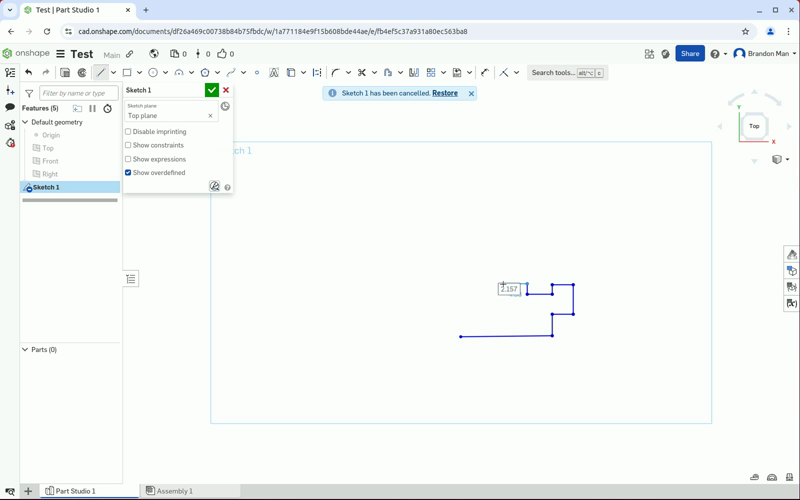
key_up(shift)
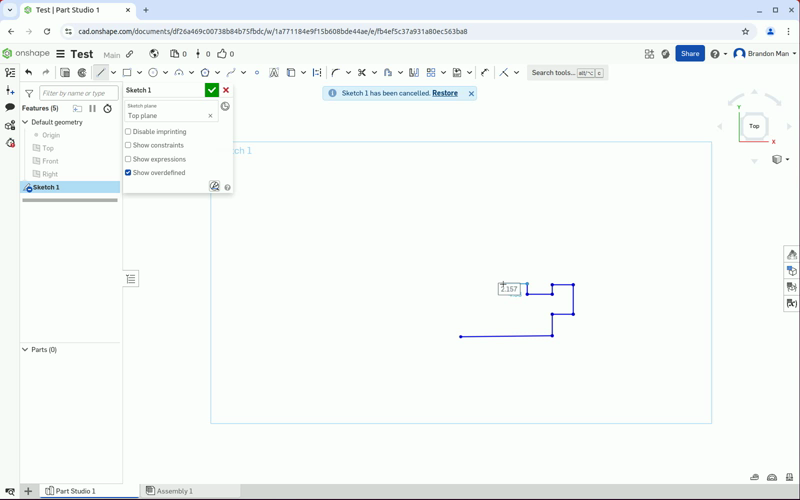
key_down(shift)
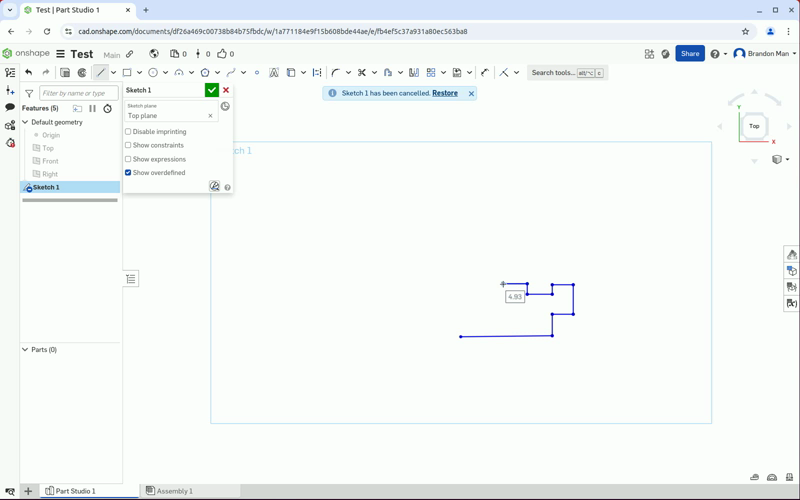
mouse_move(533, 283)
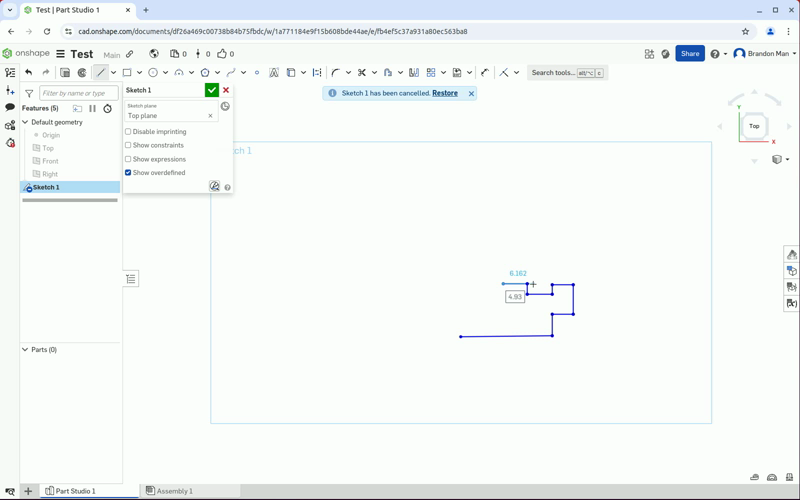
mouse_move(503, 294)
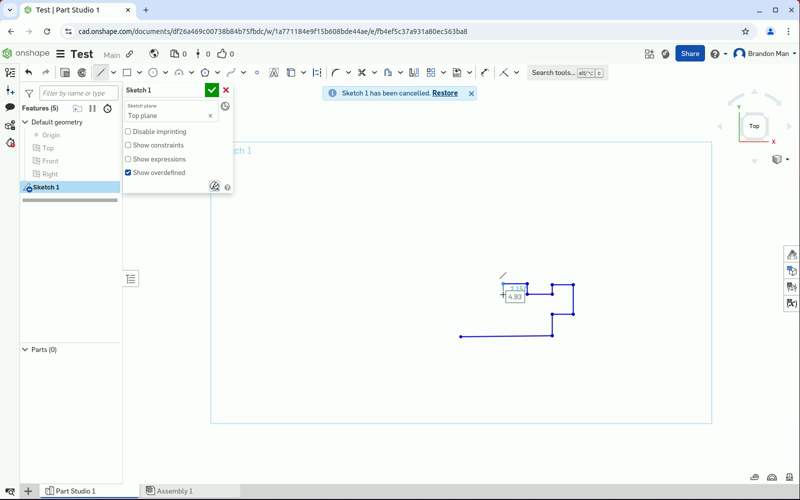
click(503, 294)
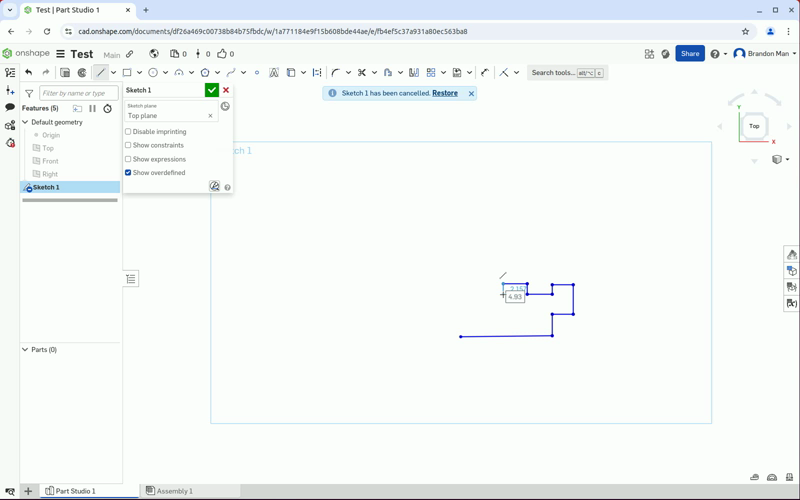
key_up(shift)
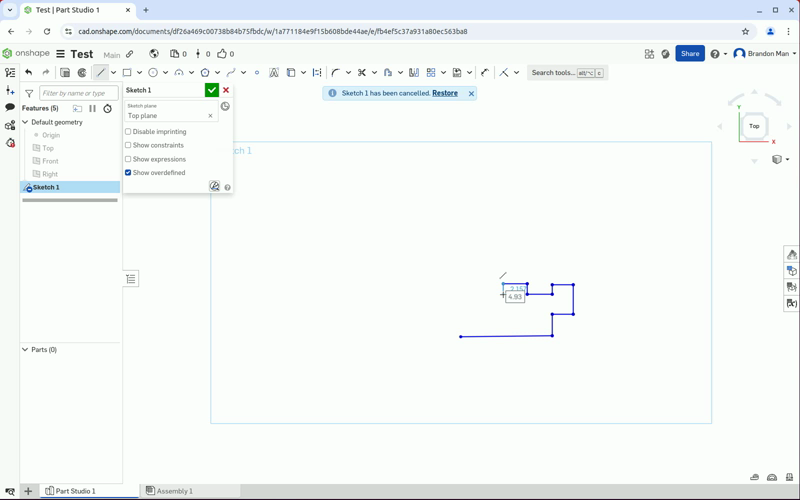
key_down(shift)
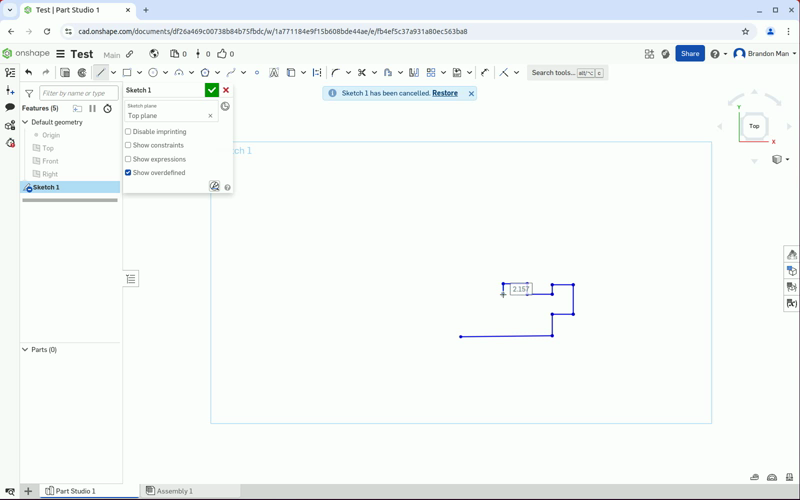
mouse_move(533, 294)
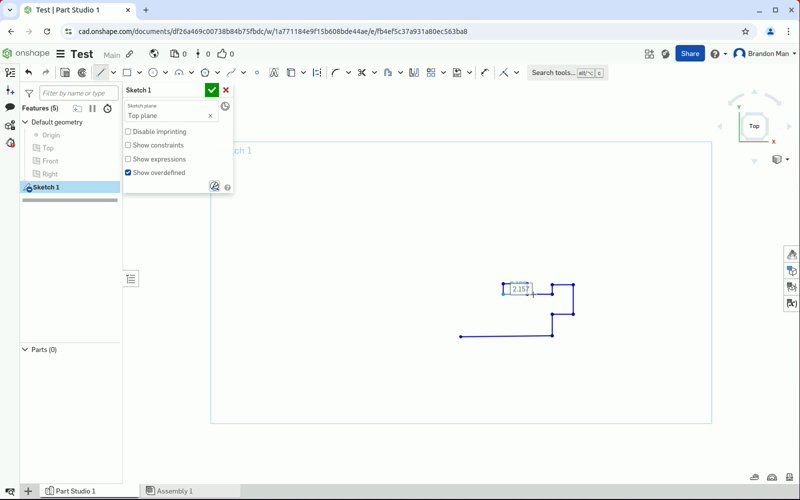
mouse_move(491, 294)
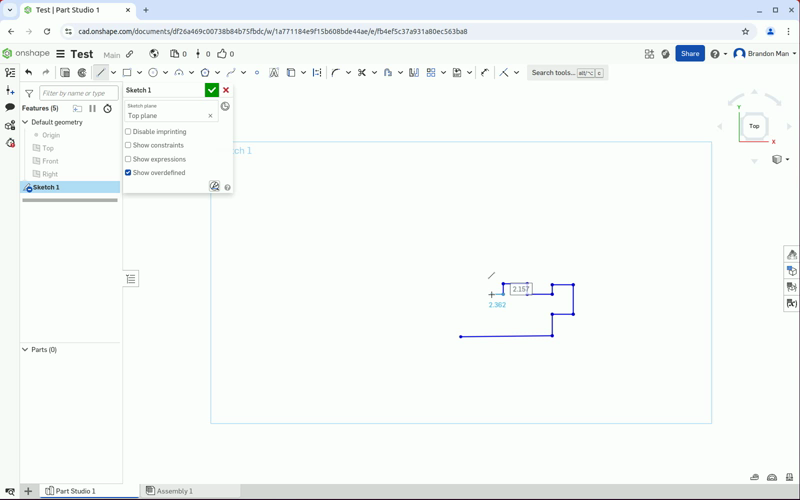
click(491, 294)
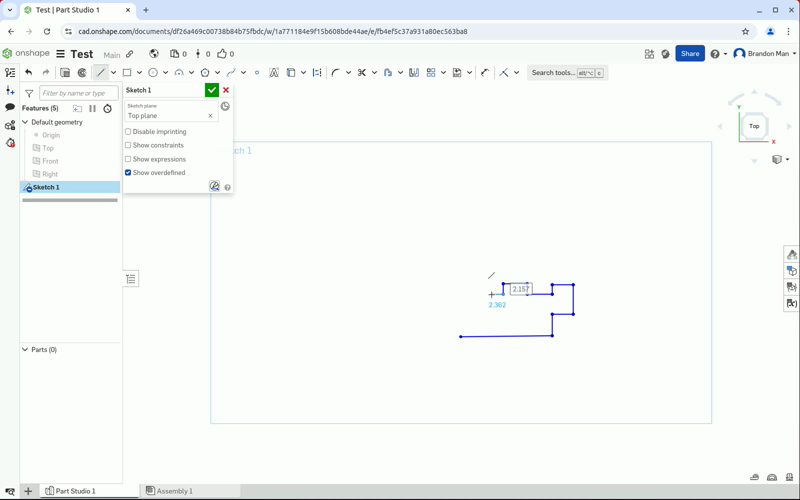
key_up(shift)
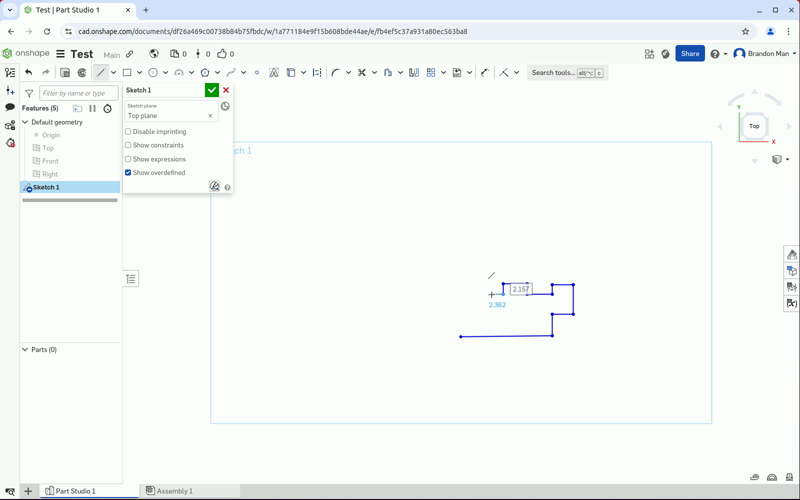
key_down(shift)
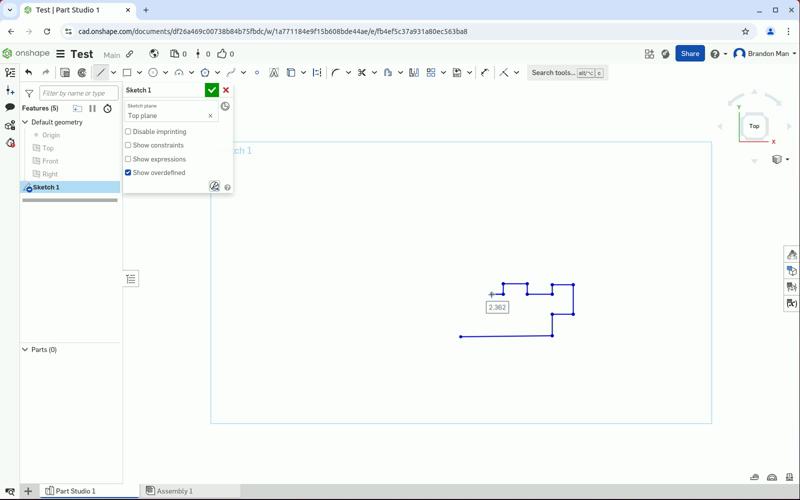
mouse_move(521, 294)
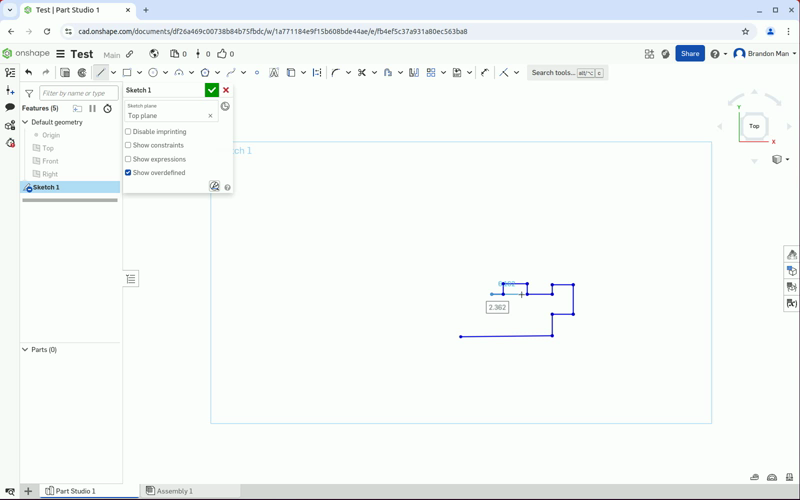
mouse_move(491, 283)
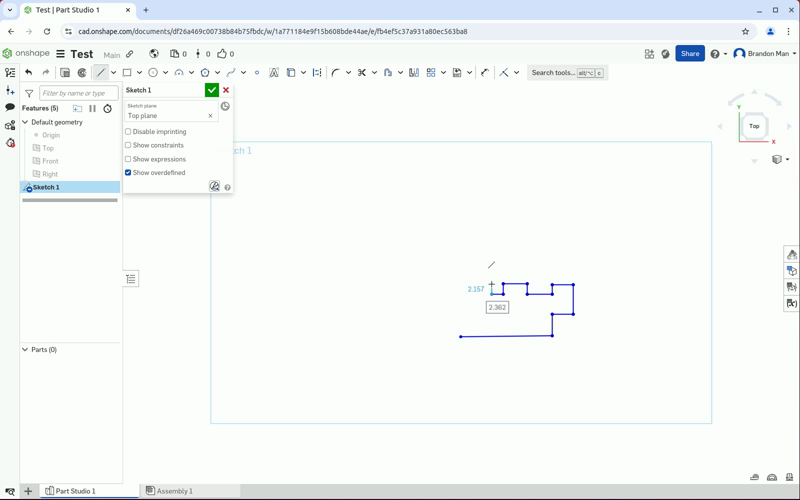
click(491, 283)
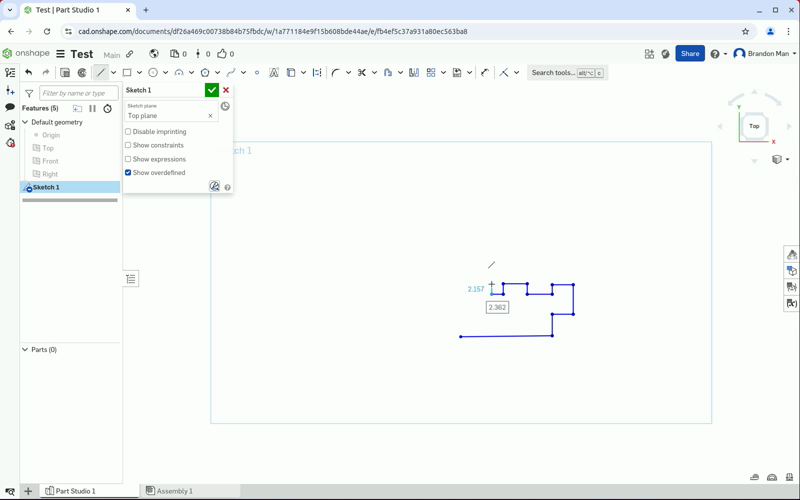
key_up(shift)
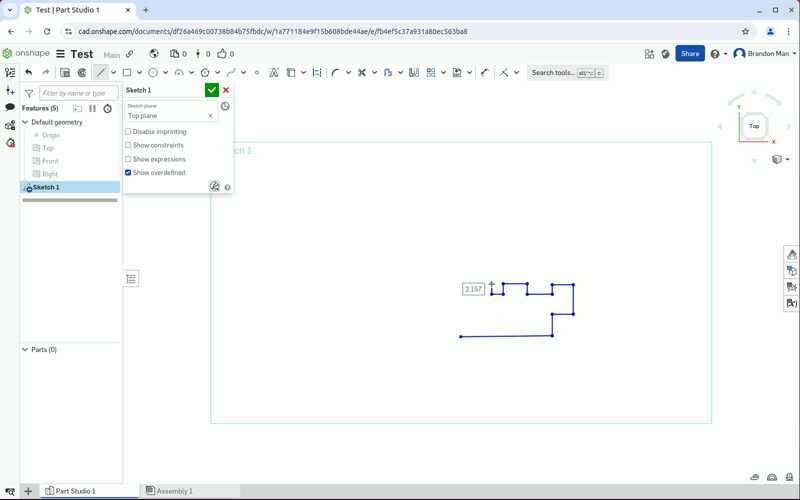
key_down(shift)
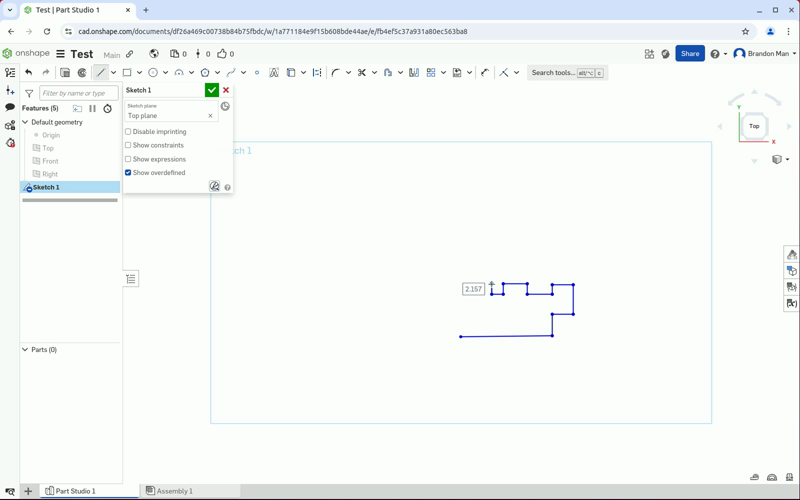
mouse_move(521, 283)
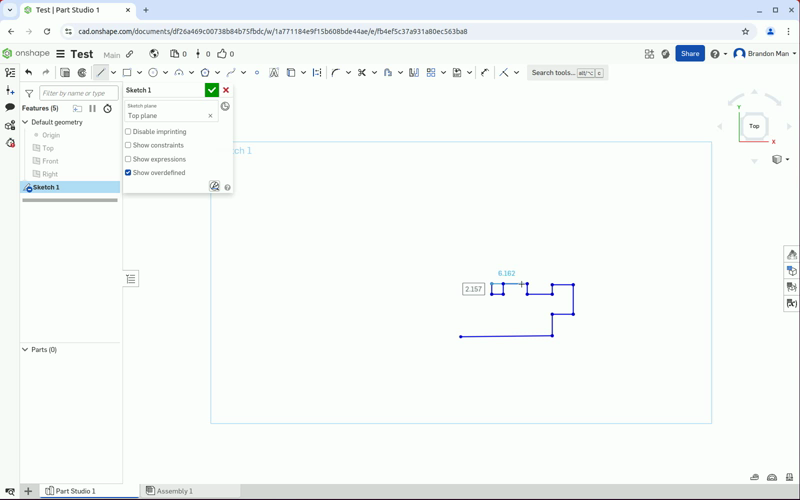
mouse_move(460, 283)
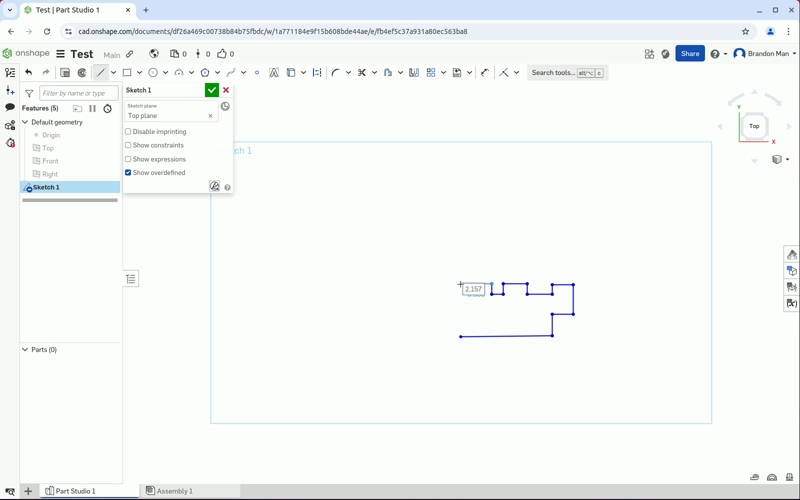
click(460, 283)
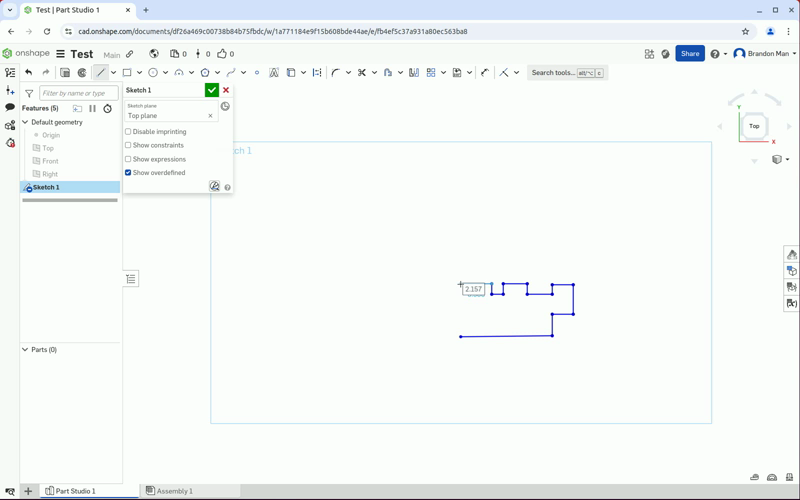
key_up(shift)
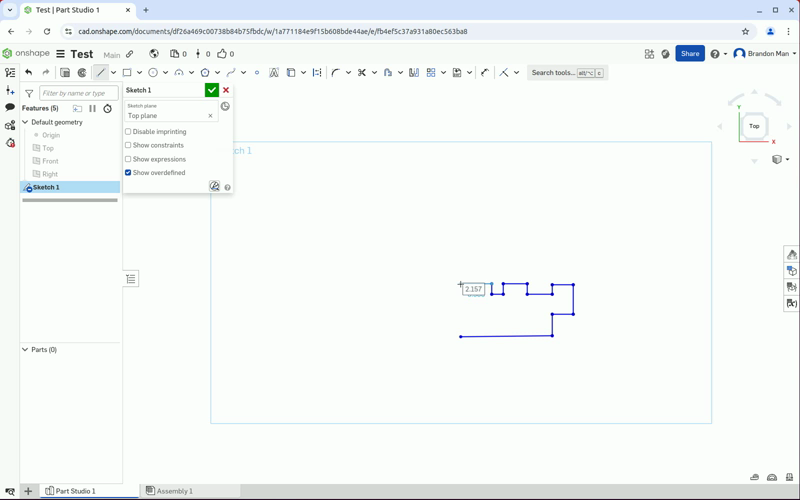
mouse_move(490, 283)
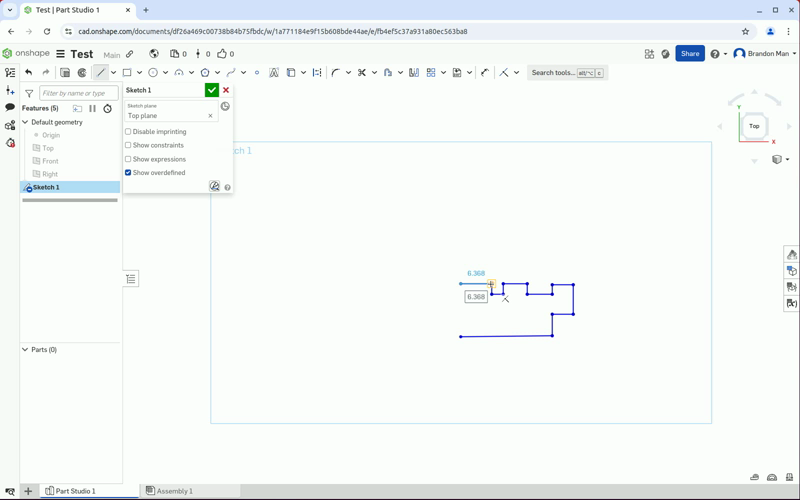
key_down(shift)
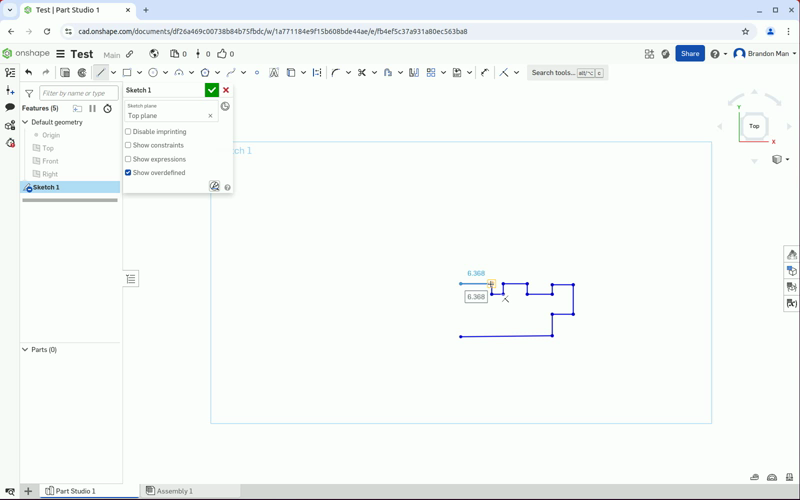
mouse_move(460, 336)
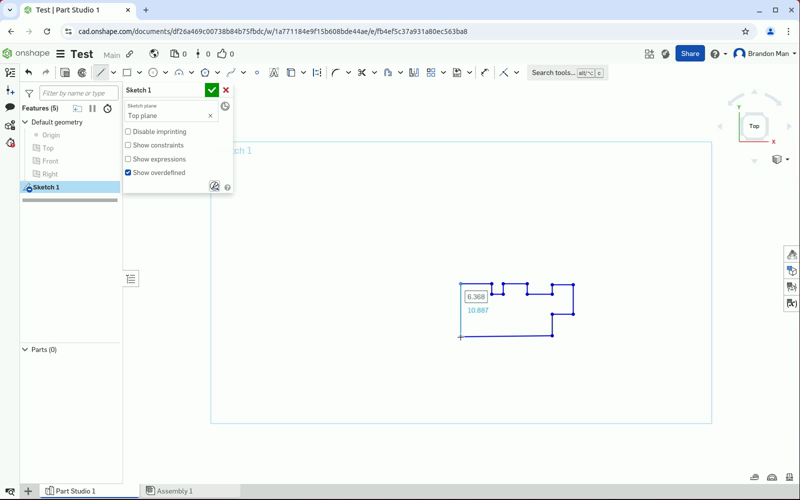
key_up(shift)
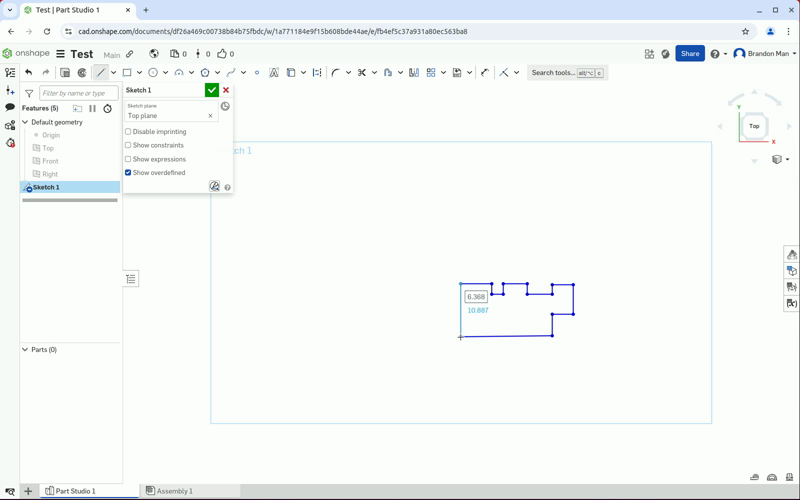
click(460, 336)
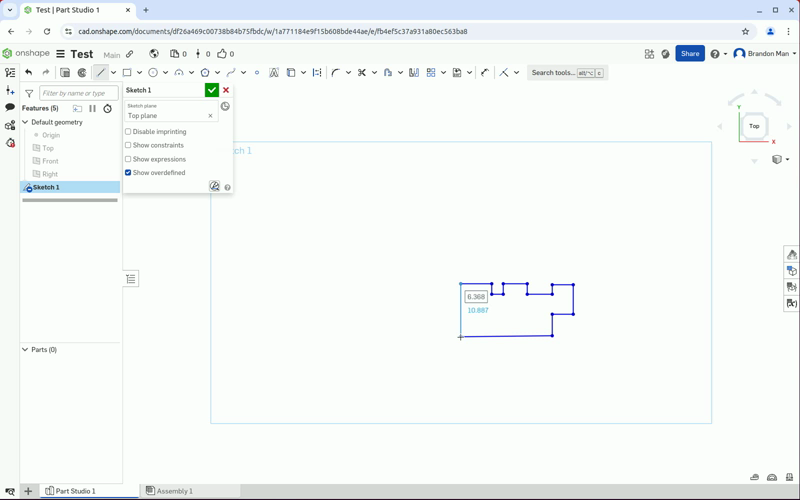
key(esc)
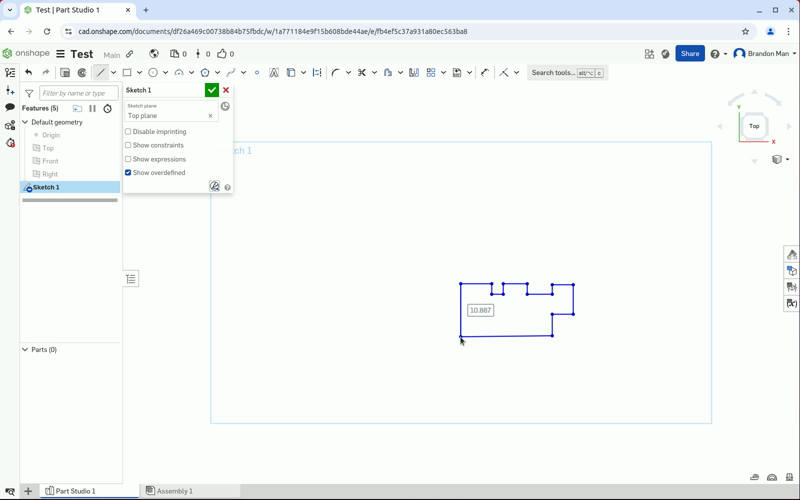
mouse_move(473, 295)
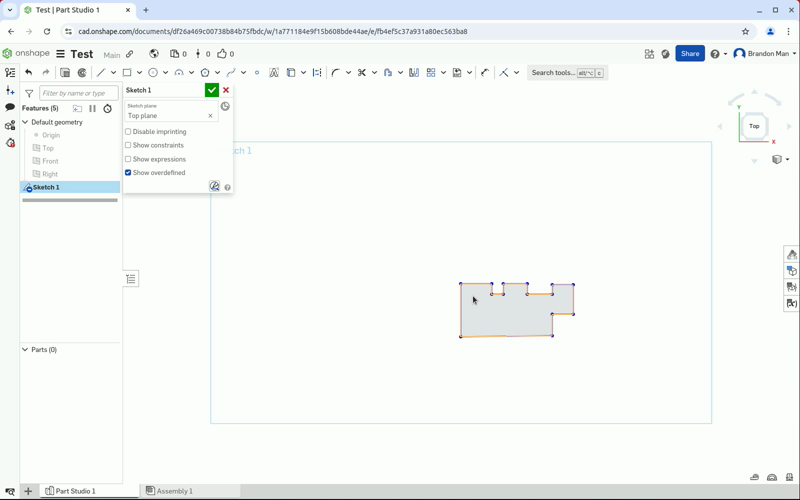
click(473, 295)
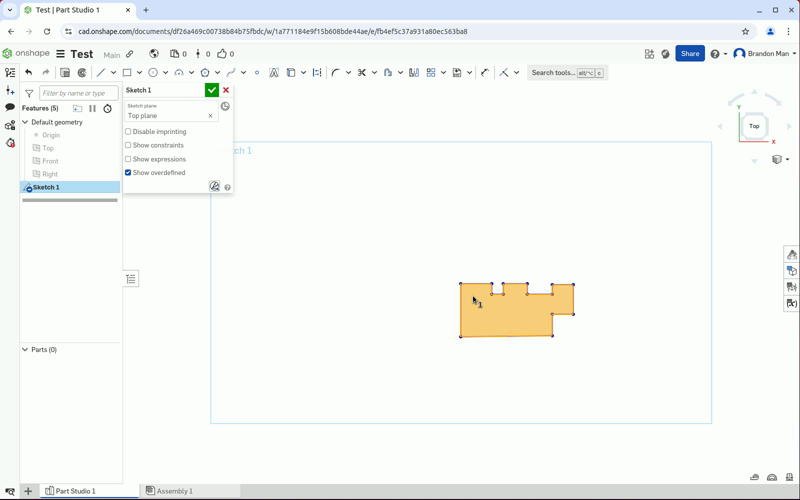
mouse_move(73, 352)
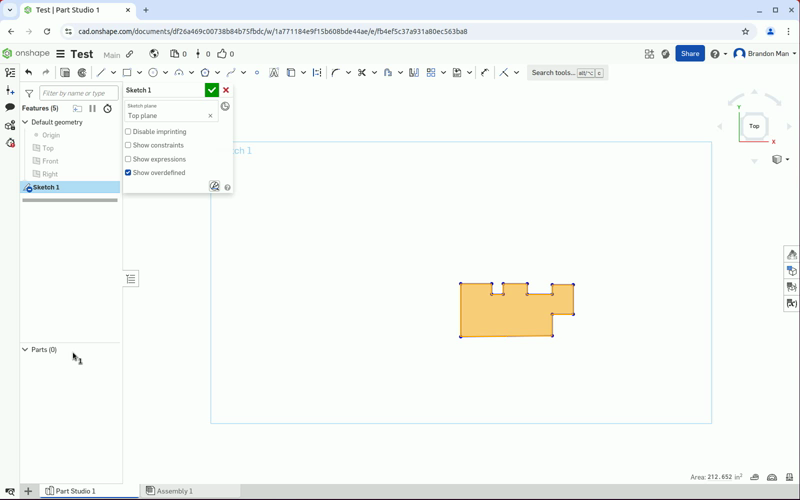
key(shift+y)
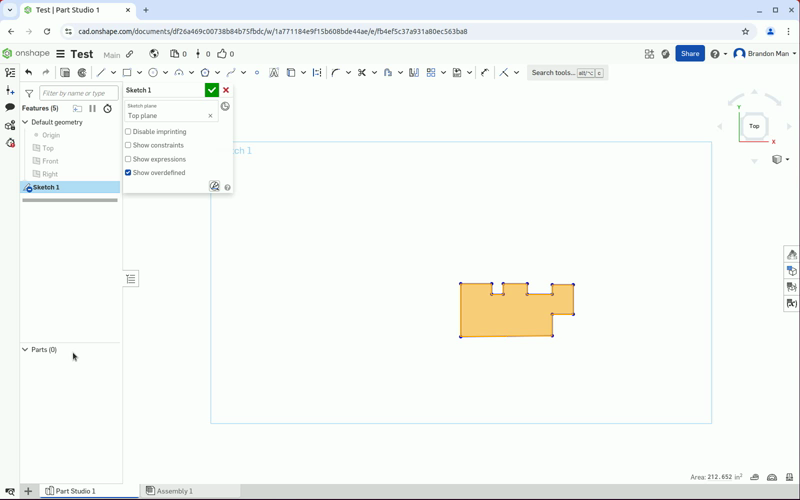
key(shift+e)
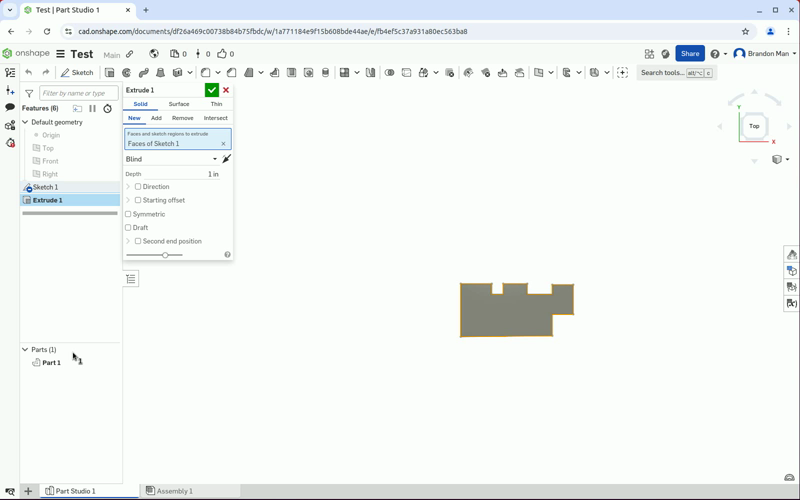
mouse_move(143, 106)
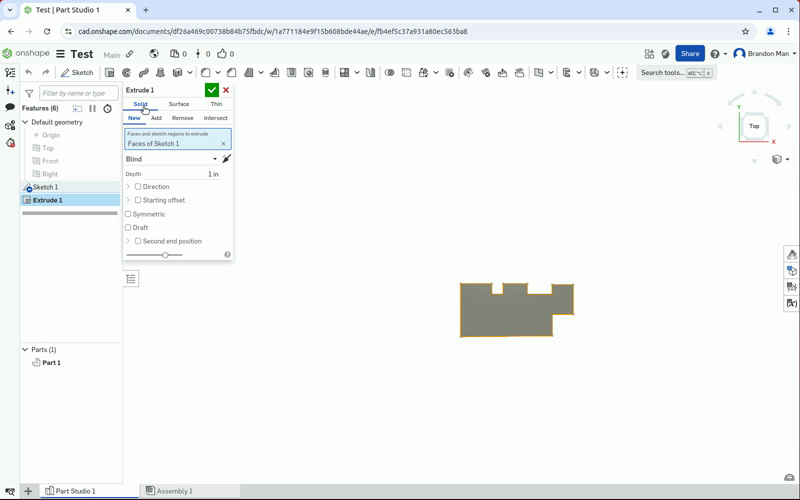
click(143, 106)
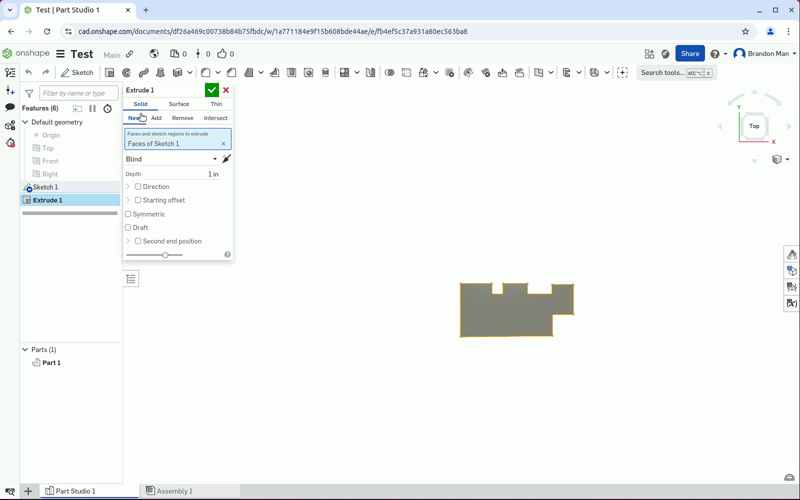
mouse_move(137, 120)
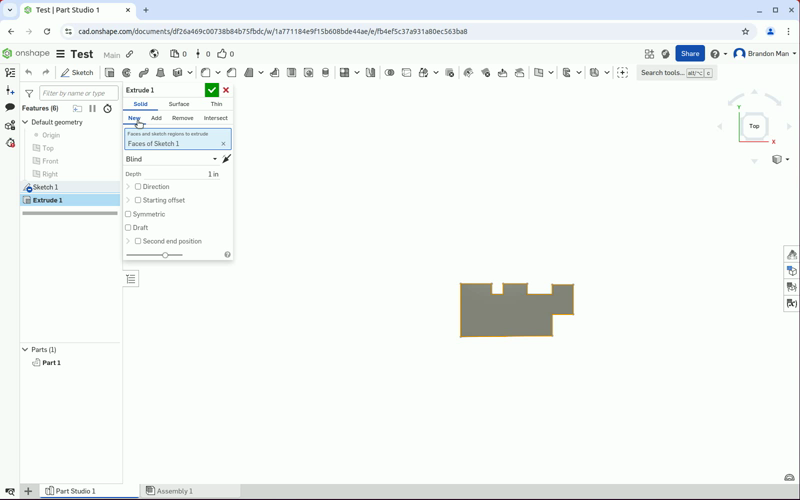
click(137, 120)
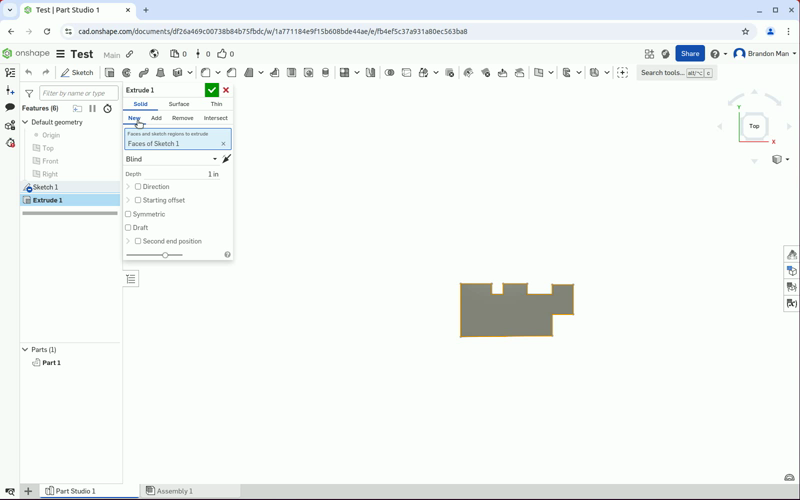
key(tab, 4)
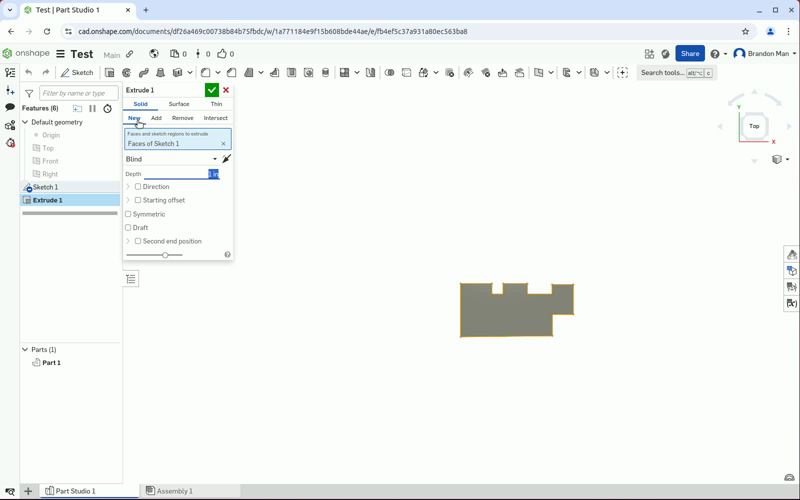
text(0.481)
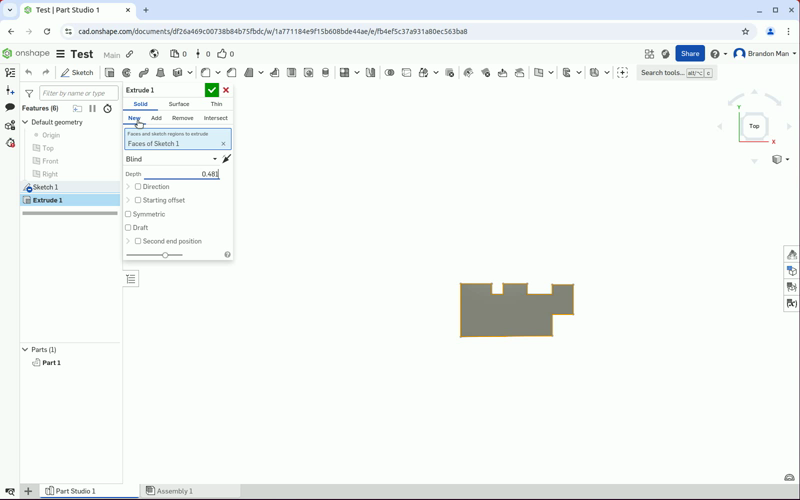
key(enter)
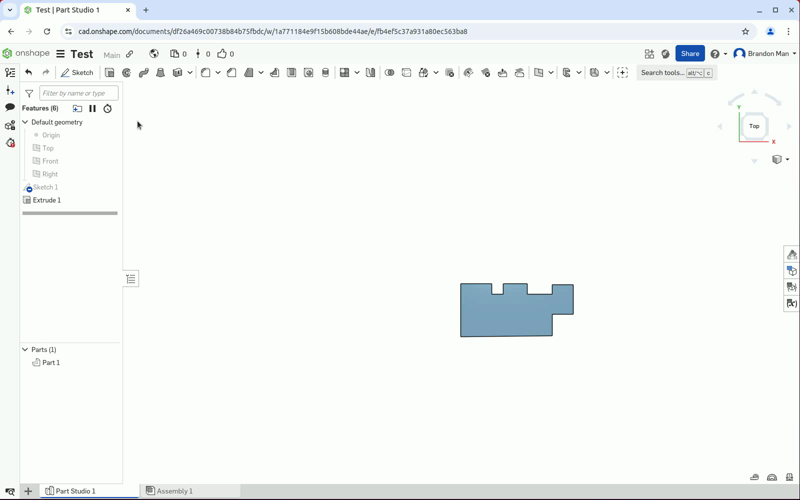
key(shift+h)
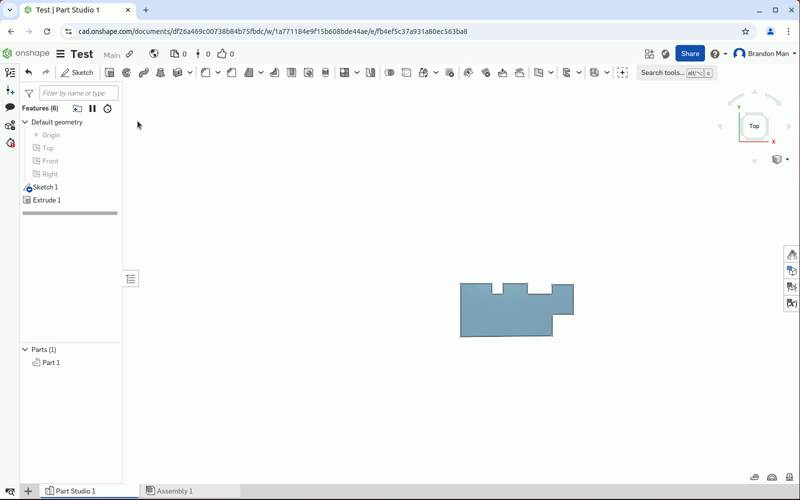
key(shift+h)
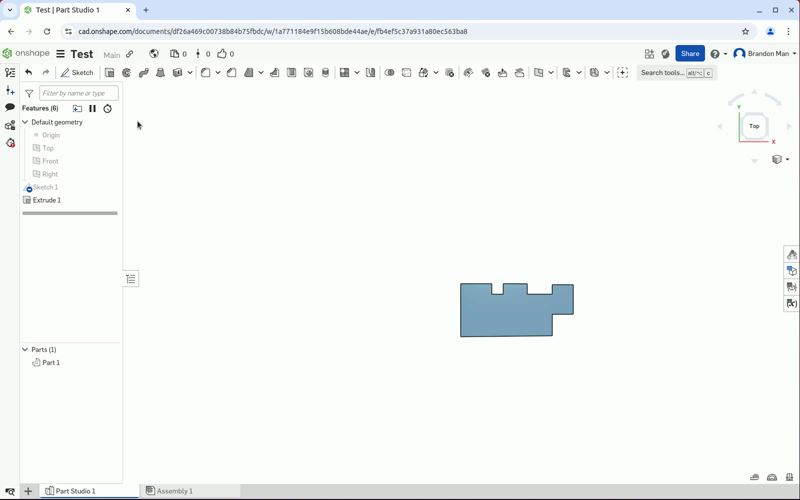
mouse_move(73, 189)
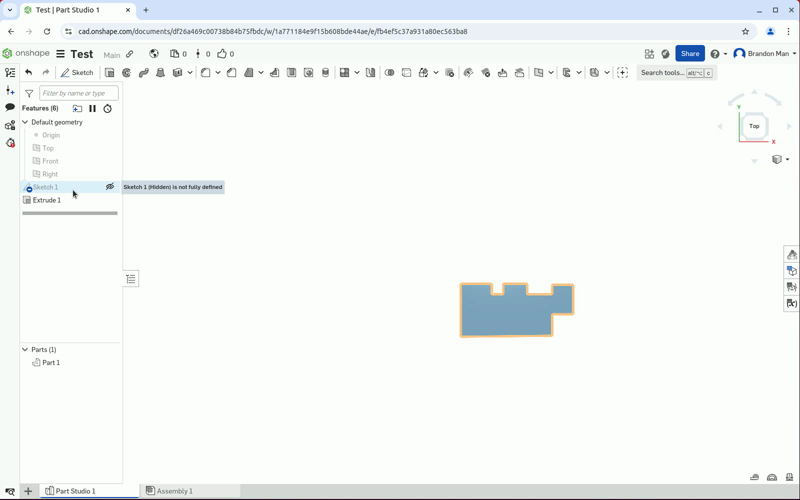
click(73, 189)
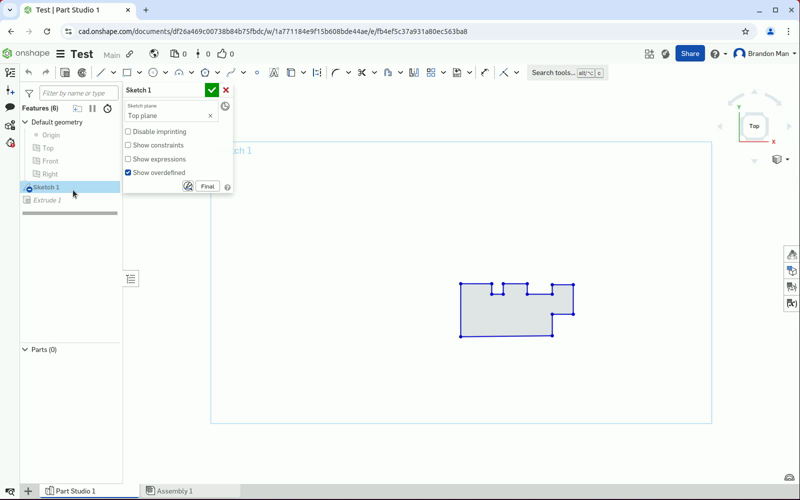
mouse_move(229, 92)
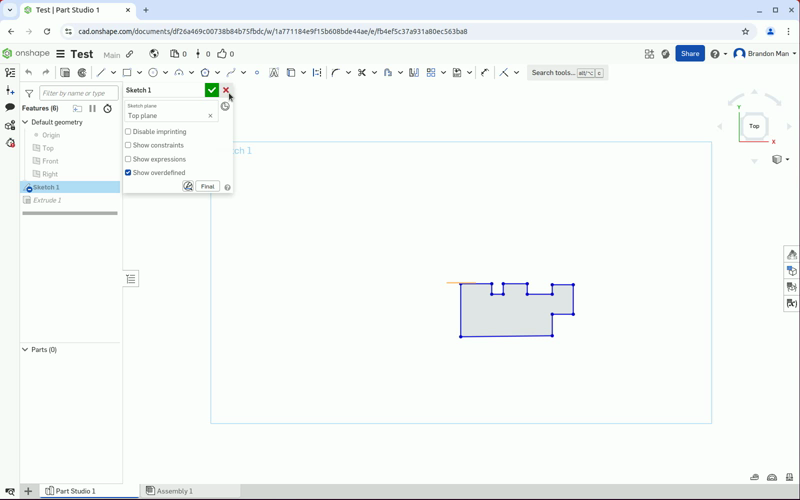
click(229, 92)
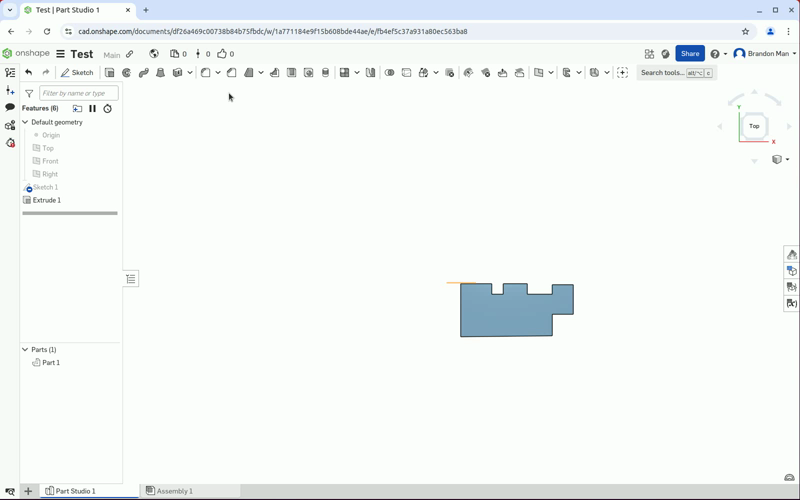
mouse_move(541, 75)
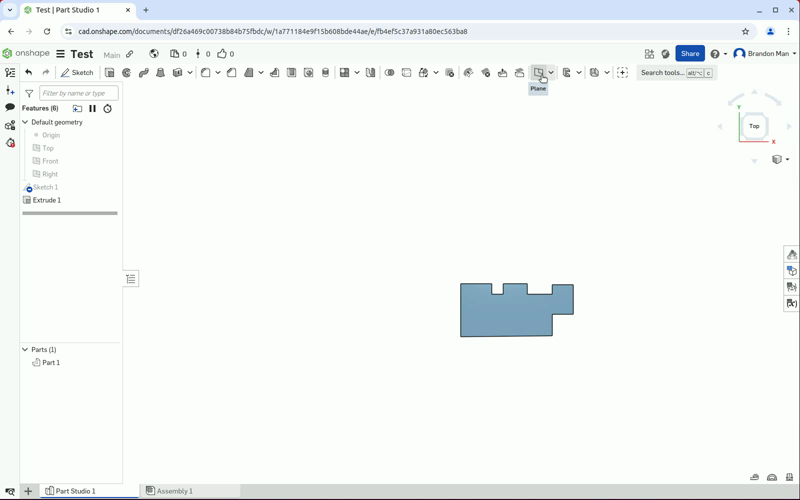
click(541, 75)
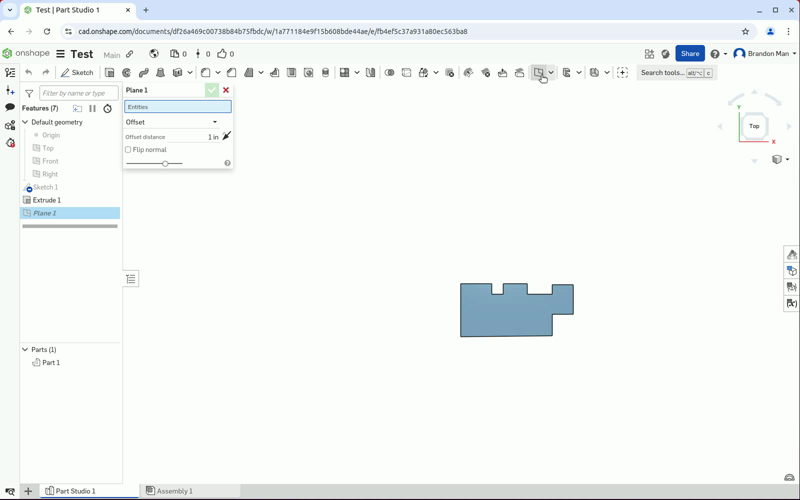
mouse_move(73, 150)
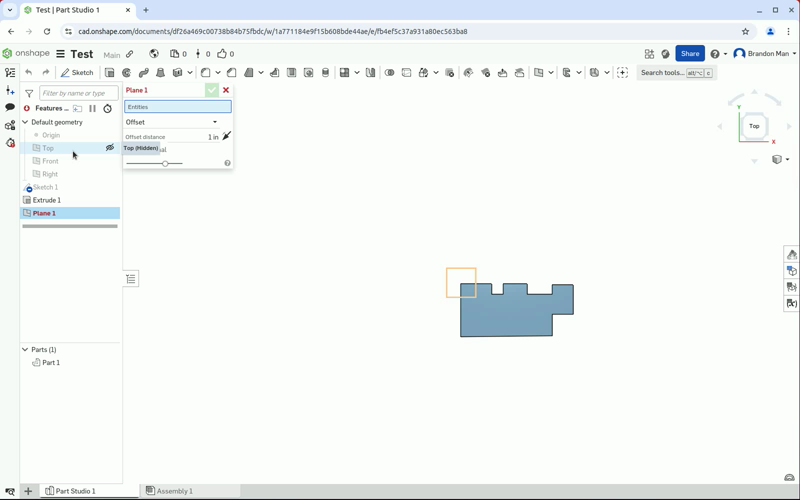
click(73, 150)
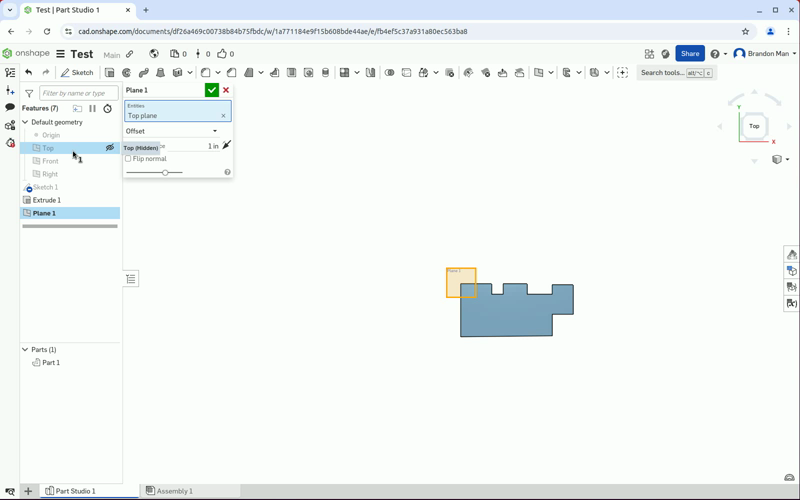
key(tab, 2)
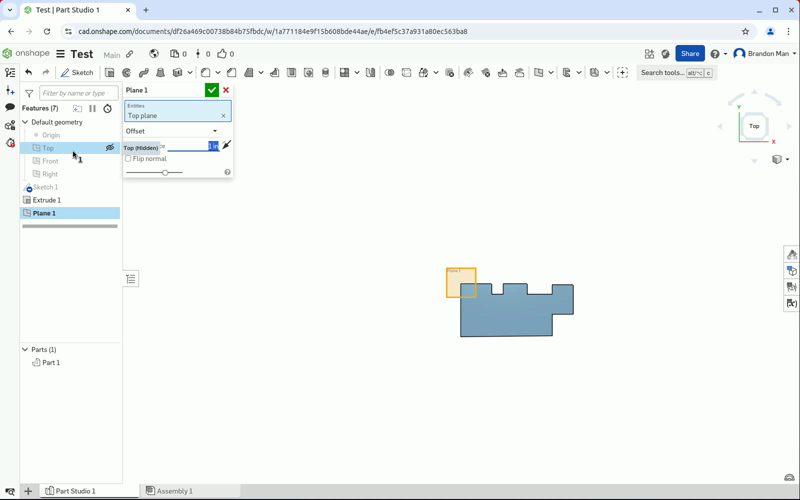
text(0.493)
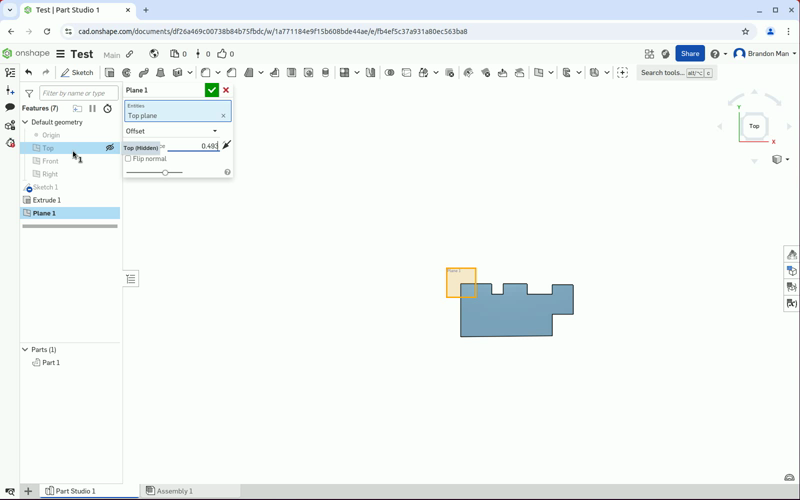
key(enter, 2)
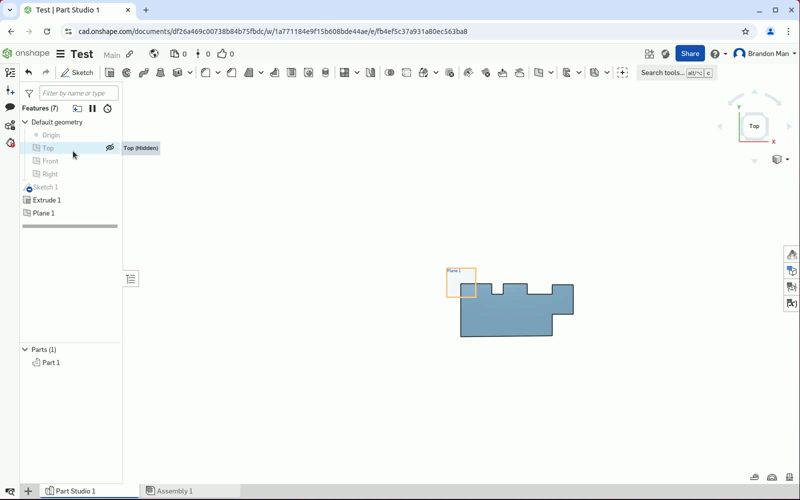
key(shift+s)
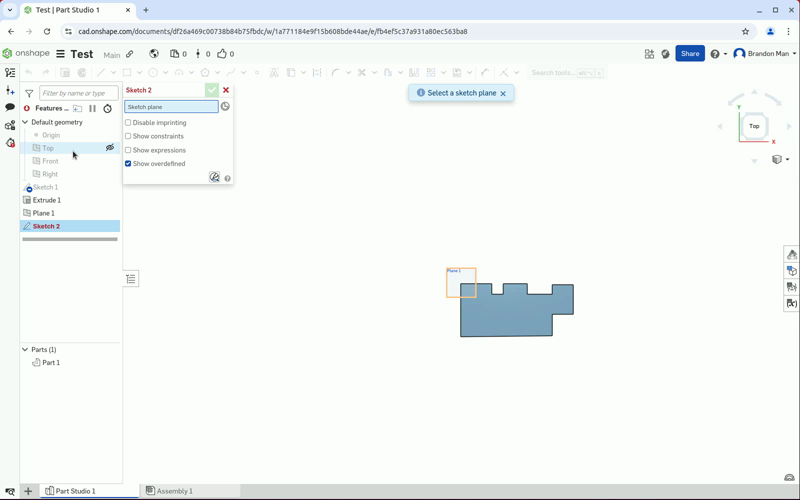
mouse_move(73, 215)
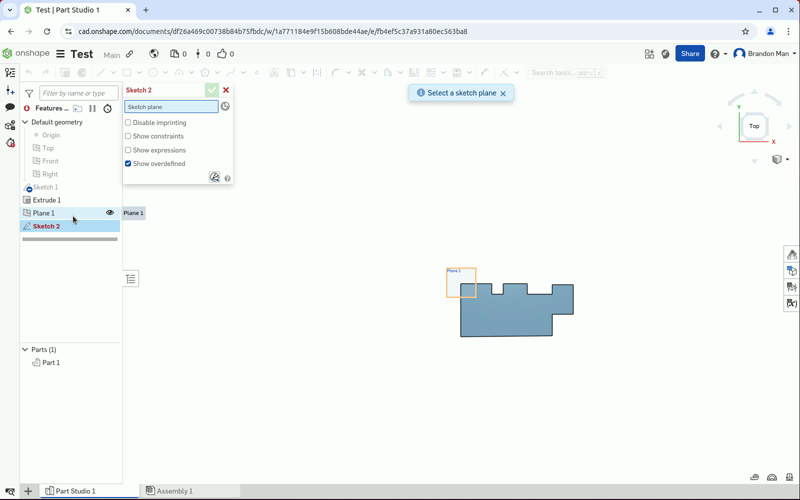
click(73, 215)
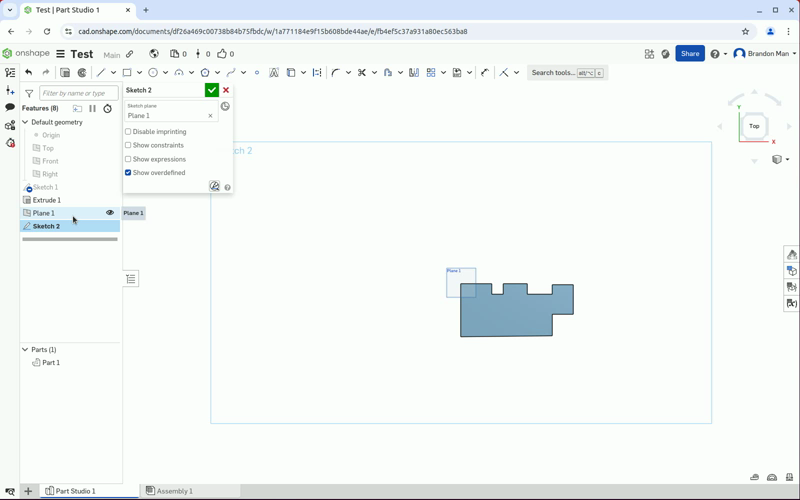
mouse_move(73, 352)
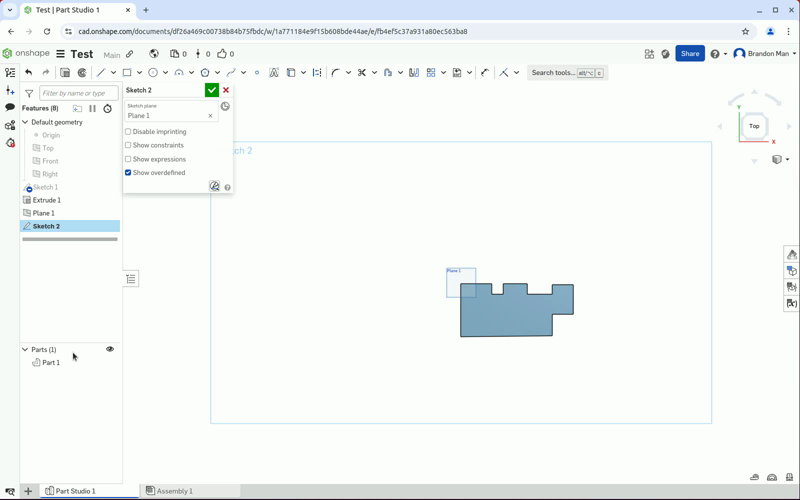
key(y)
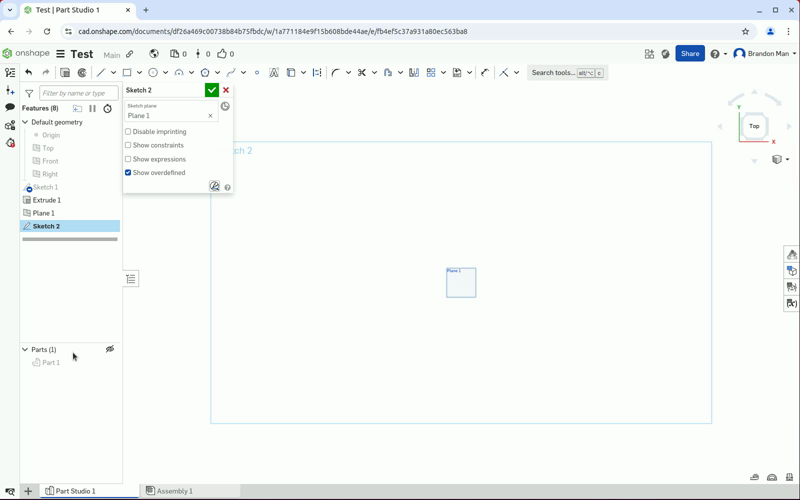
key(l)
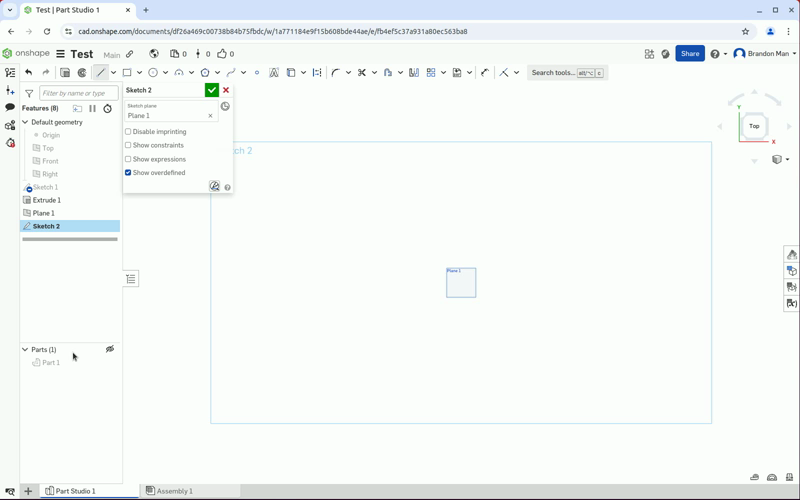
key_down(shift)
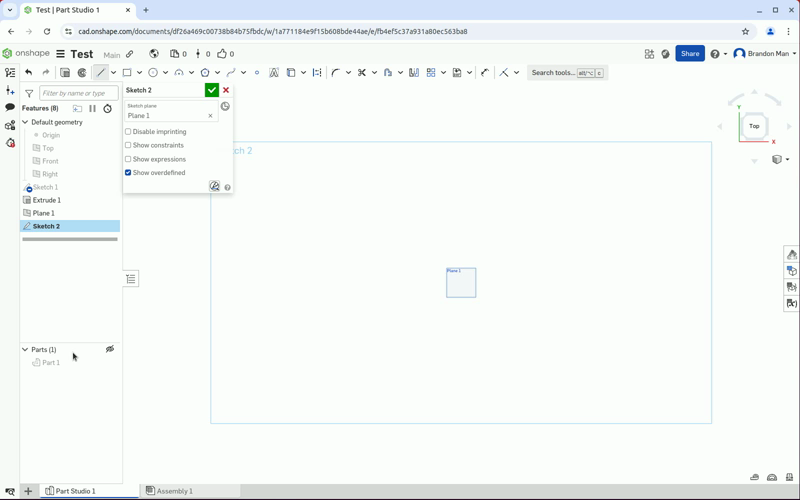
mouse_move(460, 336)
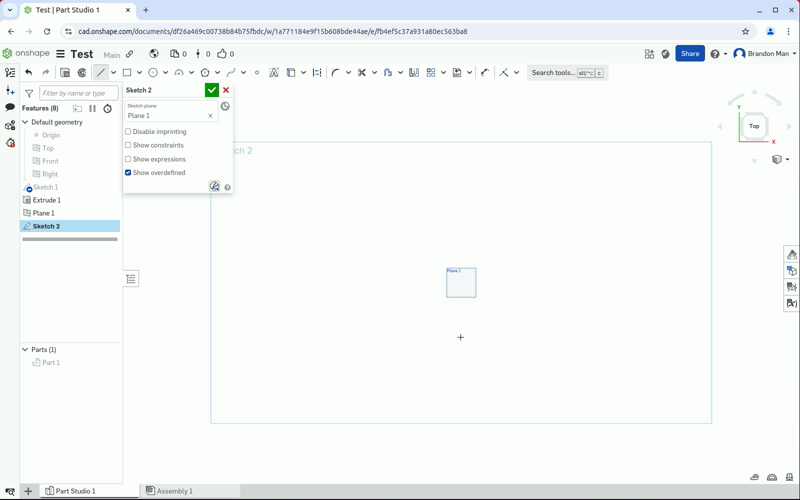
click(460, 336)
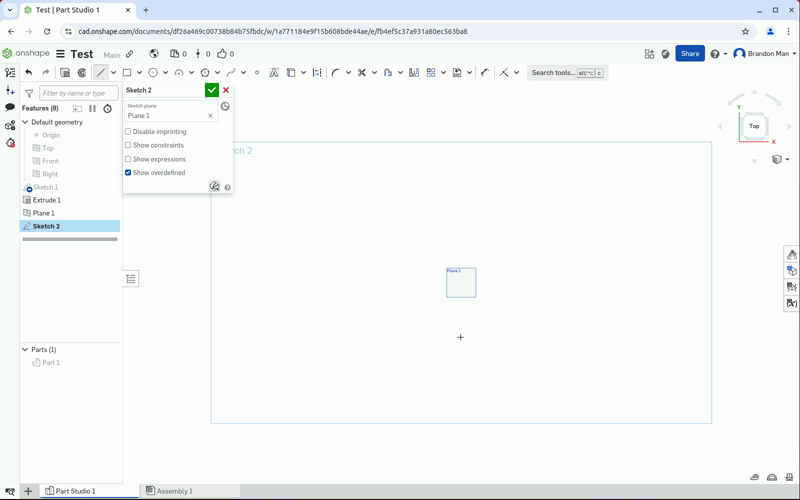
key_up(shift)
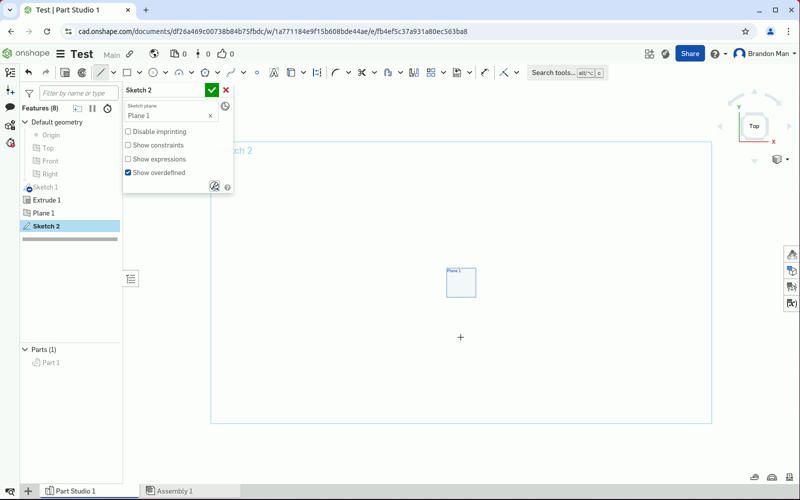
key_down(shift)
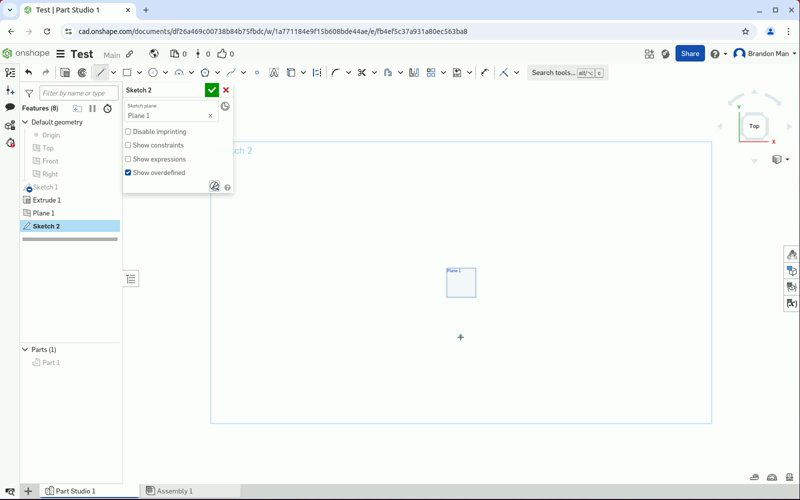
mouse_move(552, 335)
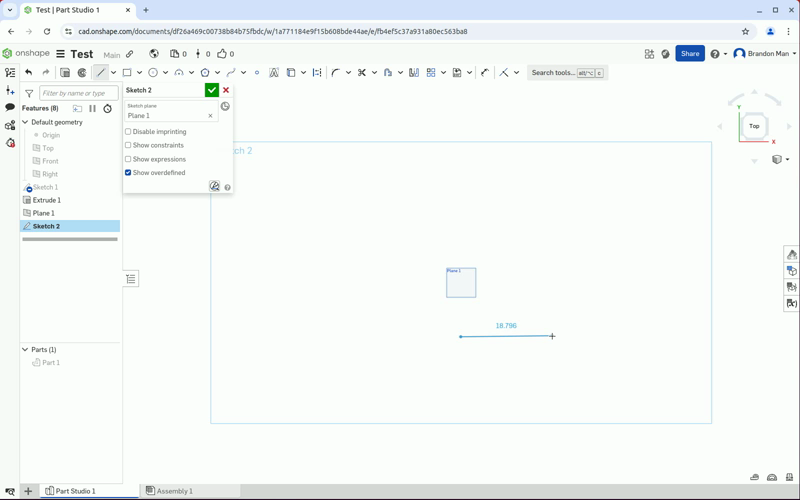
click(552, 335)
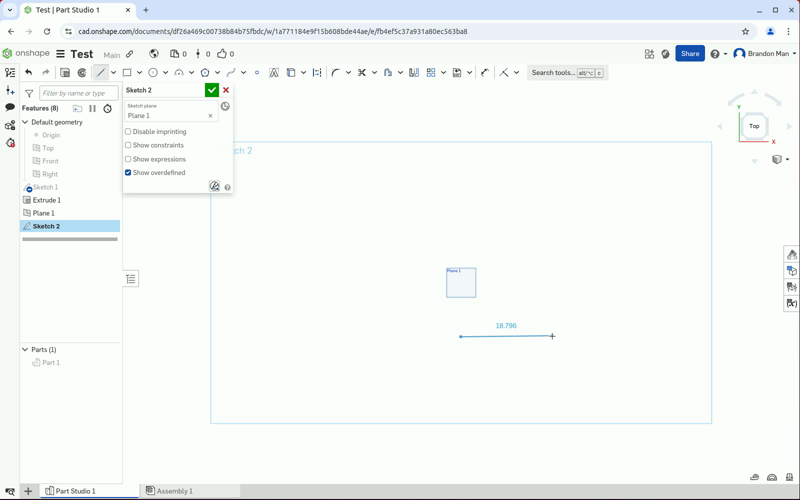
key_up(shift)
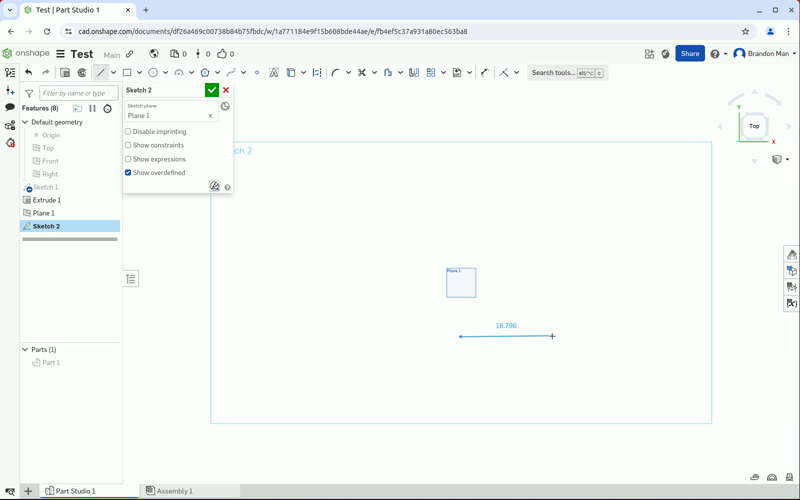
key_down(shift)
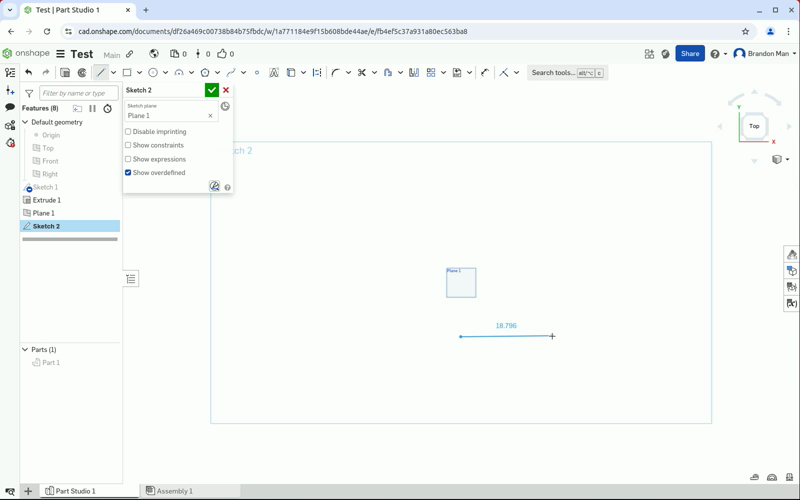
mouse_move(582, 335)
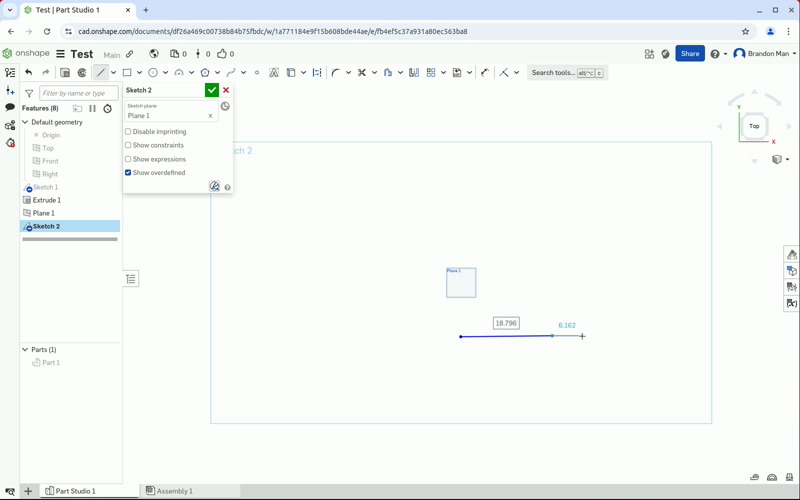
mouse_move(552, 314)
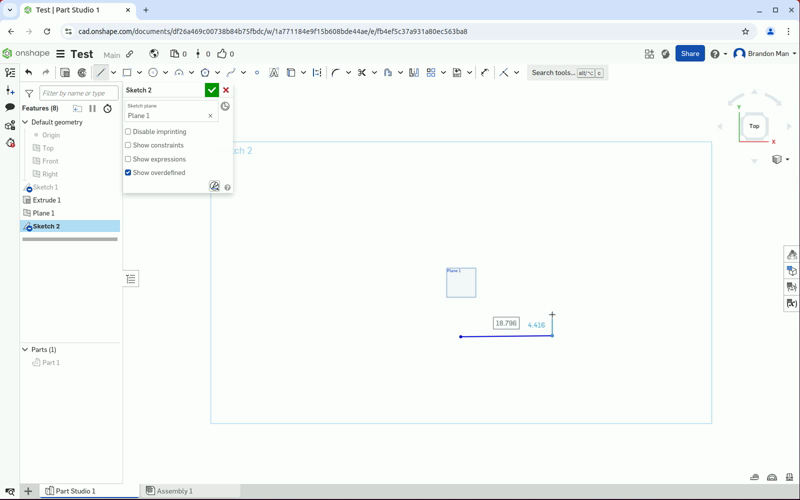
click(552, 314)
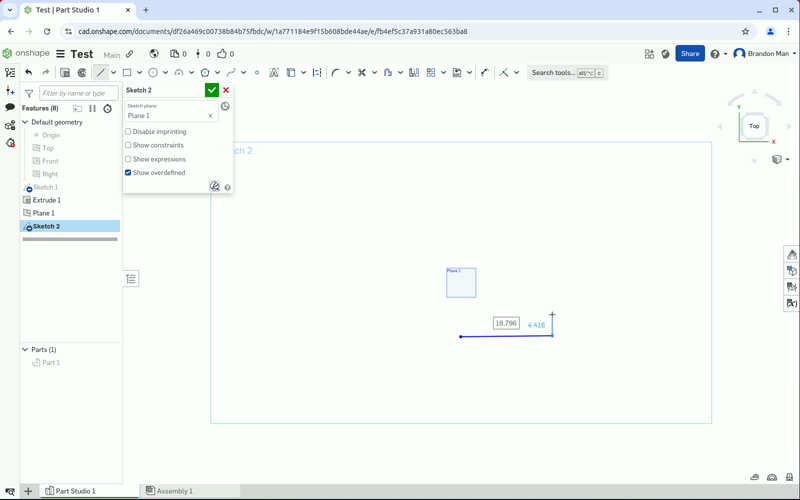
key_up(shift)
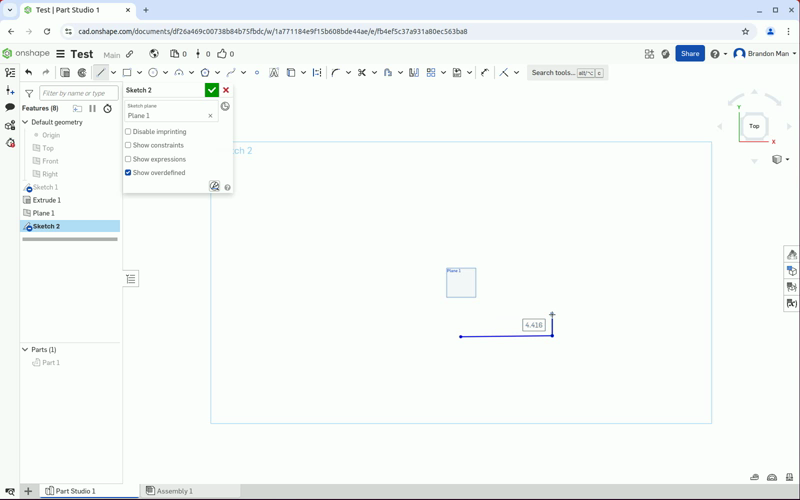
key_down(shift)
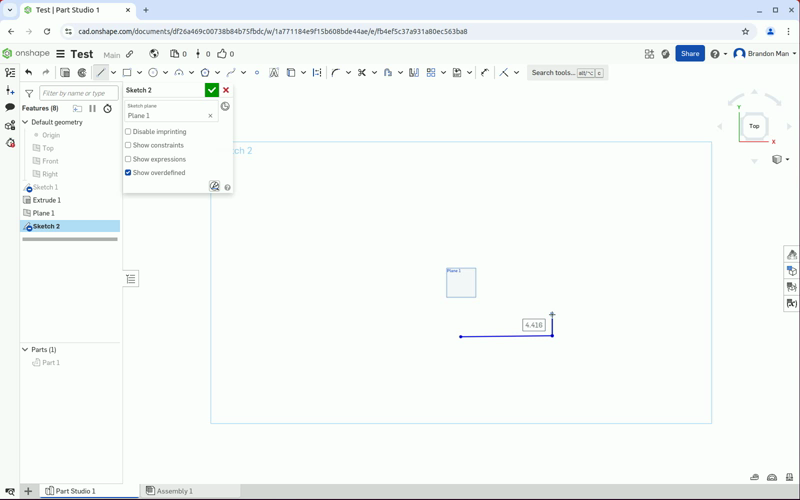
mouse_move(582, 314)
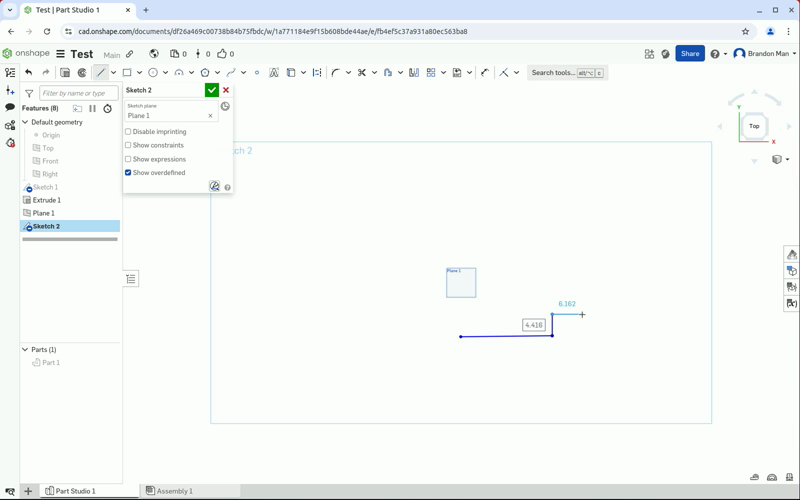
mouse_move(573, 314)
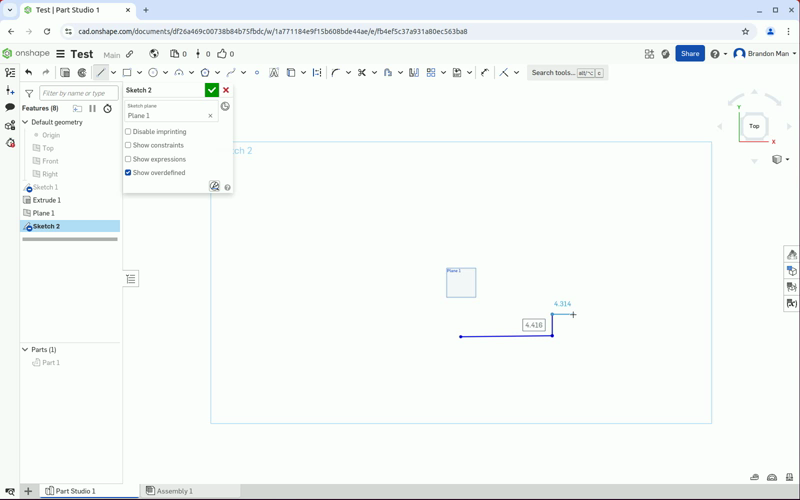
click(573, 314)
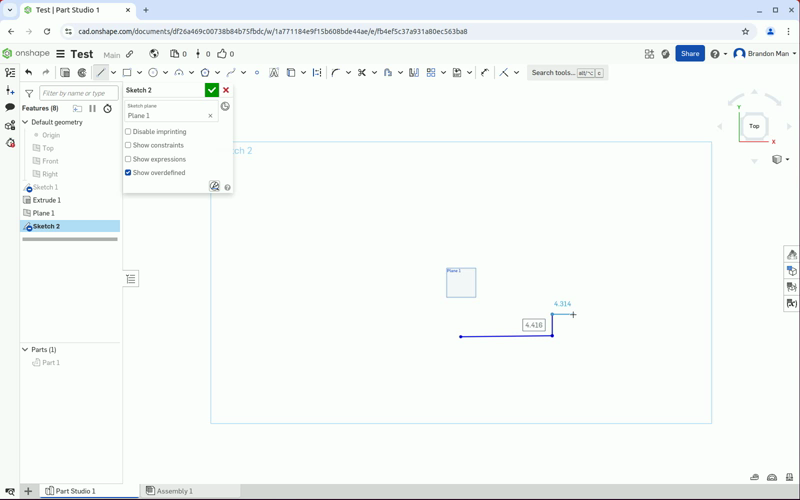
key_up(shift)
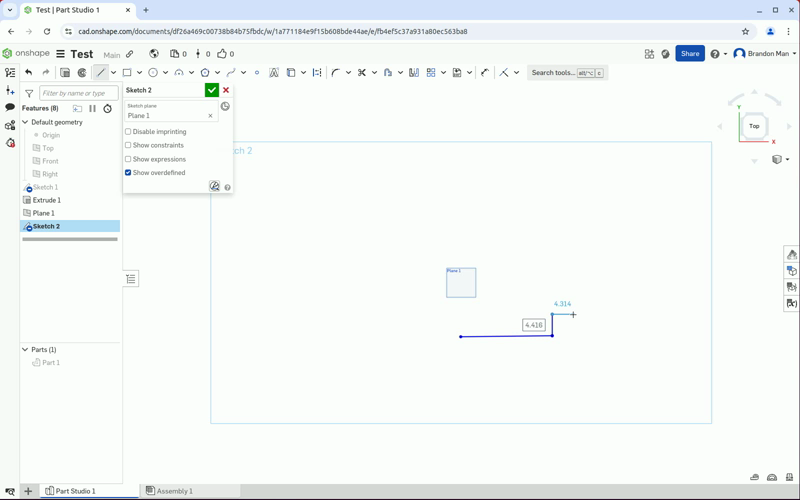
key_down(shift)
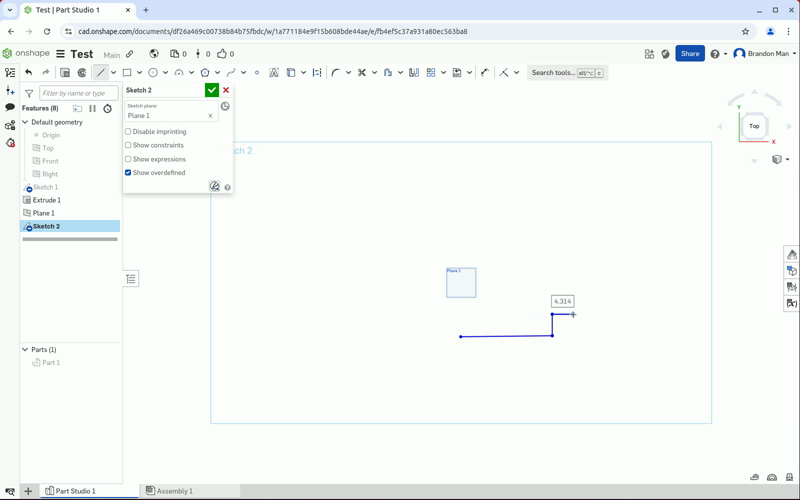
mouse_move(589, 314)
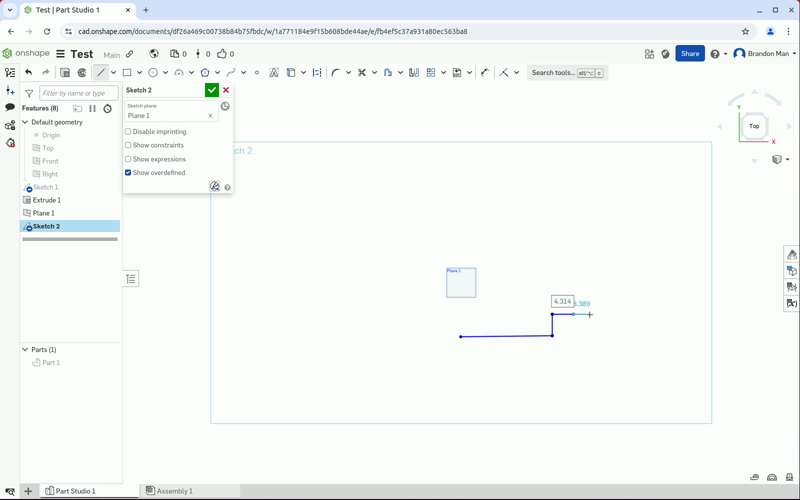
mouse_move(573, 284)
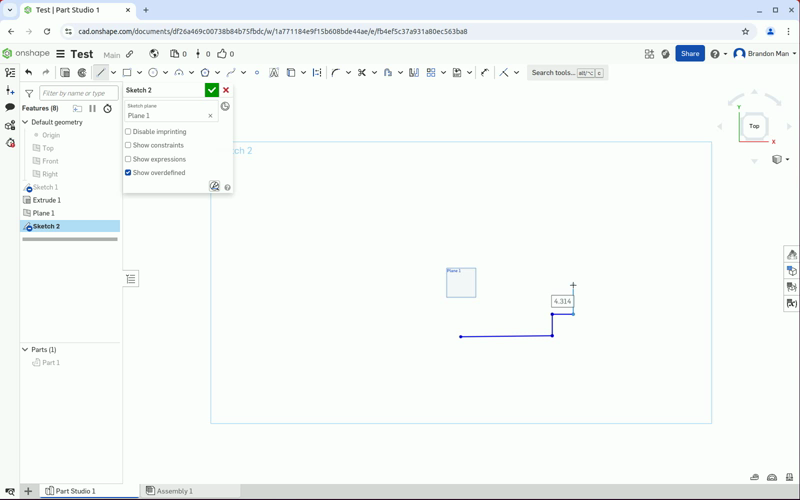
click(573, 284)
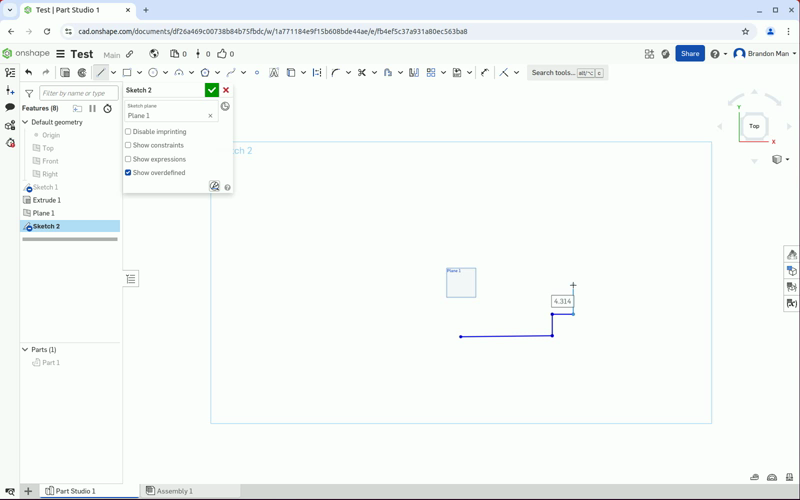
key_up(shift)
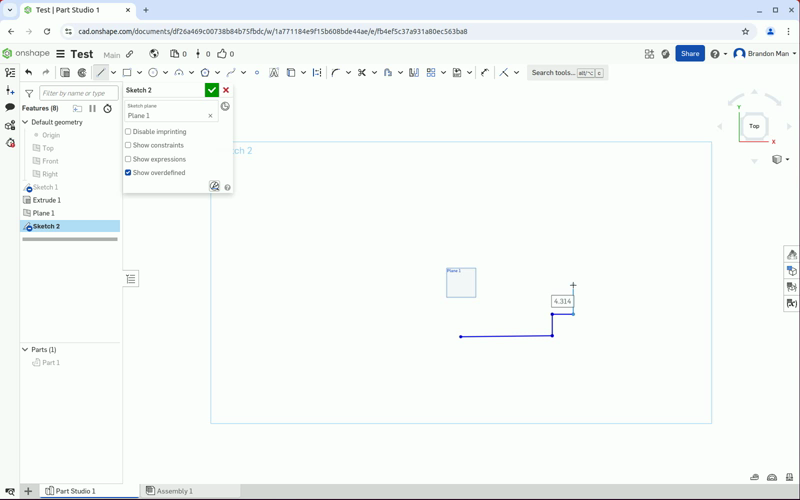
key_down(shift)
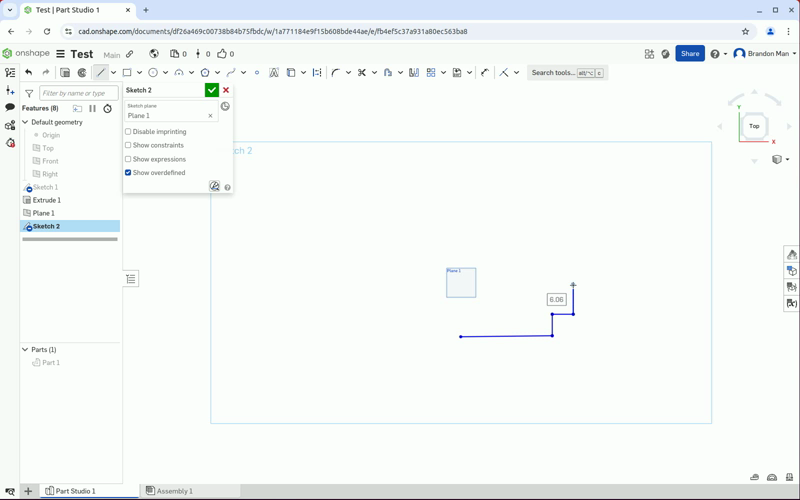
mouse_move(589, 284)
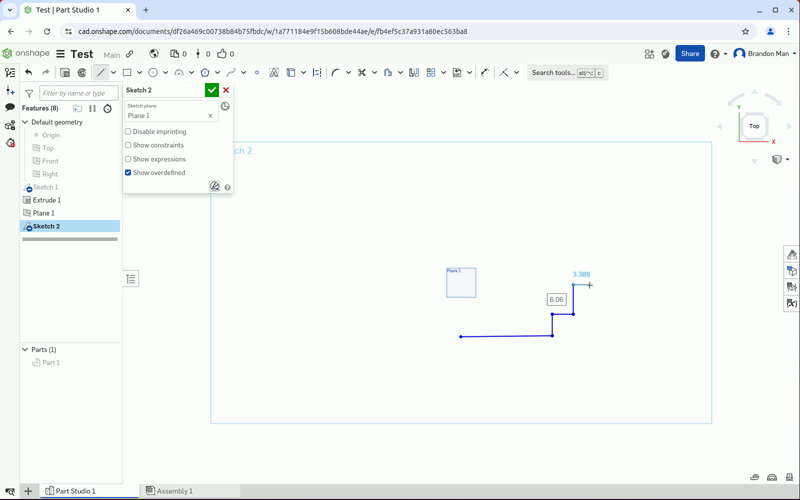
mouse_move(552, 284)
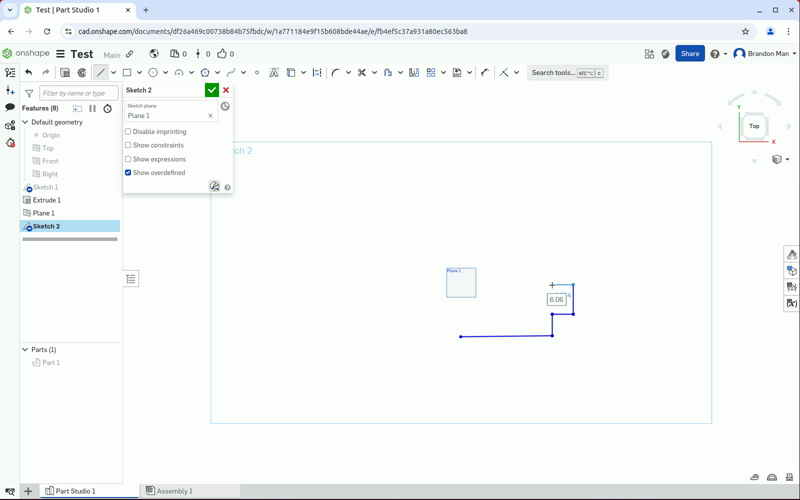
click(552, 284)
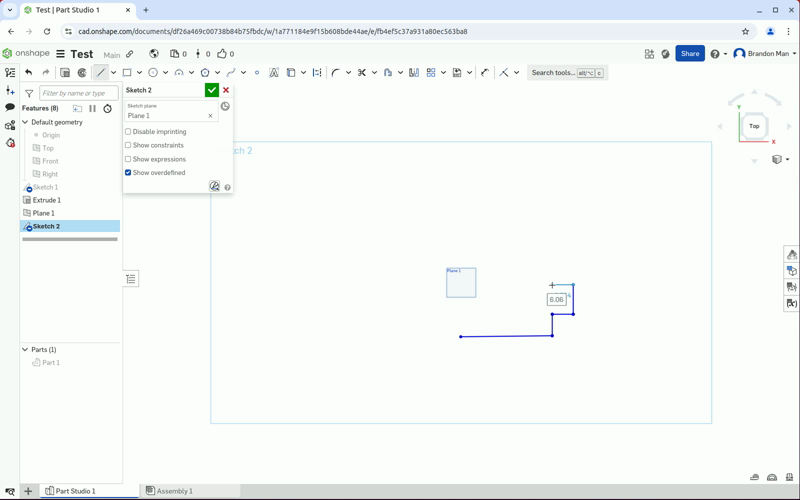
key_up(shift)
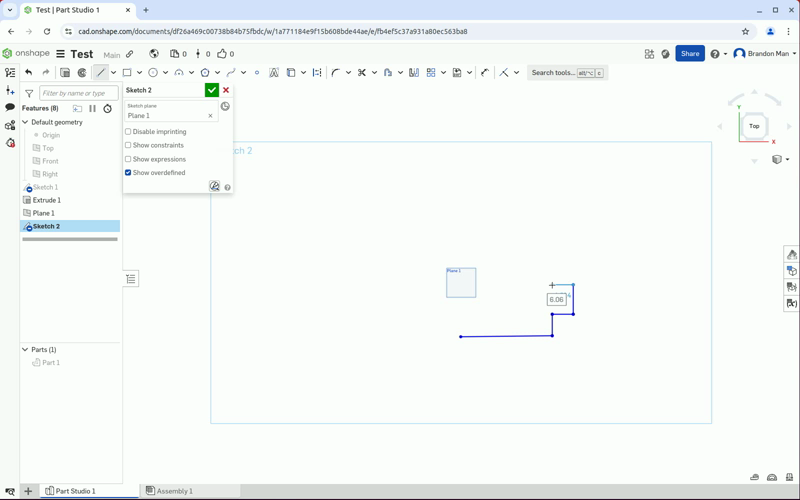
key_down(shift)
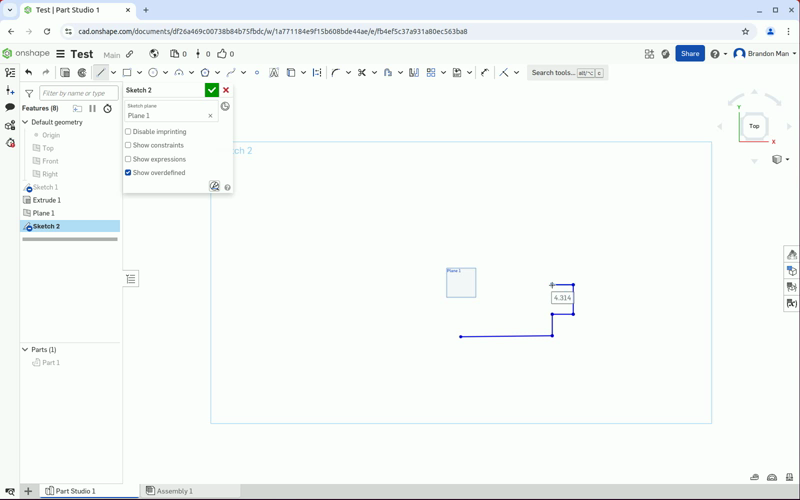
mouse_move(582, 284)
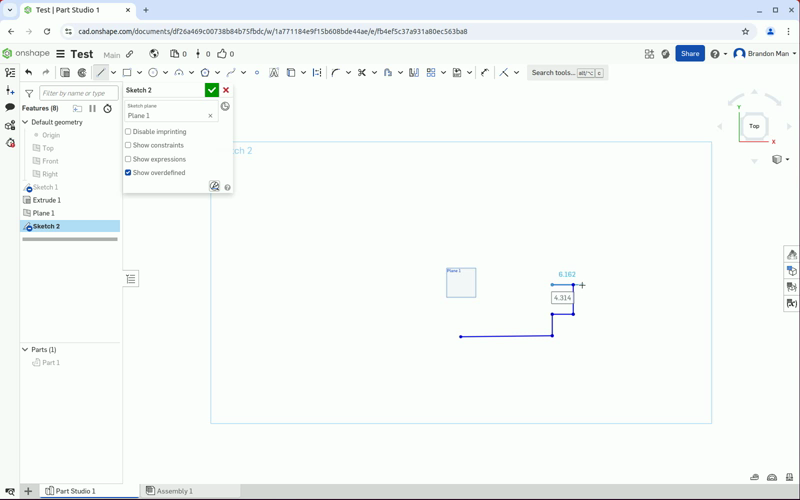
mouse_move(552, 294)
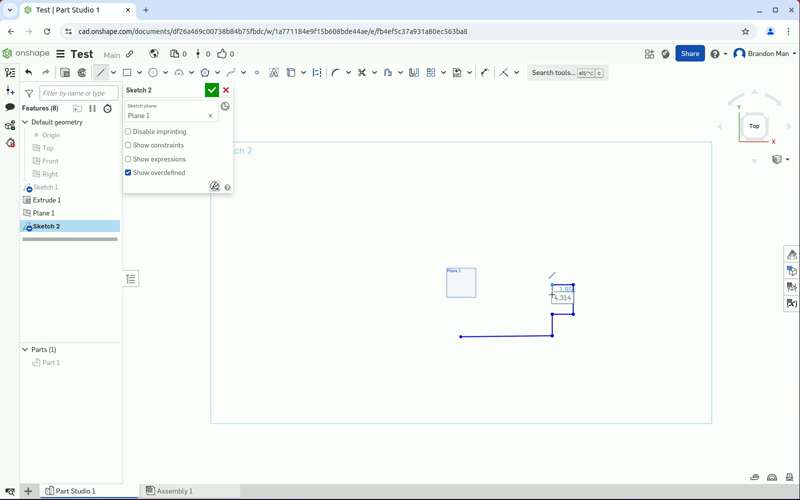
click(552, 294)
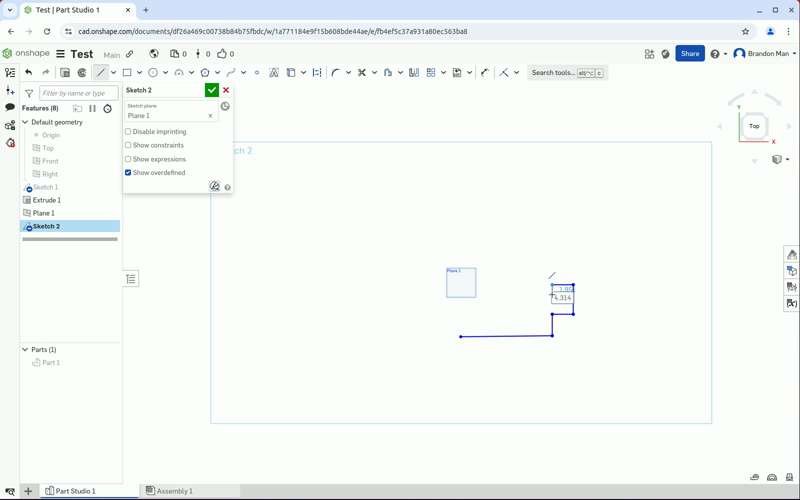
key_up(shift)
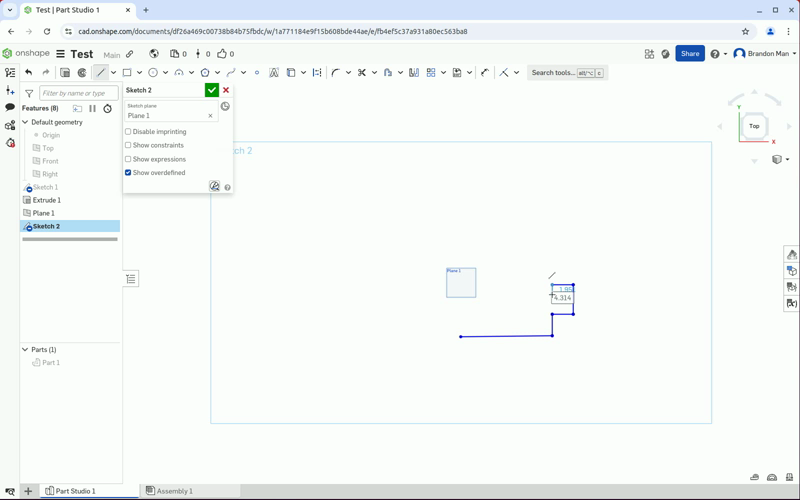
key_down(shift)
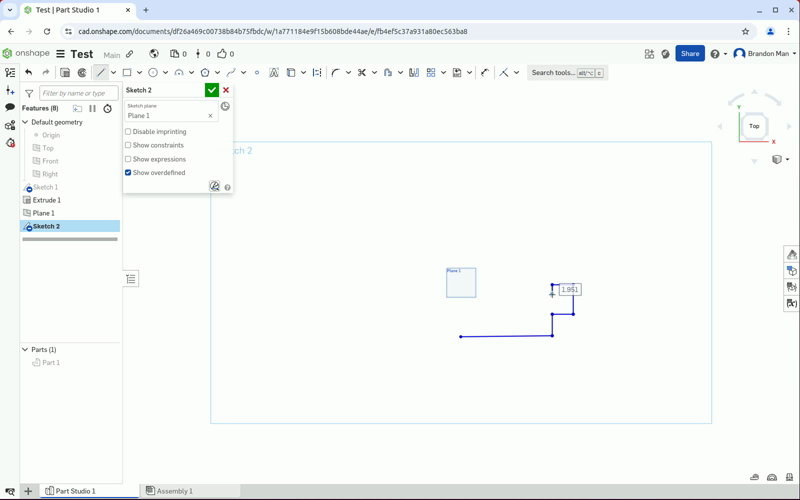
mouse_move(582, 294)
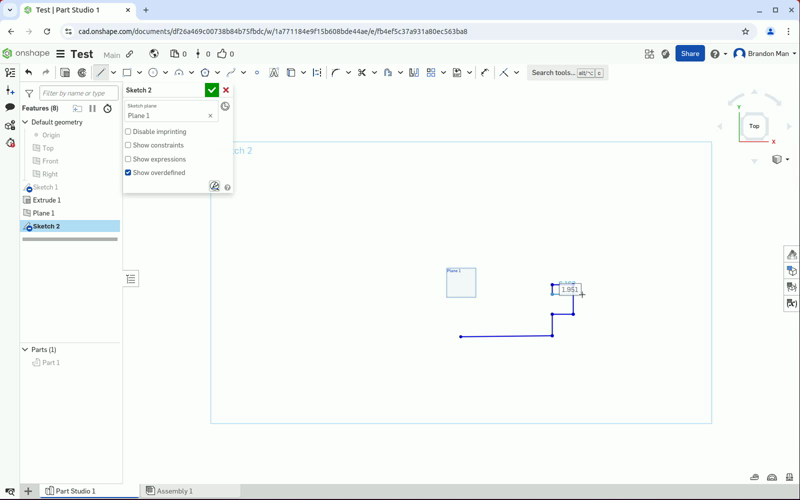
mouse_move(527, 294)
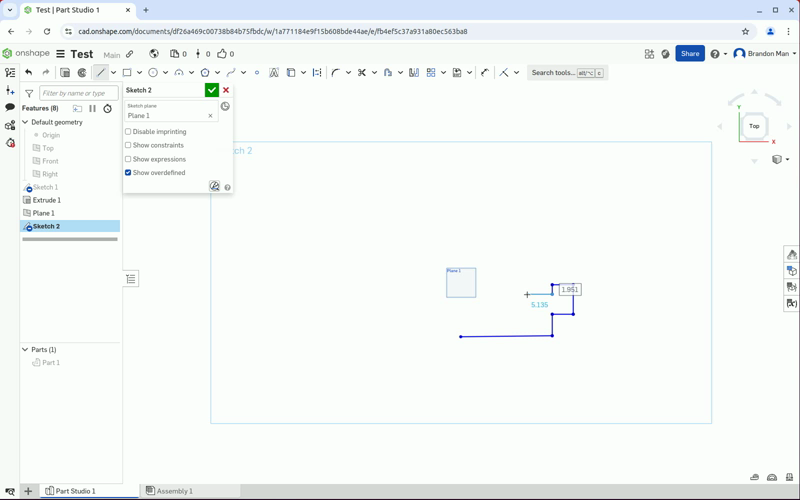
click(527, 294)
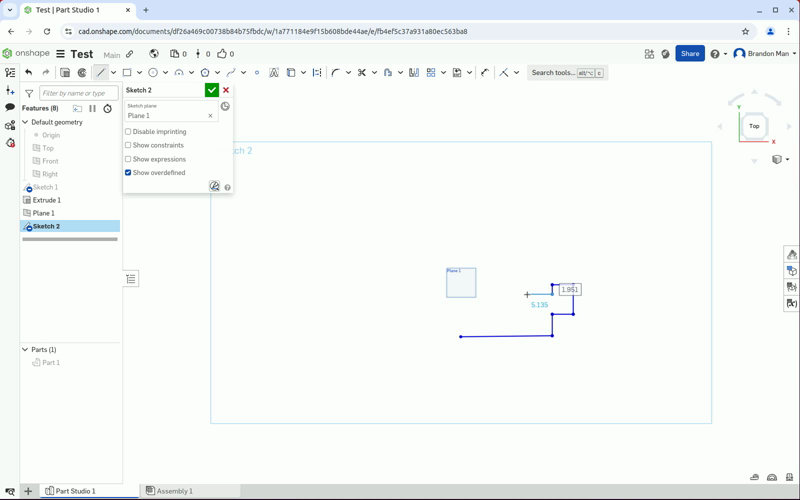
key_up(shift)
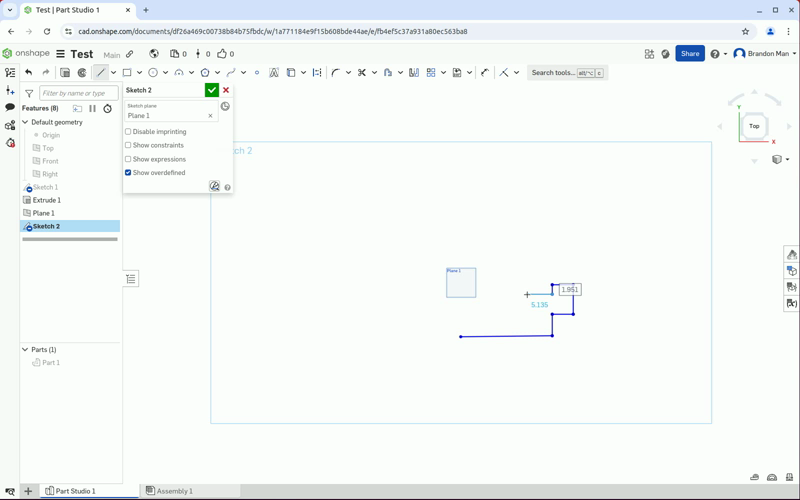
key_down(shift)
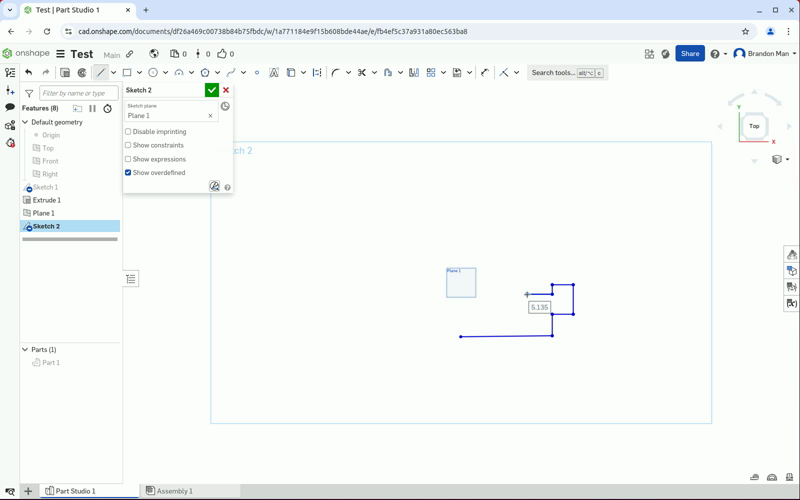
mouse_move(557, 294)
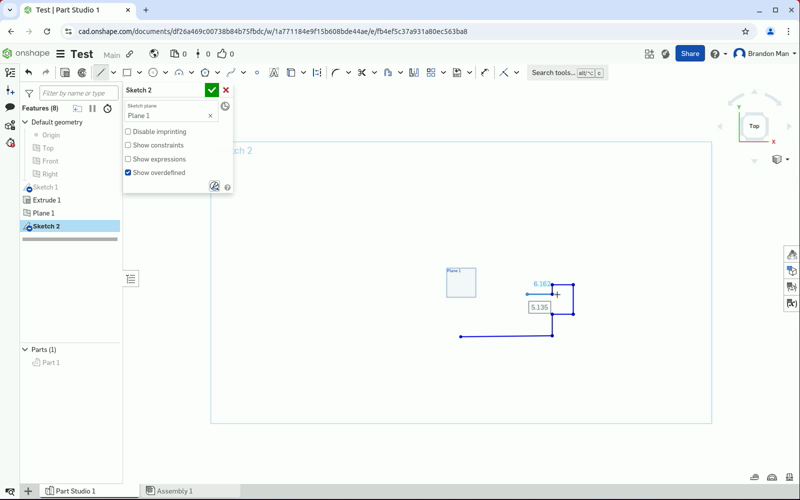
mouse_move(527, 283)
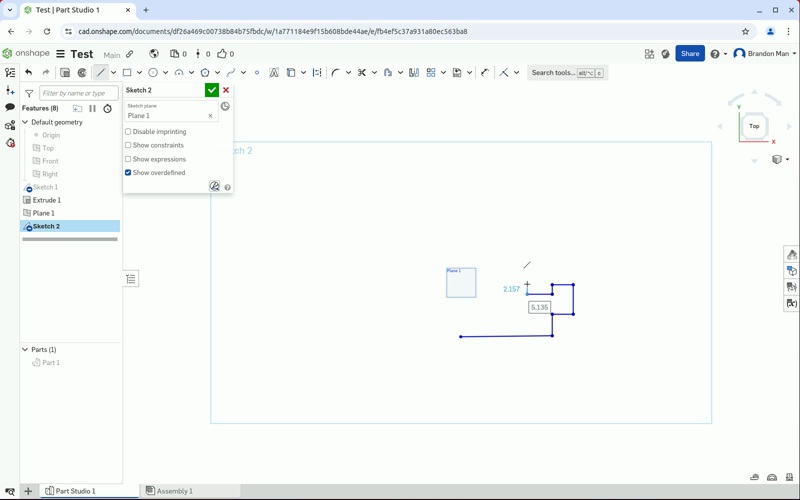
click(527, 283)
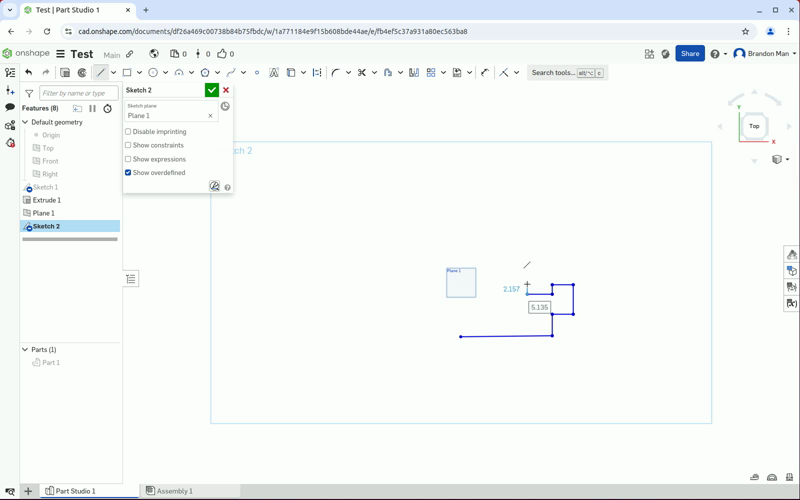
key_up(shift)
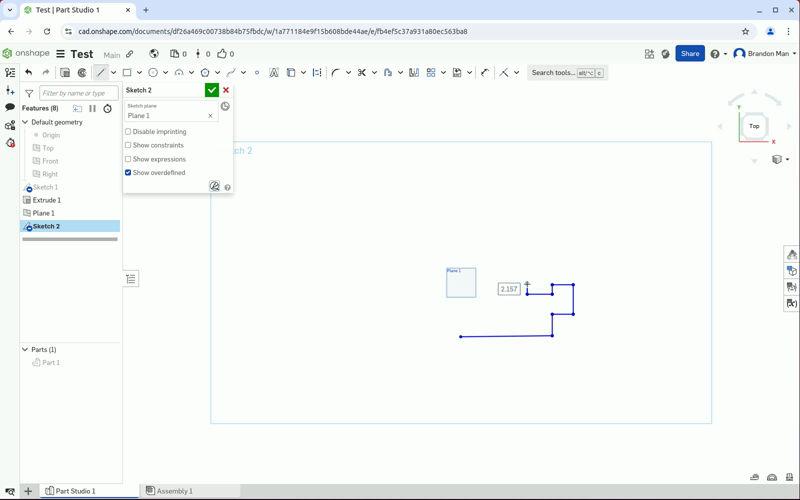
key_down(shift)
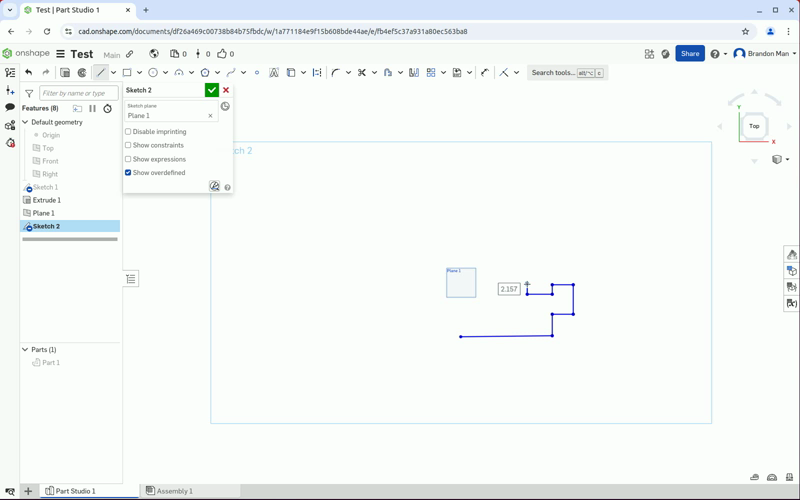
mouse_move(557, 283)
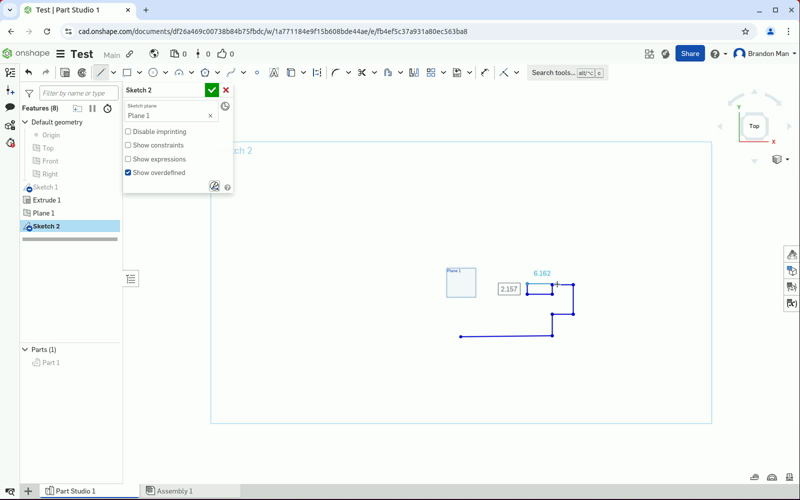
mouse_move(503, 283)
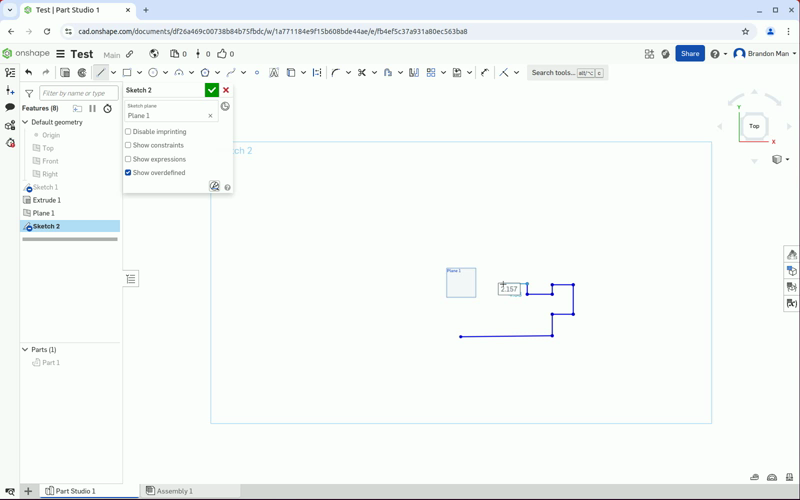
click(503, 283)
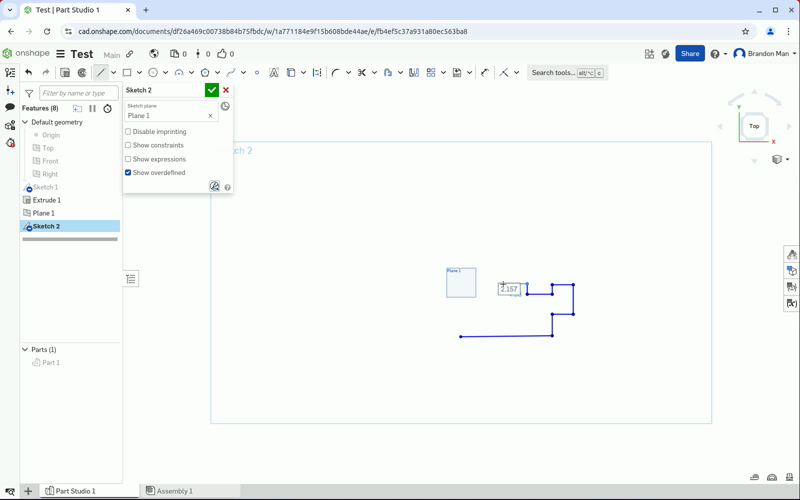
key_up(shift)
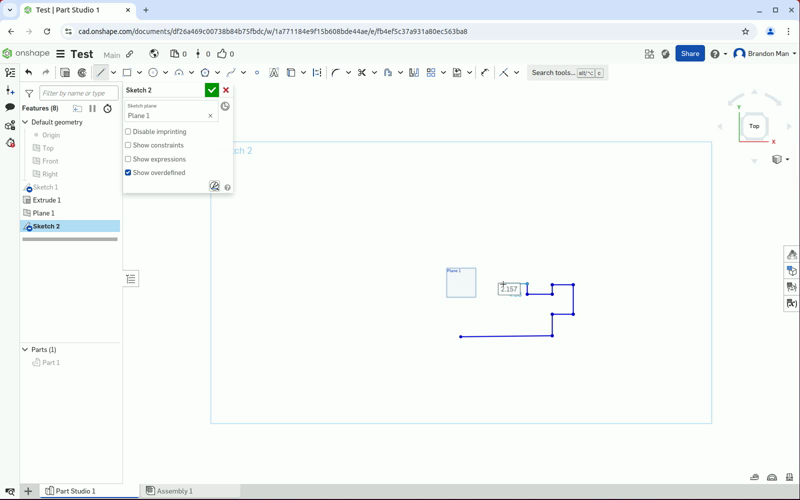
key_down(shift)
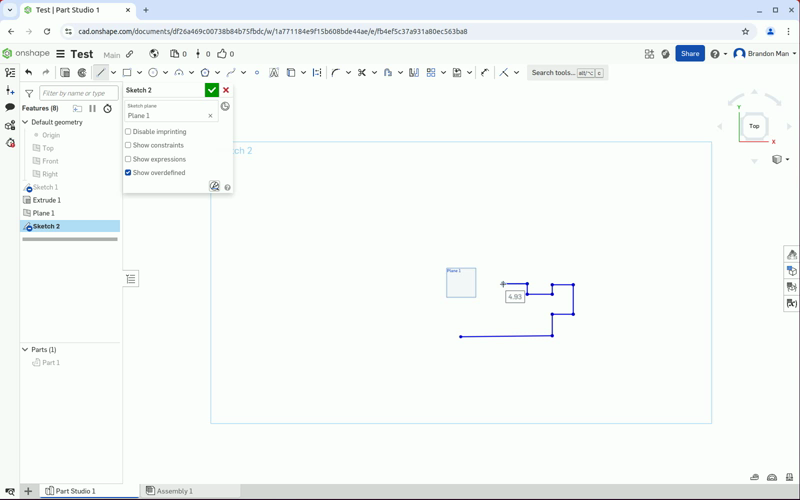
mouse_move(533, 283)
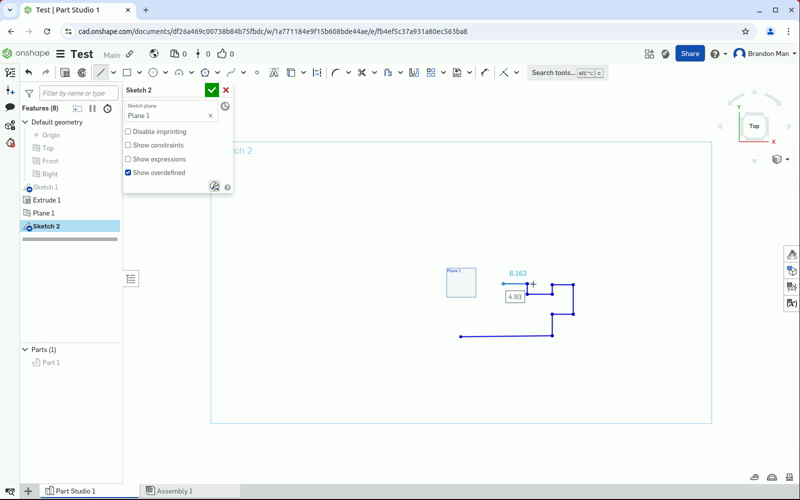
mouse_move(503, 294)
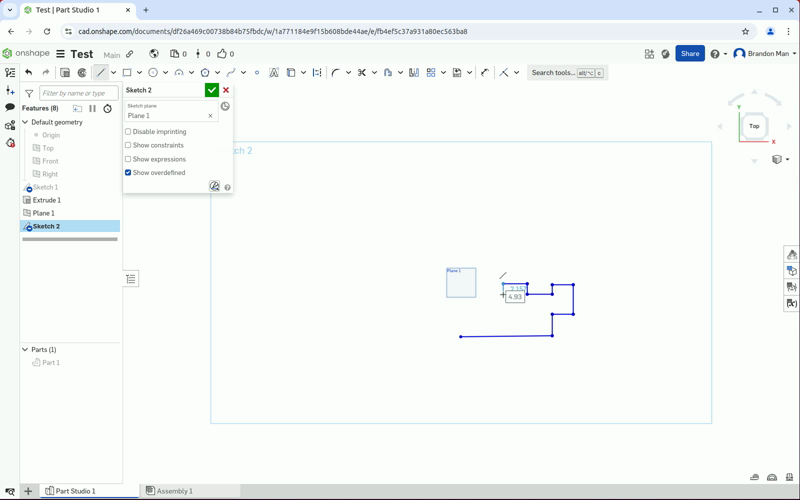
click(503, 294)
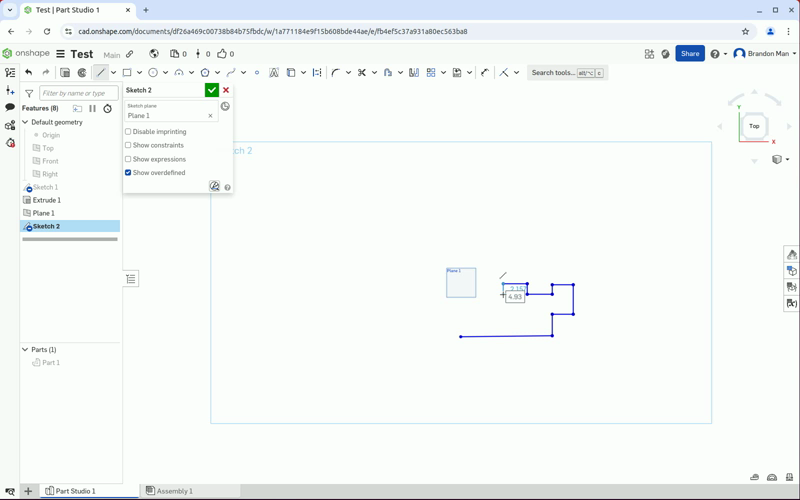
key_up(shift)
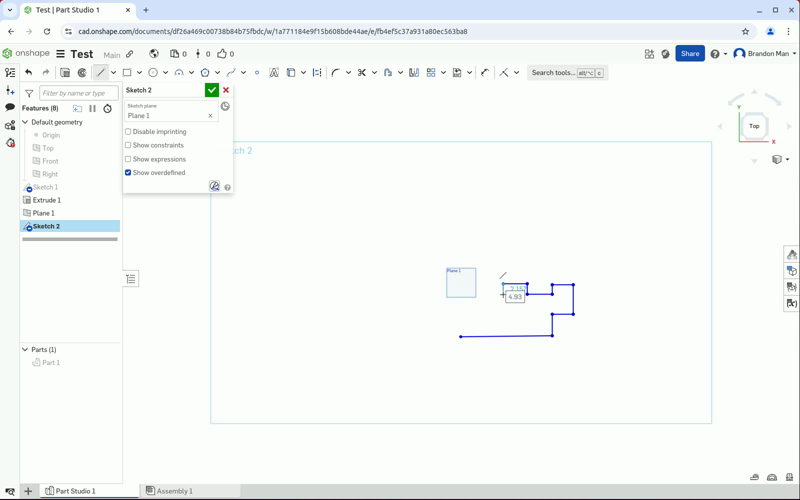
key_down(shift)
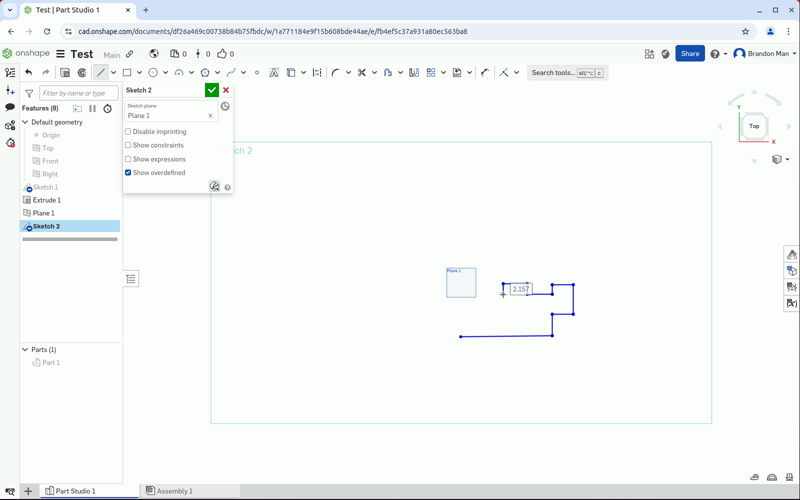
mouse_move(533, 294)
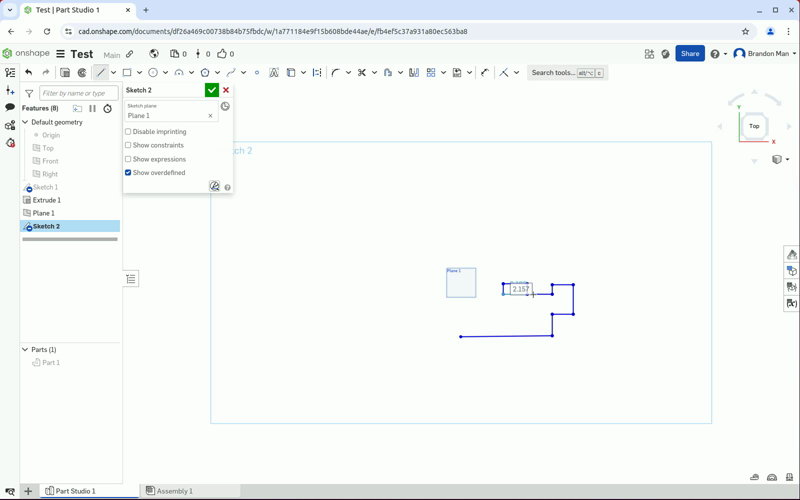
mouse_move(491, 294)
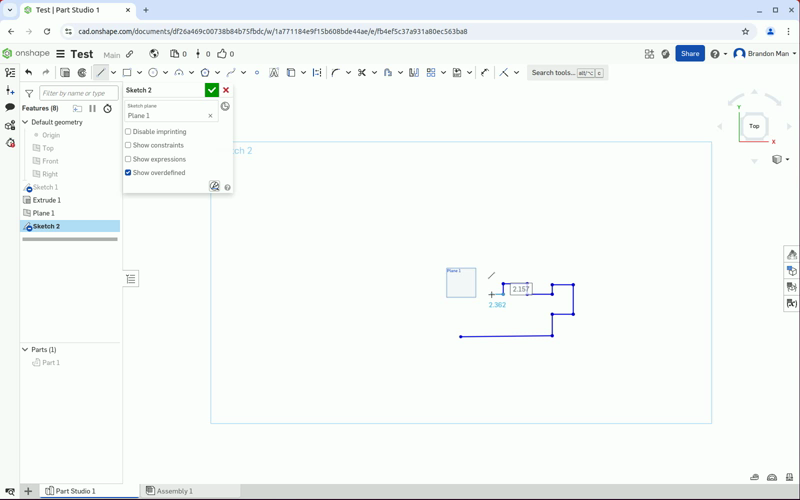
click(491, 294)
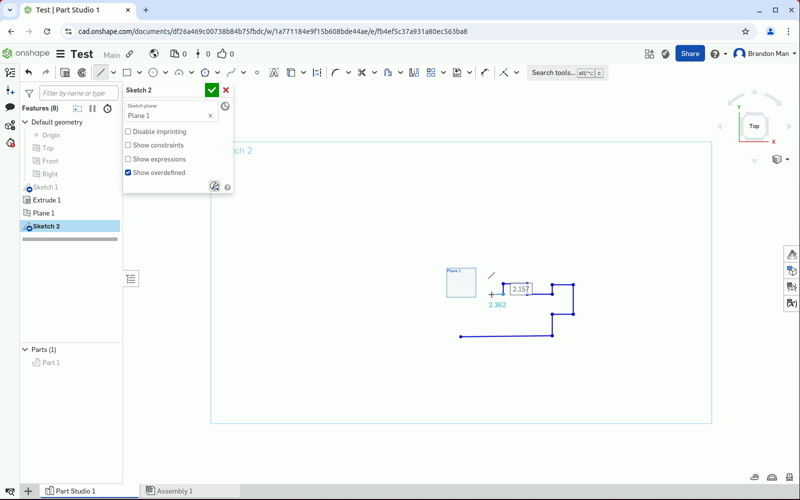
key_up(shift)
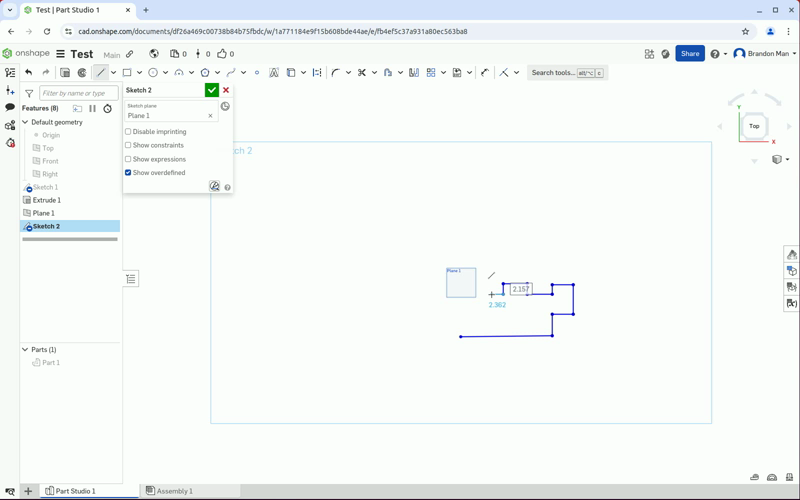
key_down(shift)
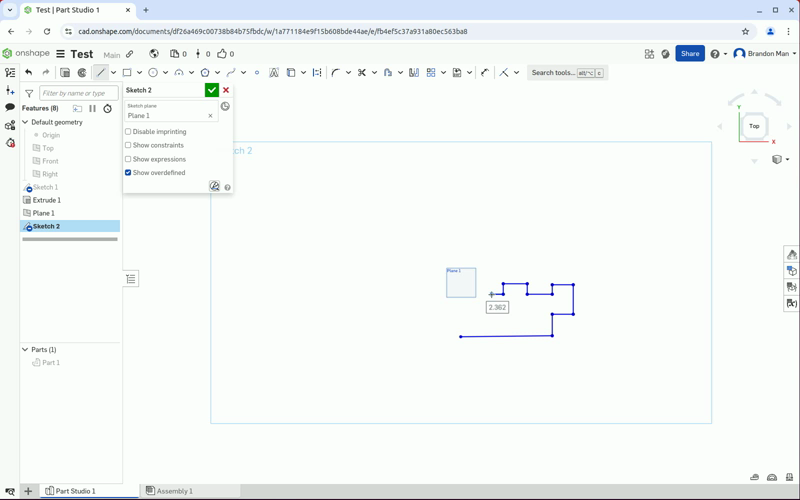
mouse_move(521, 294)
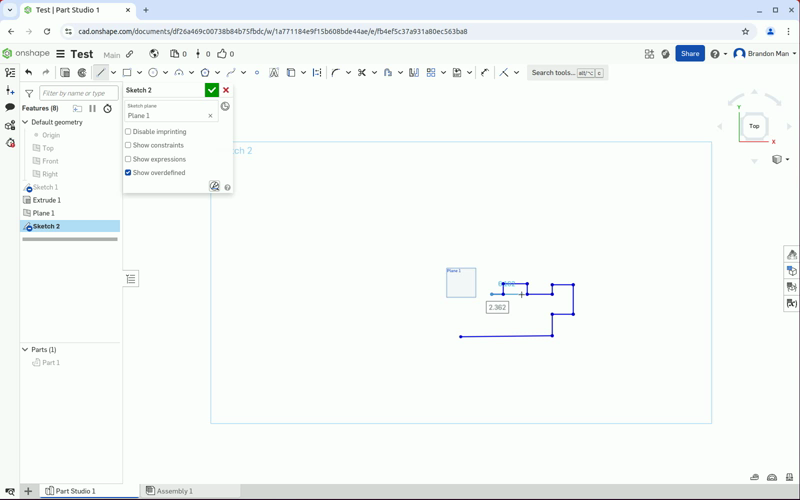
mouse_move(491, 283)
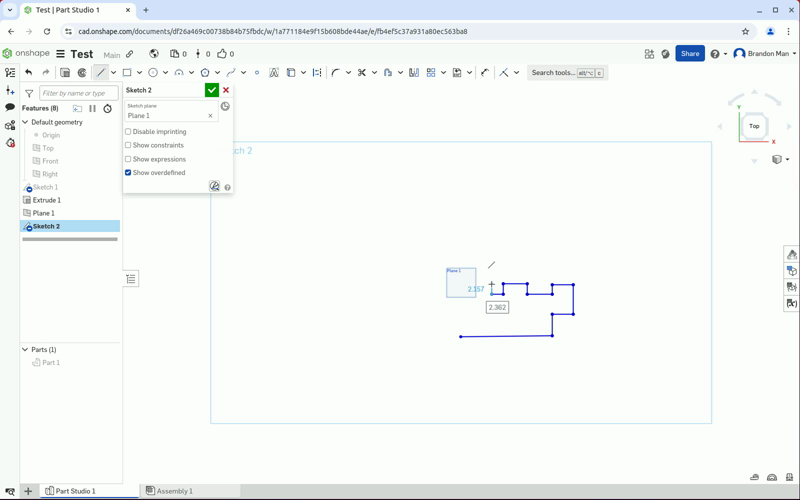
click(491, 283)
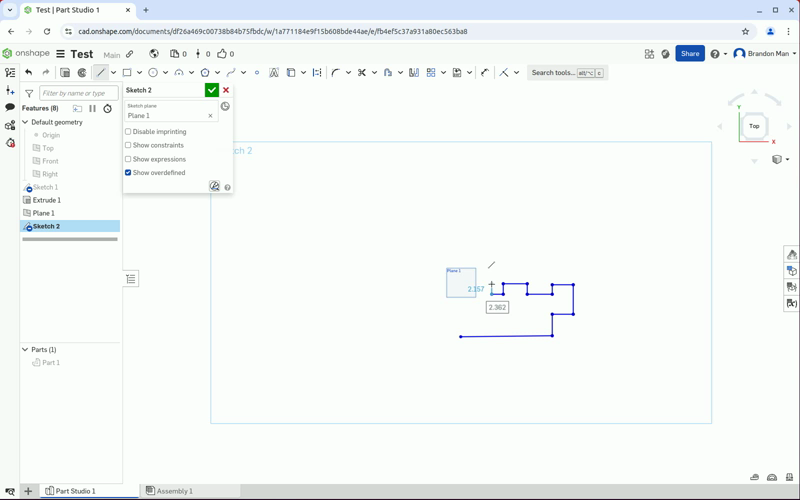
key_up(shift)
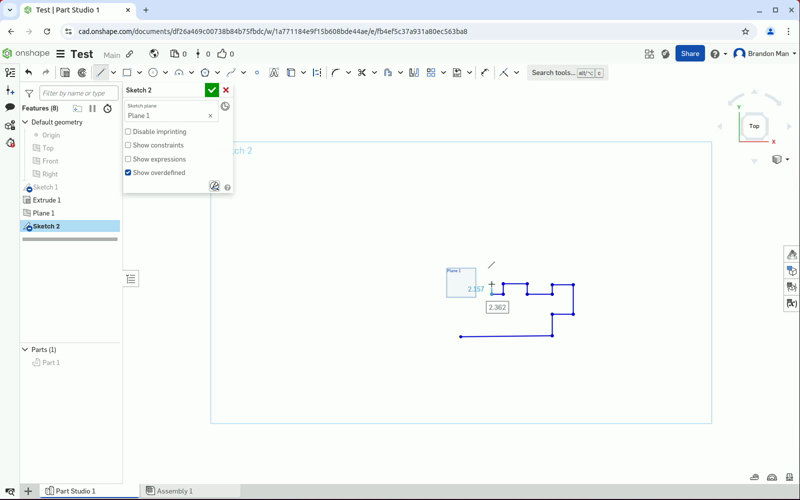
key_down(shift)
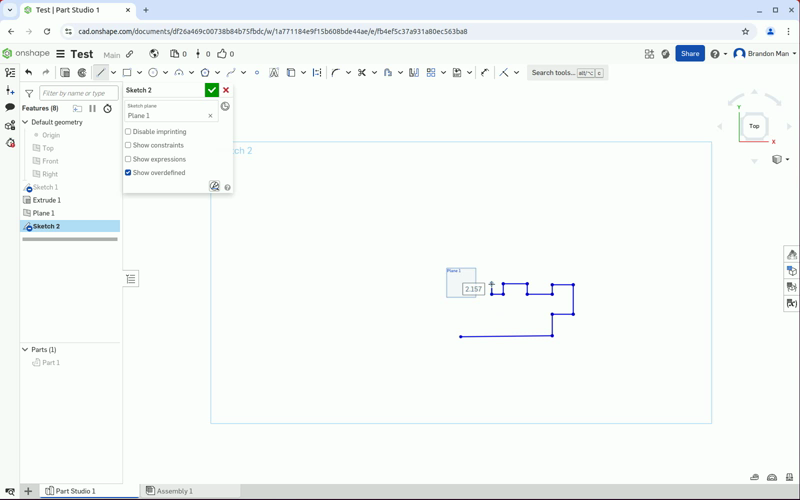
mouse_move(521, 283)
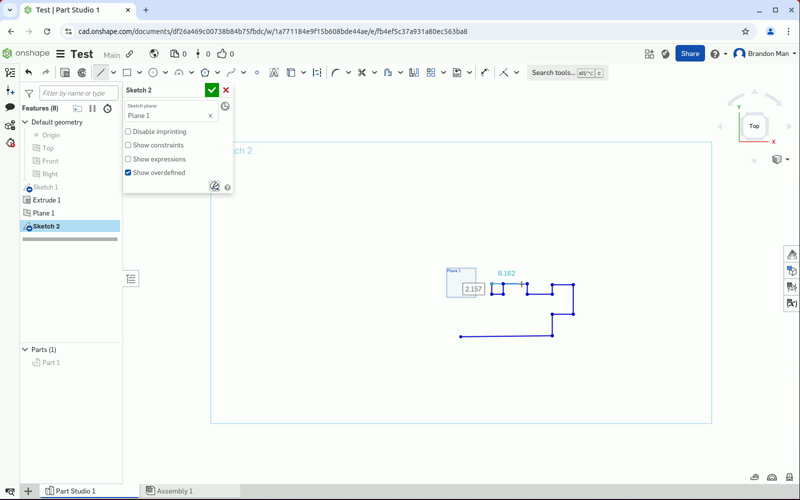
mouse_move(460, 283)
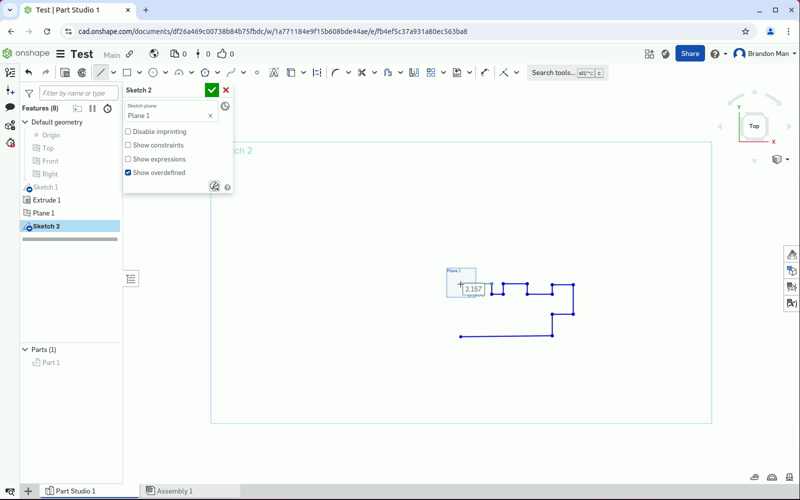
click(460, 283)
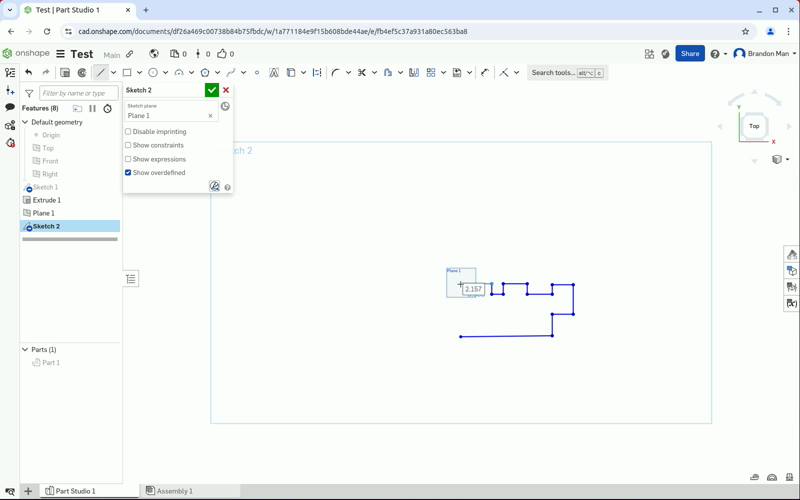
key_up(shift)
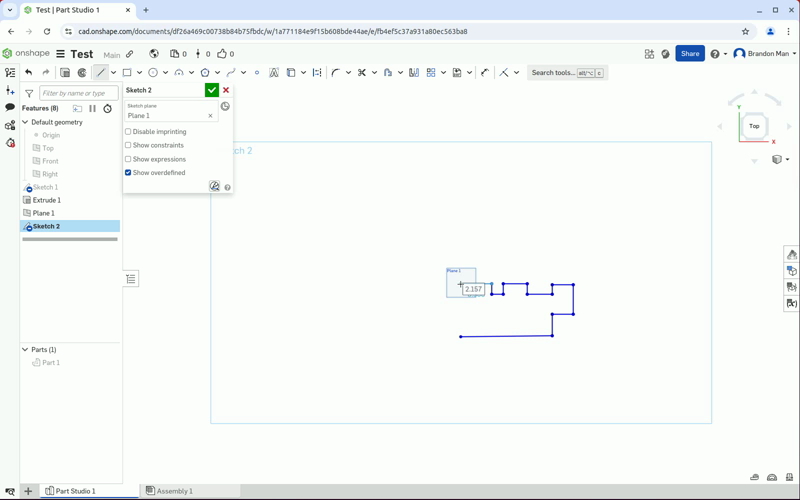
mouse_move(490, 283)
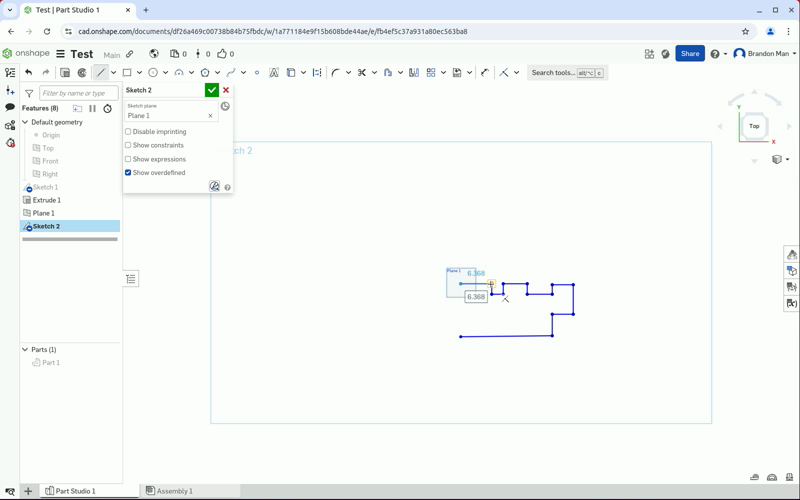
key_down(shift)
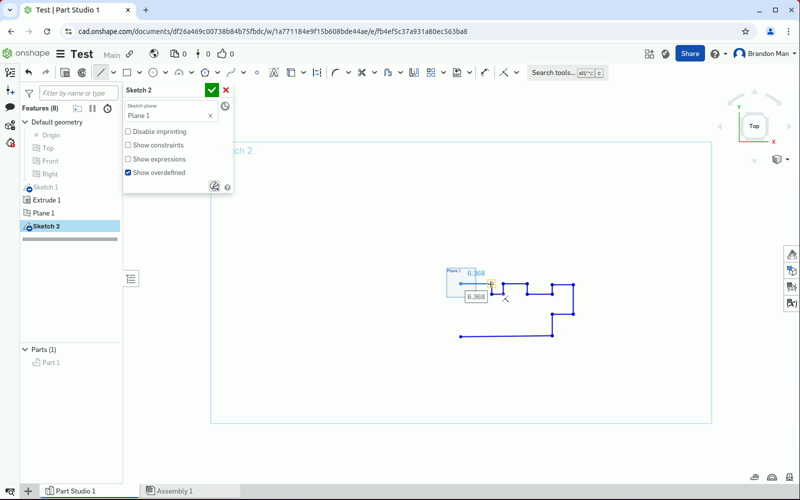
mouse_move(460, 336)
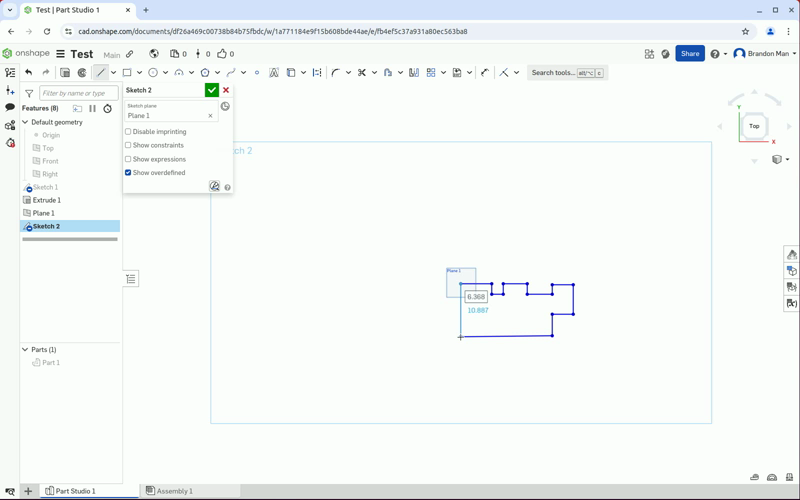
key_up(shift)
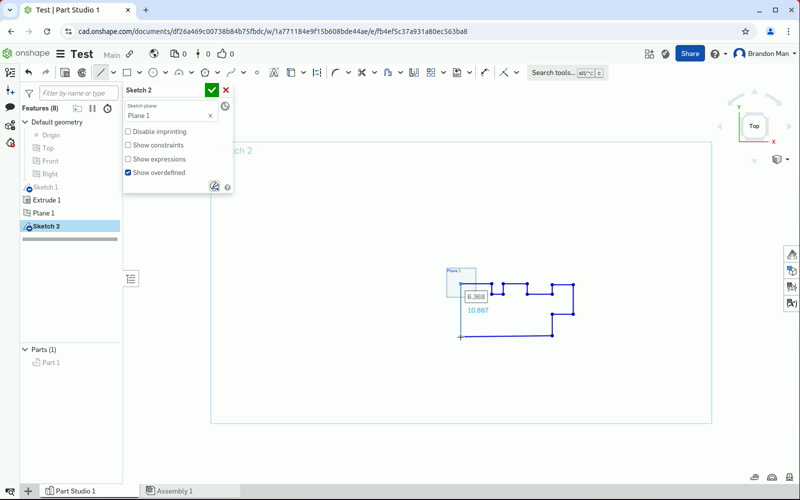
click(460, 336)
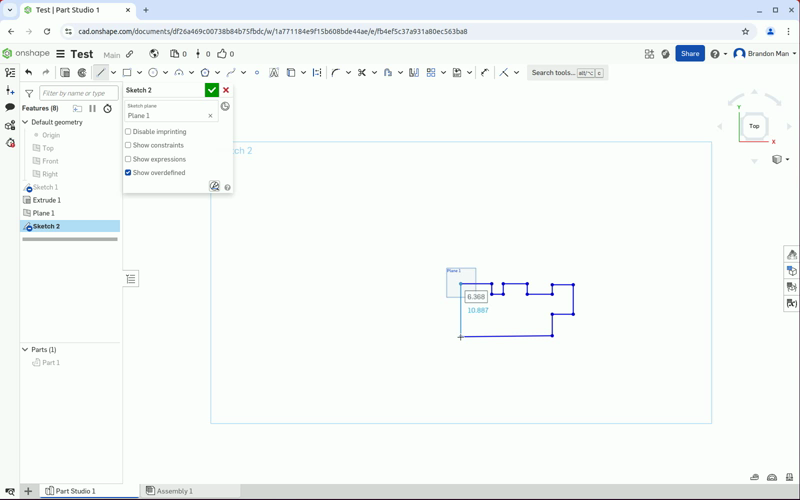
key(esc)
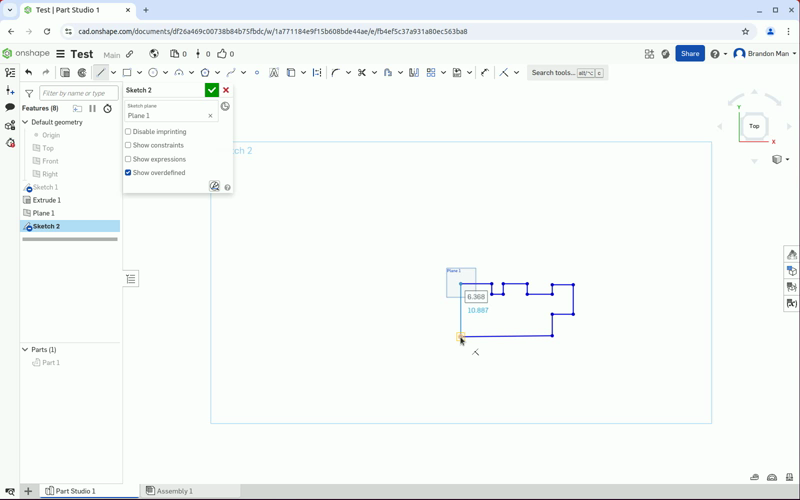
key(l)
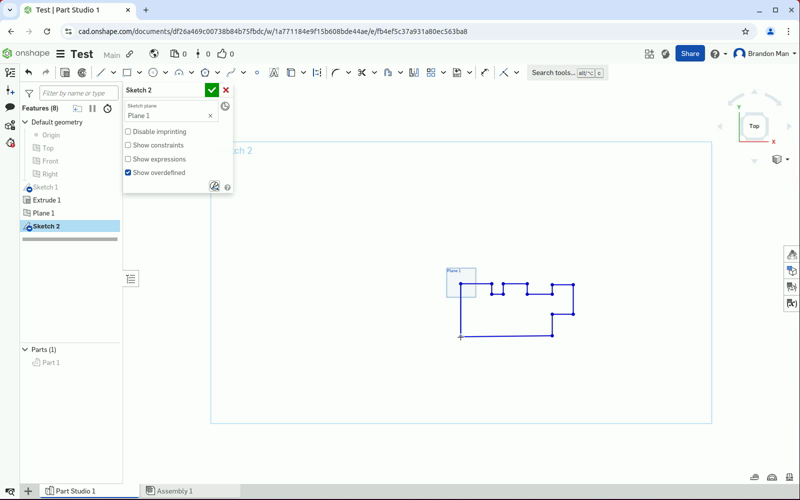
key_down(shift)
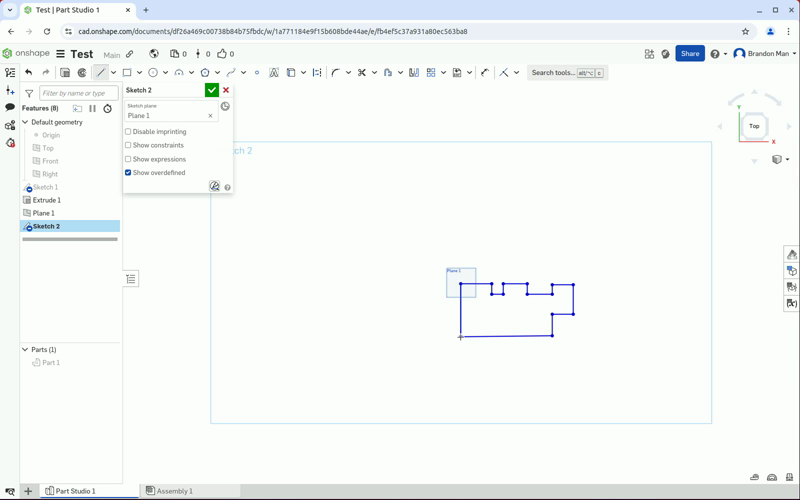
mouse_move(460, 336)
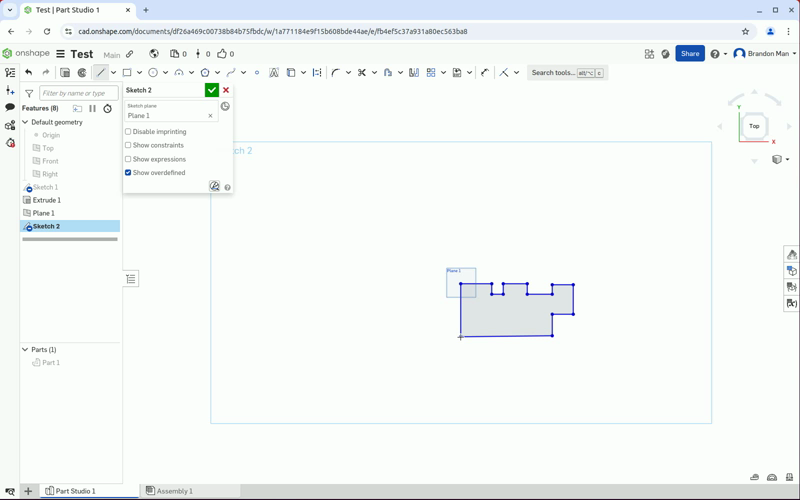
click(460, 336)
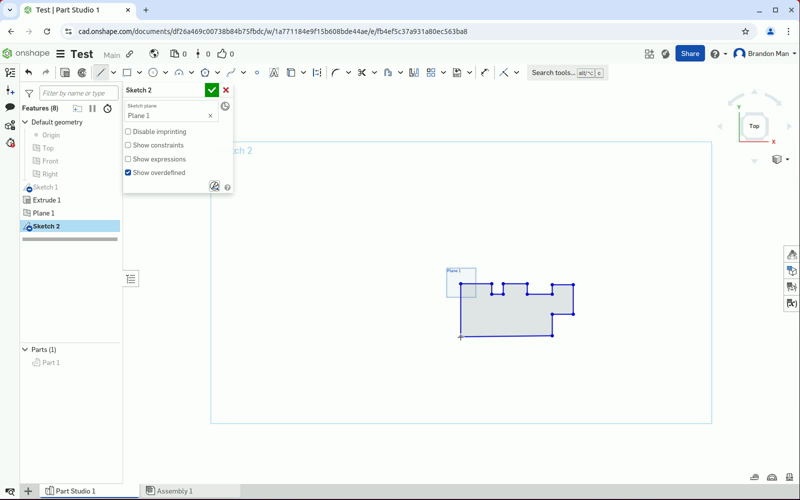
key_up(shift)
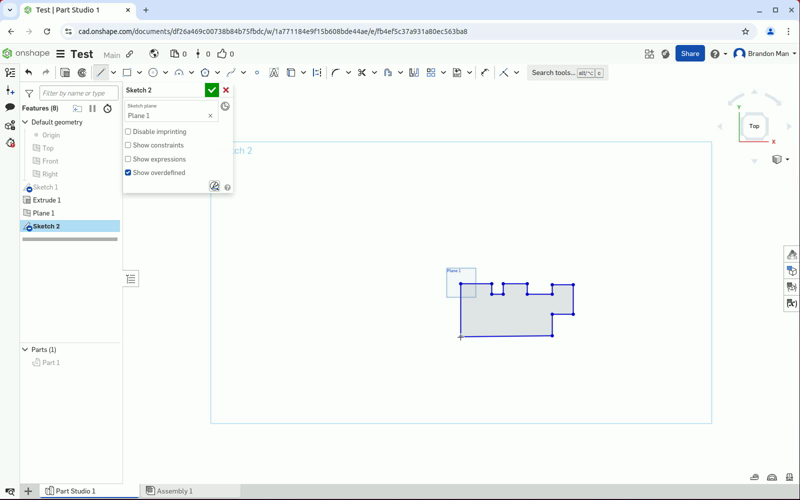
key_down(shift)
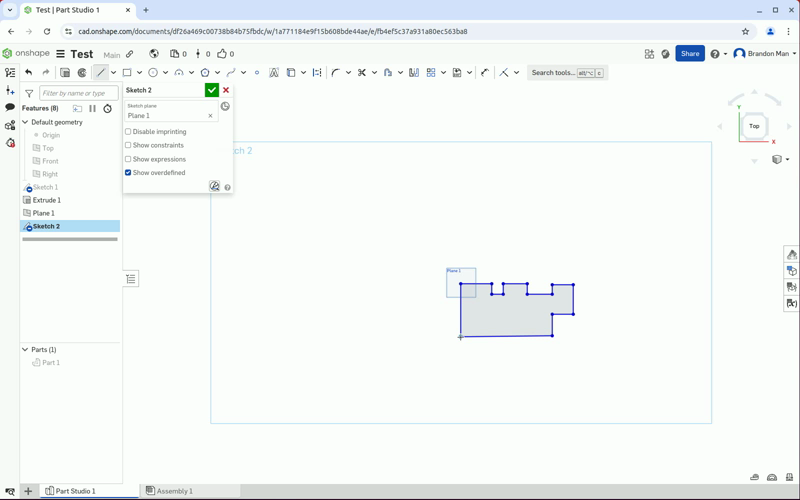
mouse_move(552, 335)
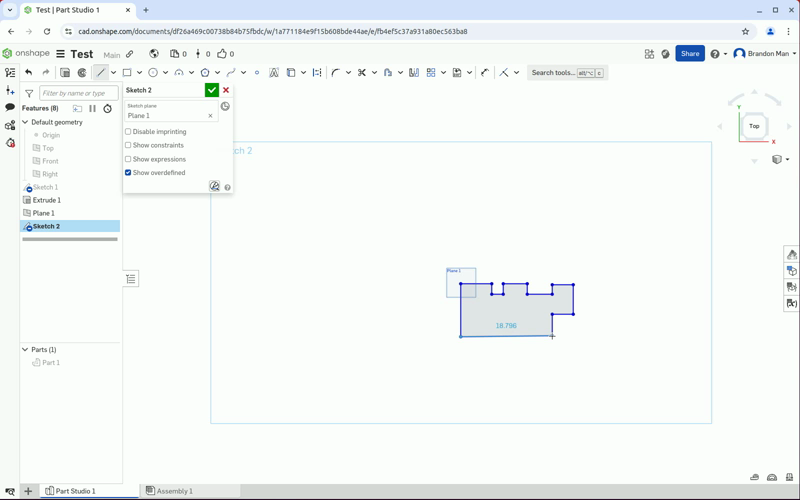
click(552, 335)
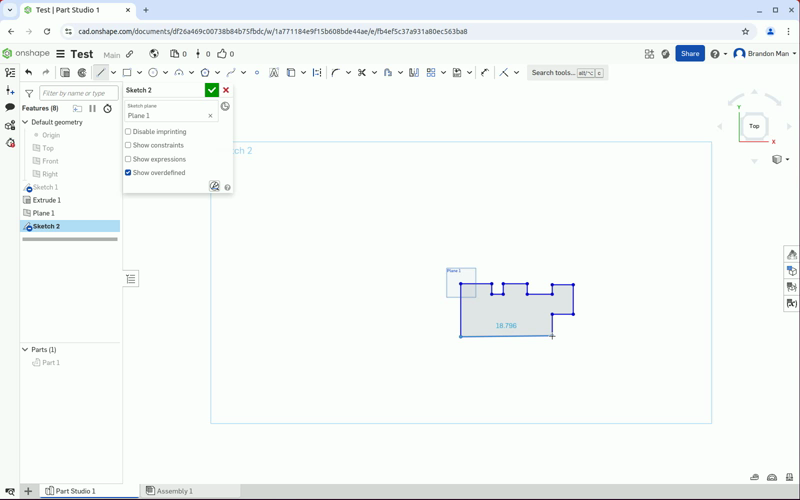
key_up(shift)
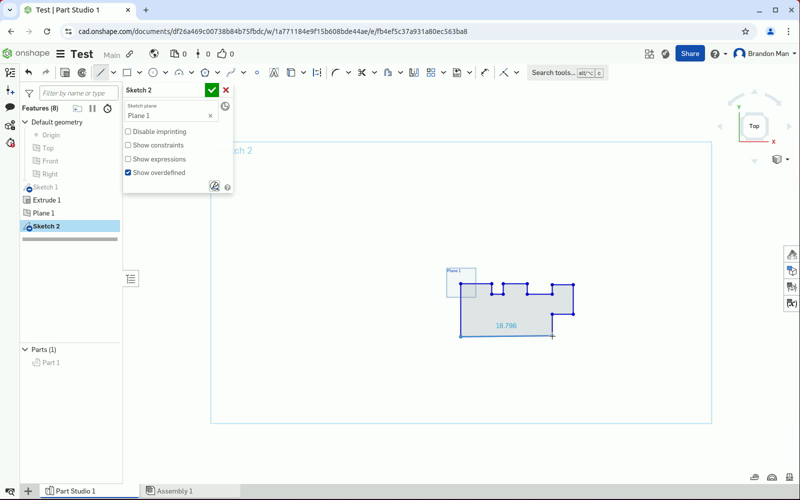
key_down(shift)
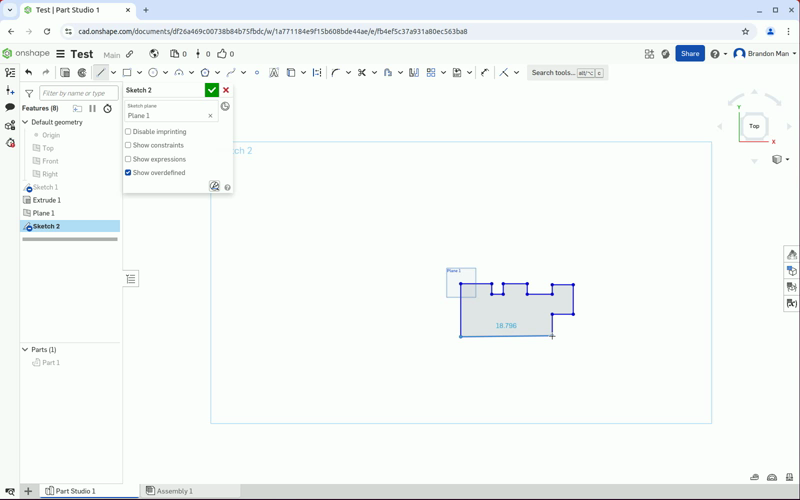
mouse_move(582, 335)
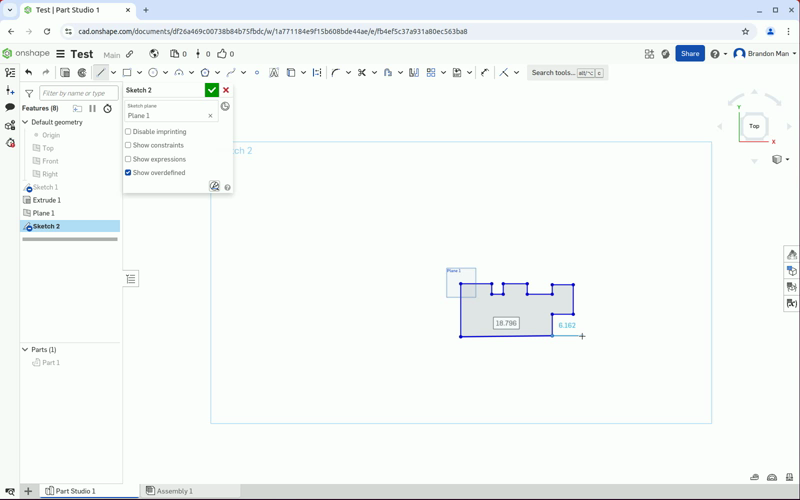
mouse_move(552, 314)
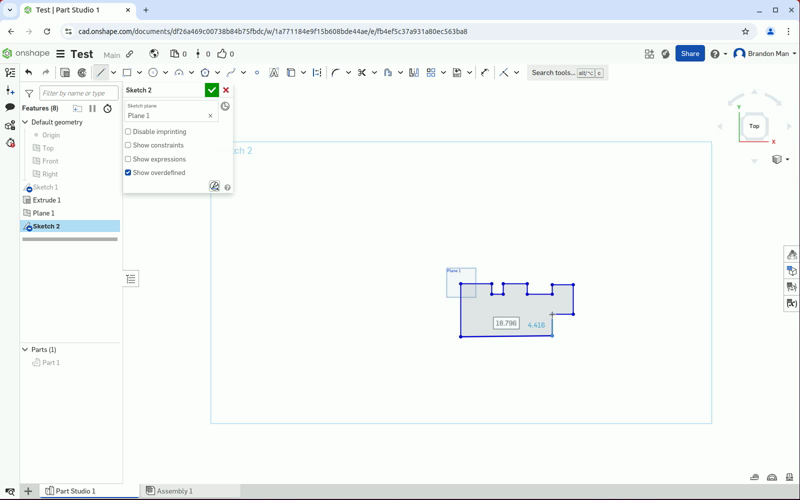
click(552, 314)
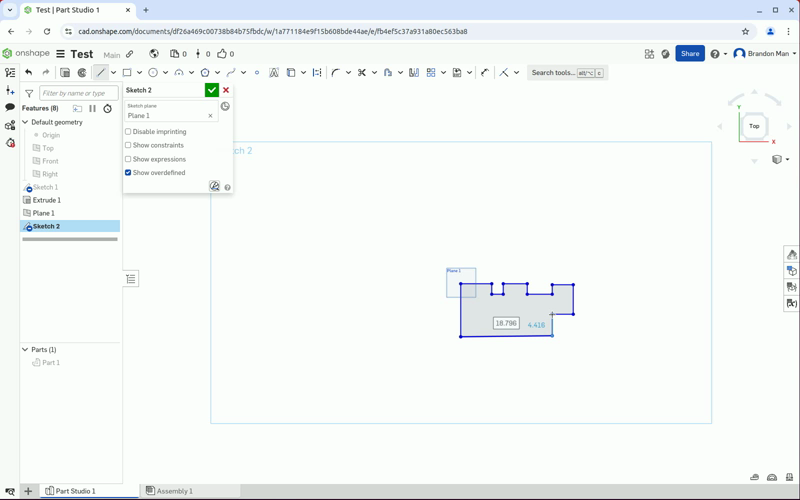
key_up(shift)
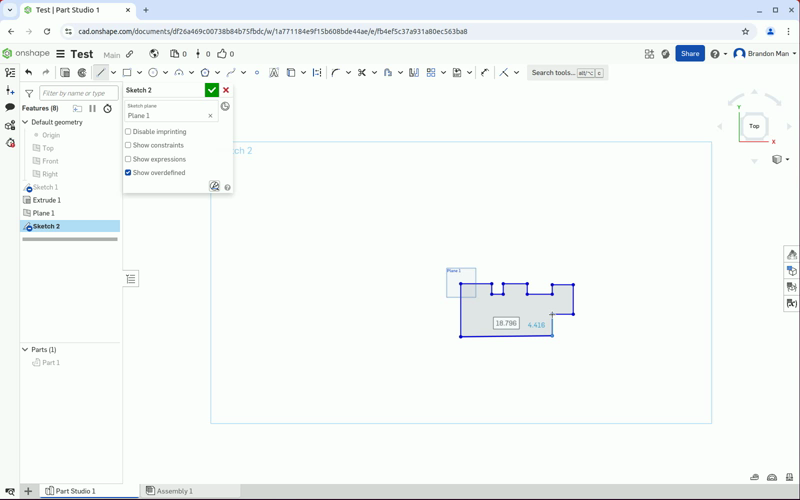
key_down(shift)
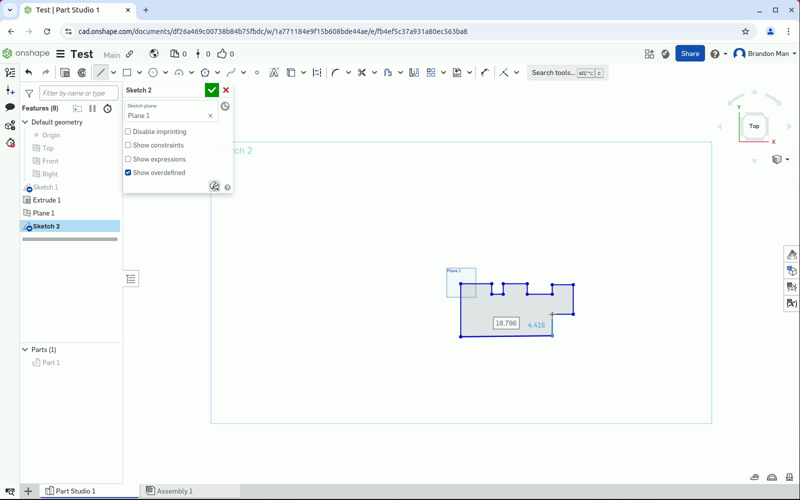
mouse_move(582, 314)
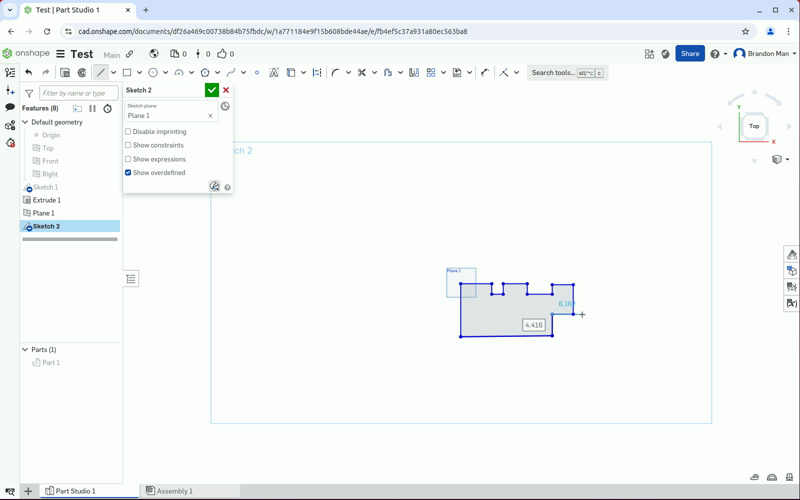
mouse_move(573, 314)
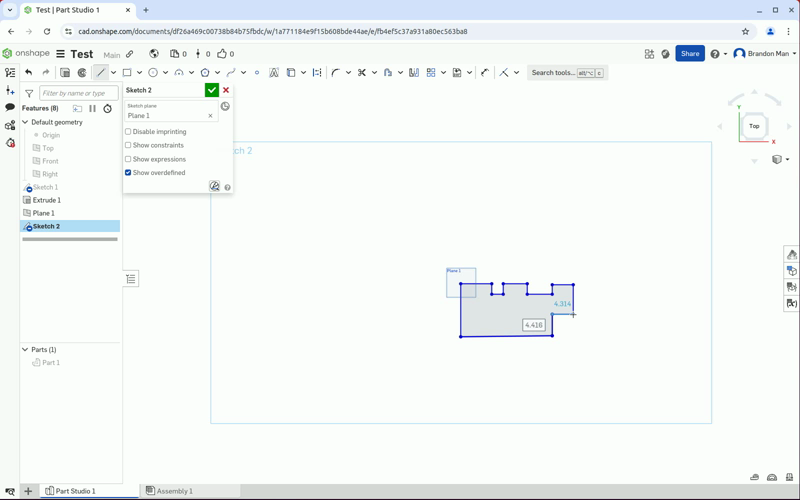
click(573, 314)
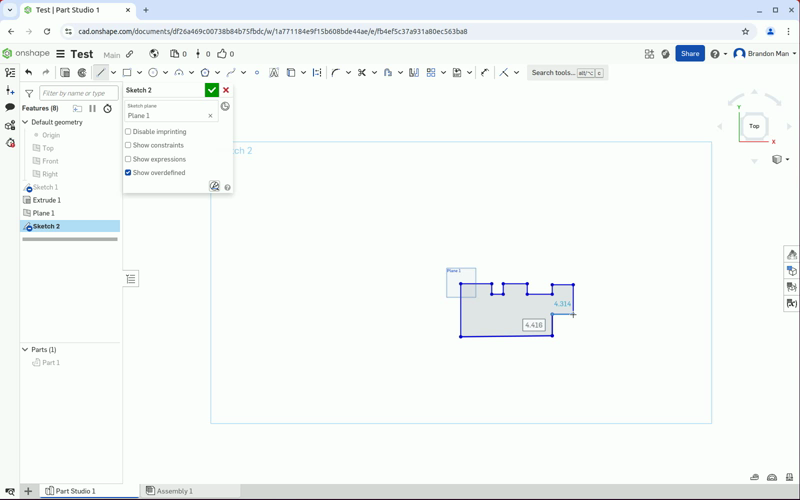
key_up(shift)
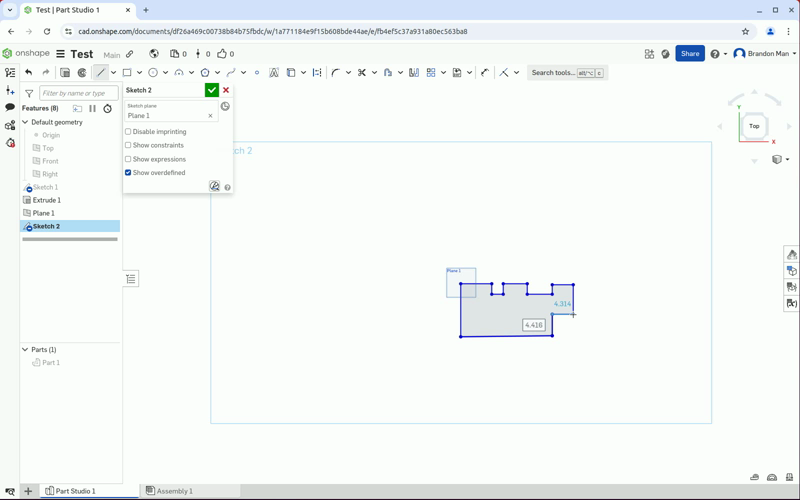
key_down(shift)
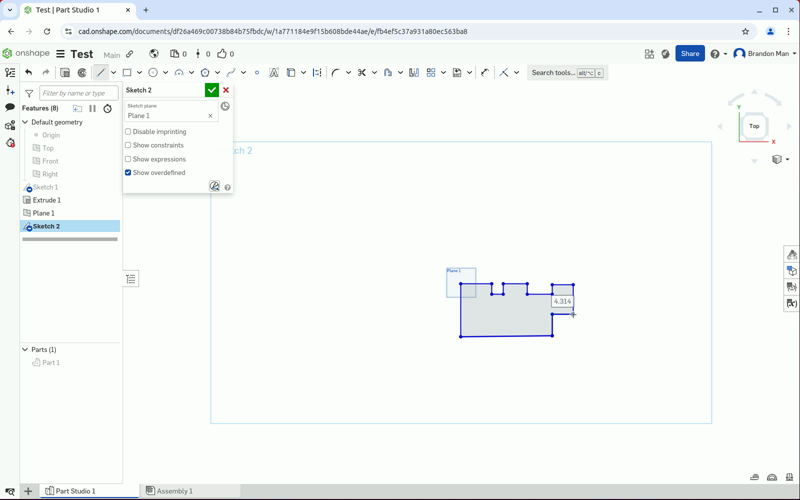
mouse_move(589, 314)
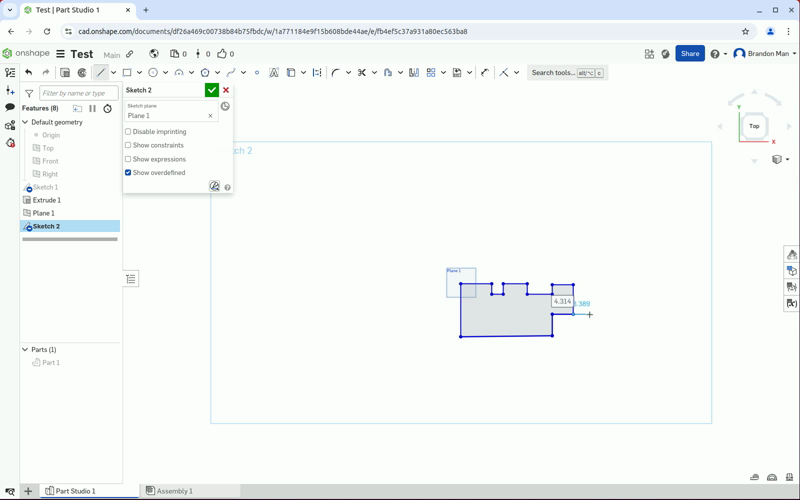
mouse_move(573, 284)
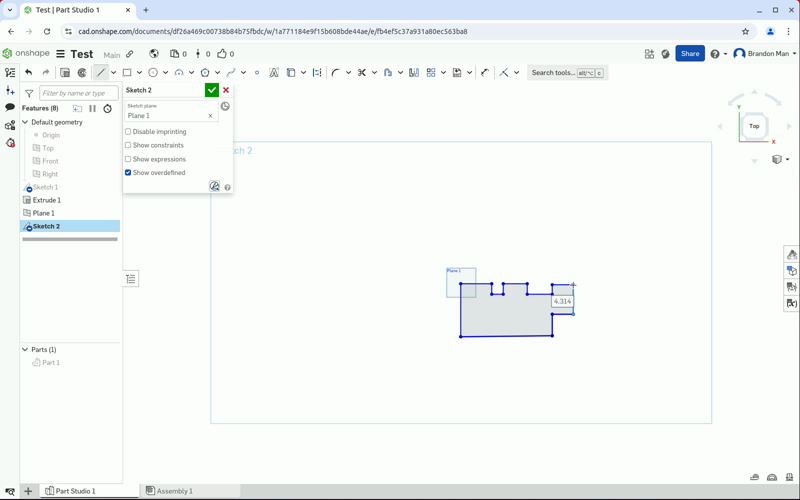
click(573, 284)
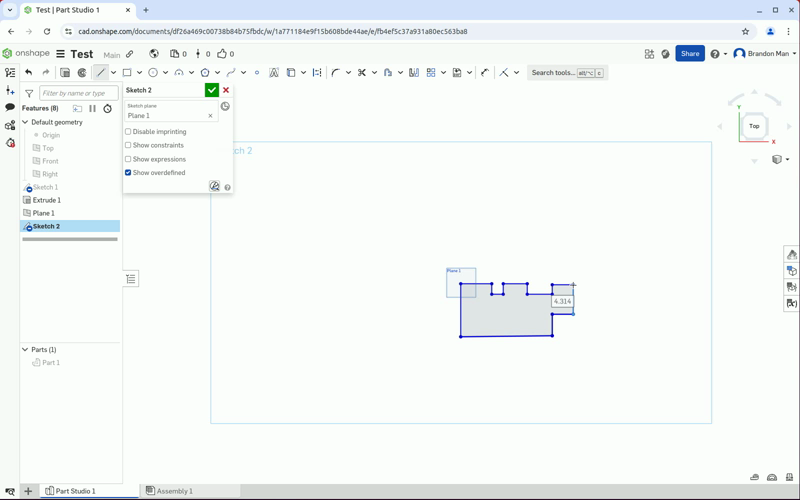
key_up(shift)
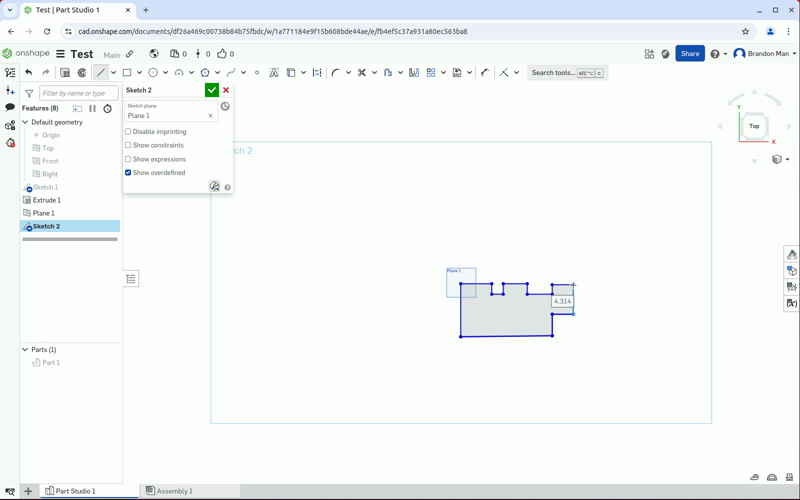
key_down(shift)
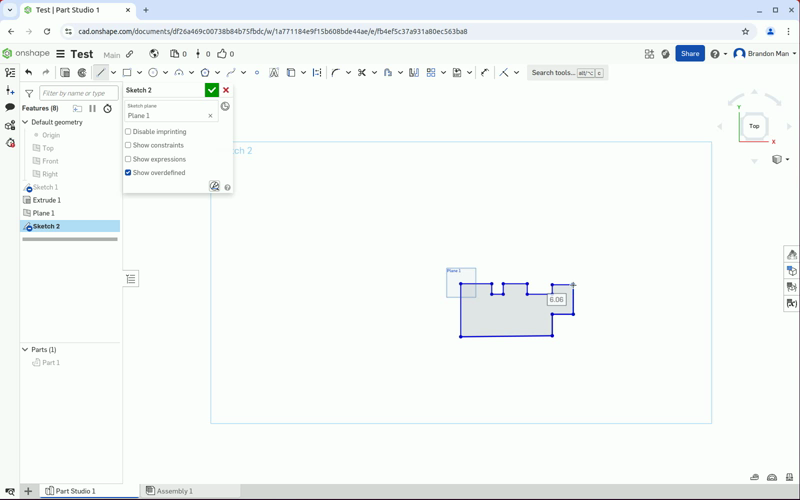
mouse_move(589, 284)
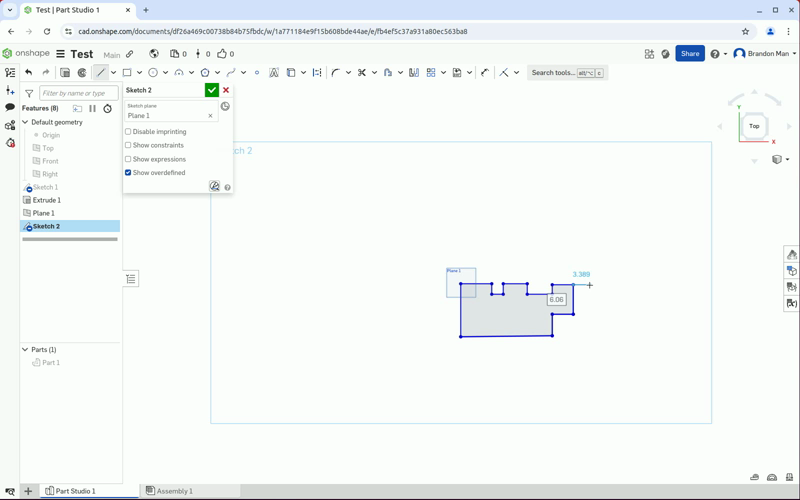
mouse_move(553, 284)
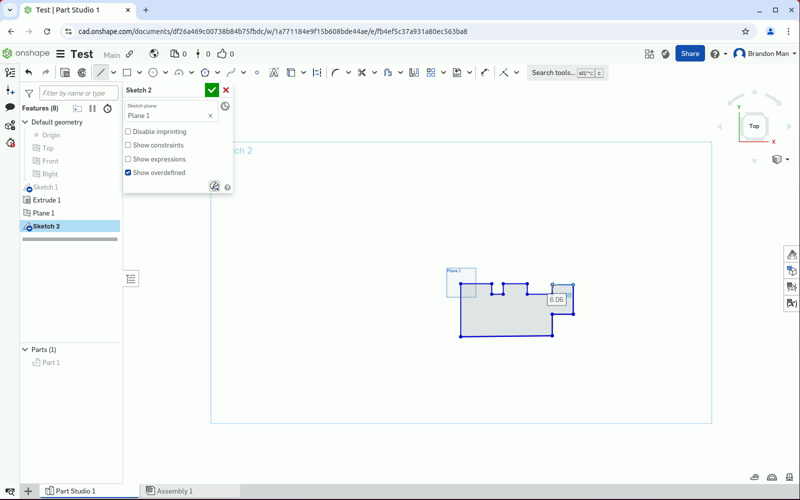
scroll(6)
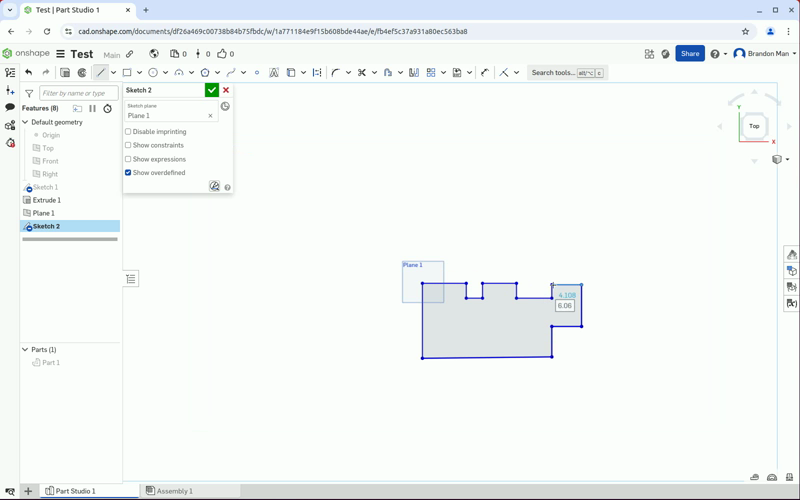
scroll(6)
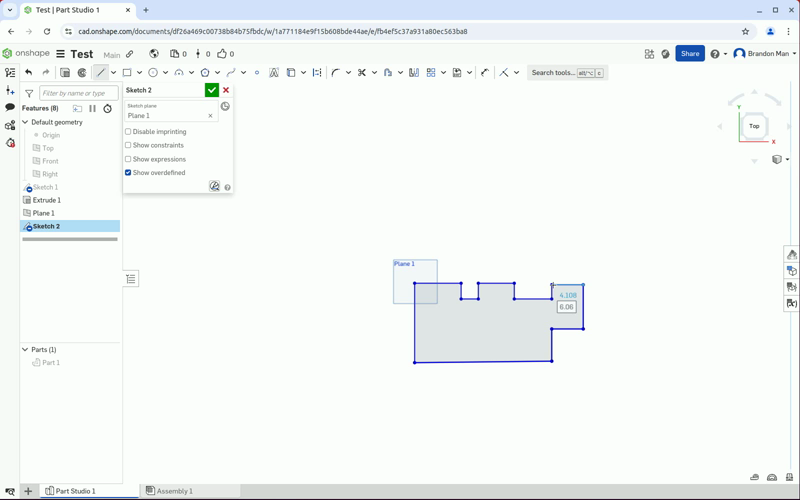
scroll(6)
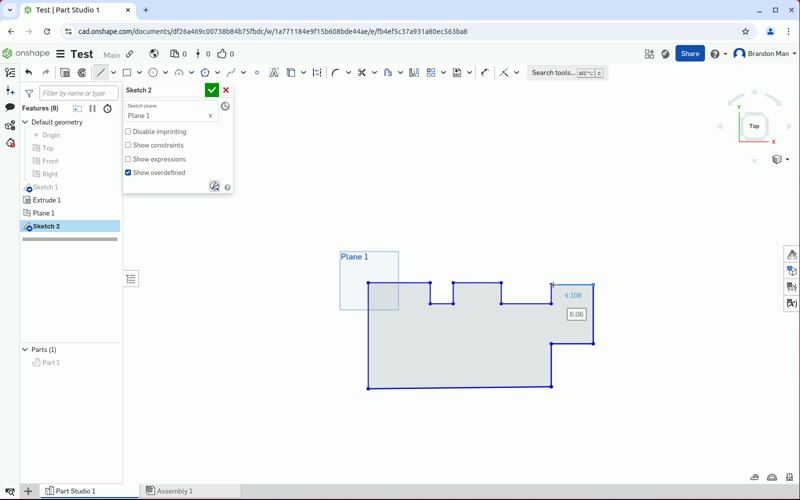
scroll(6)
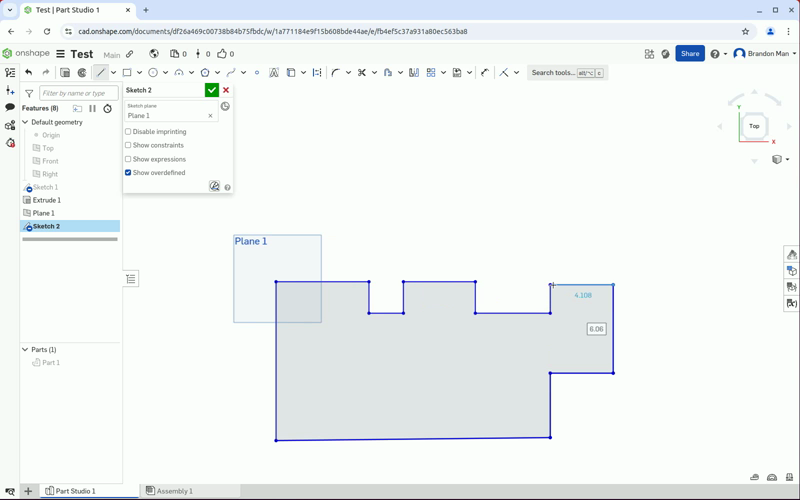
scroll(6)
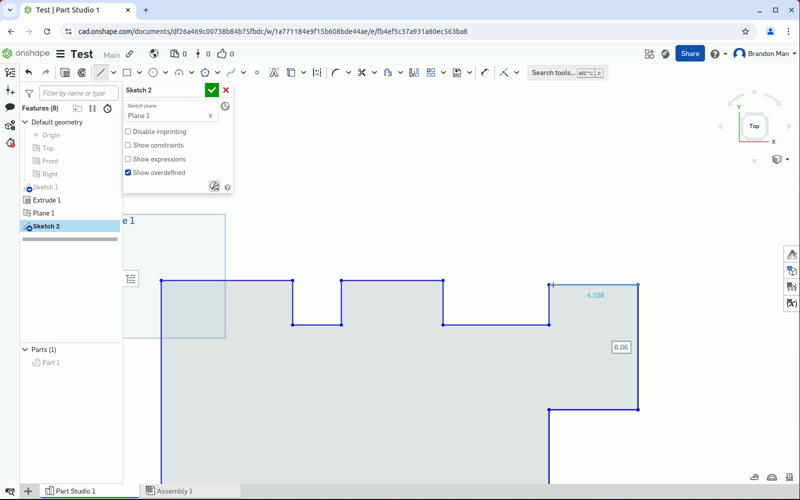
scroll(6)
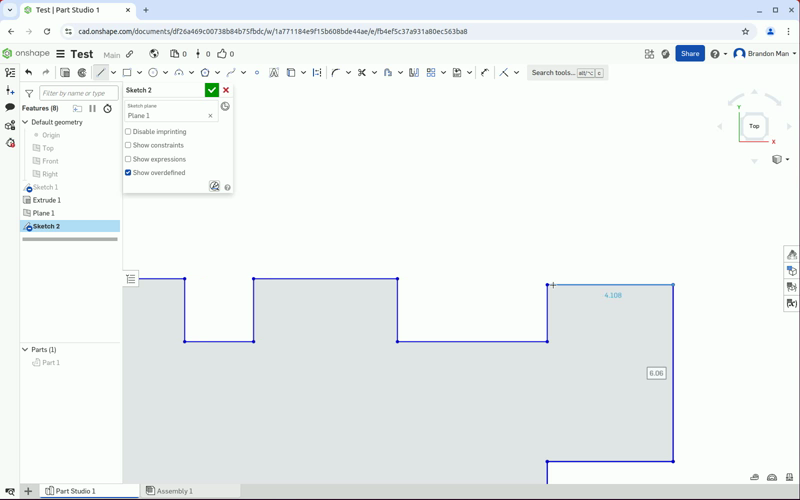
scroll(6)
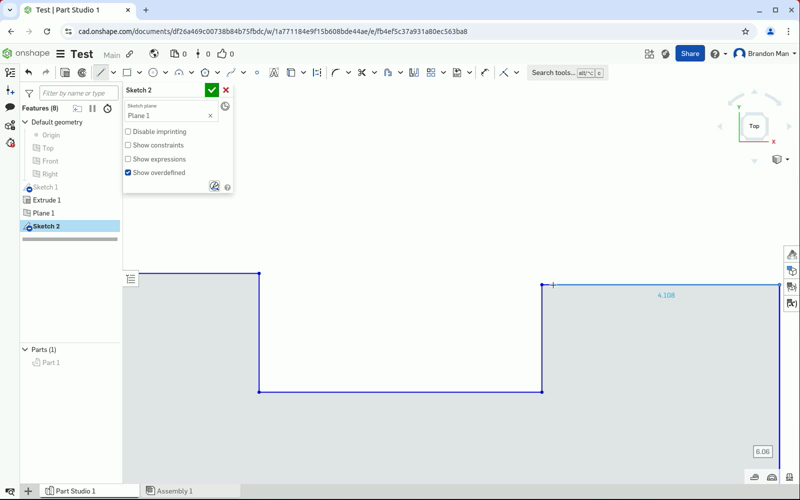
click(553, 284)
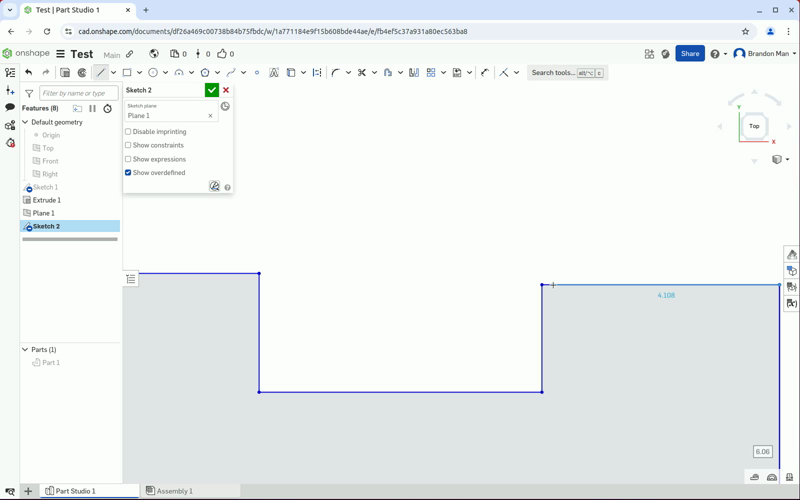
scroll(-6)
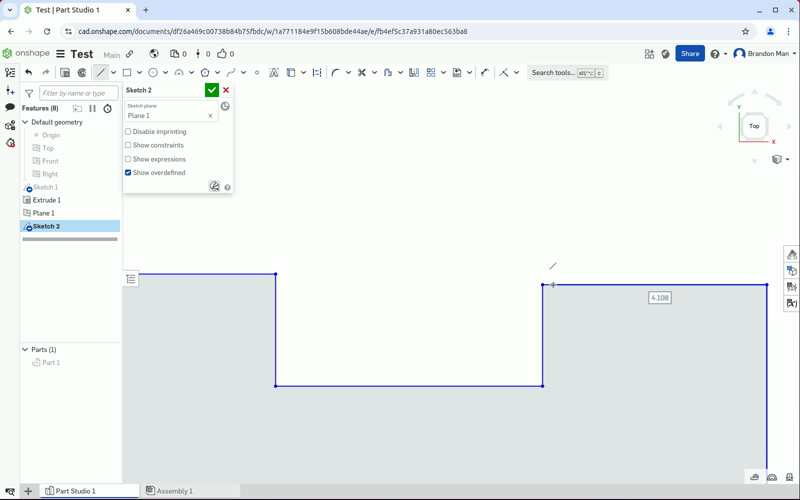
scroll(-6)
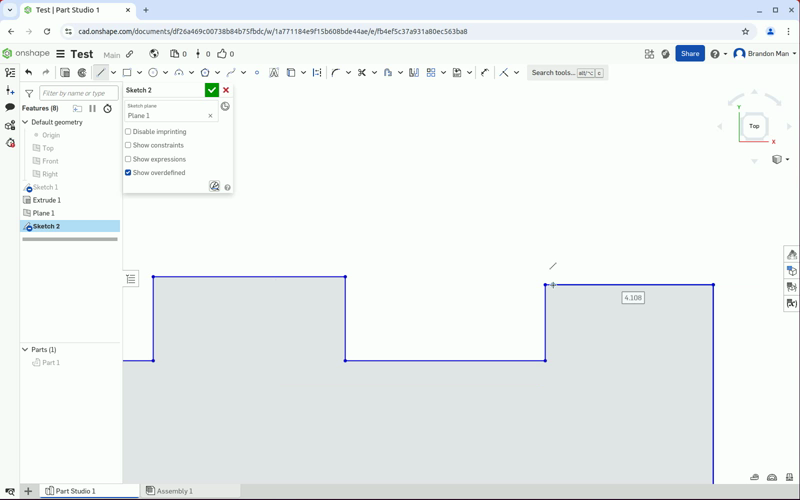
scroll(-6)
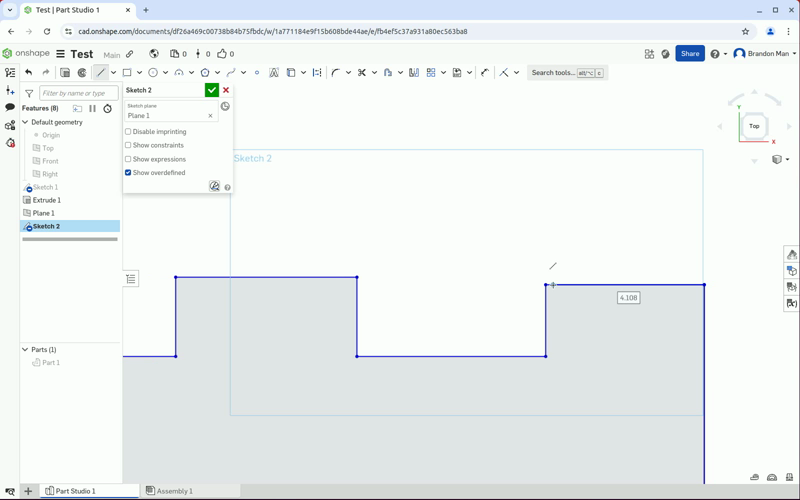
scroll(-6)
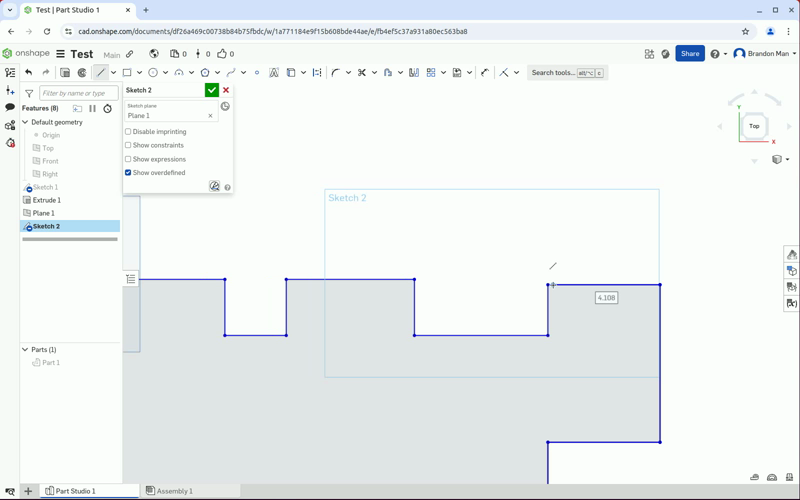
scroll(-6)
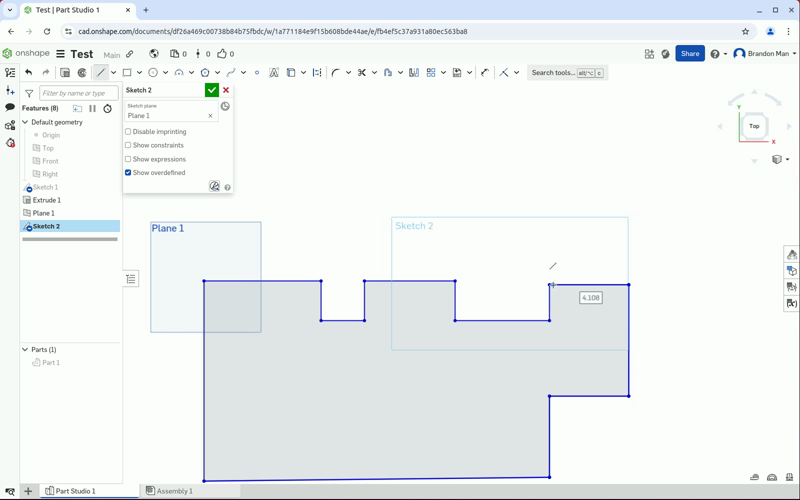
scroll(-6)
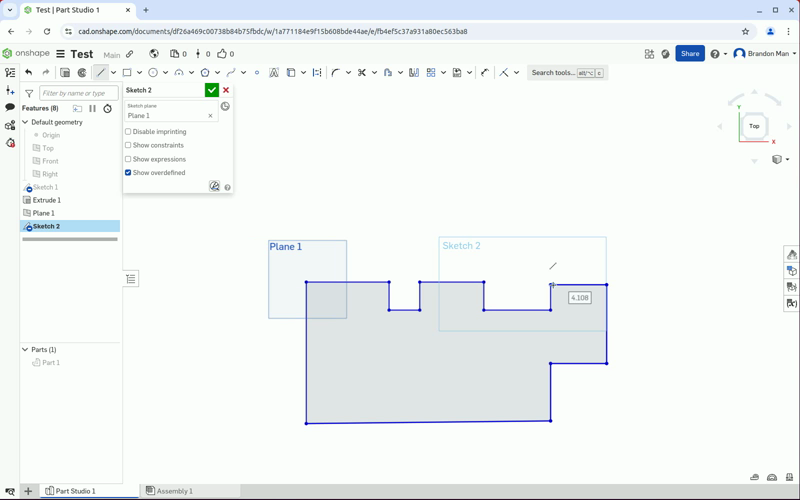
scroll(-6)
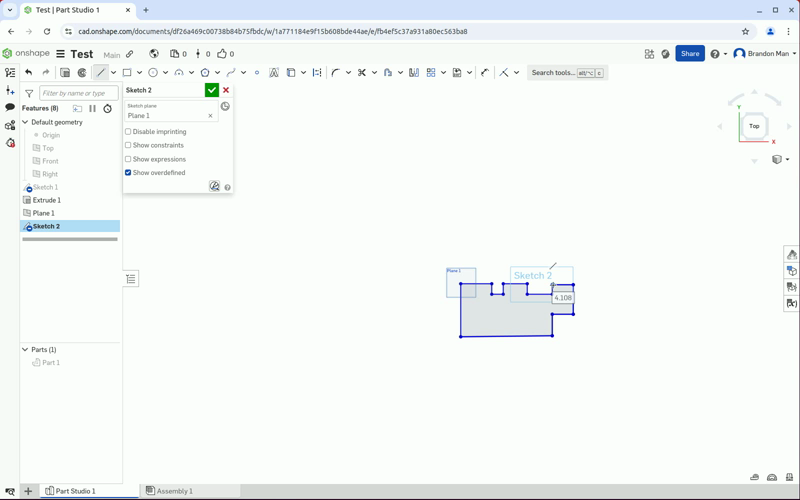
key_up(shift)
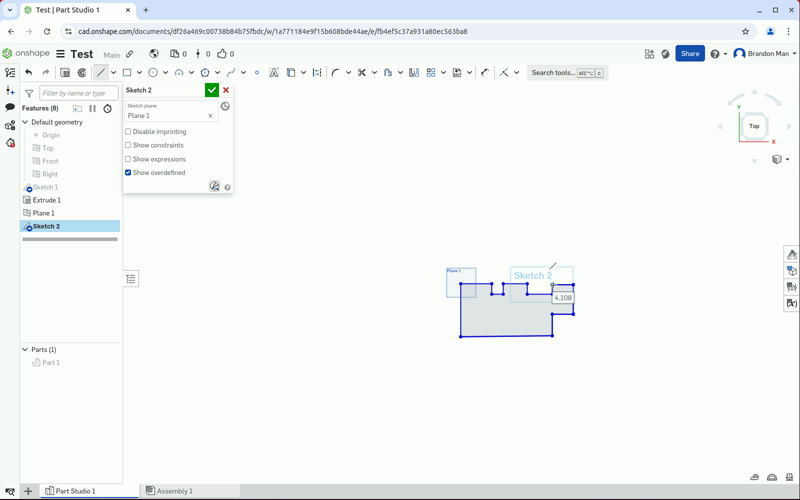
key_down(shift)
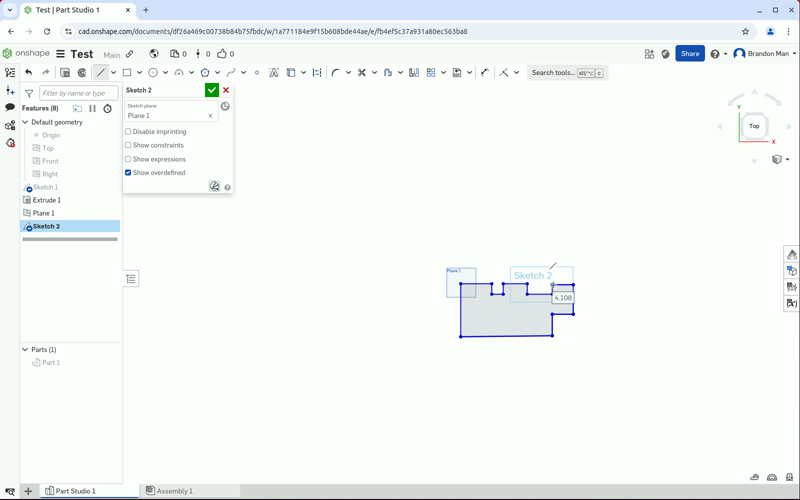
mouse_move(583, 284)
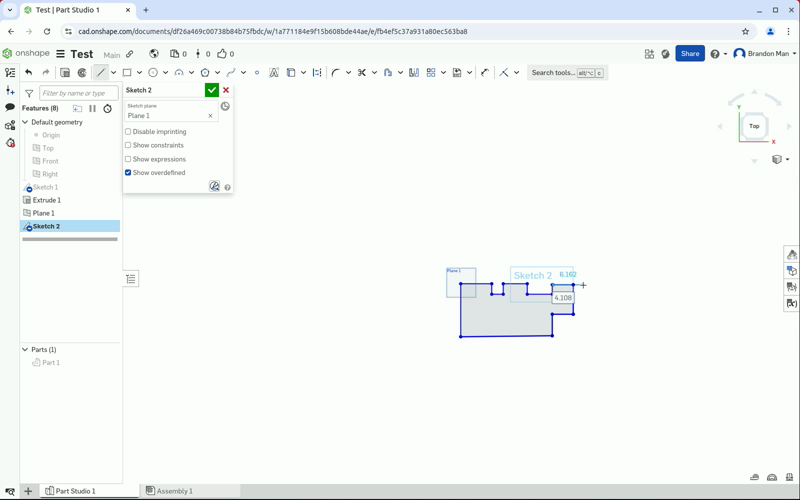
mouse_move(553, 295)
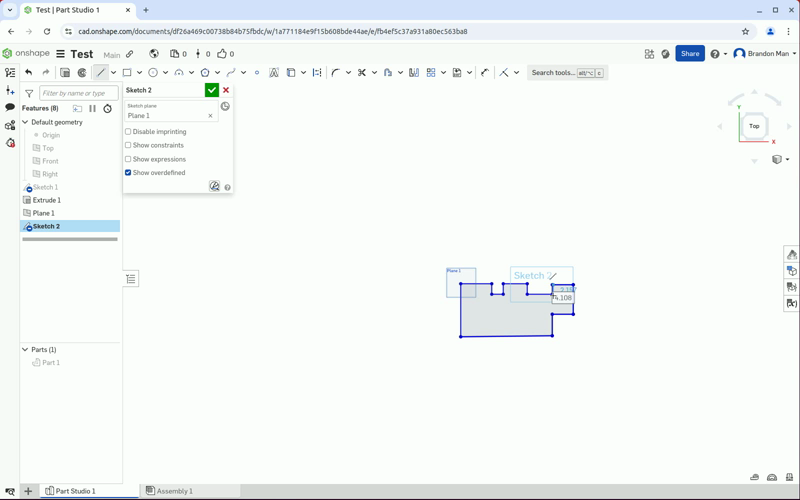
scroll(6)
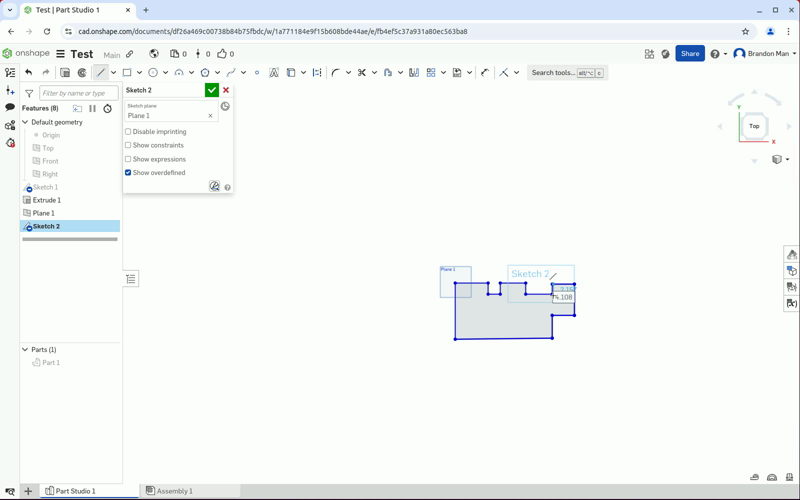
scroll(6)
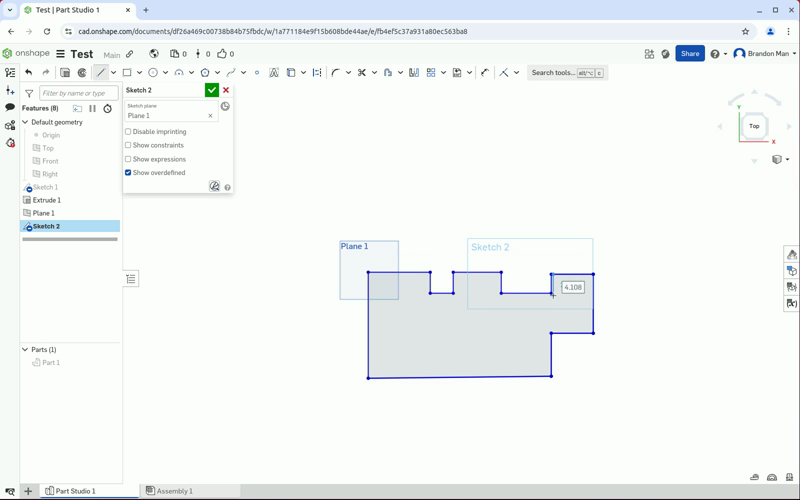
scroll(6)
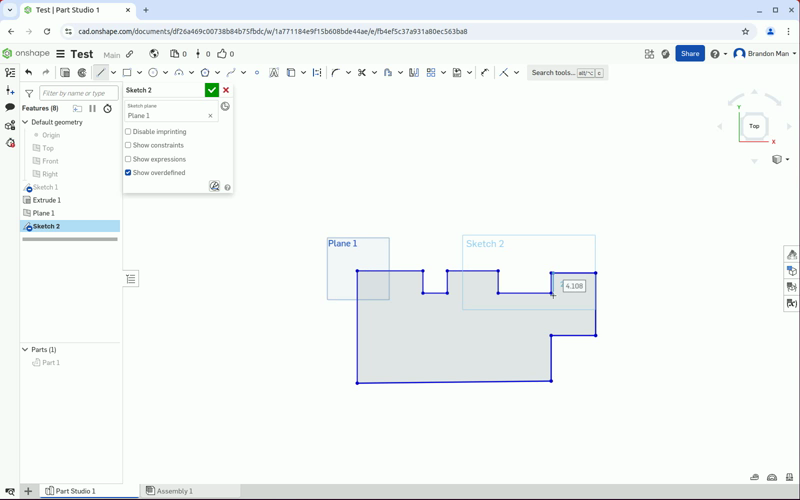
scroll(6)
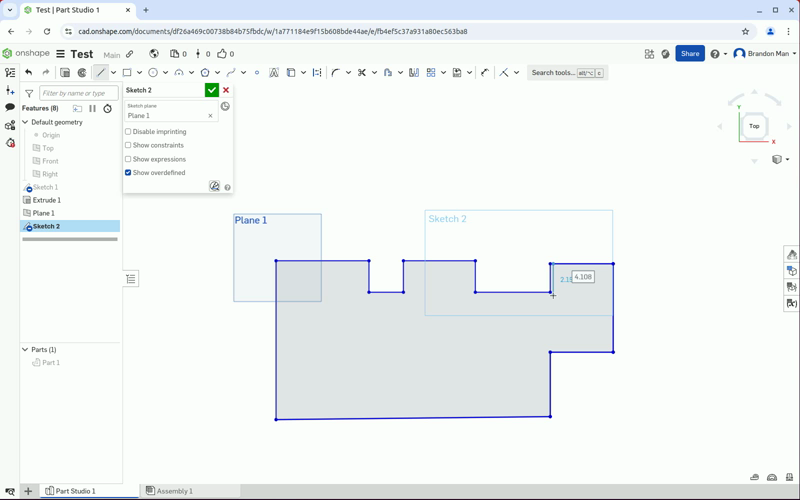
scroll(6)
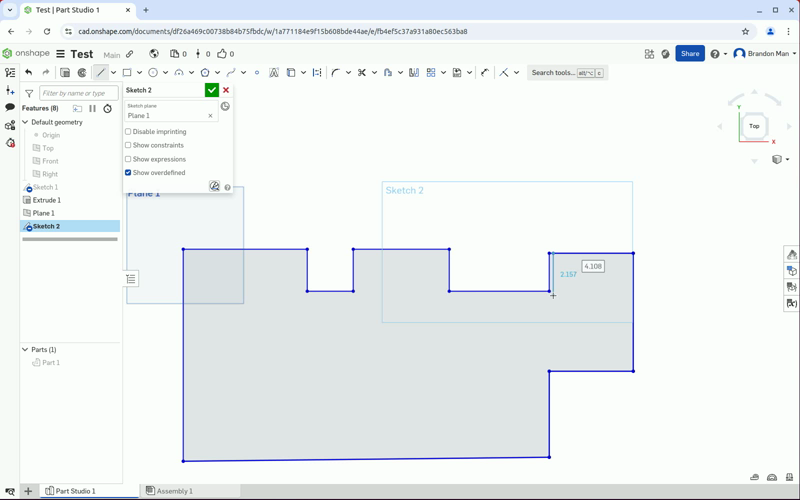
scroll(6)
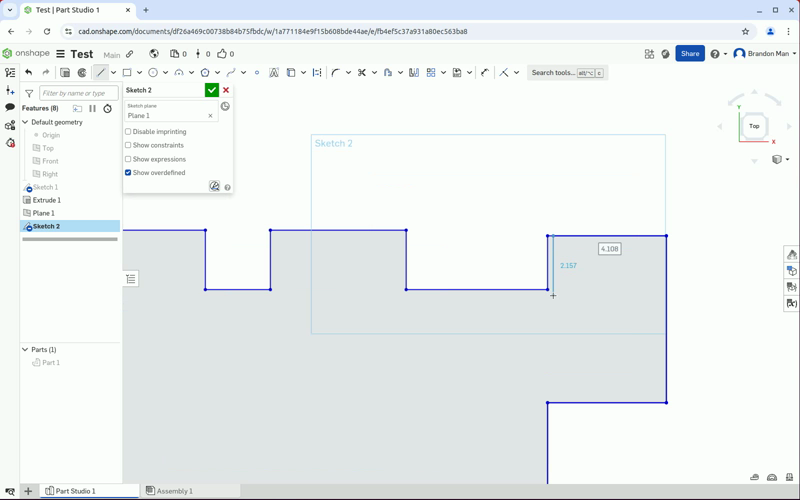
scroll(6)
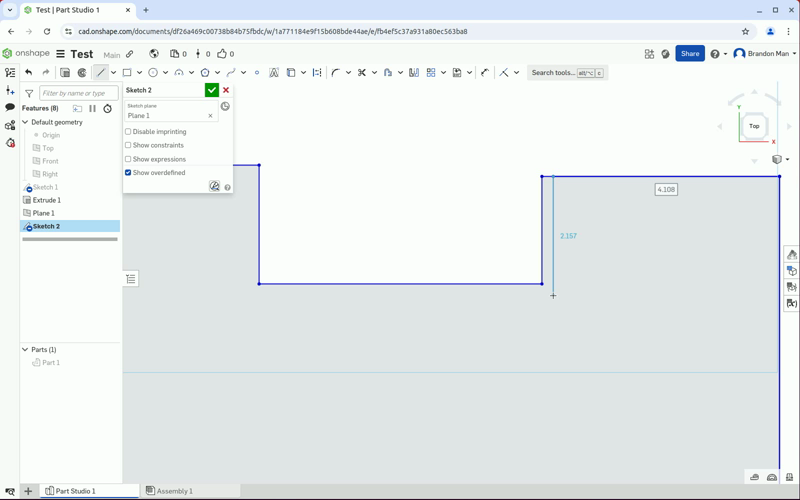
click(553, 295)
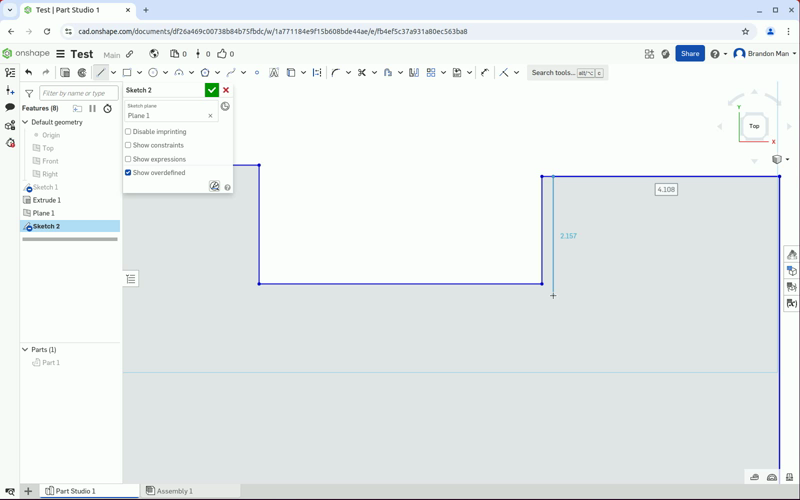
scroll(-6)
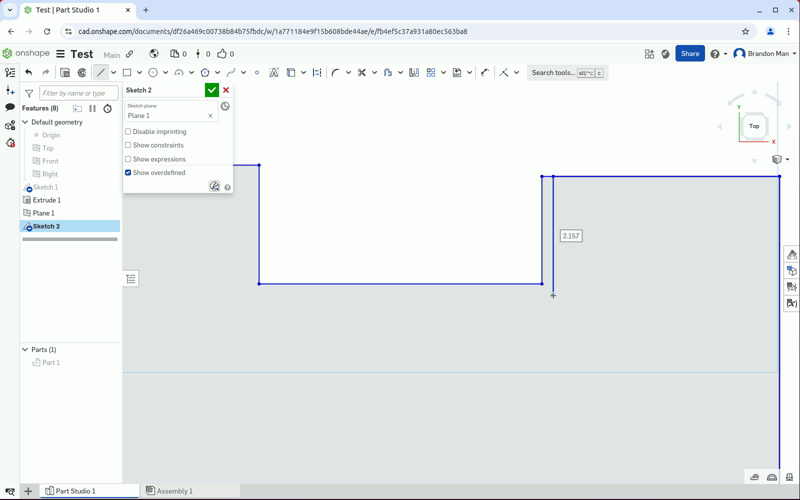
scroll(-6)
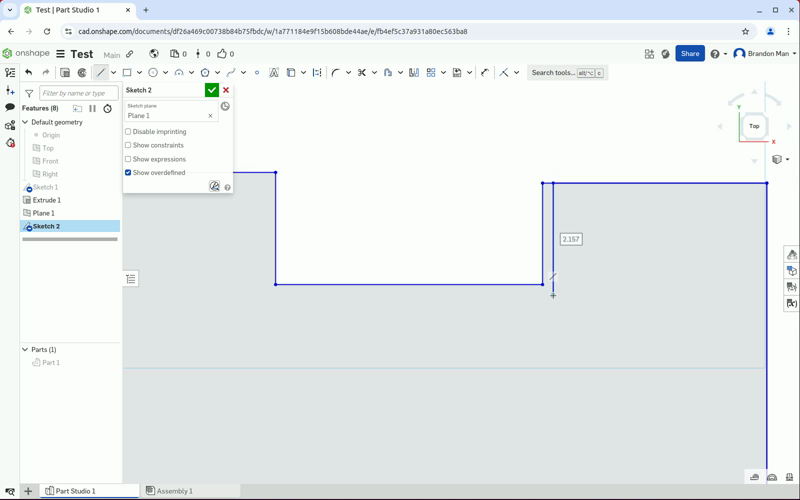
scroll(-6)
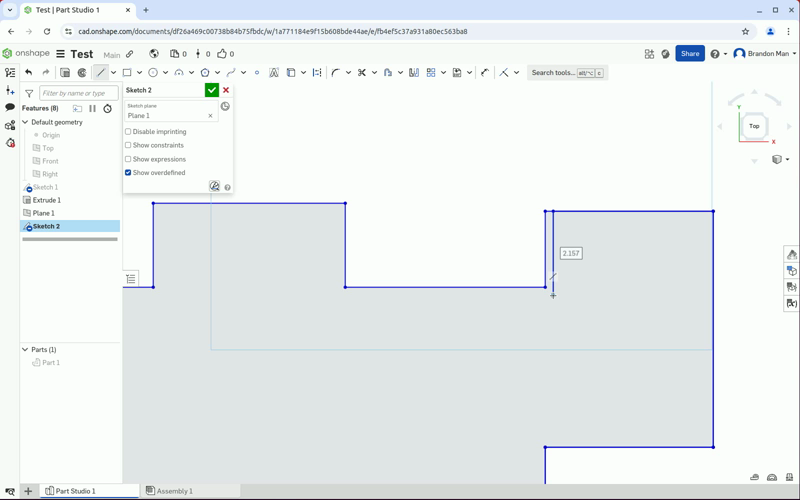
scroll(-6)
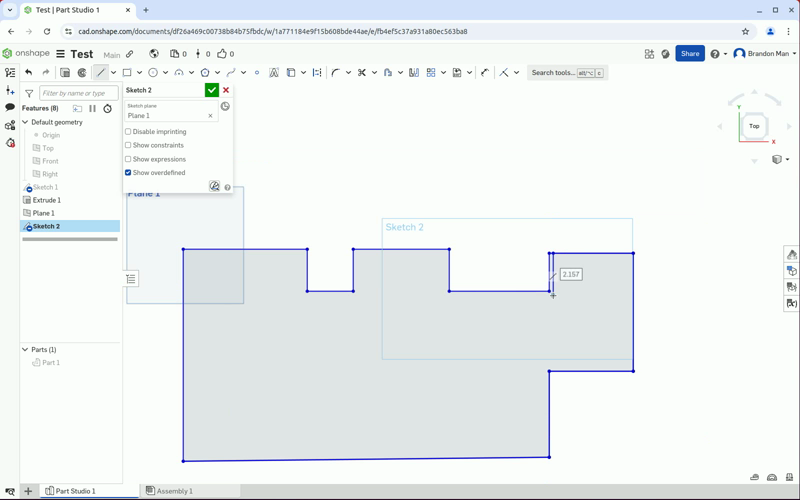
scroll(-6)
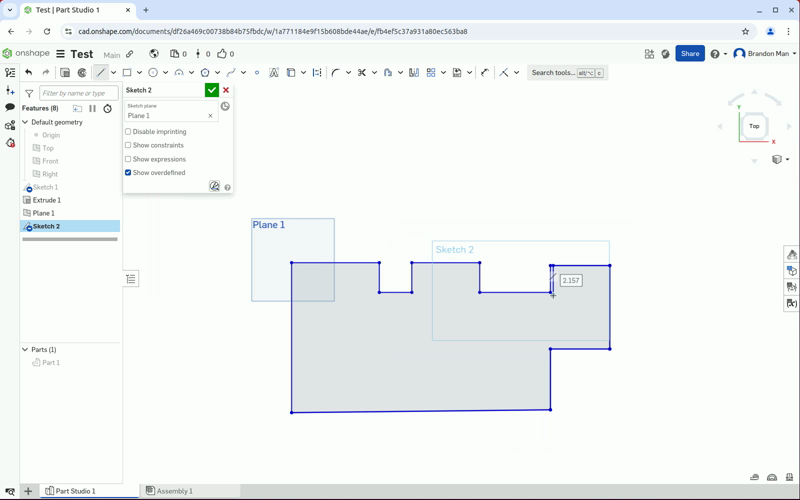
scroll(-6)
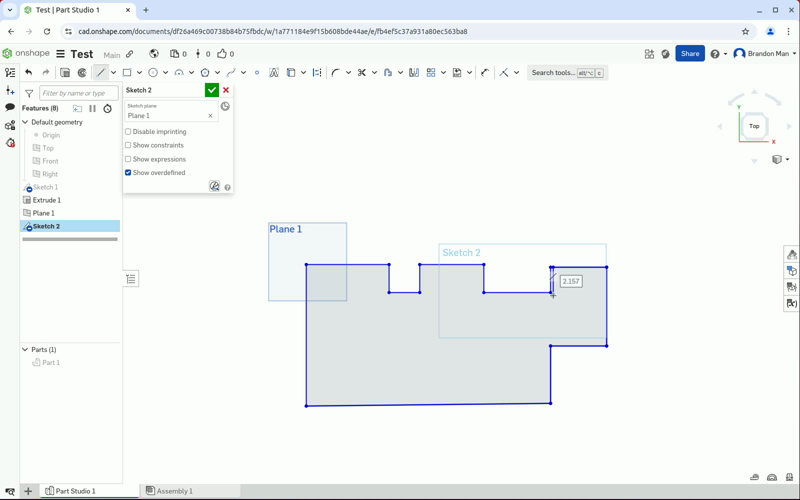
scroll(-6)
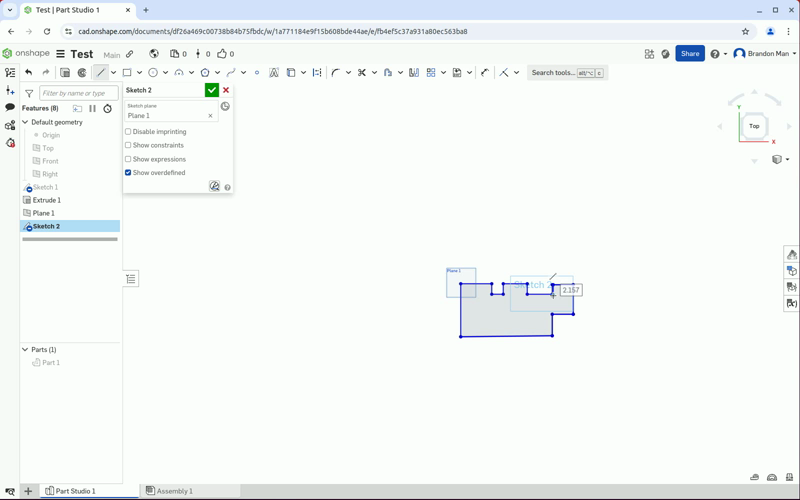
key_up(shift)
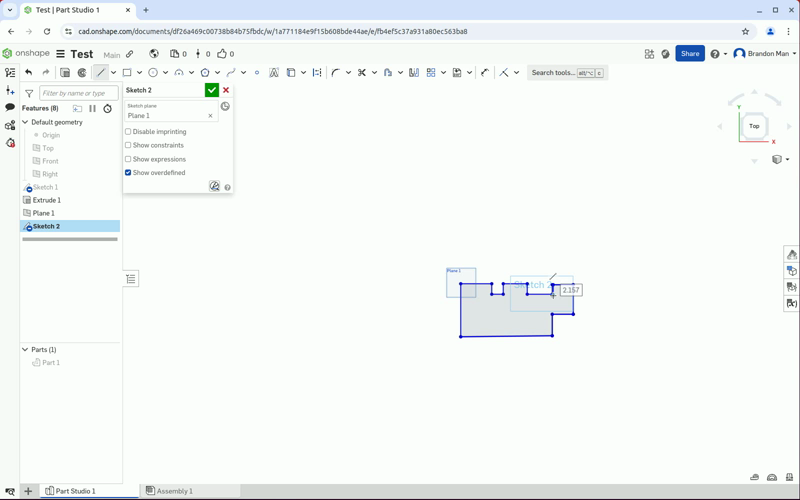
key_down(shift)
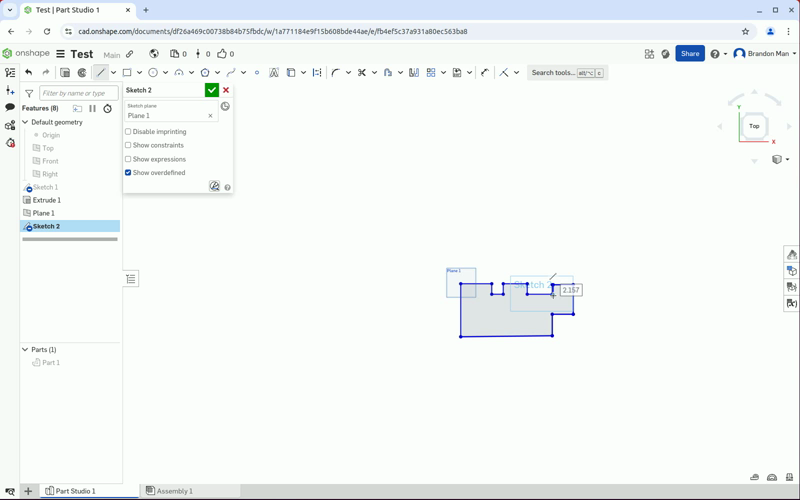
mouse_move(583, 295)
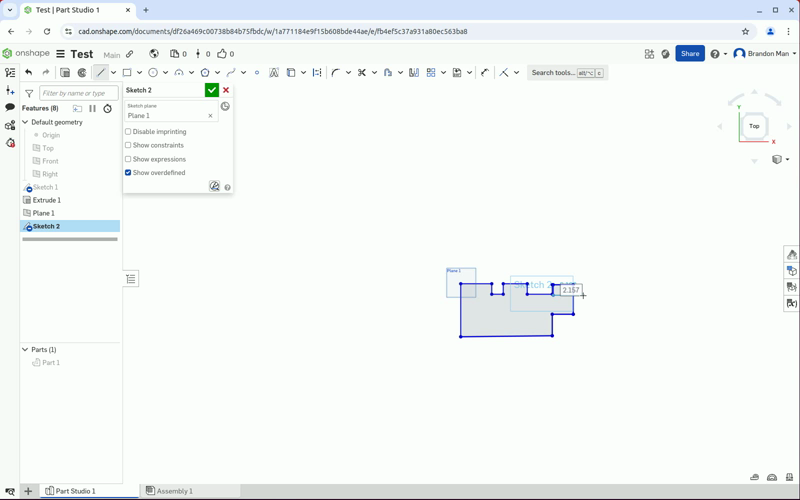
mouse_move(527, 295)
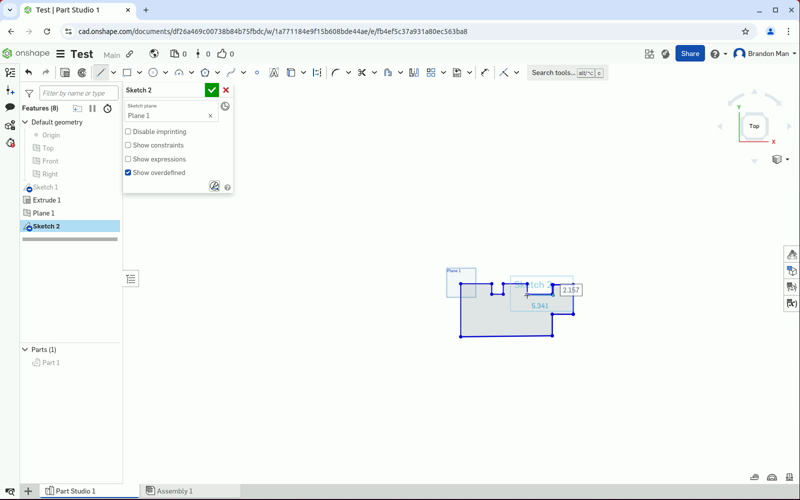
scroll(6)
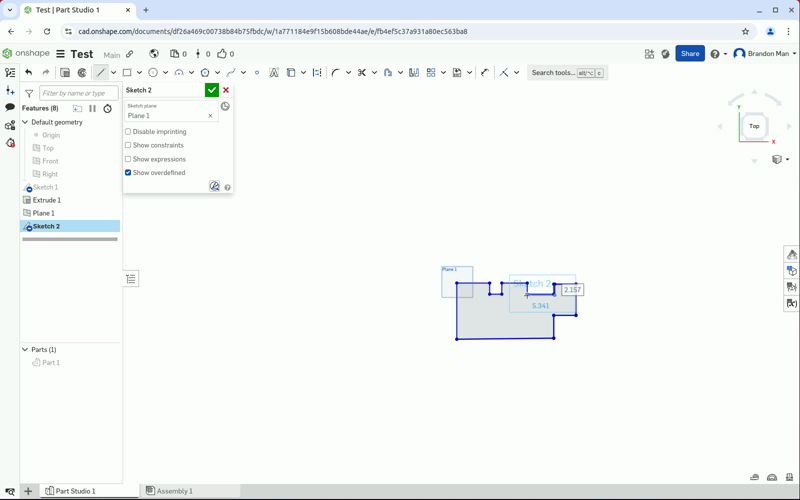
scroll(6)
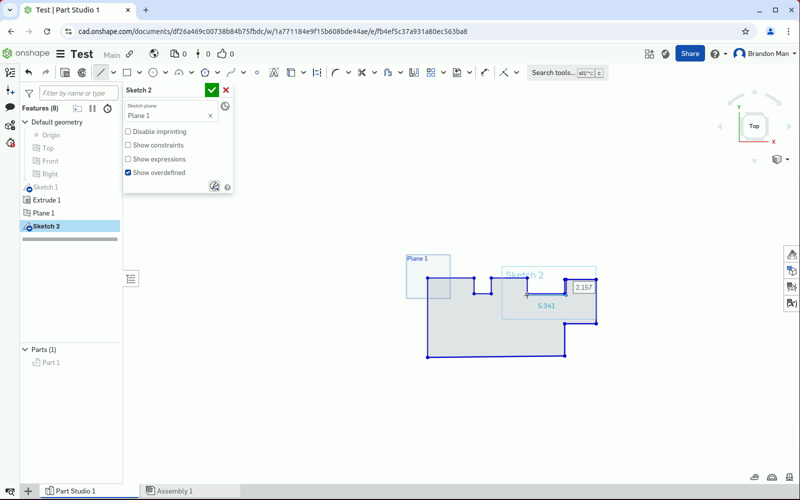
scroll(6)
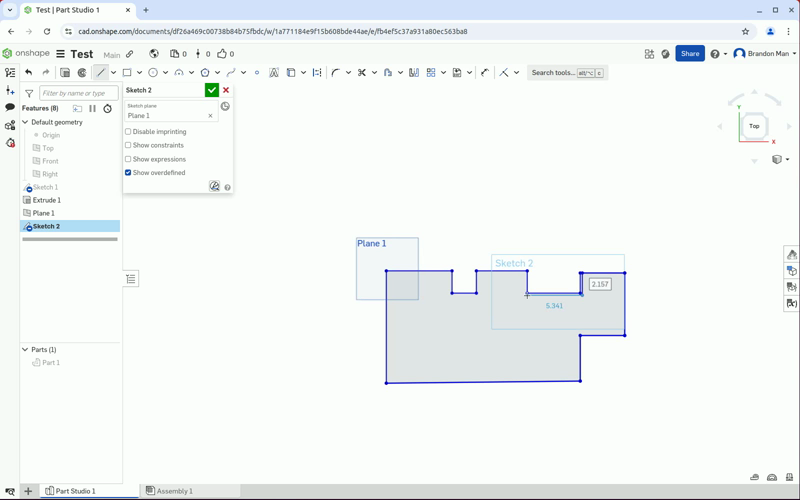
scroll(6)
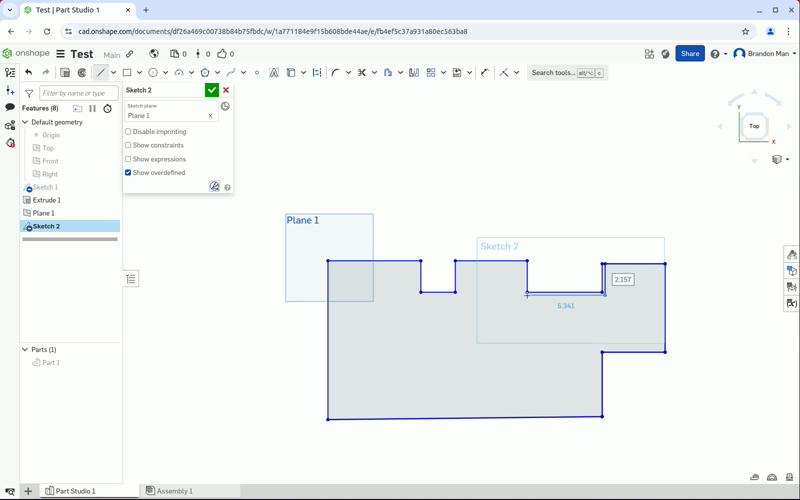
scroll(6)
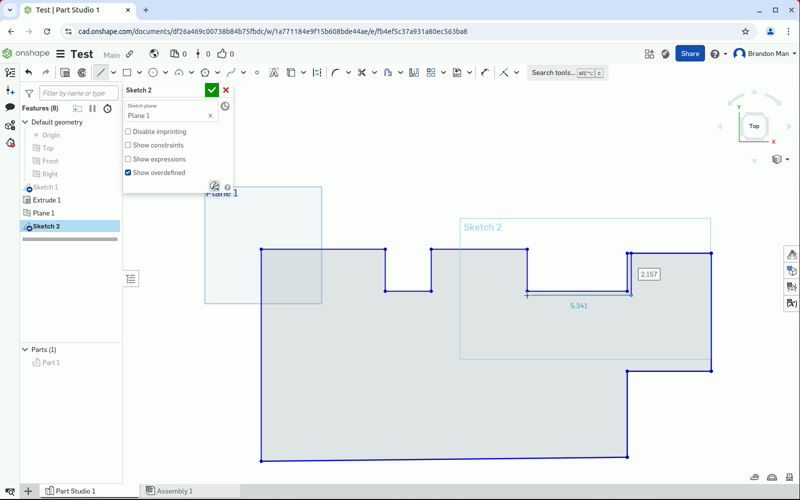
scroll(6)
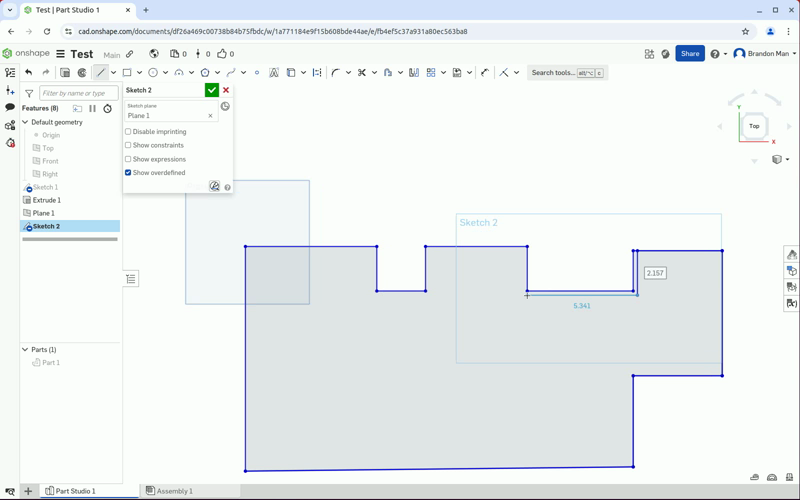
scroll(6)
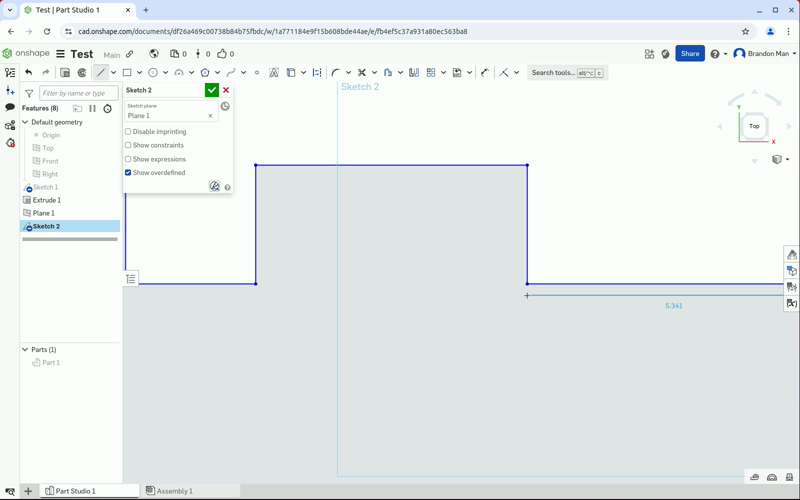
click(527, 295)
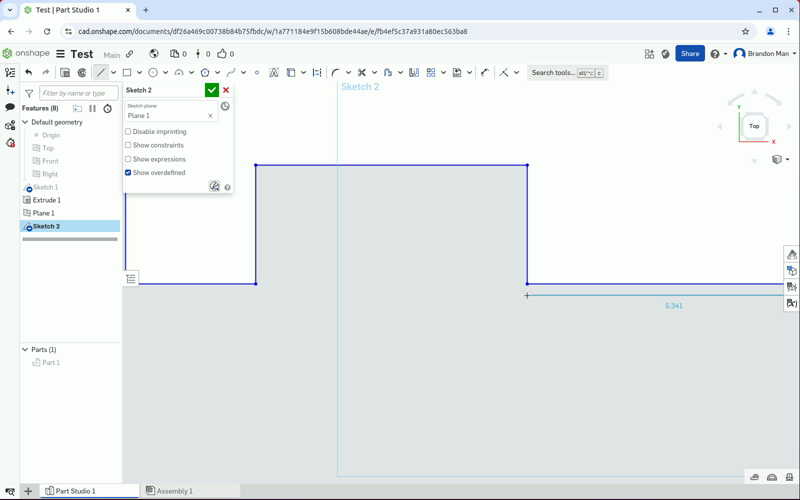
scroll(-6)
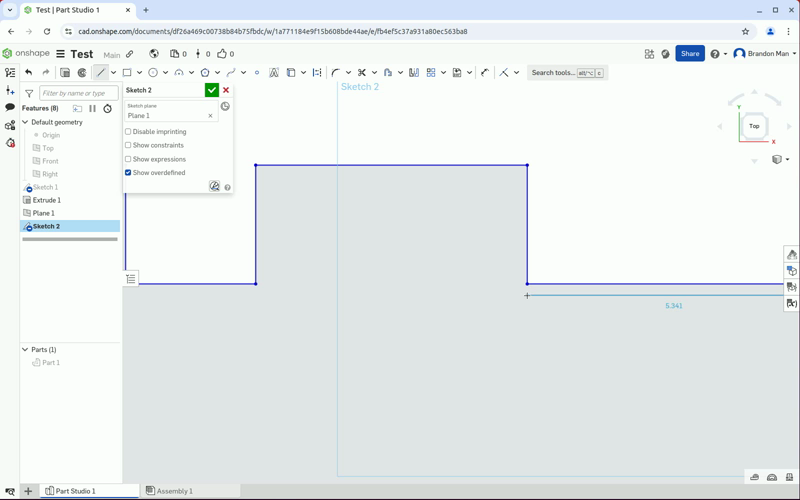
scroll(-6)
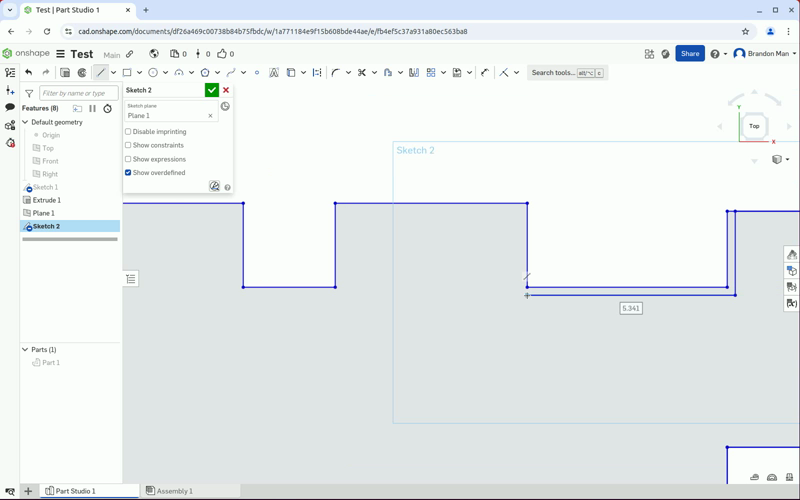
scroll(-6)
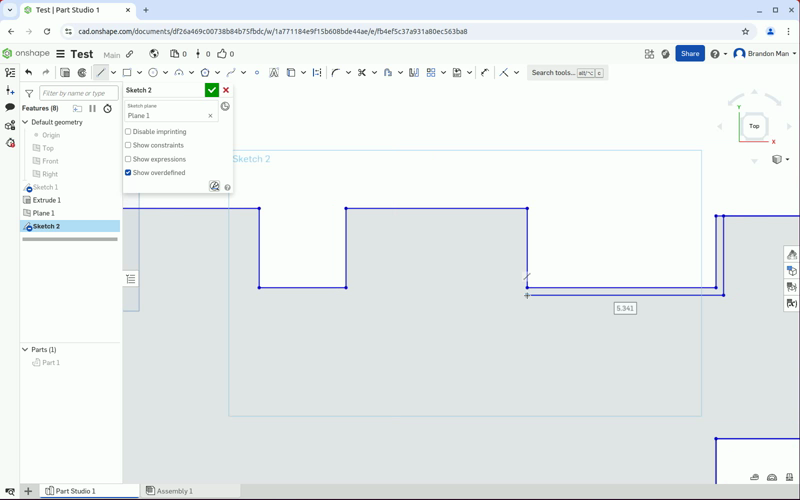
scroll(-6)
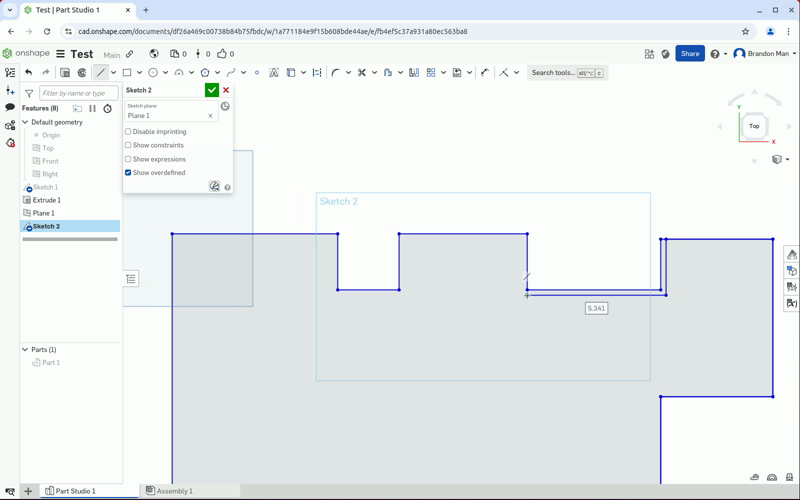
scroll(-6)
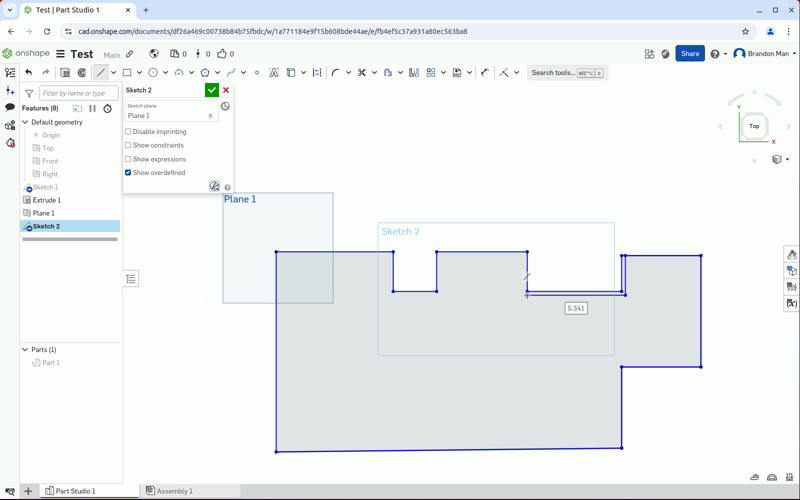
scroll(-6)
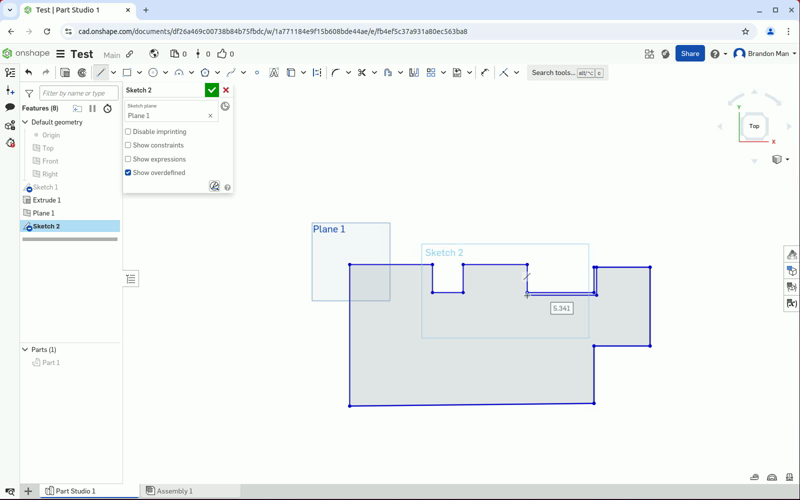
scroll(-6)
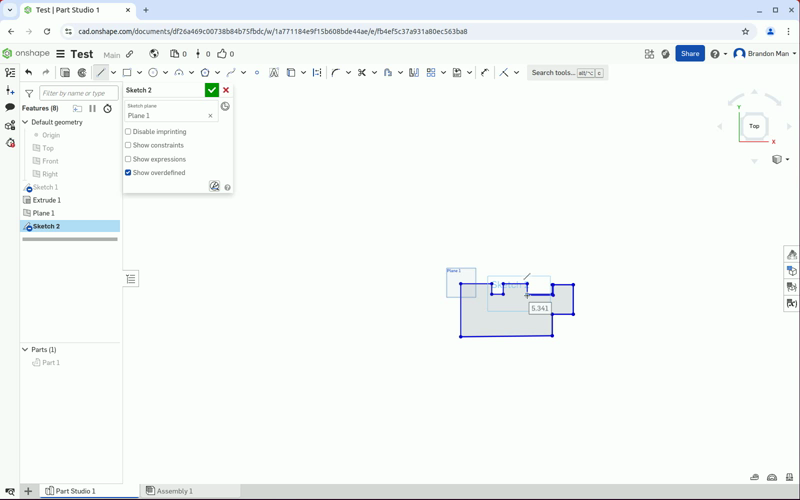
key_up(shift)
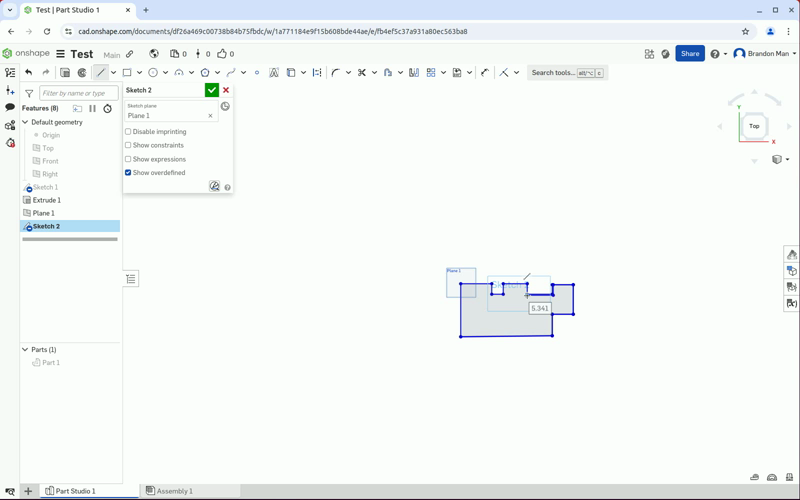
key_down(shift)
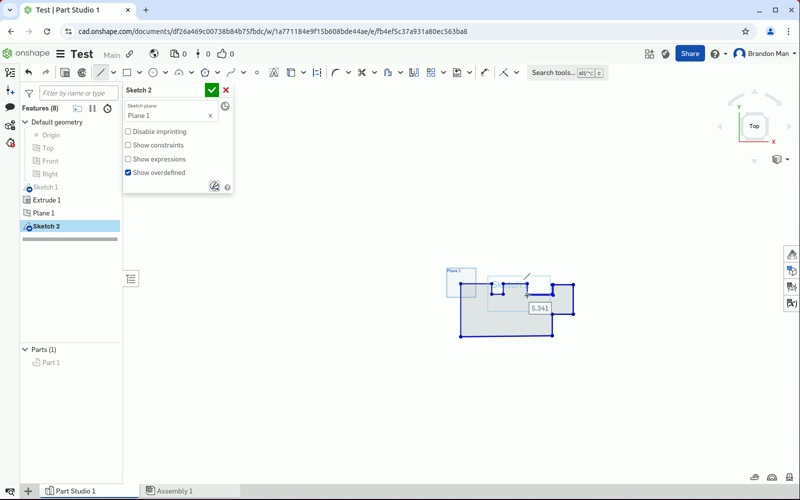
mouse_move(557, 295)
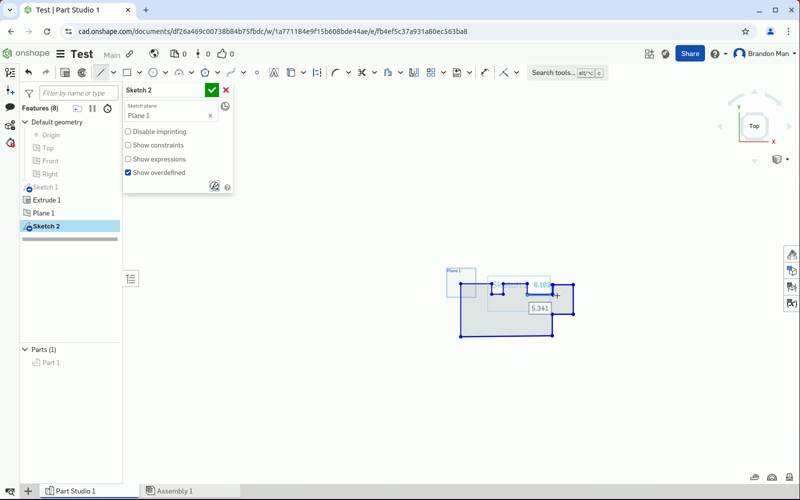
mouse_move(527, 283)
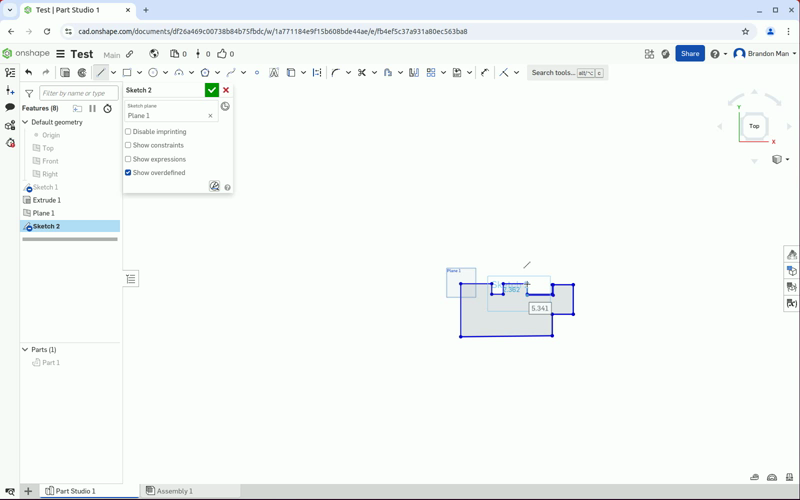
click(527, 283)
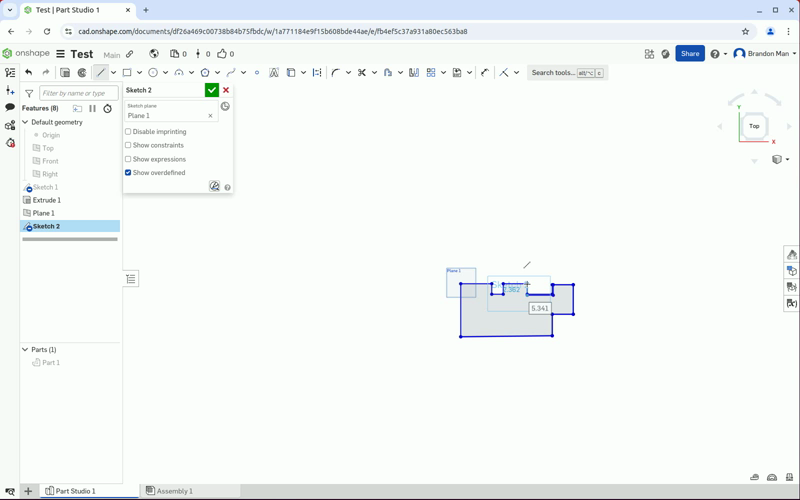
key_up(shift)
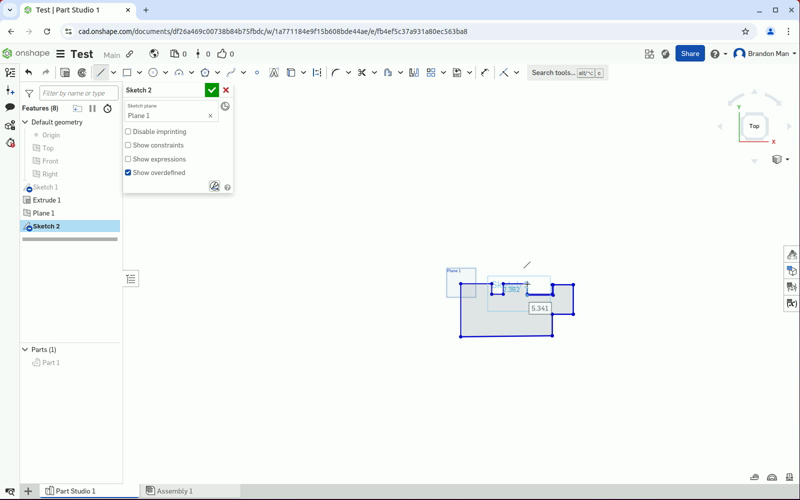
key_down(shift)
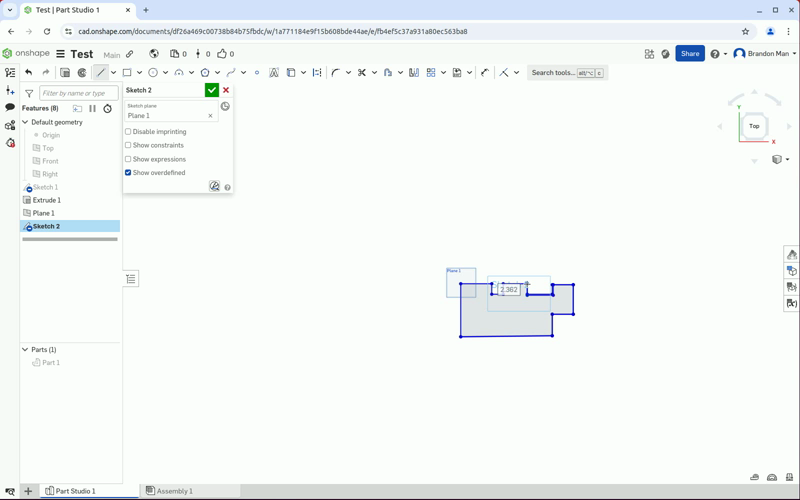
mouse_move(557, 283)
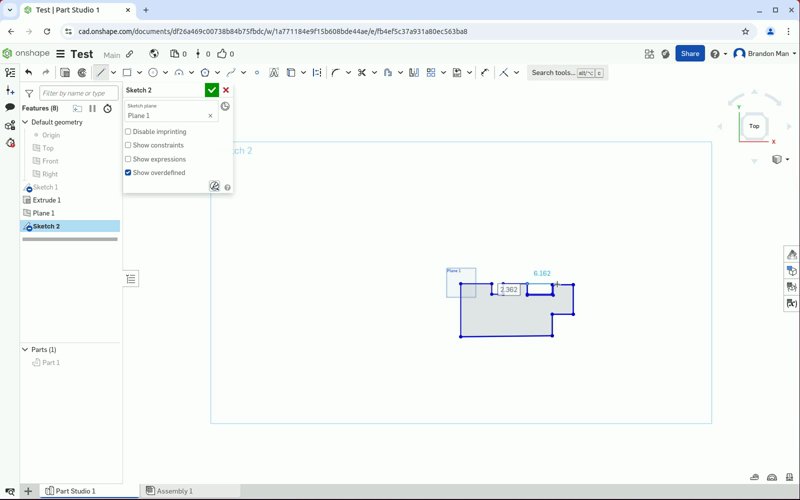
mouse_move(503, 283)
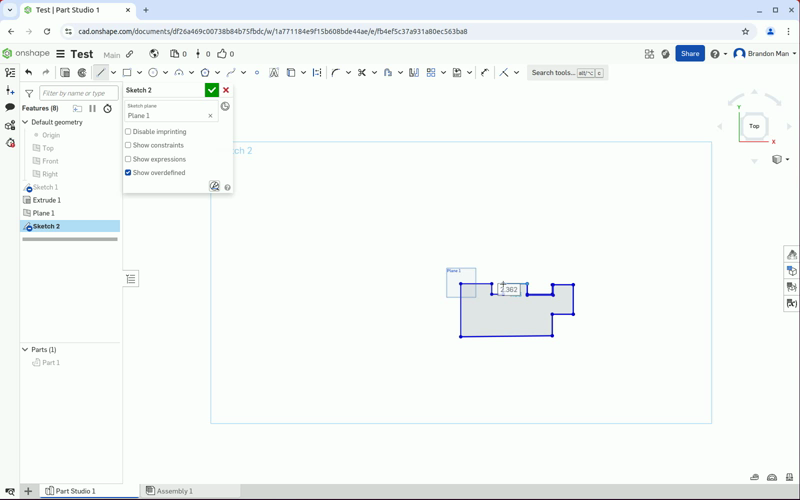
click(503, 283)
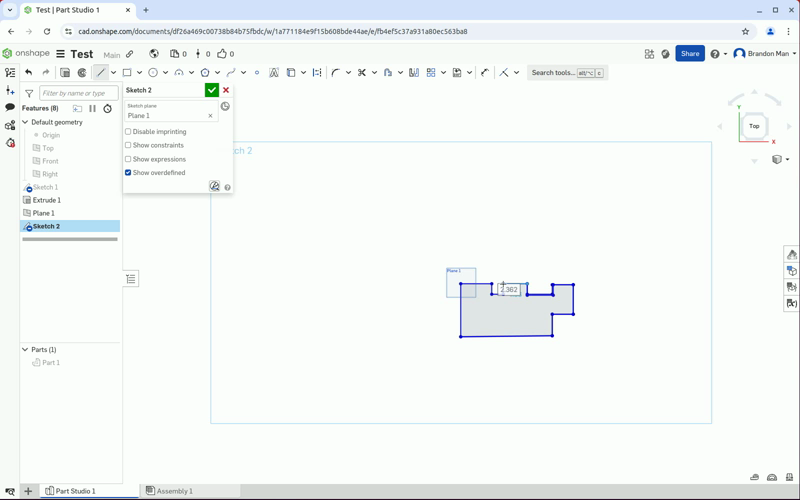
key_up(shift)
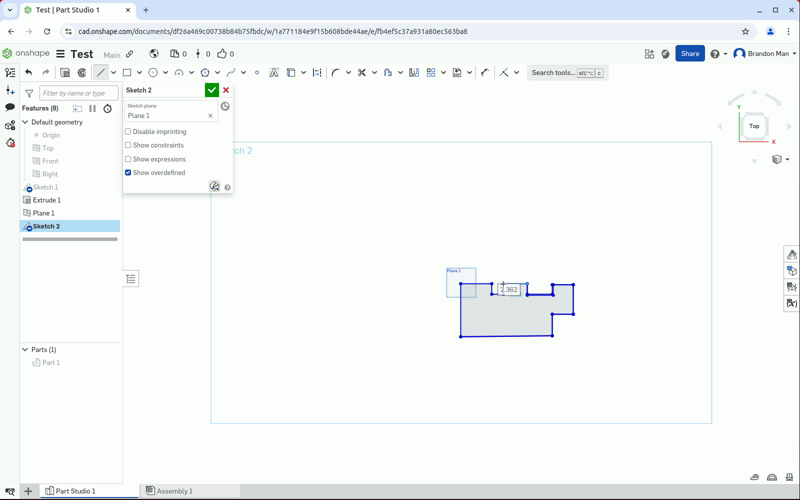
key_down(shift)
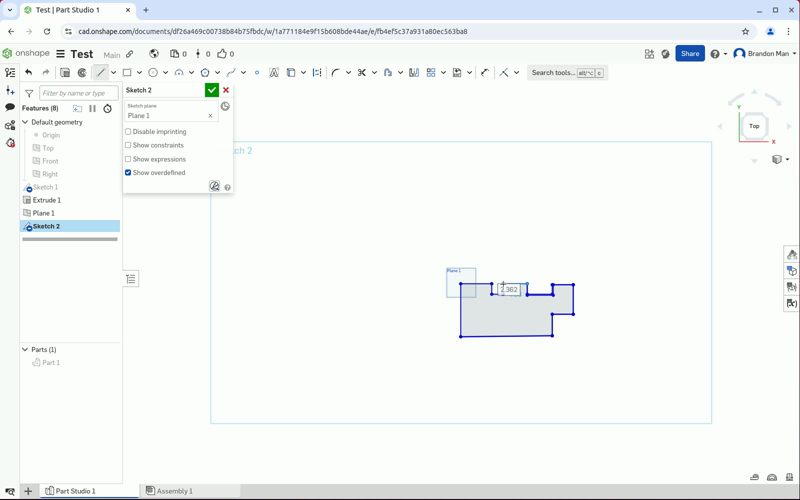
mouse_move(533, 283)
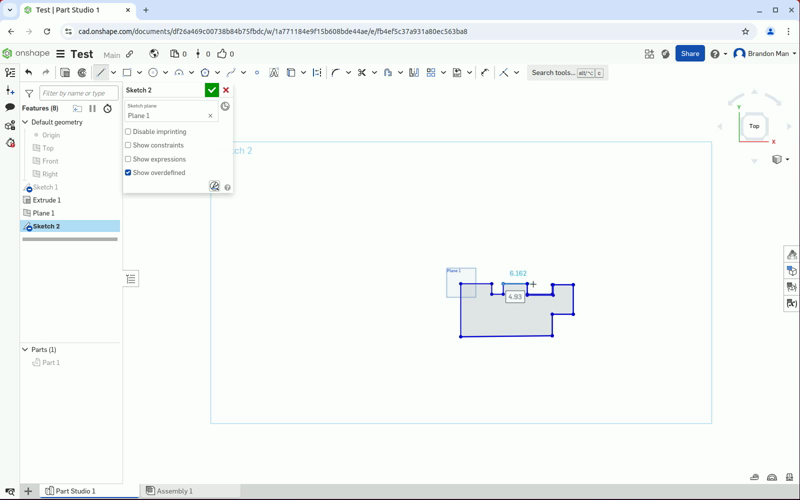
mouse_move(503, 295)
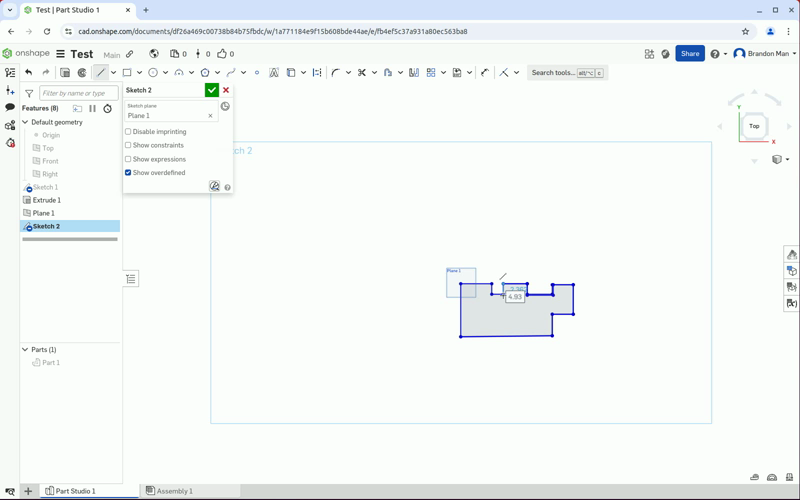
scroll(6)
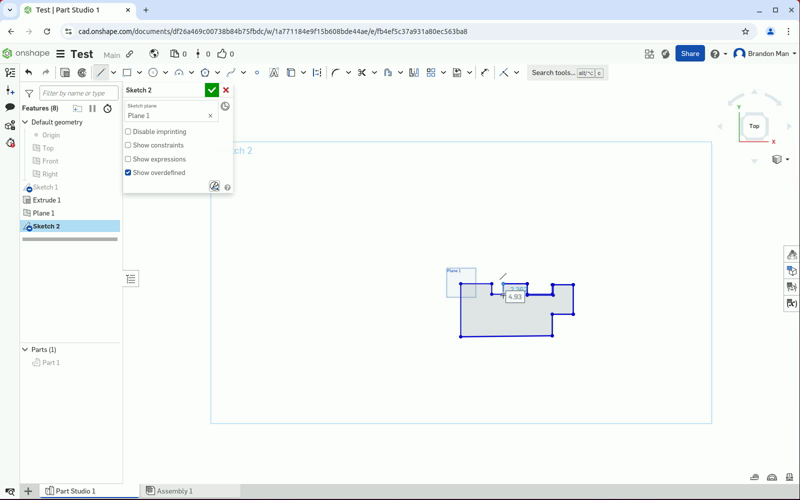
scroll(6)
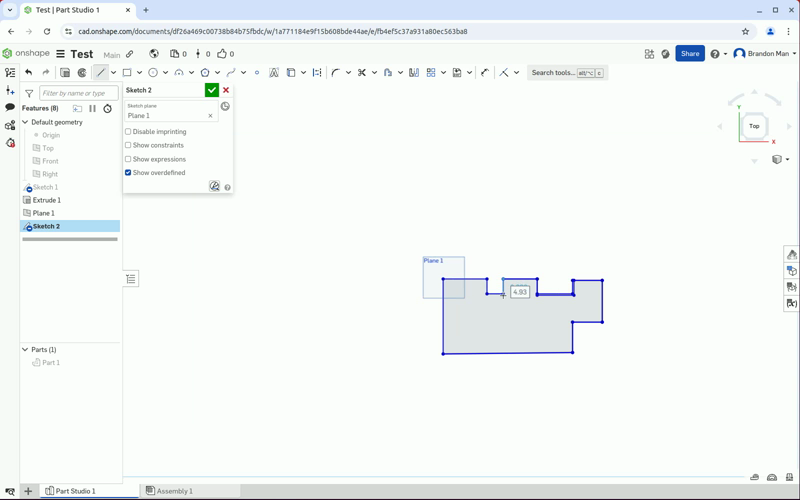
scroll(6)
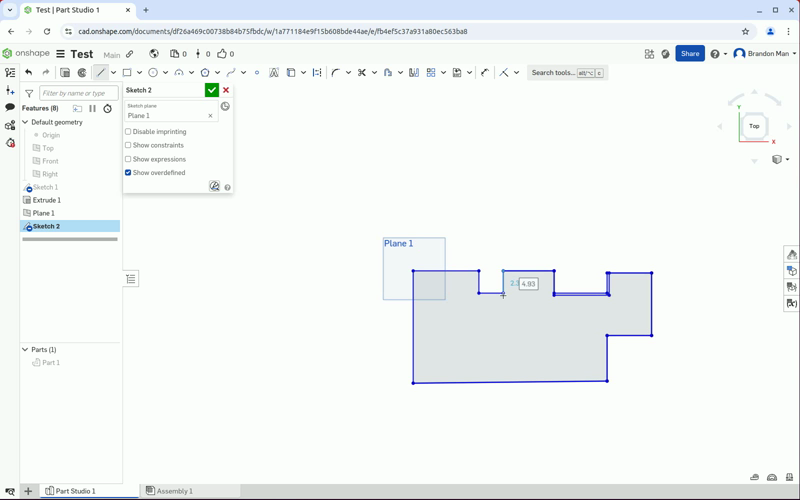
scroll(6)
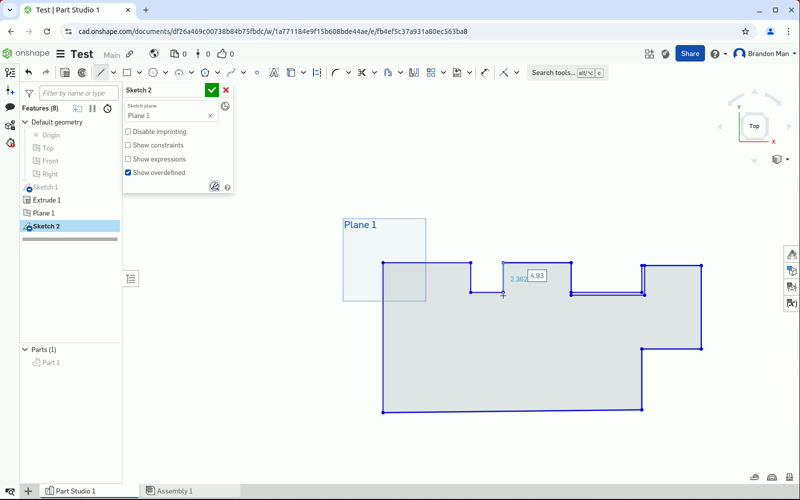
scroll(6)
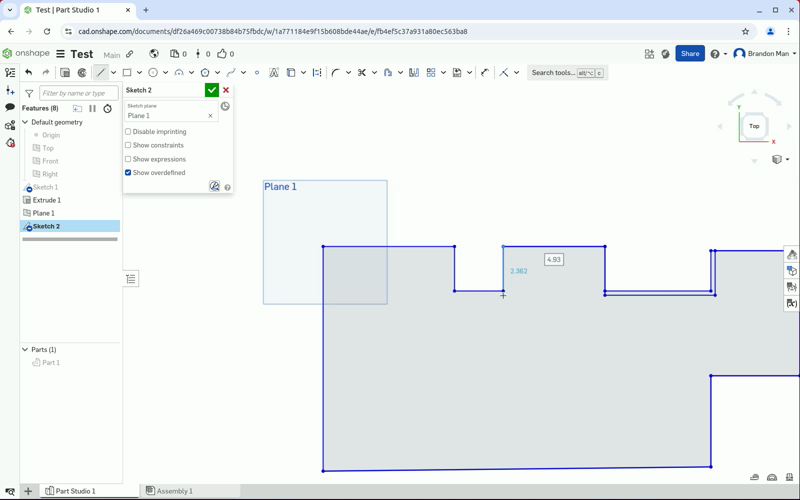
scroll(6)
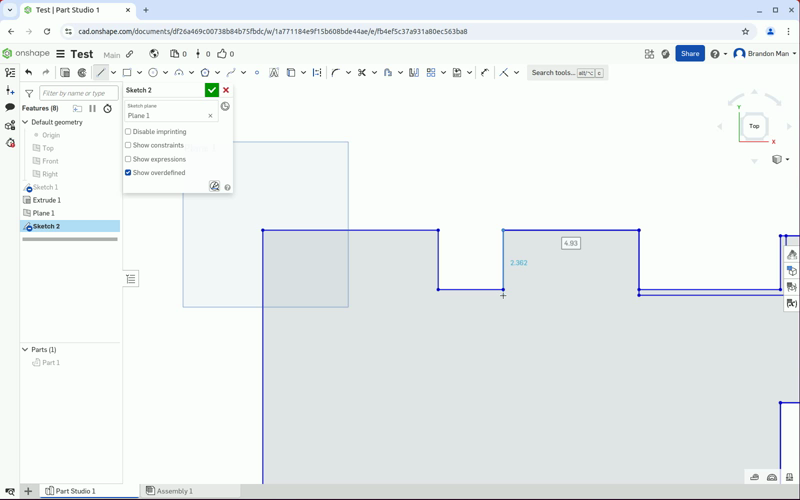
scroll(6)
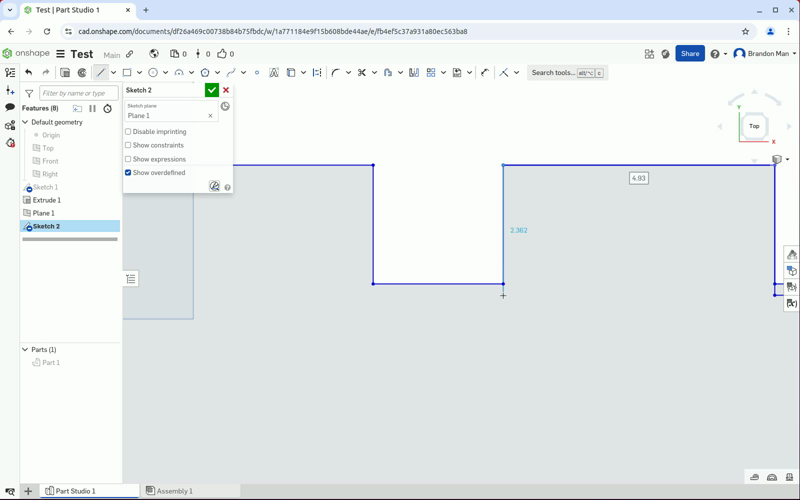
click(503, 295)
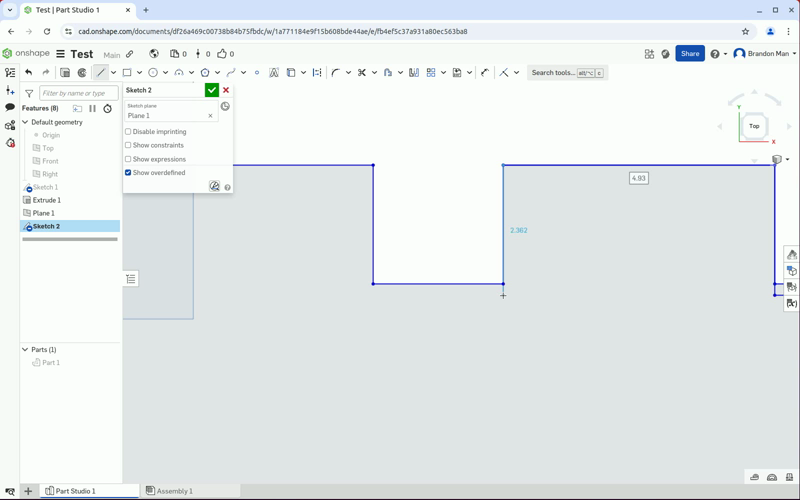
scroll(-6)
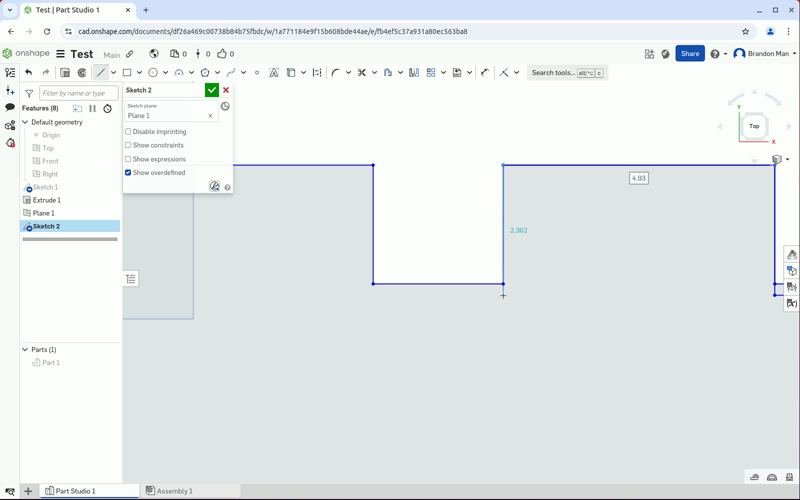
scroll(-6)
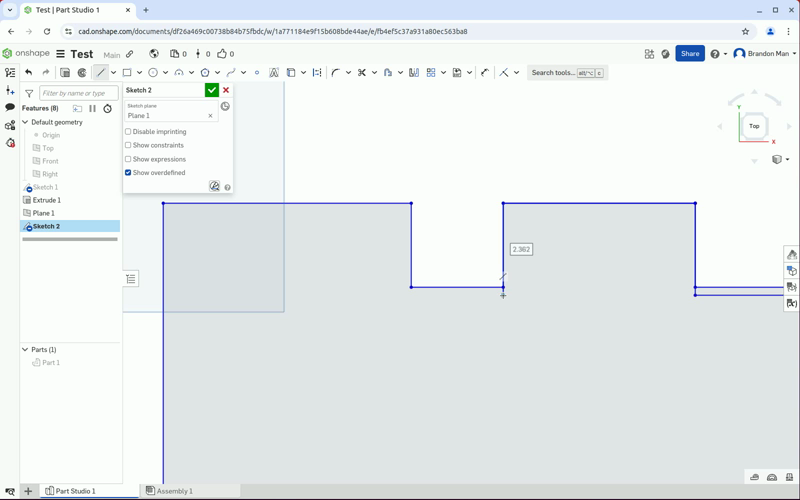
scroll(-6)
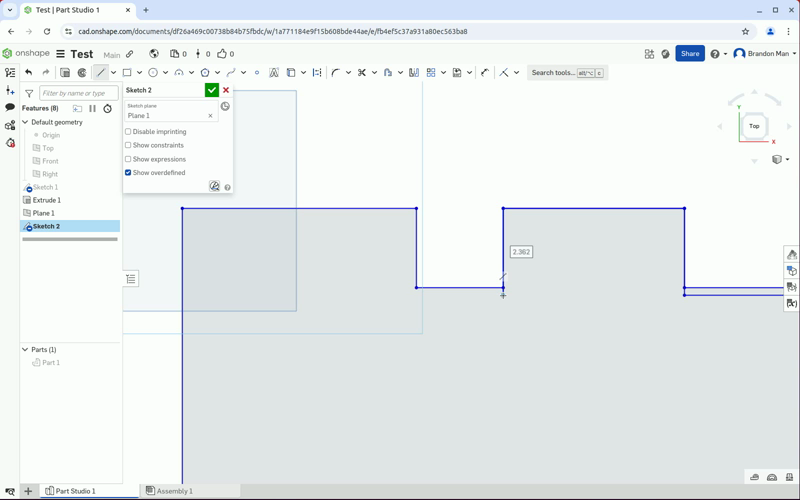
scroll(-6)
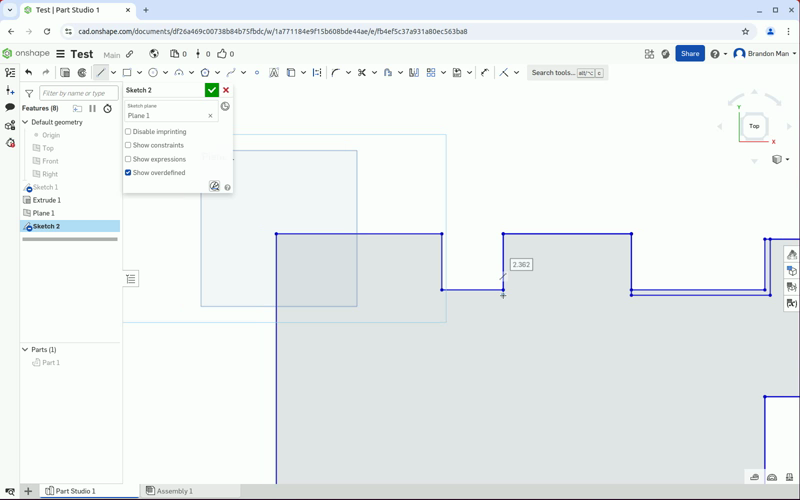
scroll(-6)
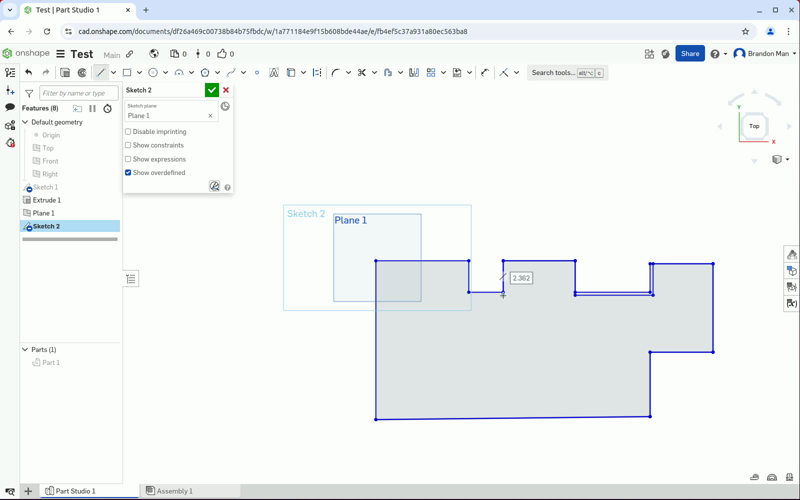
scroll(-6)
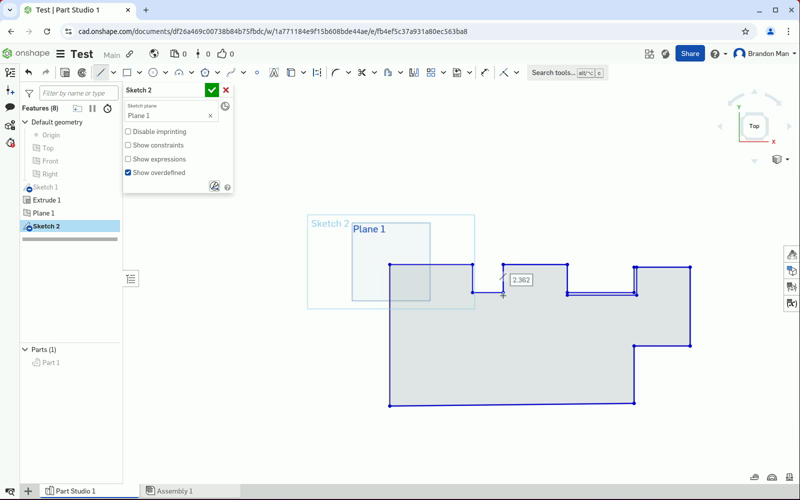
scroll(-6)
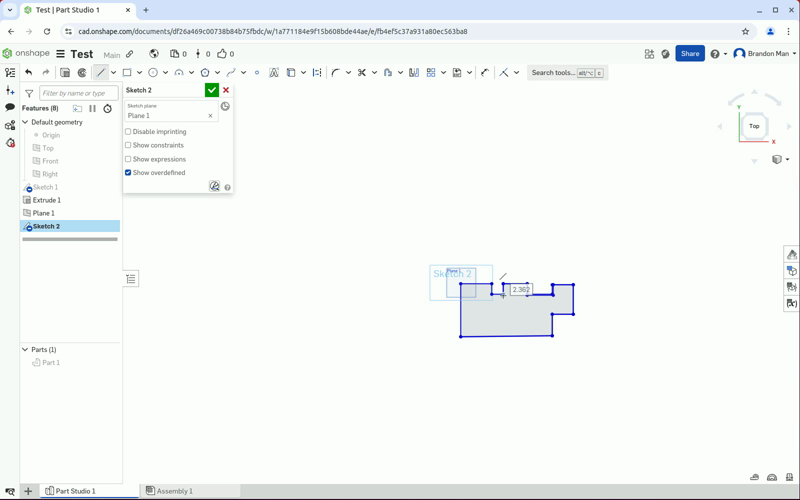
key_up(shift)
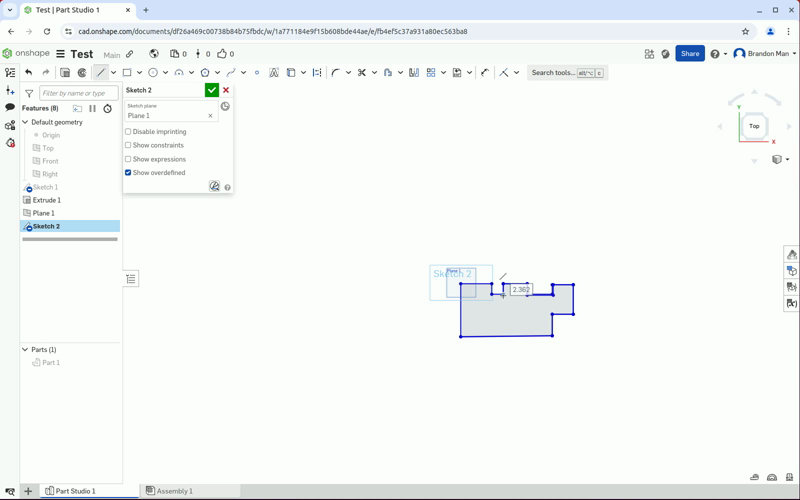
key_down(shift)
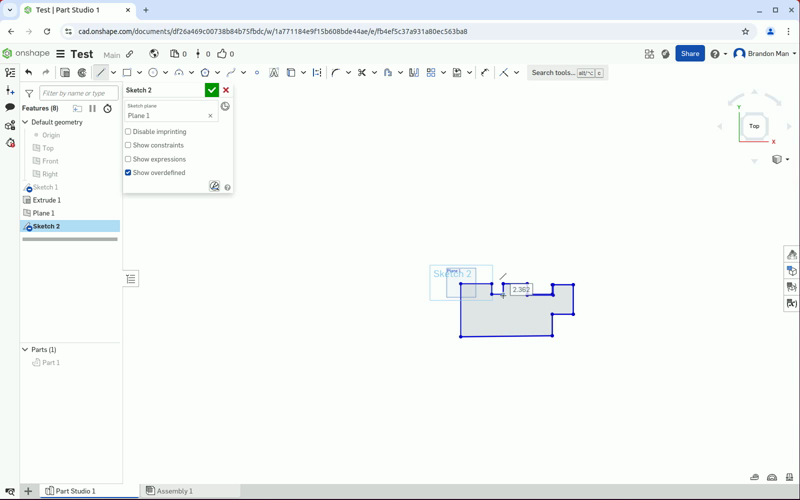
mouse_move(533, 295)
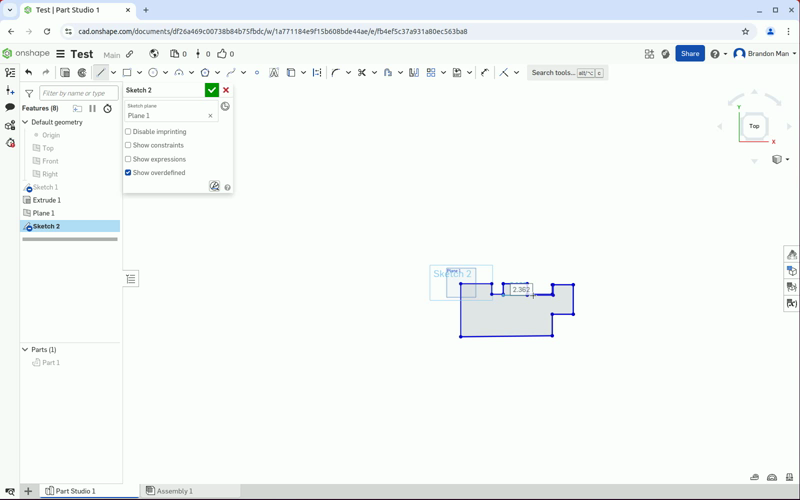
mouse_move(490, 295)
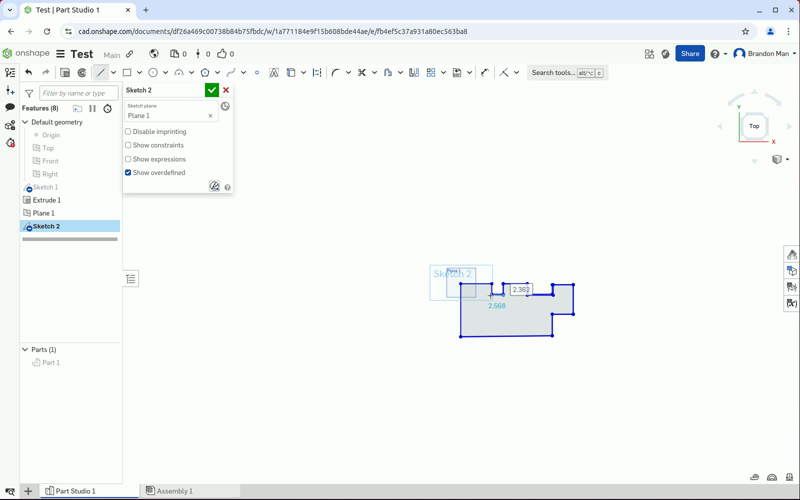
scroll(6)
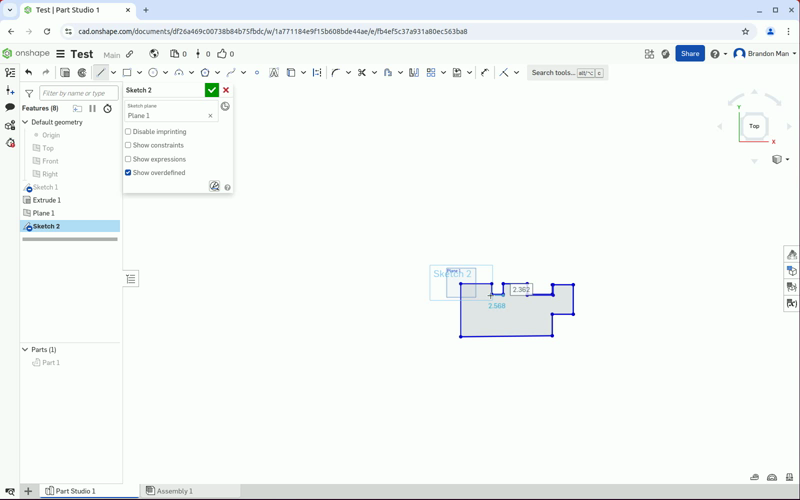
scroll(6)
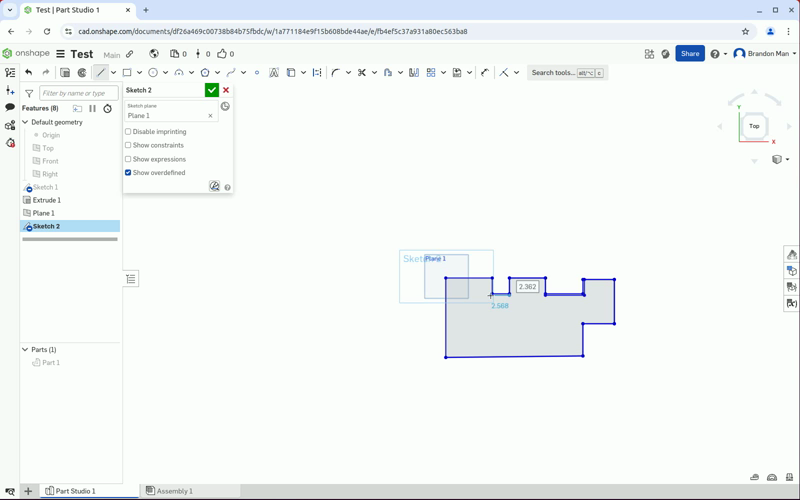
scroll(6)
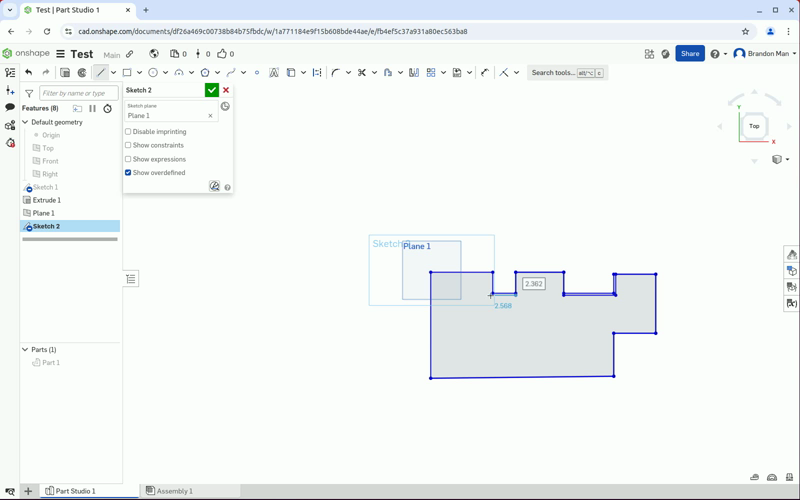
scroll(6)
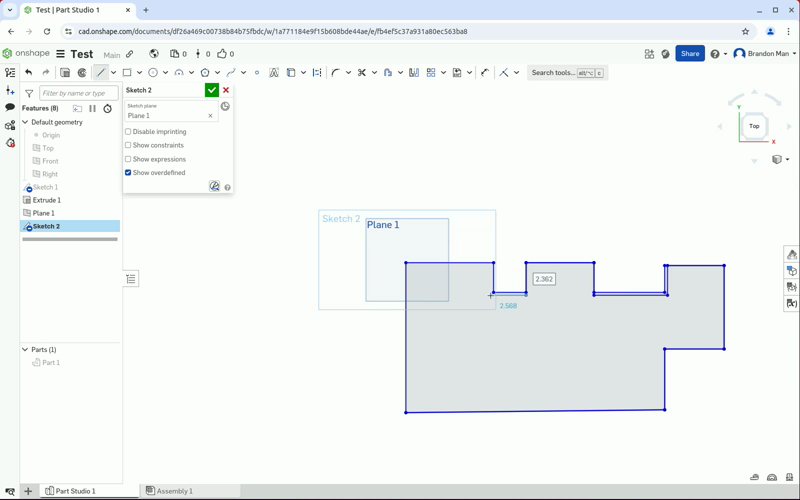
scroll(6)
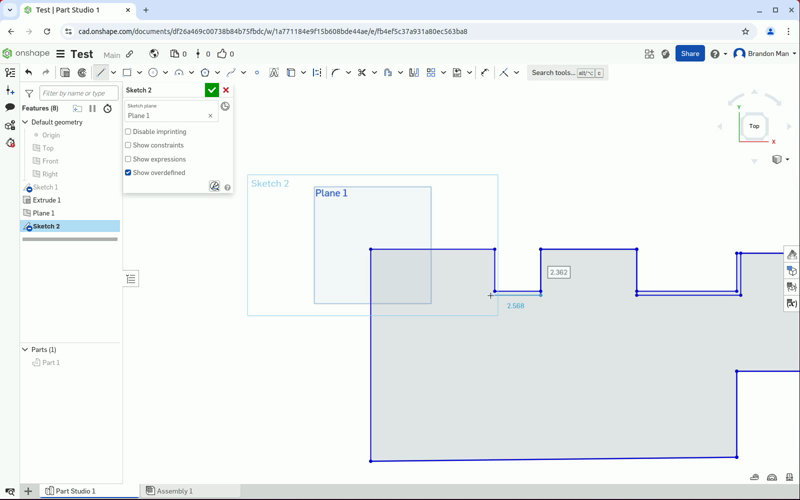
scroll(6)
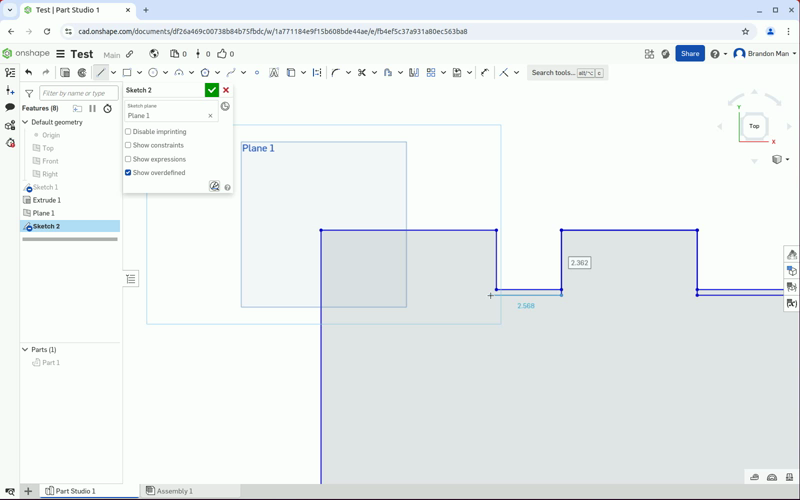
scroll(6)
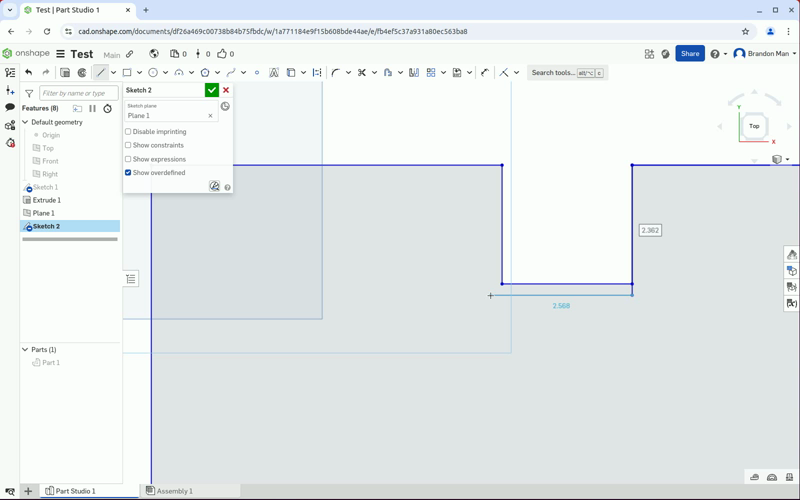
click(490, 295)
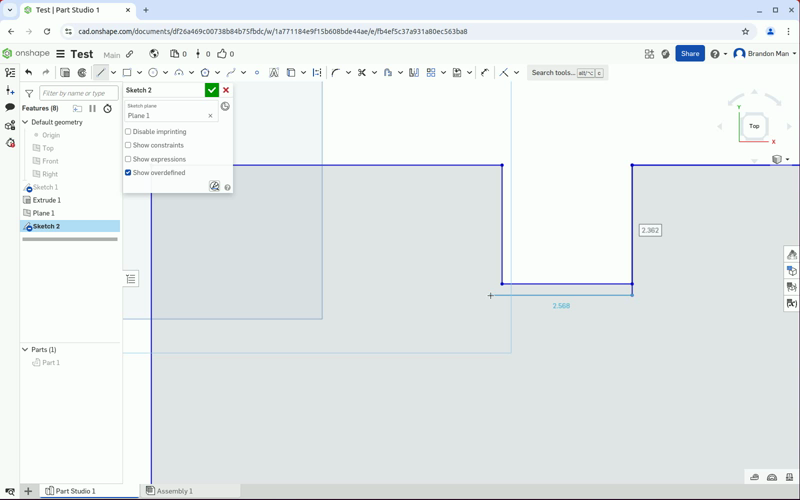
scroll(-6)
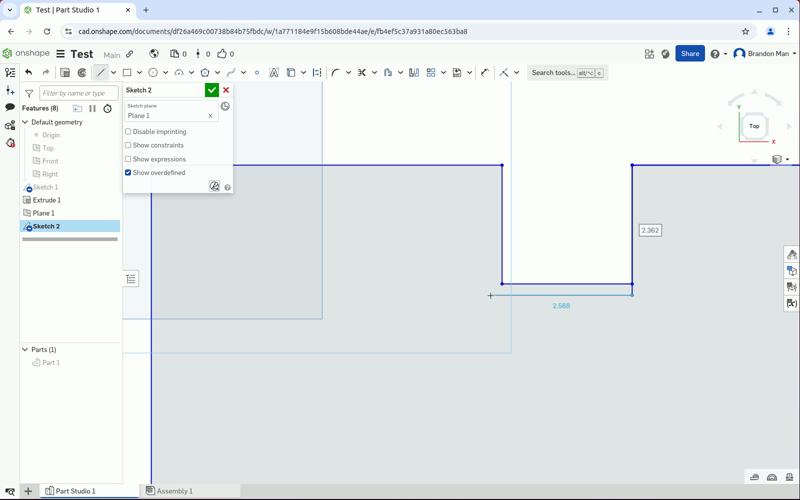
scroll(-6)
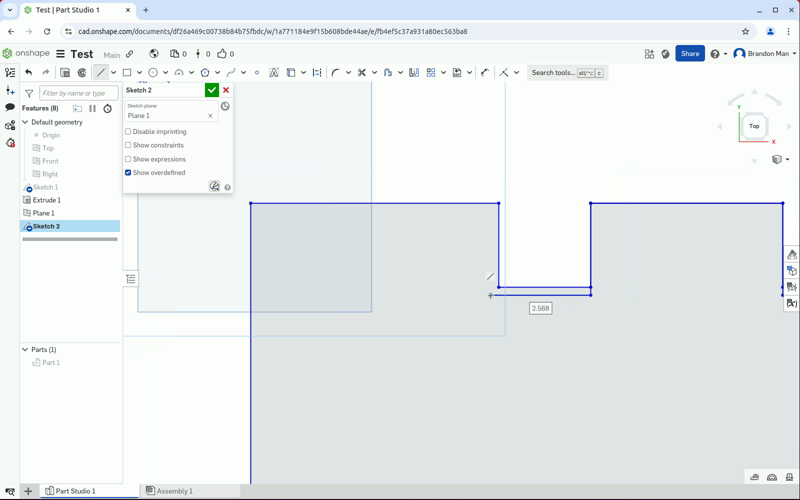
scroll(-6)
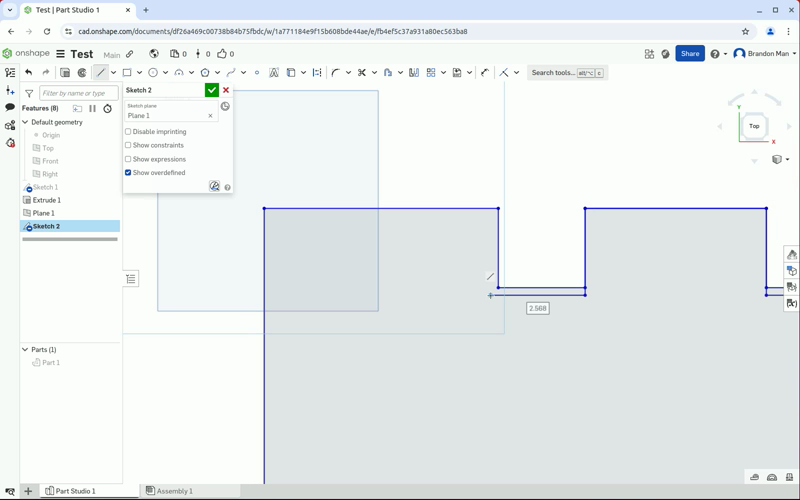
scroll(-6)
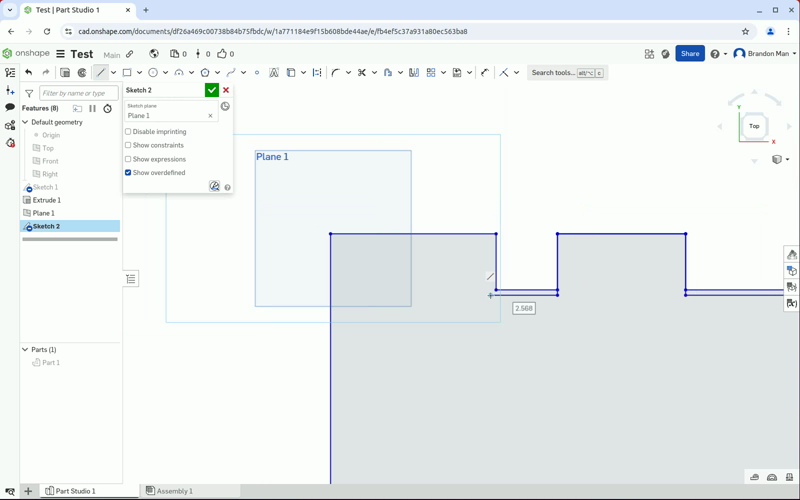
scroll(-6)
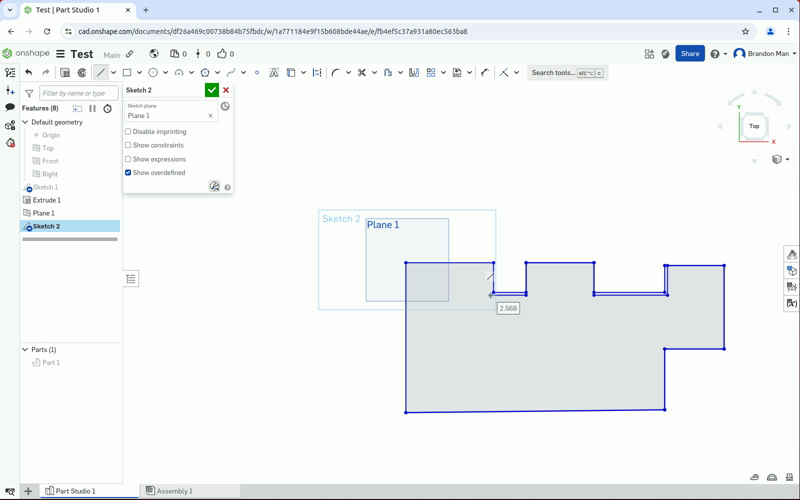
scroll(-6)
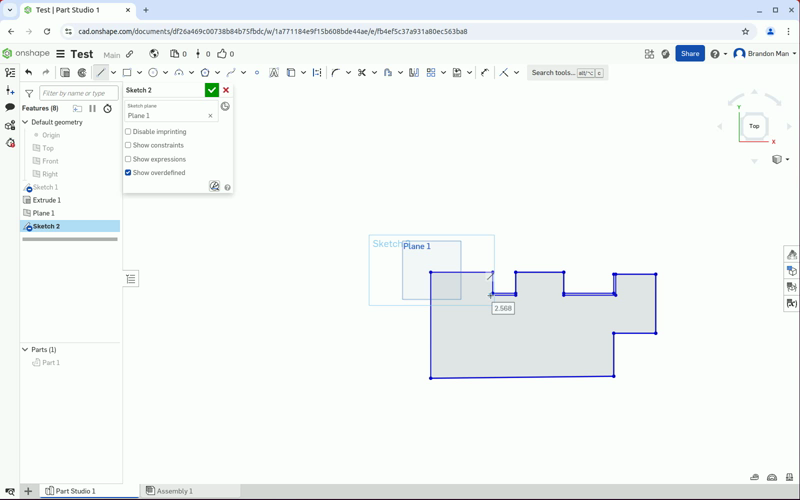
scroll(-6)
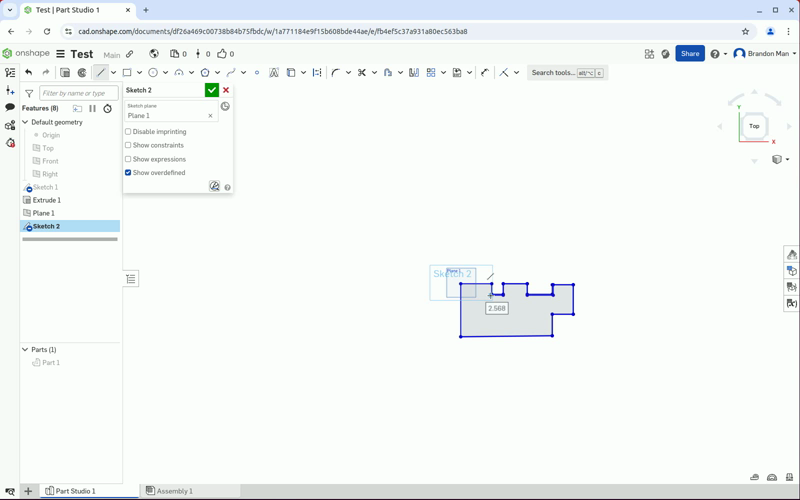
key_up(shift)
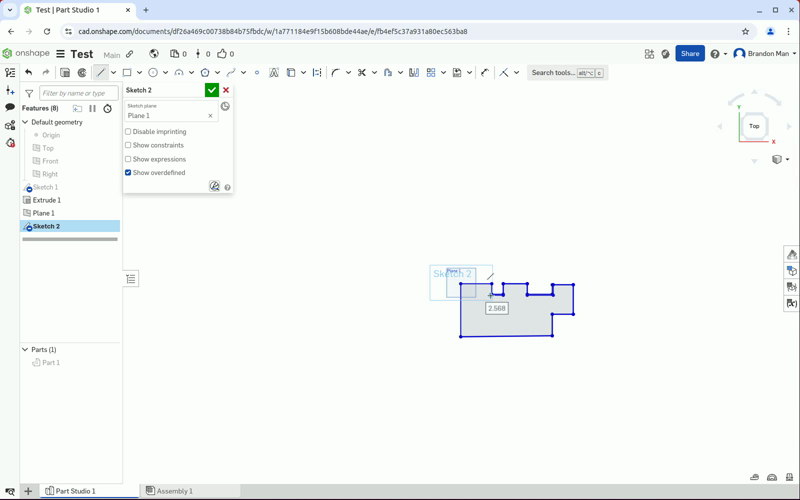
key_down(shift)
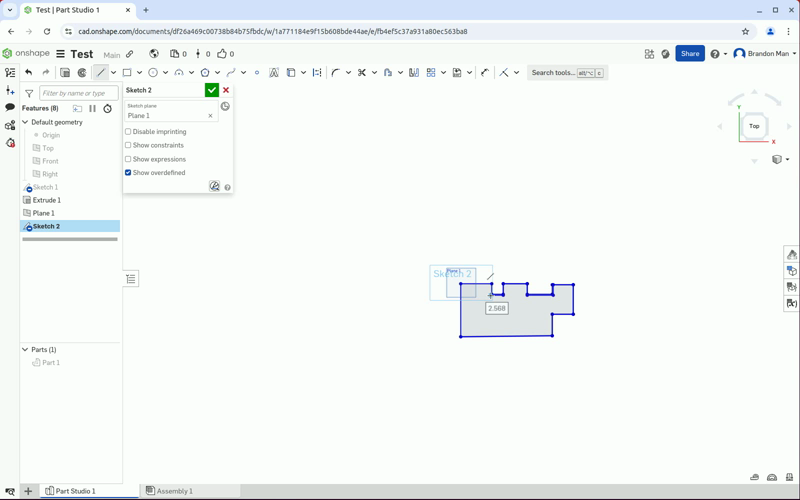
mouse_move(520, 295)
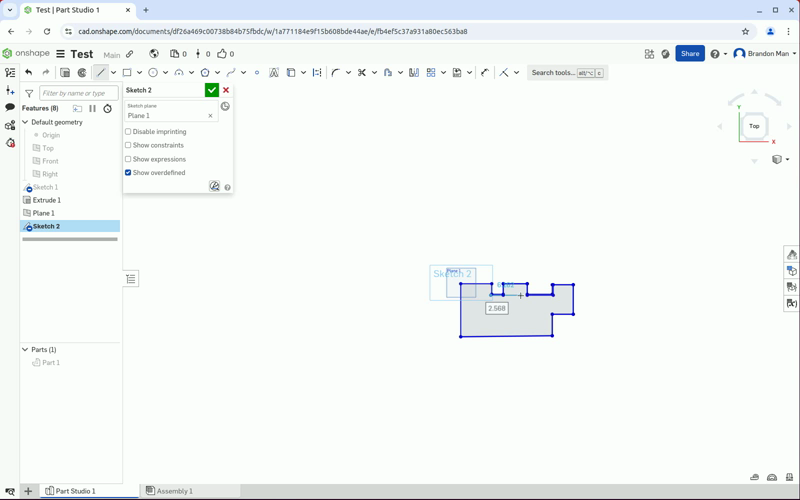
mouse_move(490, 283)
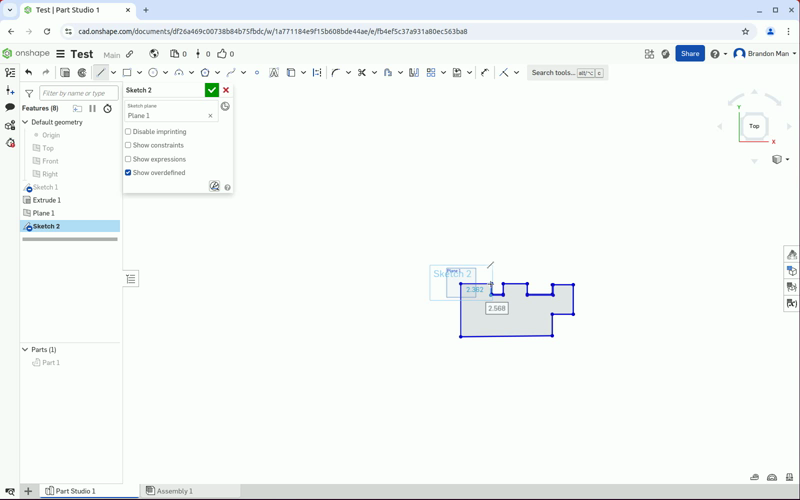
scroll(6)
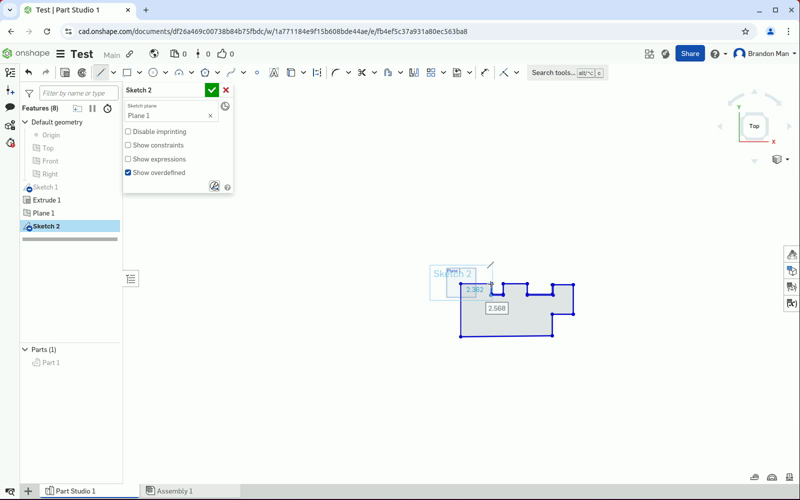
scroll(6)
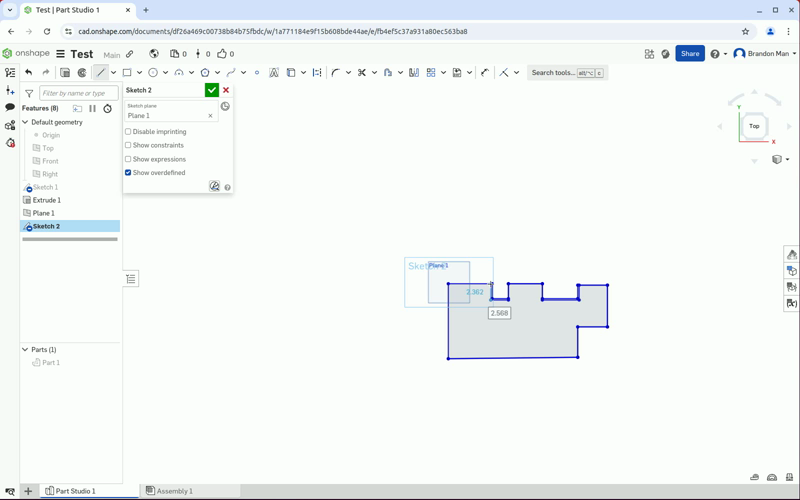
scroll(6)
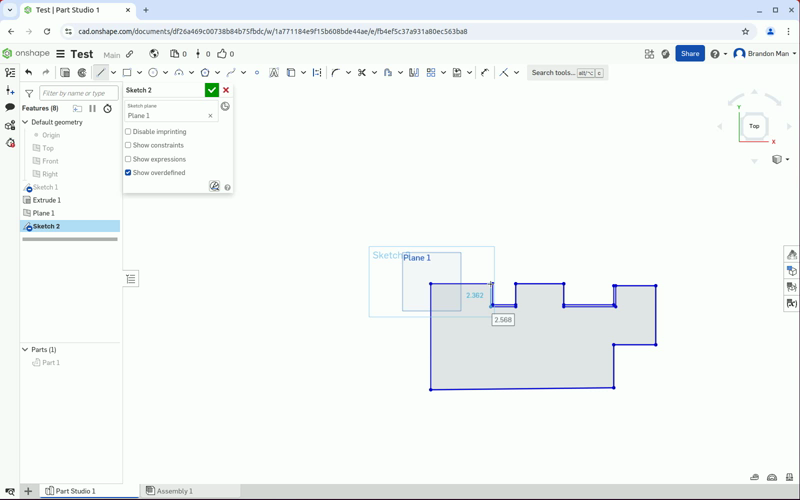
scroll(6)
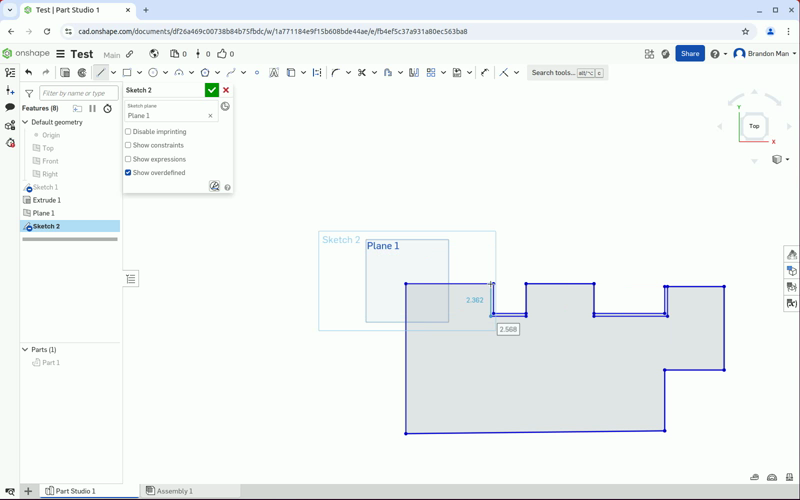
scroll(6)
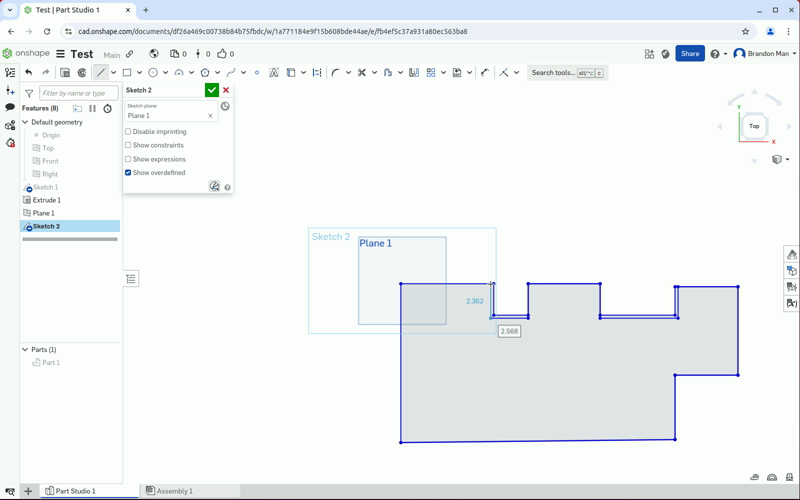
scroll(6)
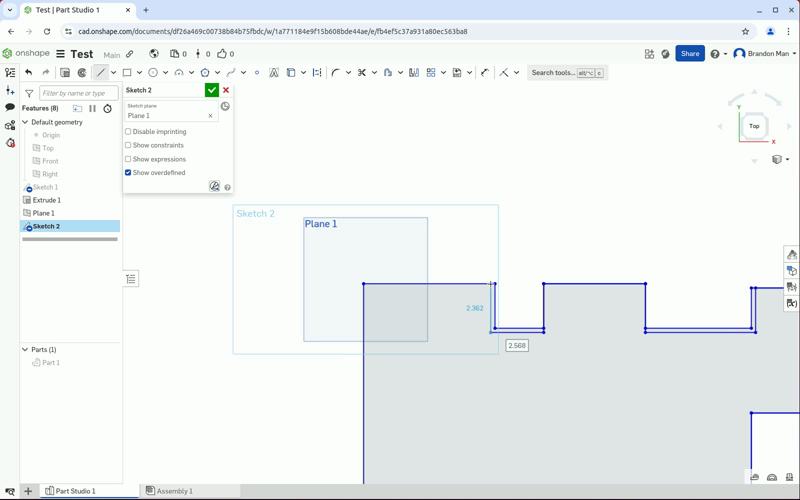
scroll(6)
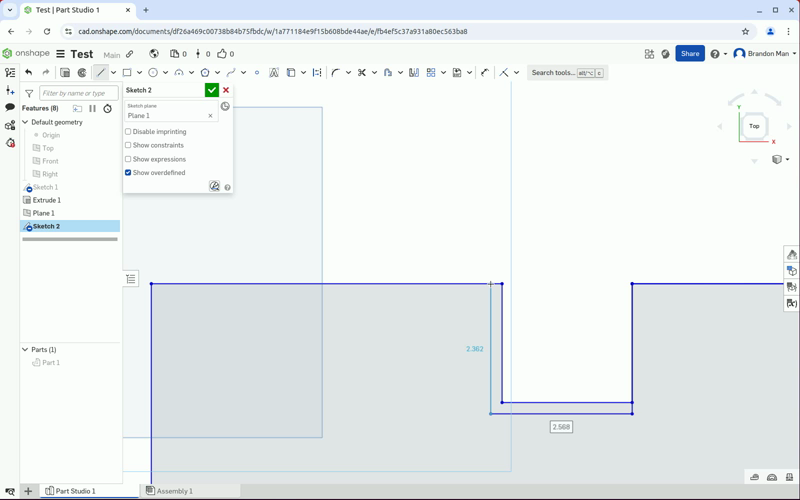
click(490, 283)
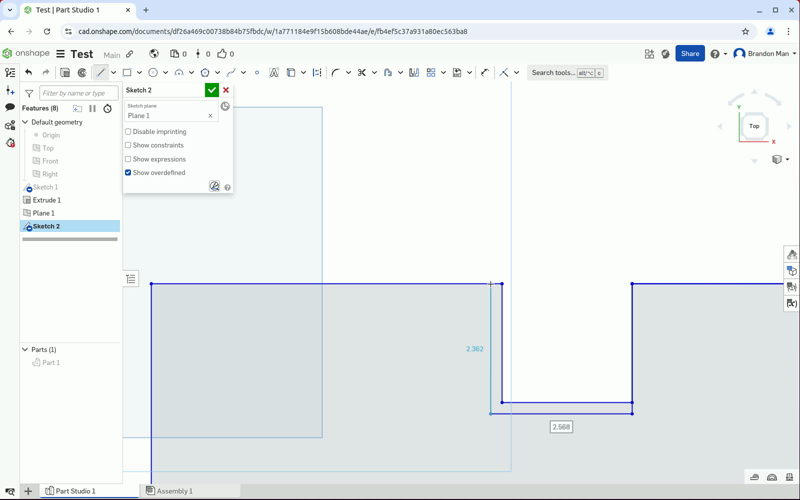
scroll(-6)
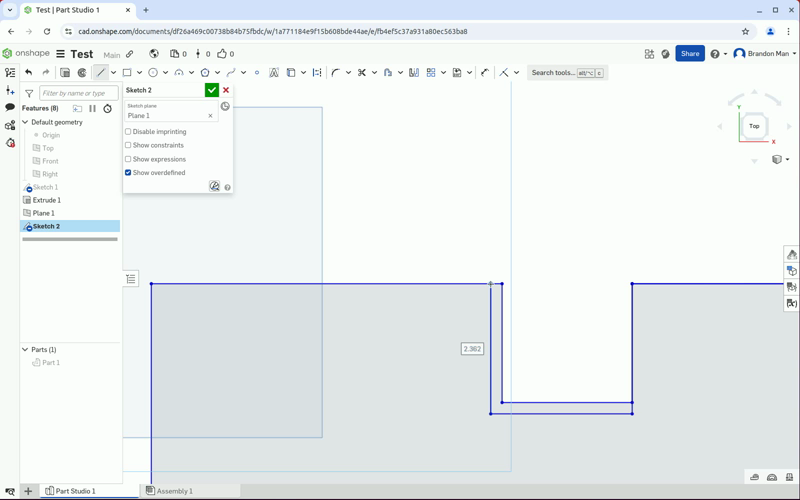
scroll(-6)
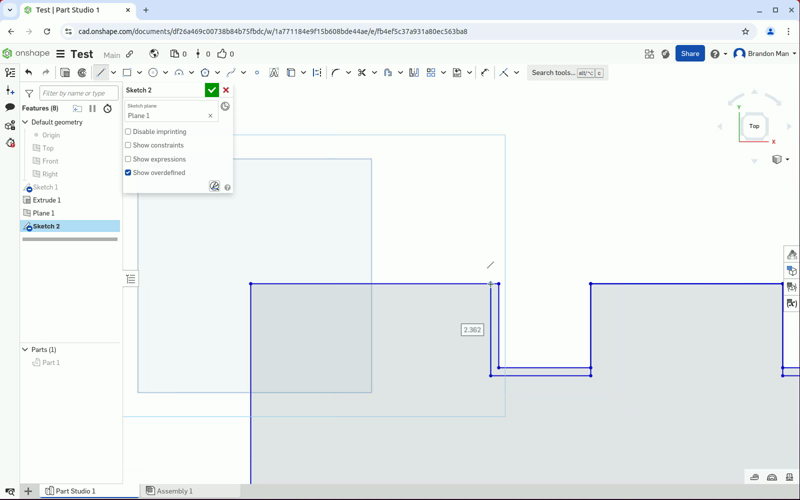
scroll(-6)
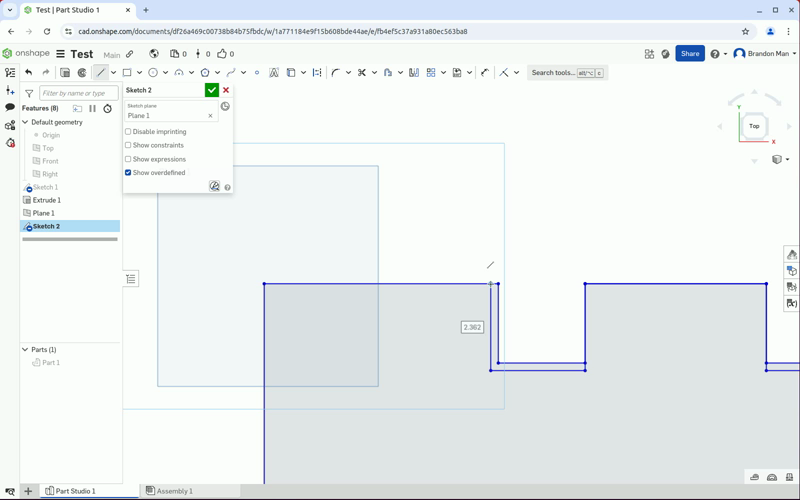
scroll(-6)
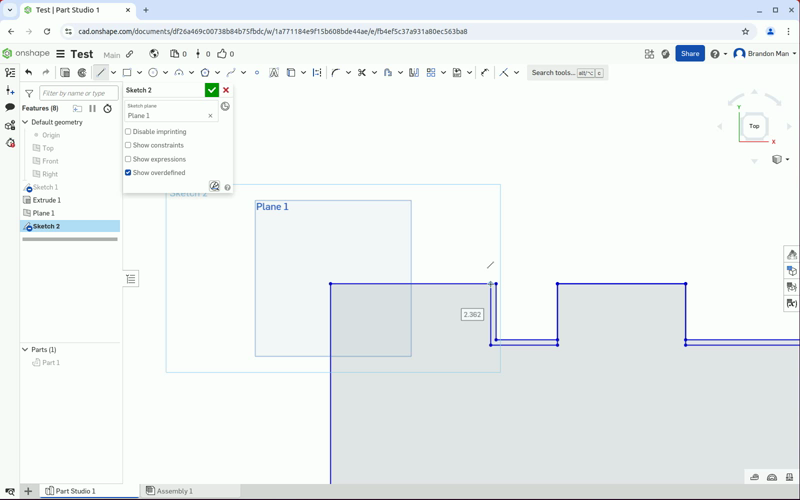
scroll(-6)
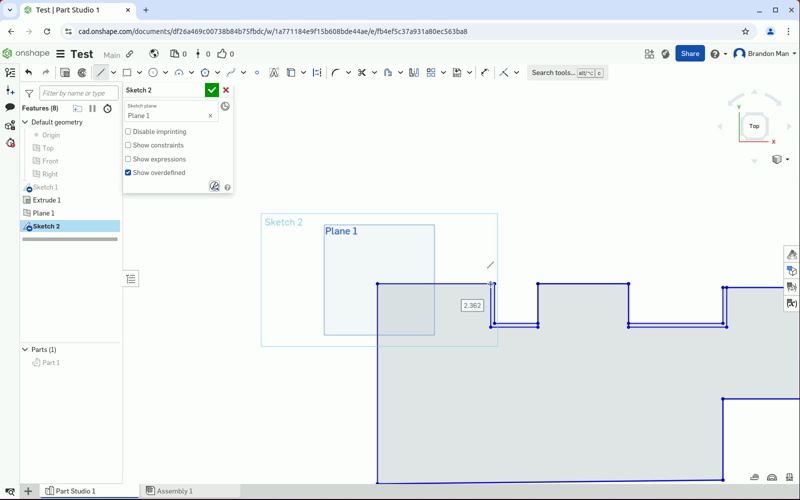
scroll(-6)
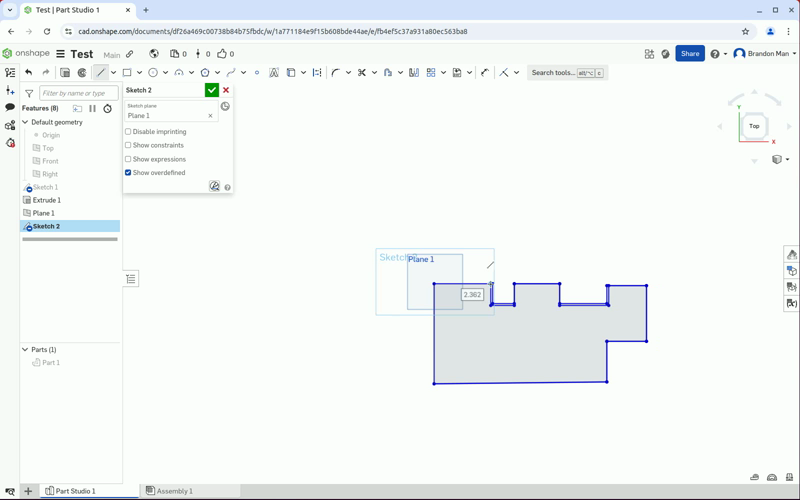
scroll(-6)
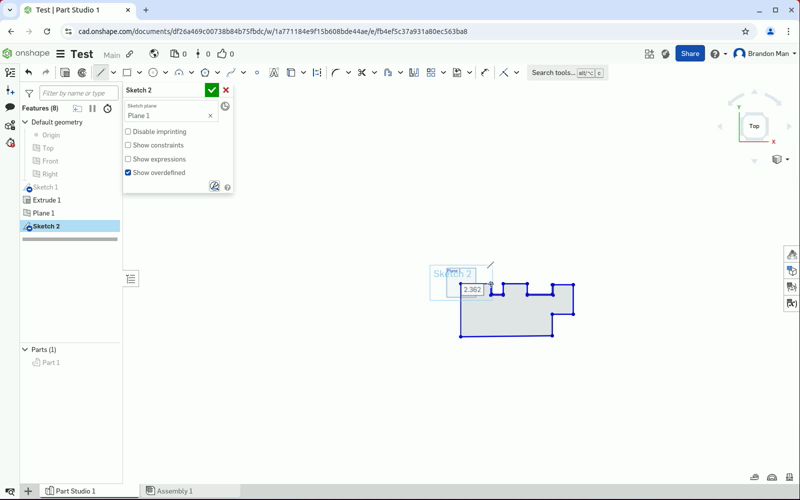
key_up(shift)
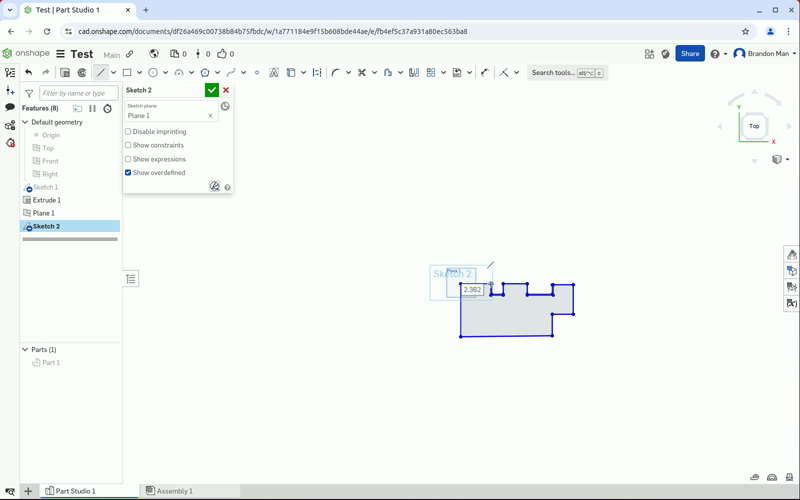
key_down(shift)
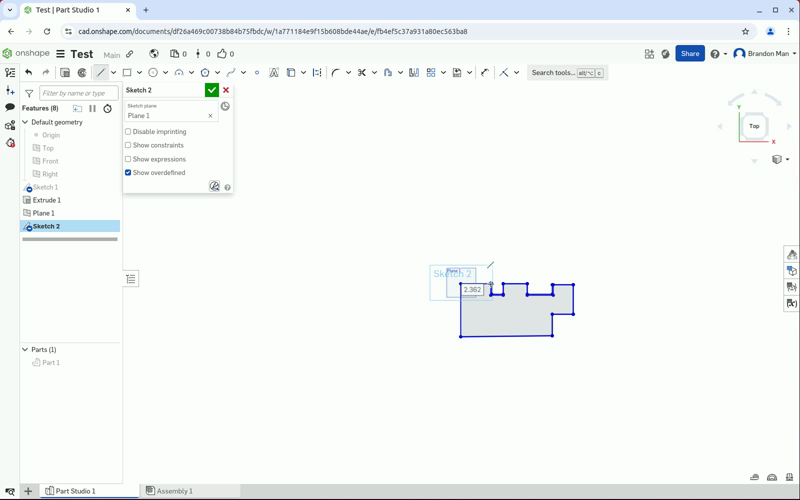
mouse_move(520, 283)
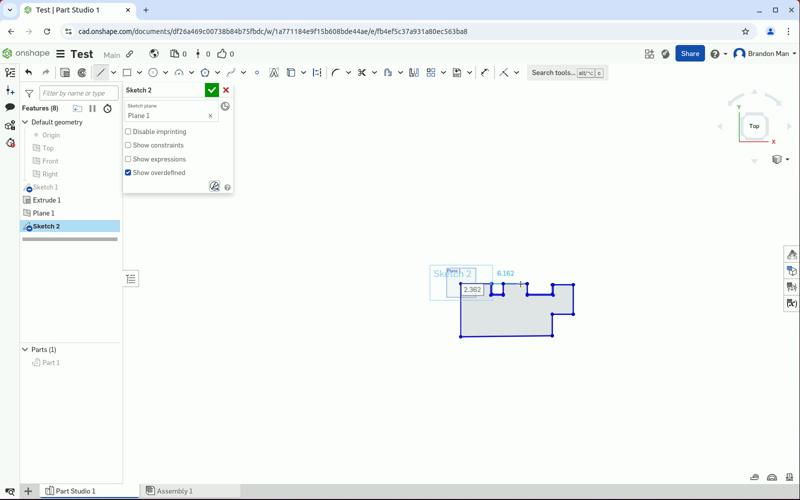
mouse_move(460, 283)
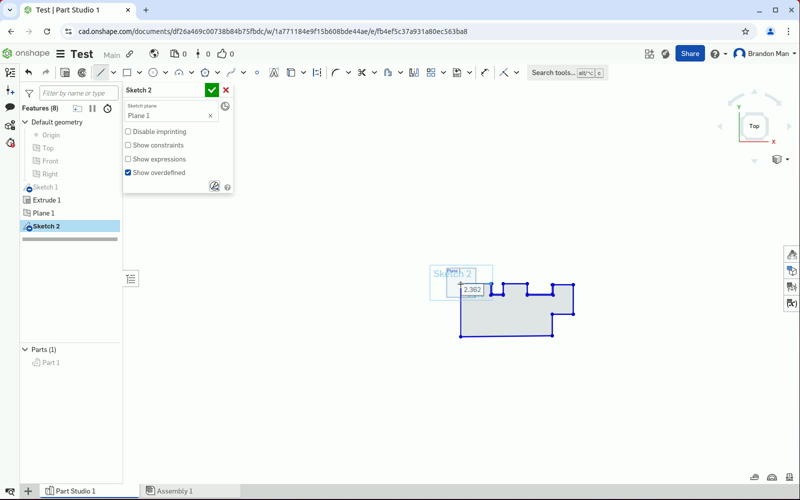
click(460, 283)
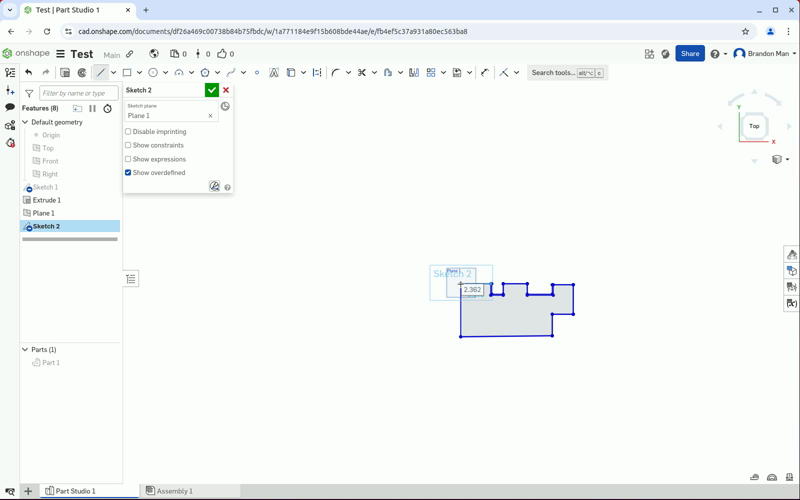
key_up(shift)
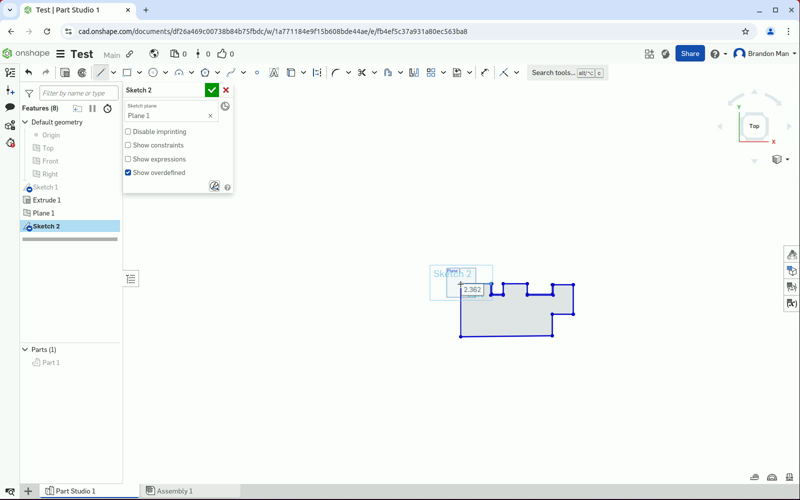
mouse_move(490, 283)
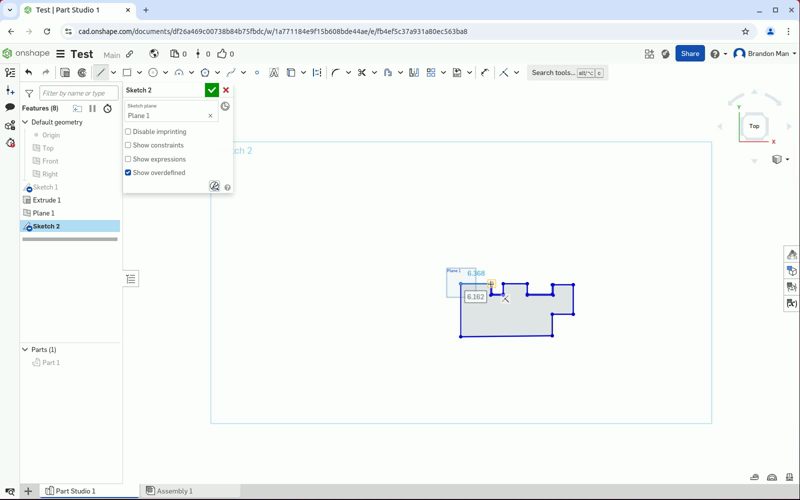
key_down(shift)
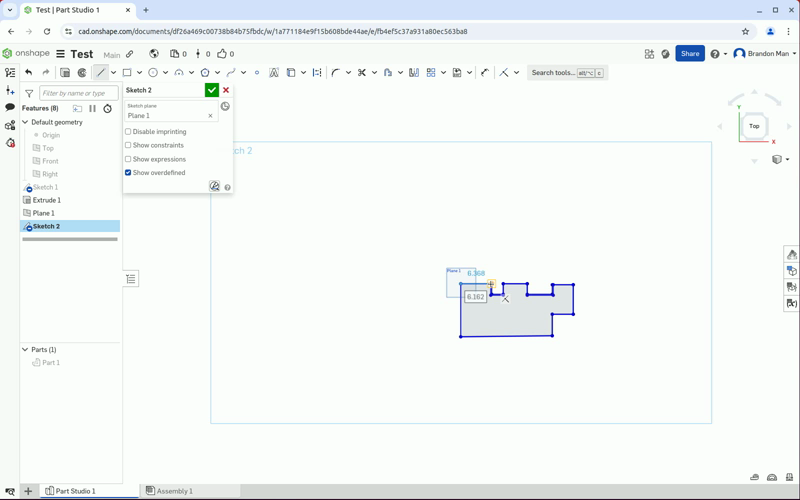
mouse_move(460, 336)
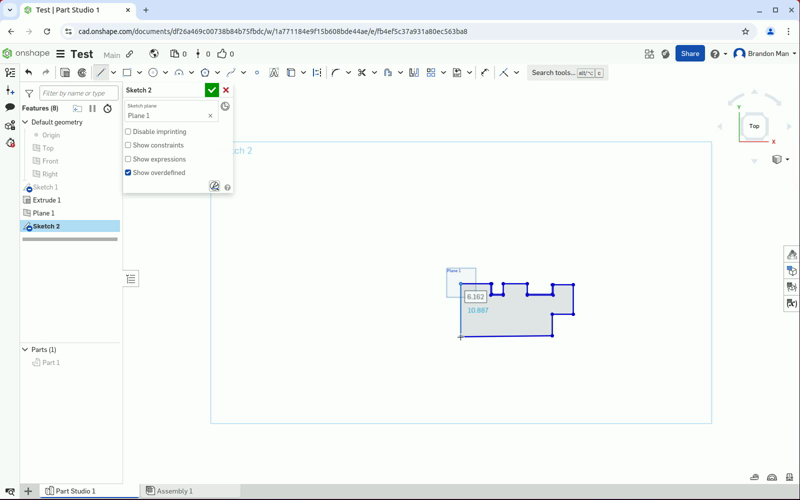
key_up(shift)
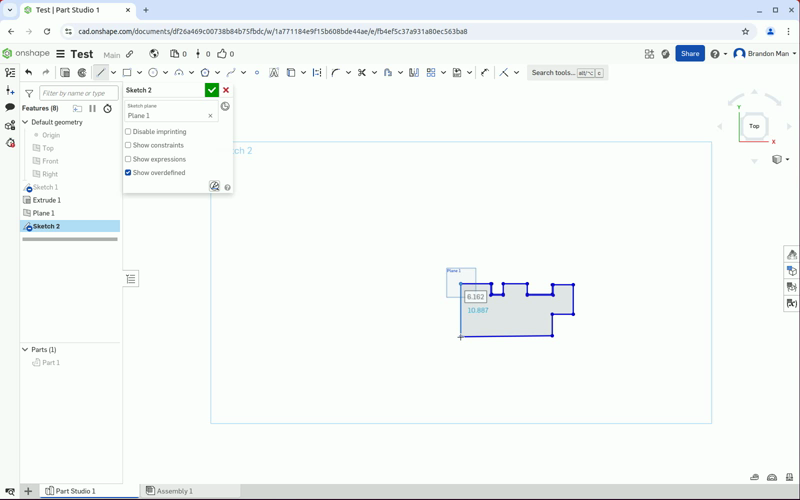
click(460, 336)
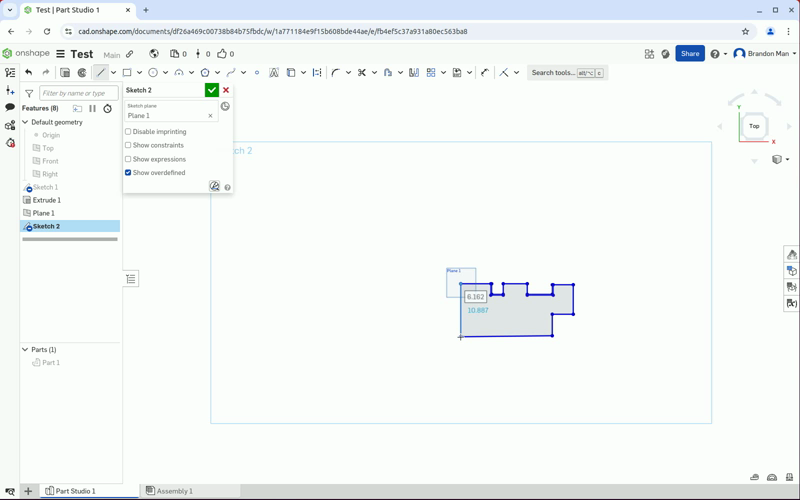
key(esc)
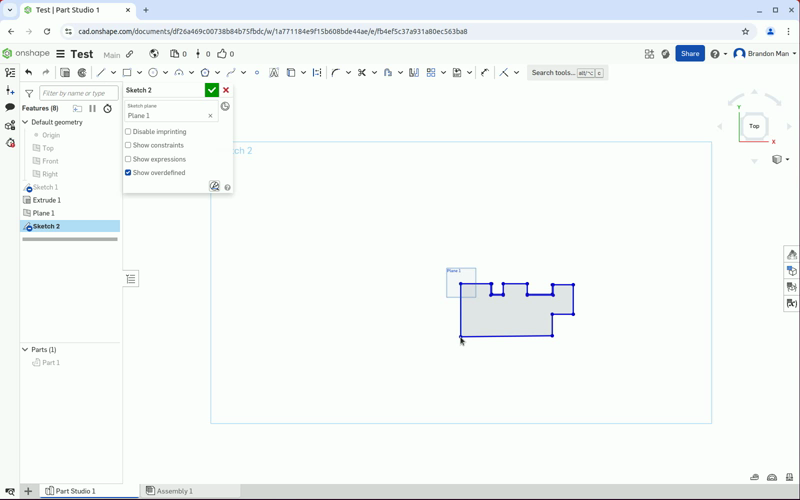
mouse_move(491, 292)
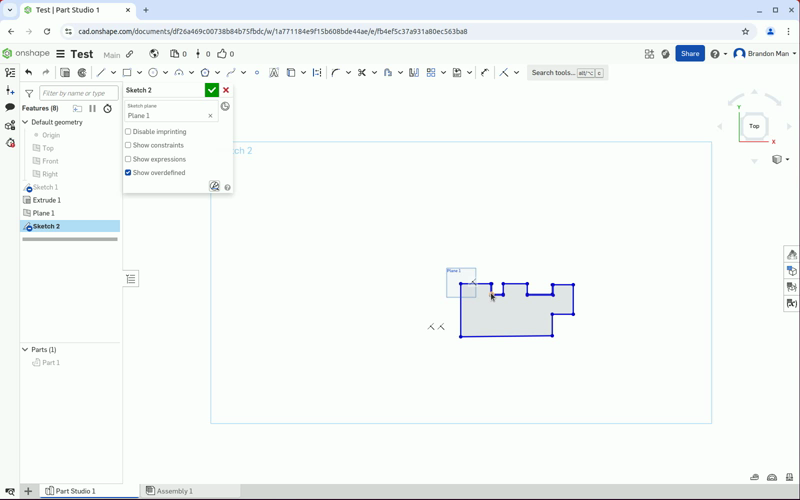
scroll(6)
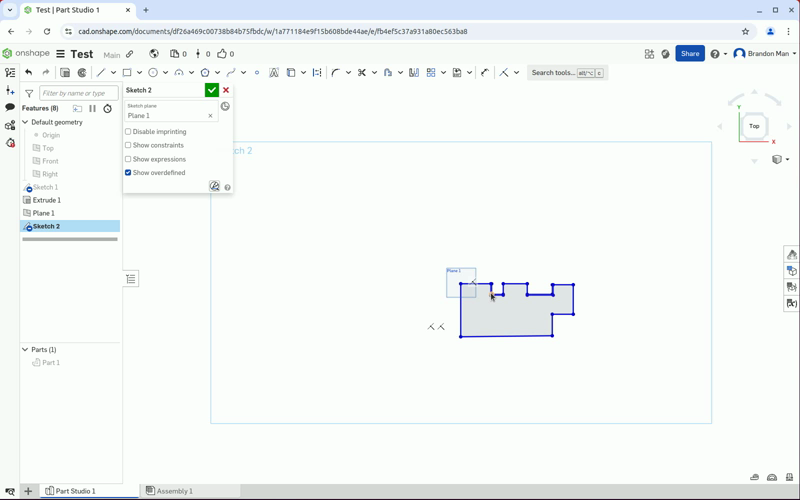
scroll(6)
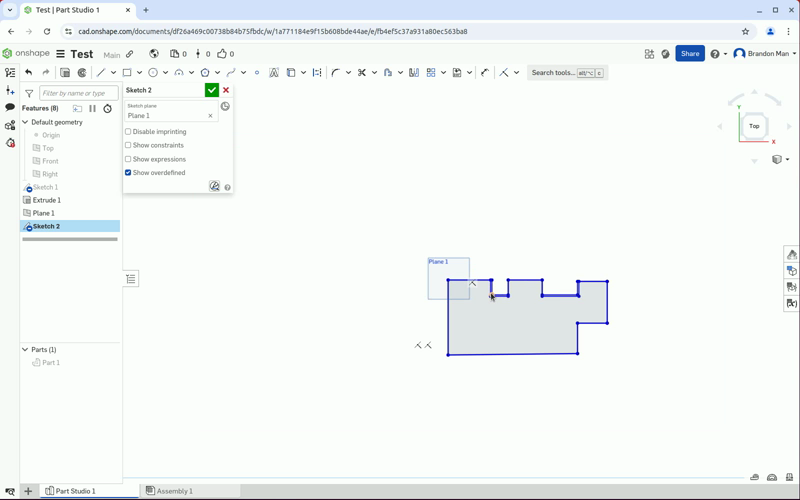
scroll(6)
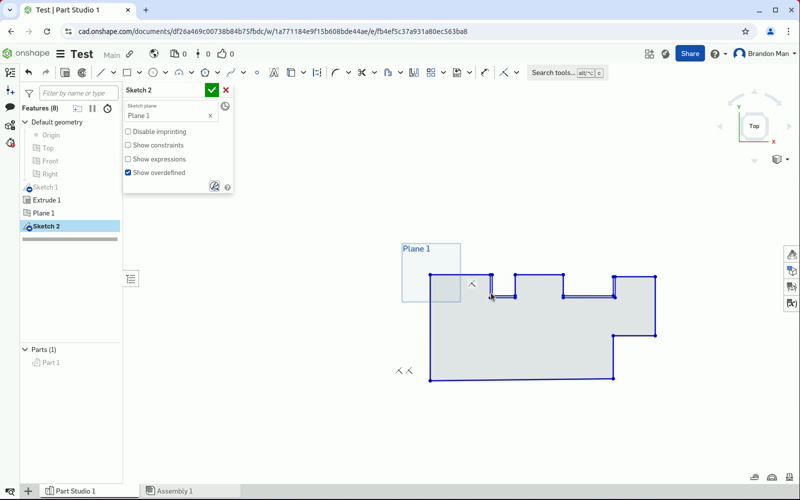
scroll(6)
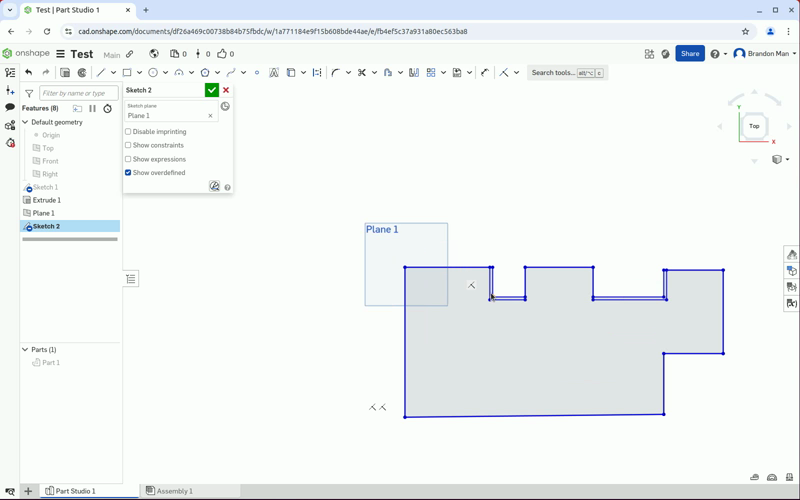
scroll(6)
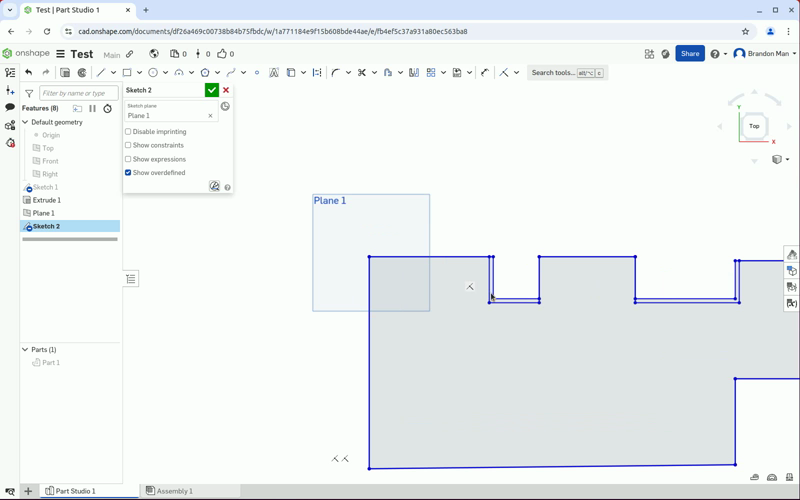
scroll(6)
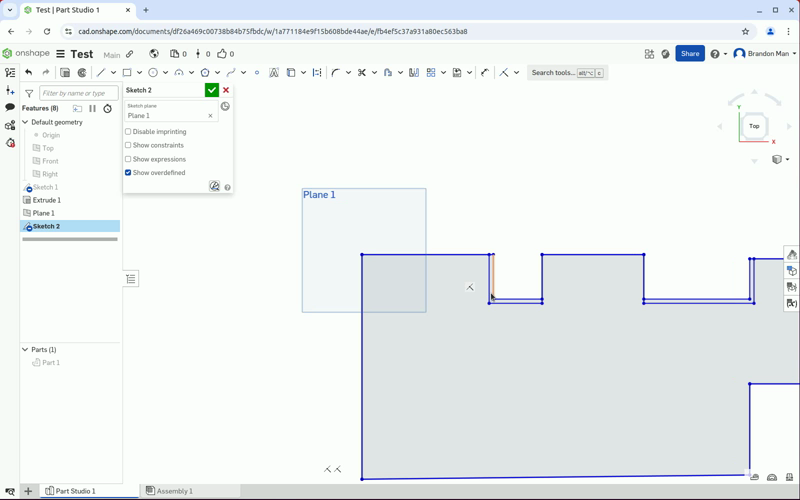
scroll(6)
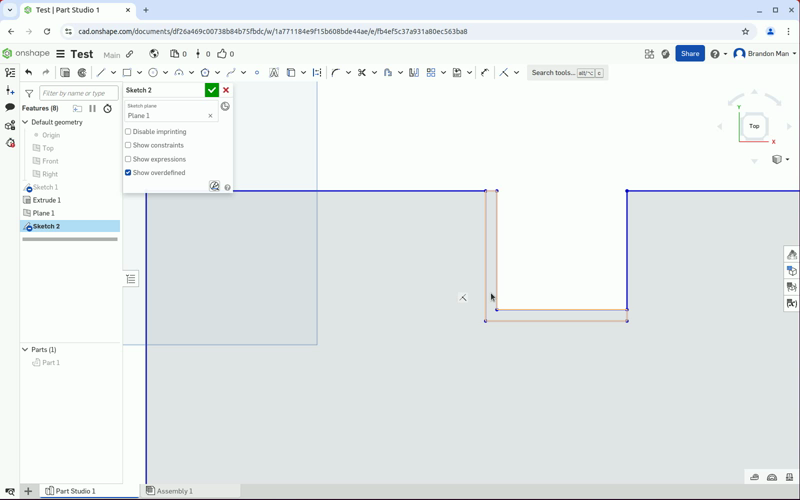
click(491, 292)
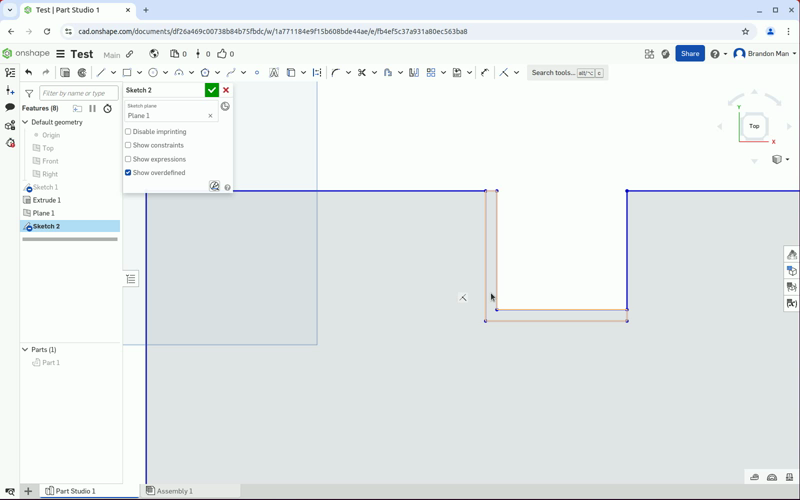
scroll(-6)
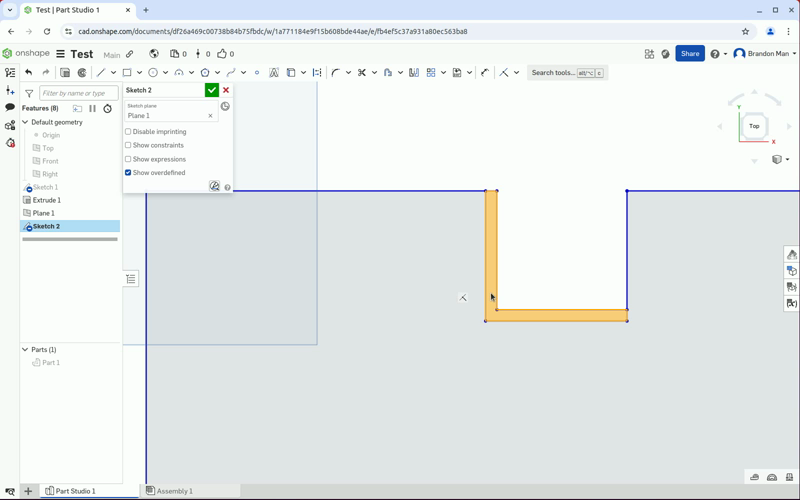
scroll(-6)
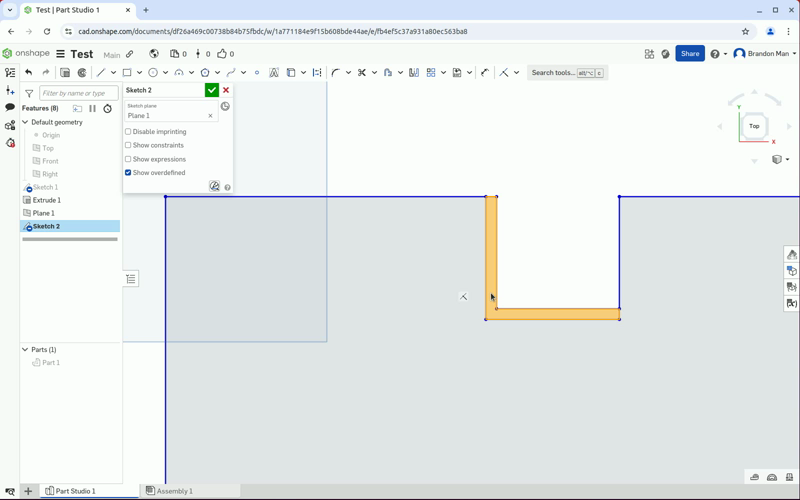
scroll(-6)
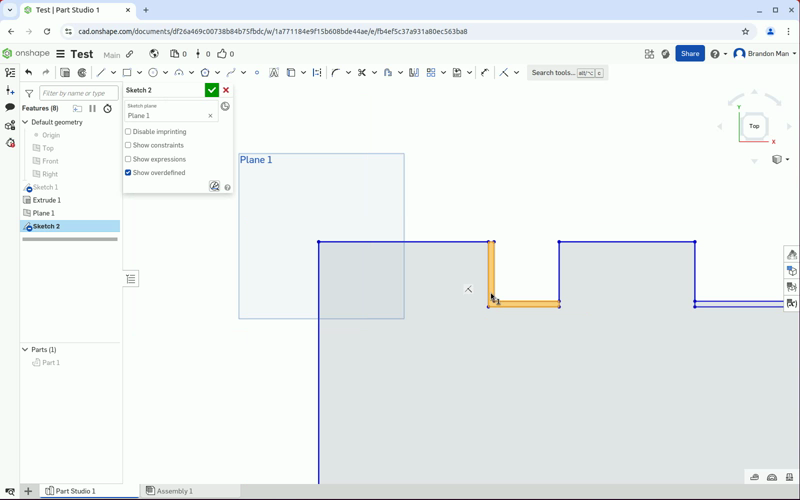
scroll(-6)
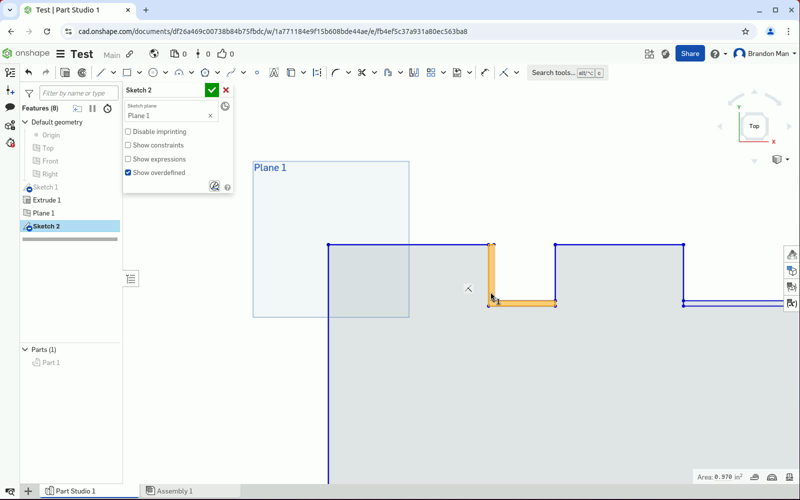
scroll(-6)
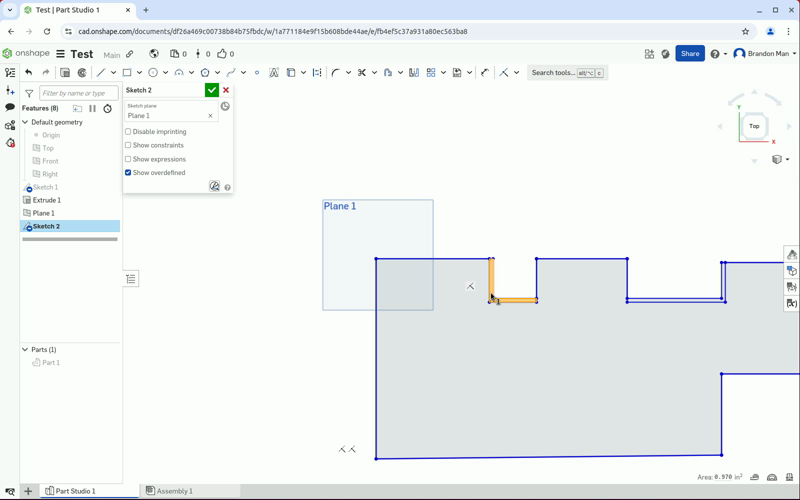
scroll(-6)
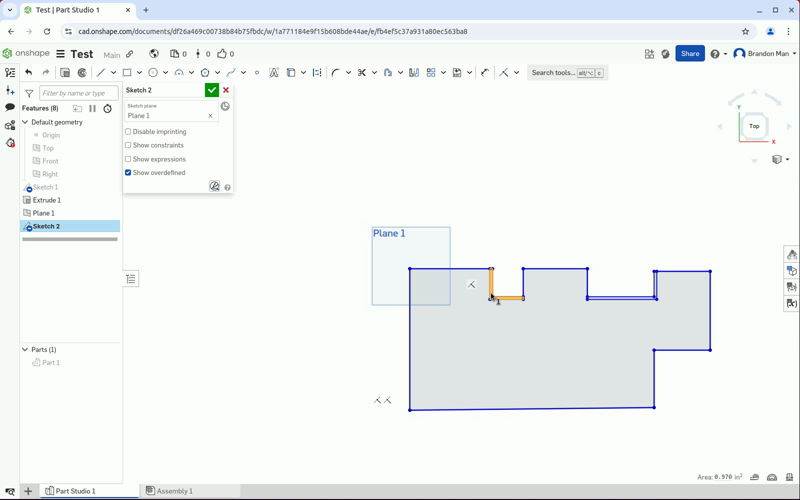
scroll(-6)
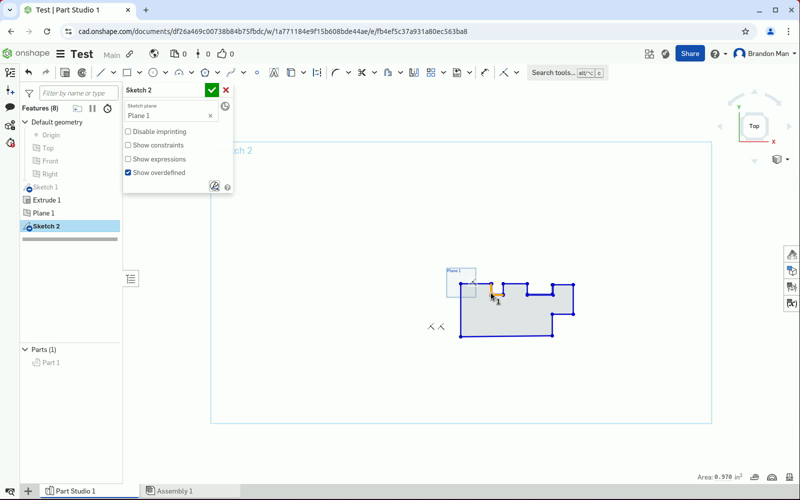
mouse_move(73, 352)
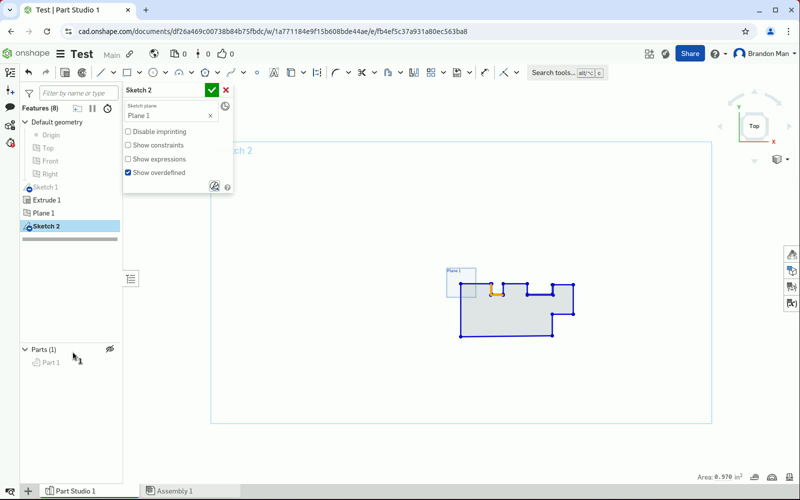
key(shift+y)
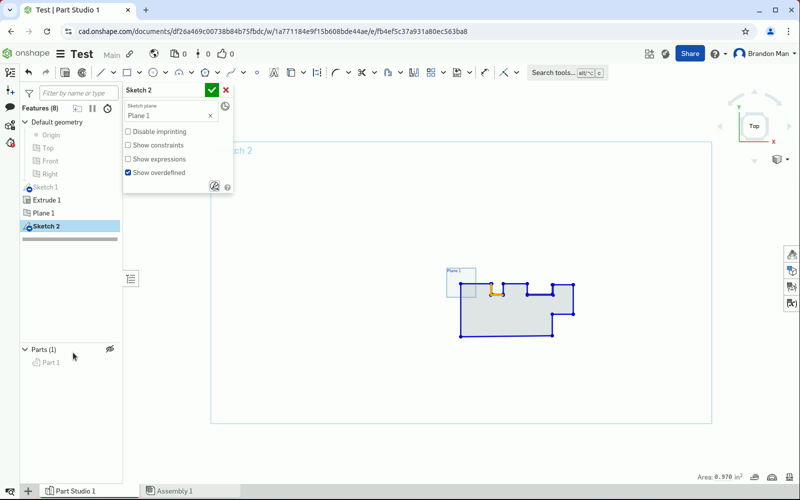
key(shift+e)
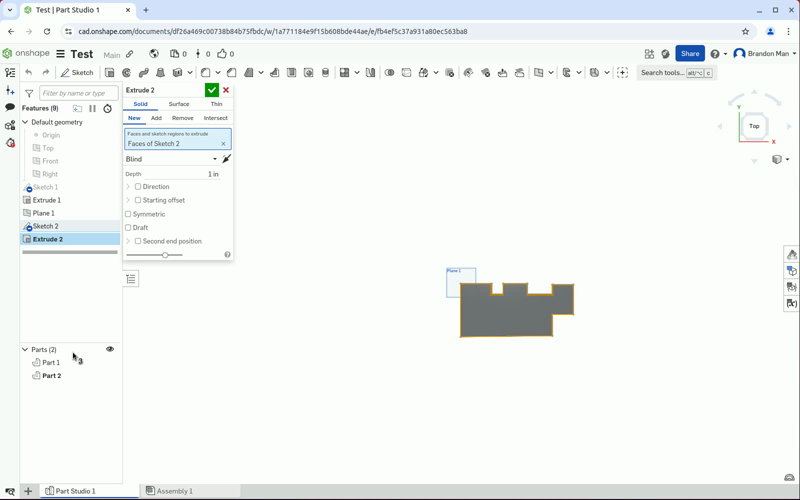
mouse_move(143, 106)
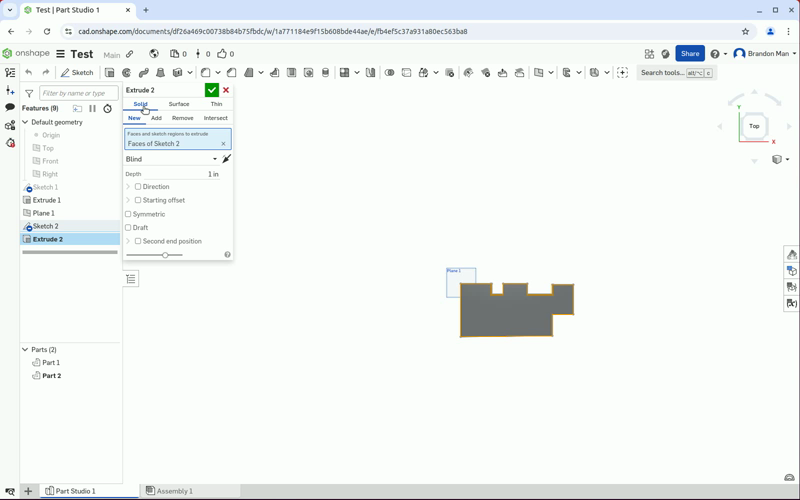
click(143, 106)
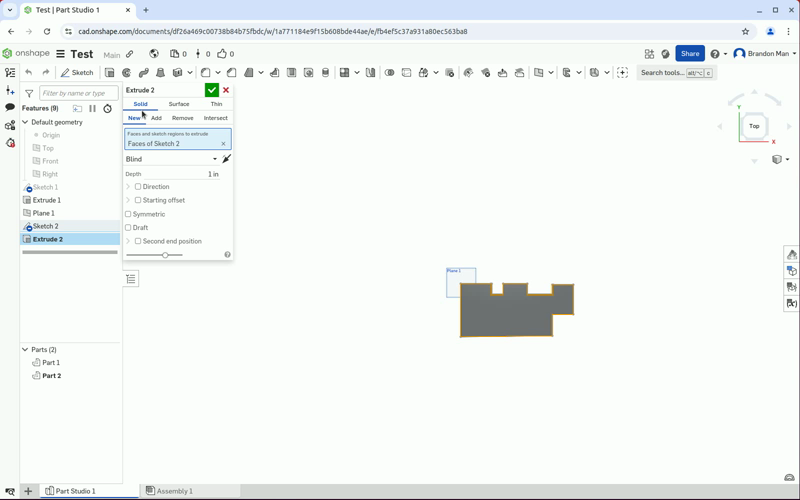
mouse_move(137, 120)
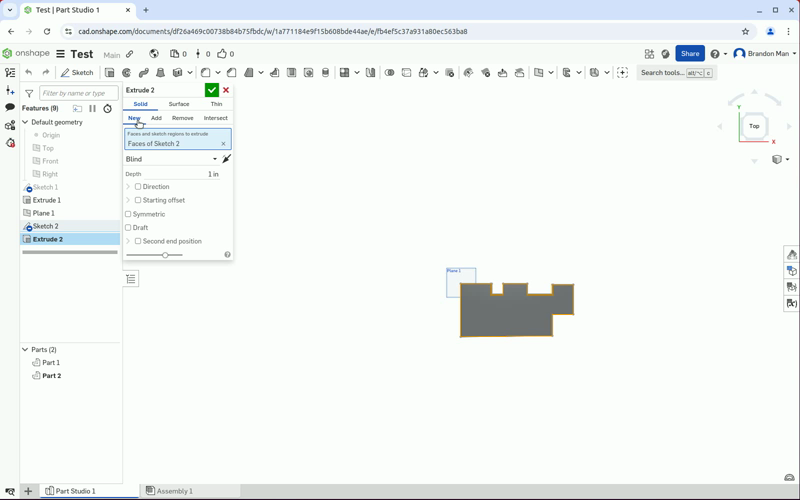
click(137, 120)
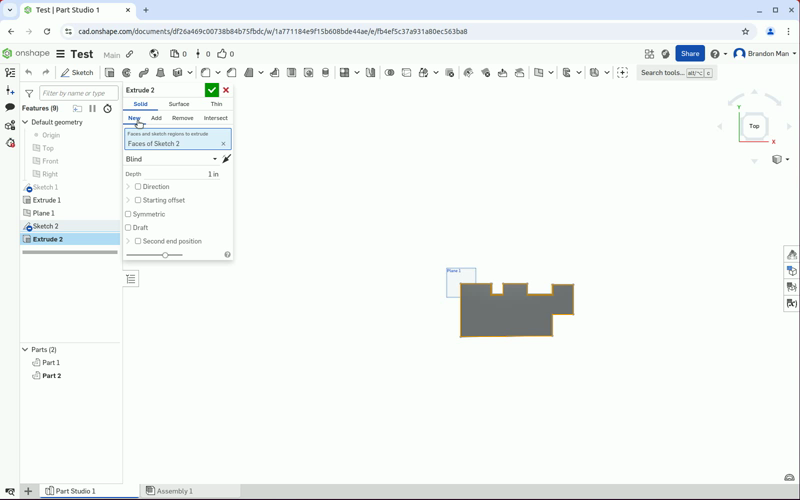
key(tab, 4)
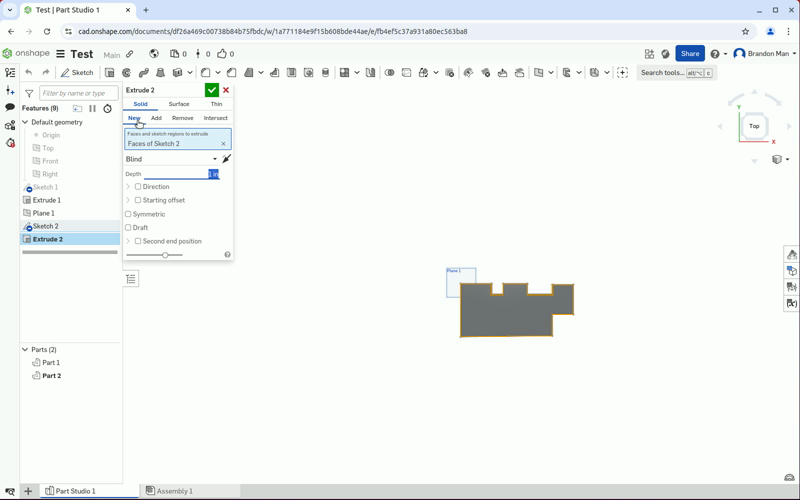
text(1.685)
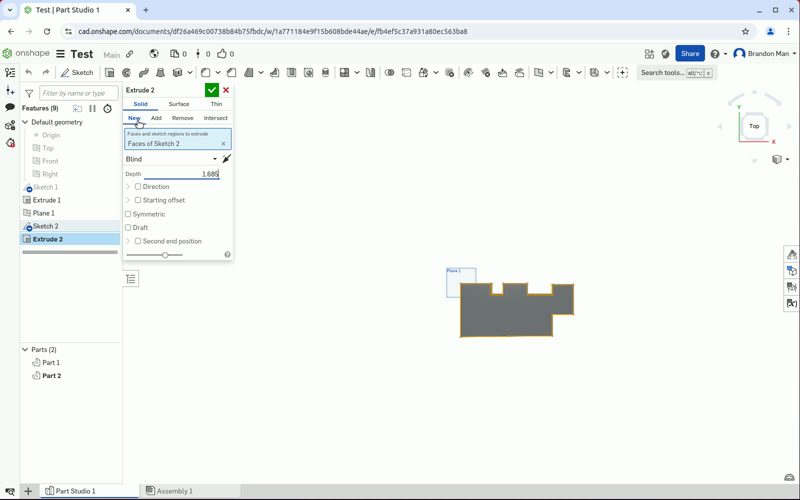
key(enter)
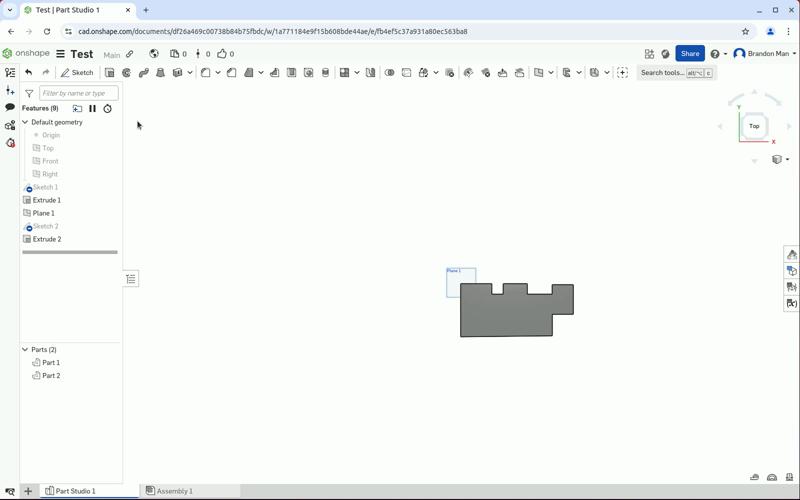
key(shift+h)
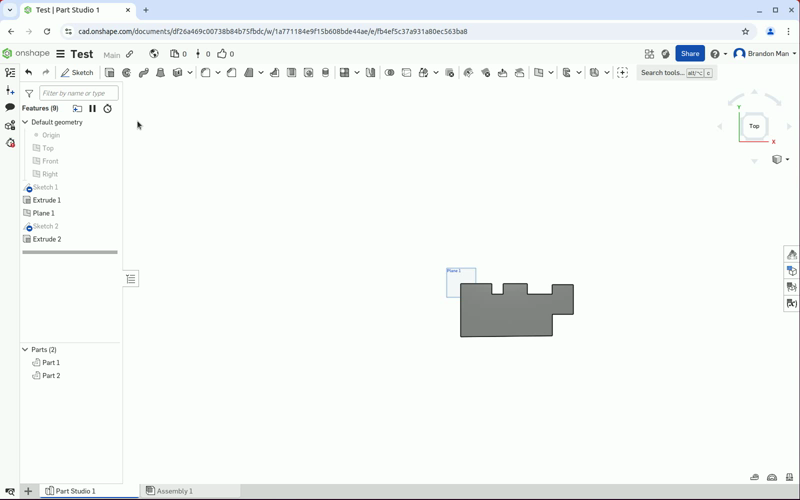
key(shift+h)
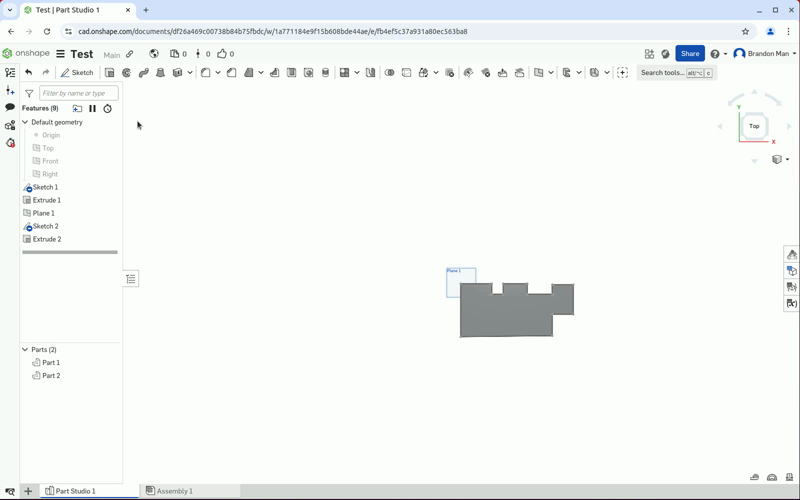
key(shift+7)
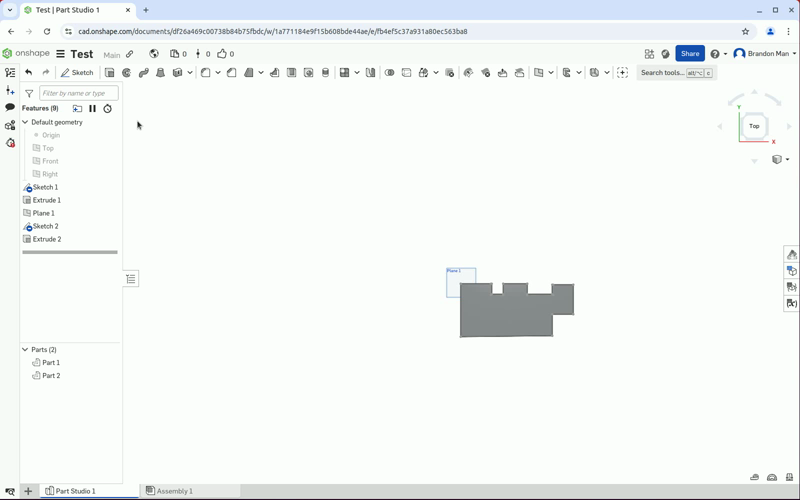
key(up, 3)
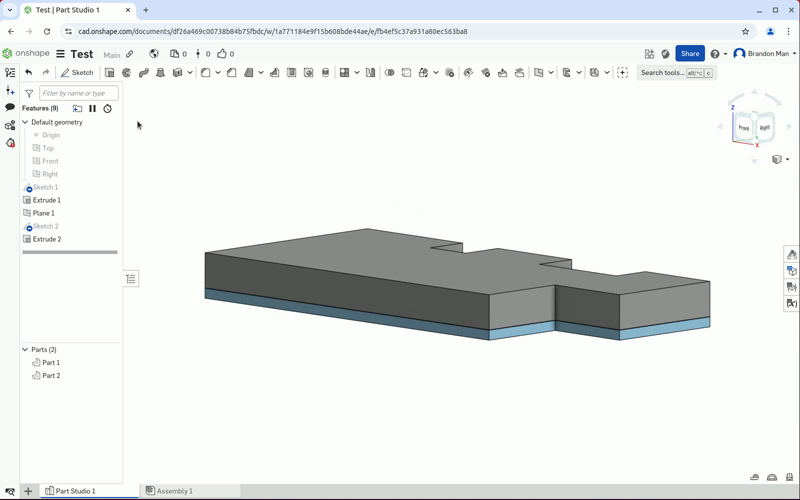
key(left, 3)
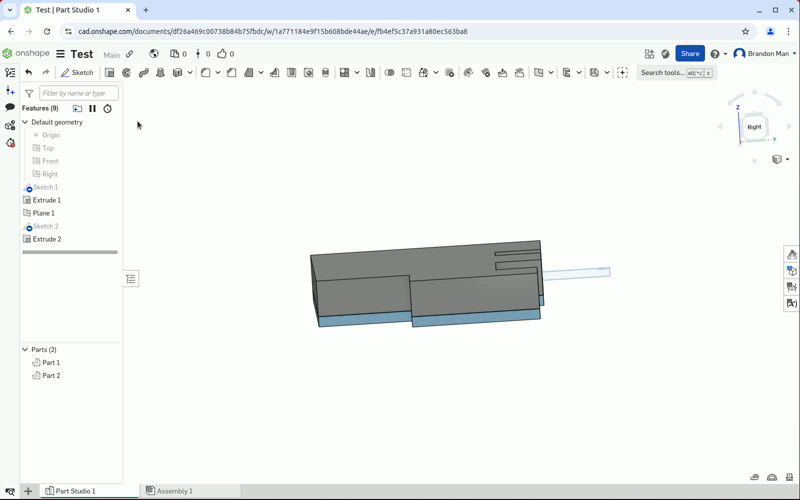
key(right, 3)
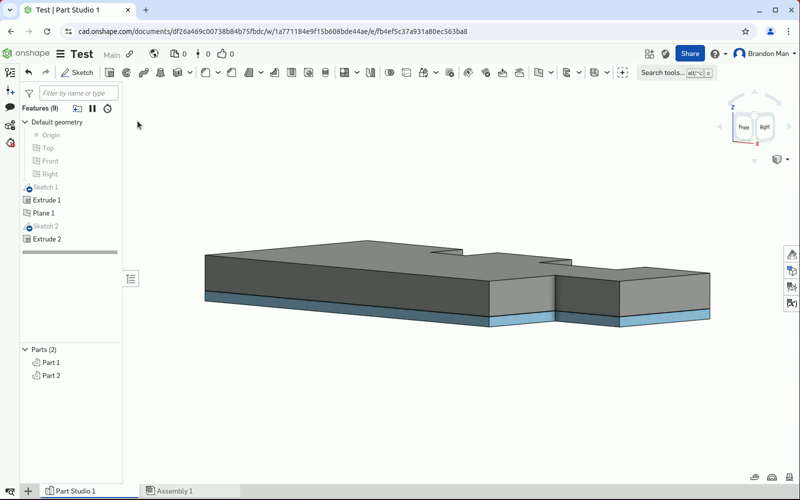
key(down, 3)
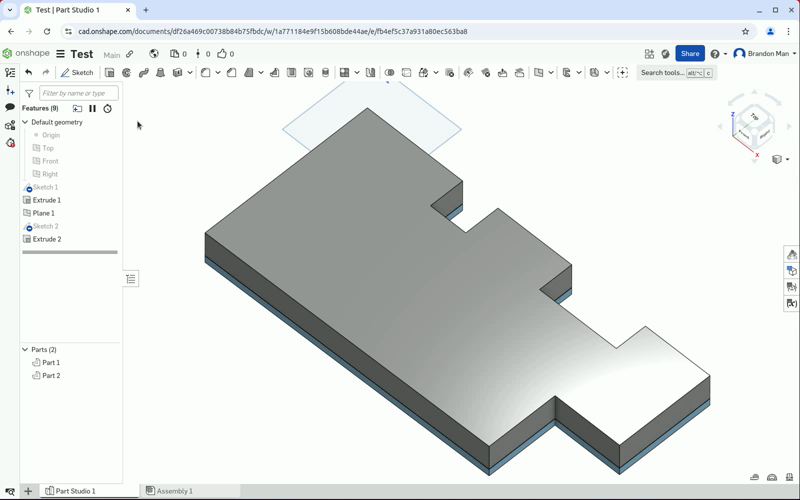
mouse_move(73, 189)
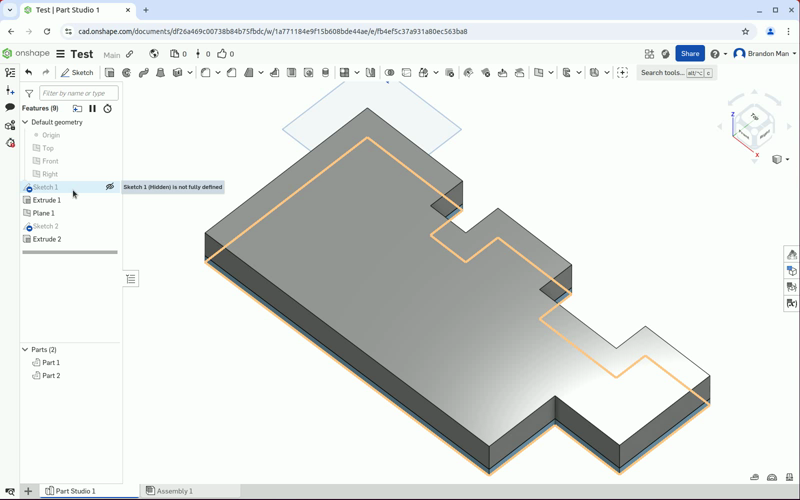
click(73, 189)